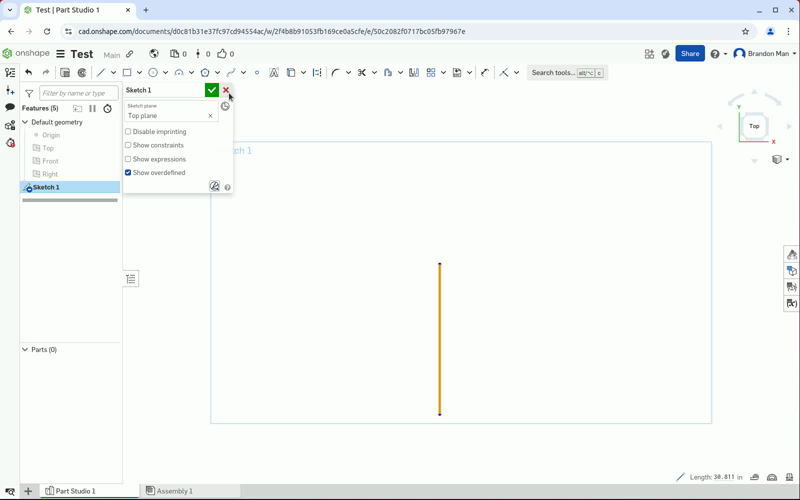
key(shift+h)
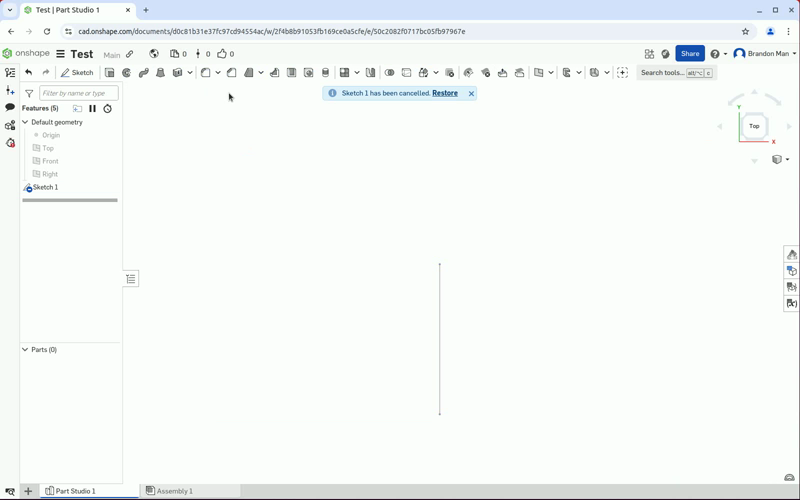
key(shift+s)
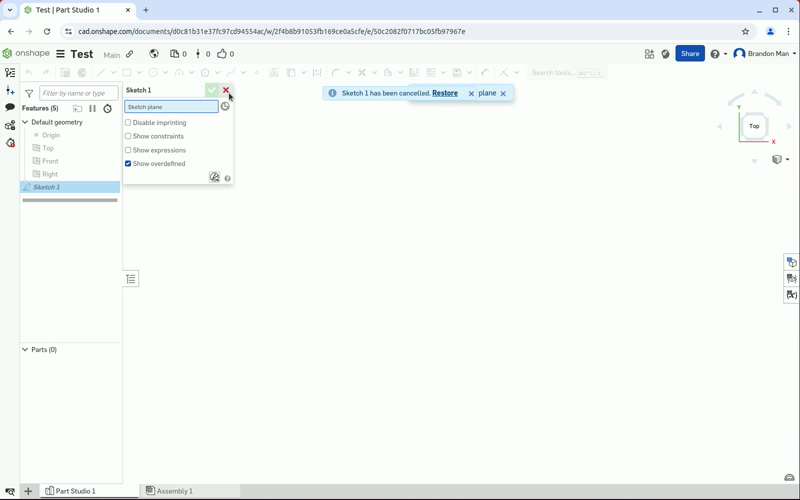
mouse_move(73, 150)
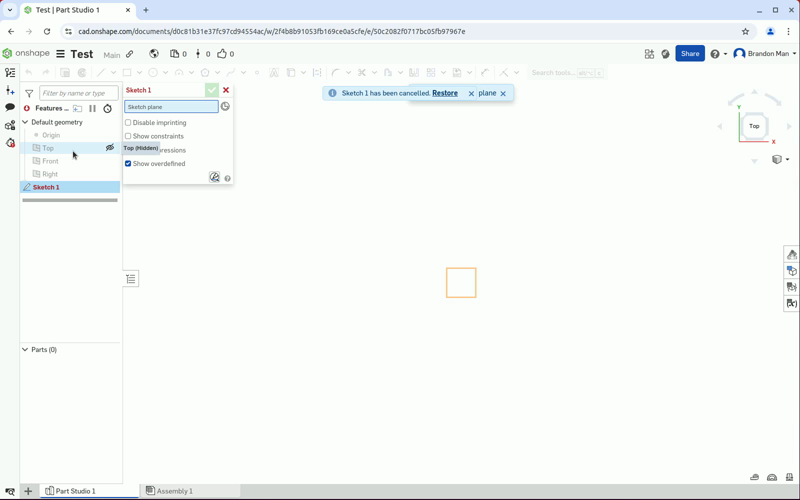
click(73, 150)
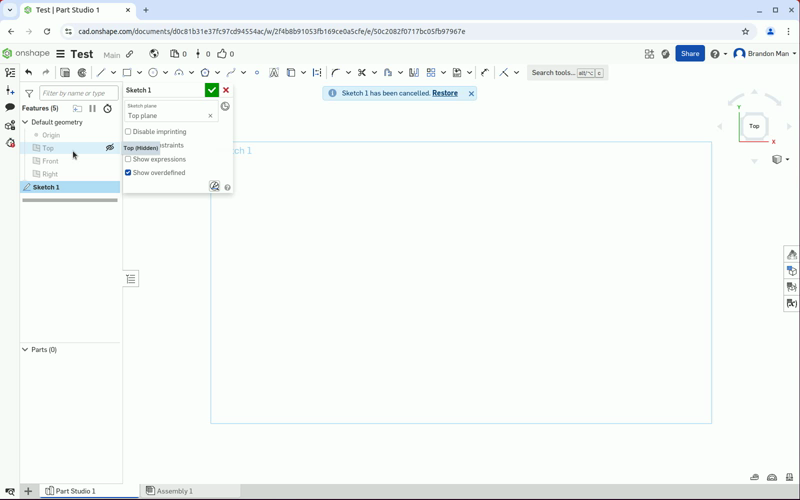
mouse_move(73, 352)
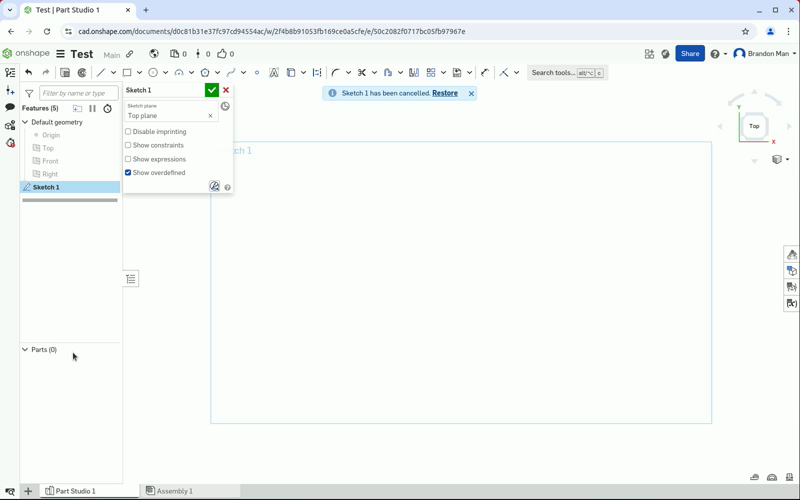
key(y)
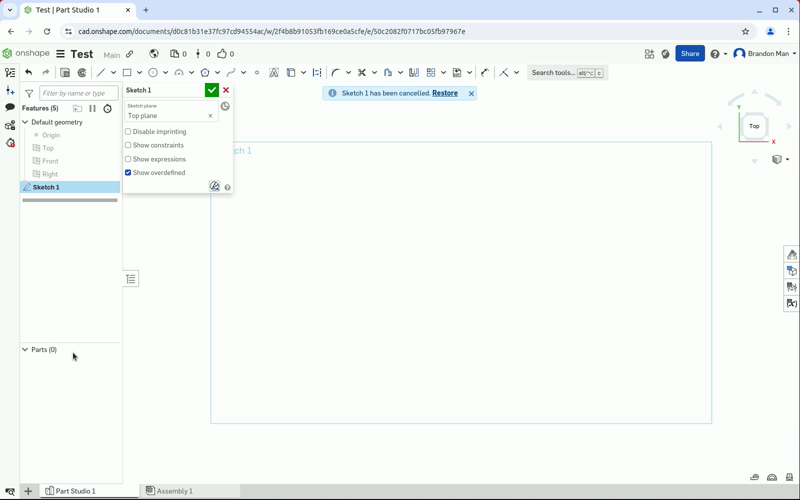
key(l)
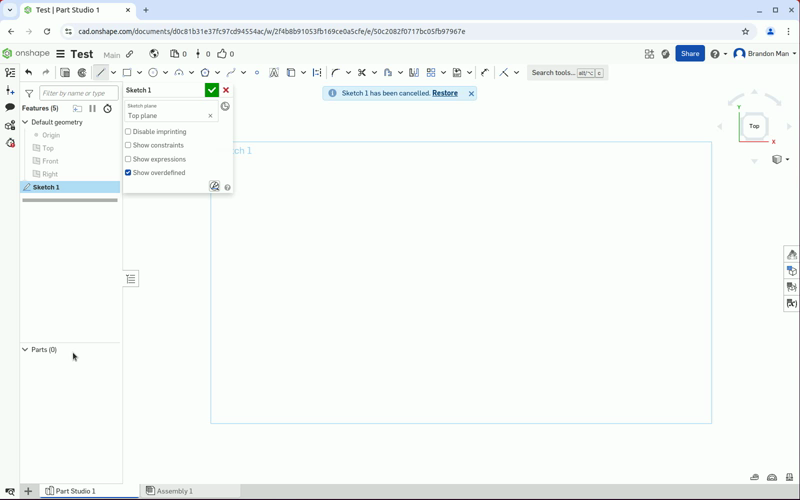
key_down(shift)
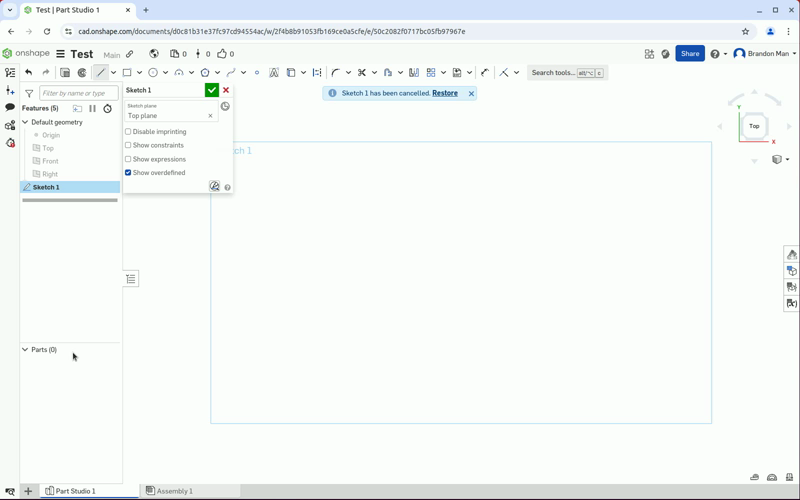
mouse_move(351, 335)
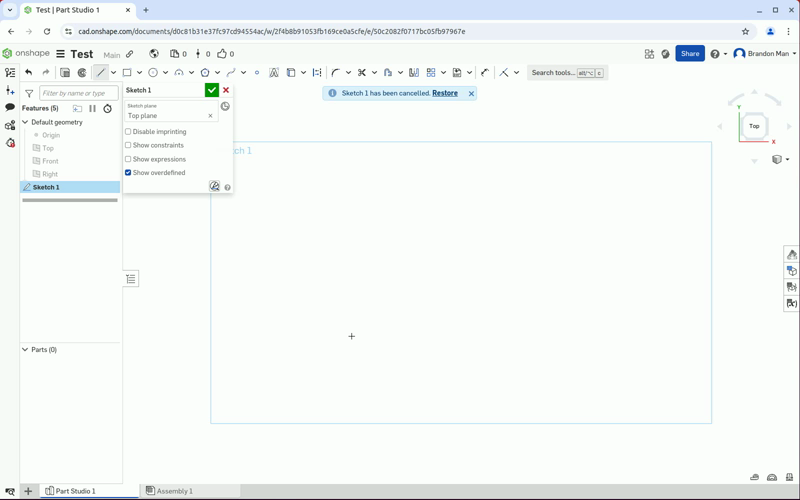
click(351, 335)
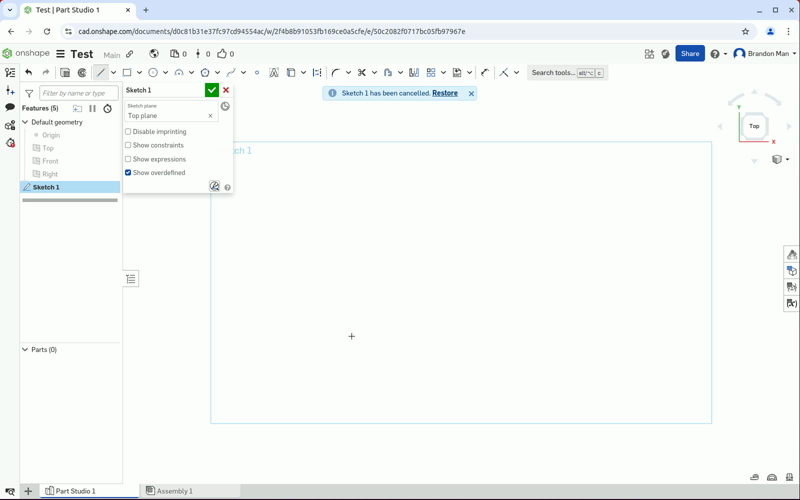
key_up(shift)
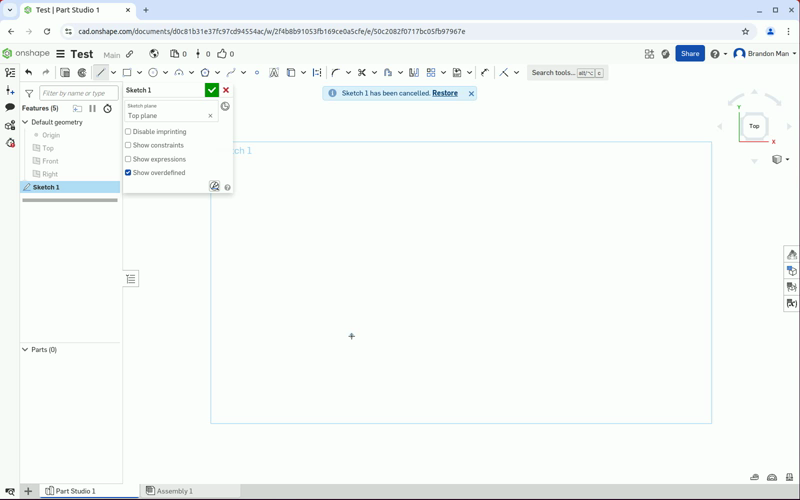
key_down(shift)
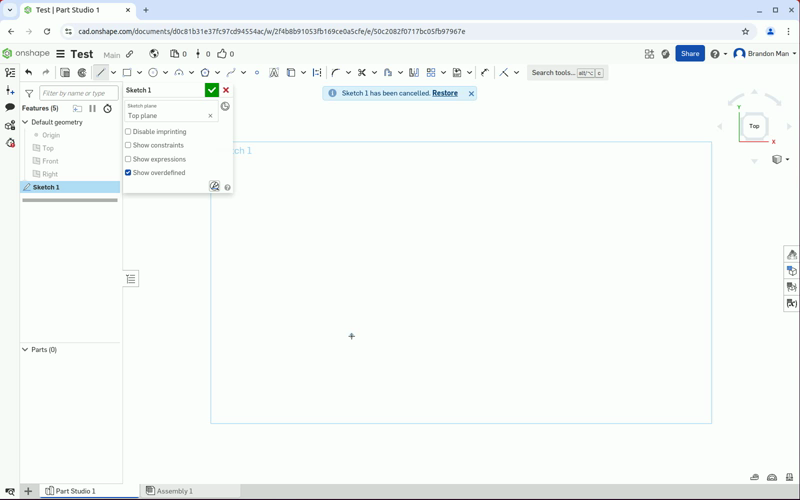
mouse_move(569, 335)
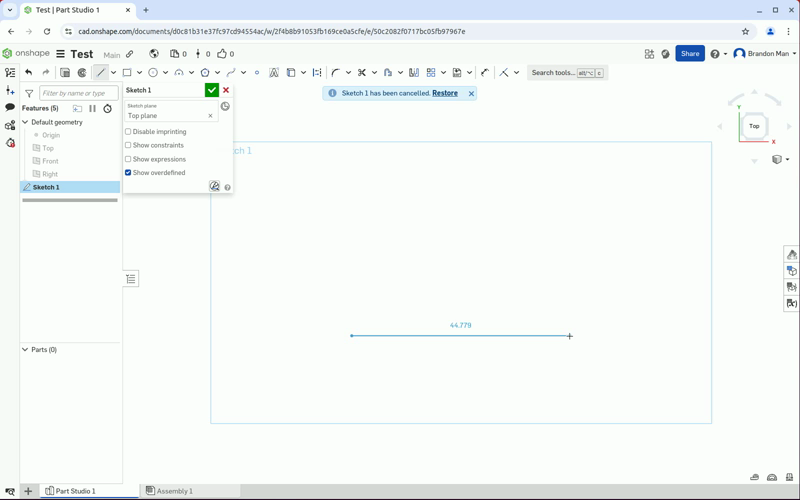
click(569, 335)
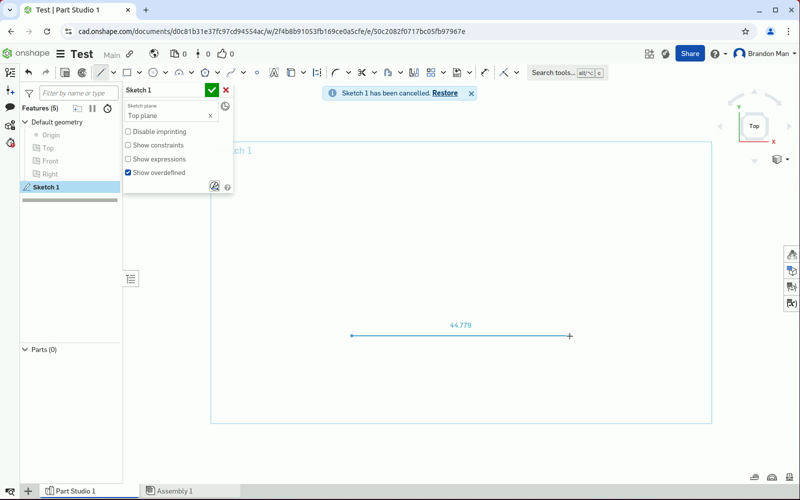
key_up(shift)
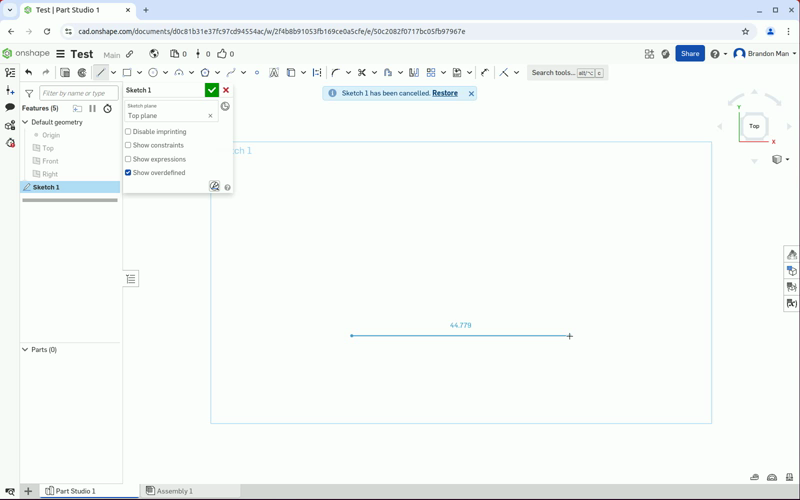
key_down(shift)
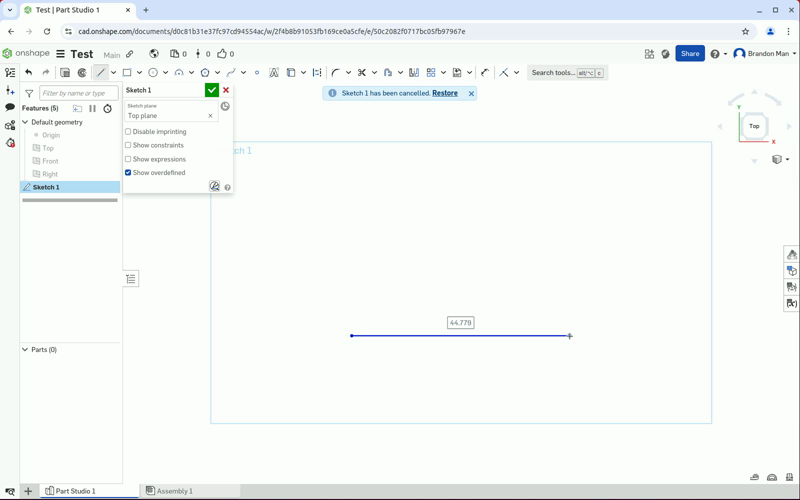
mouse_move(569, 230)
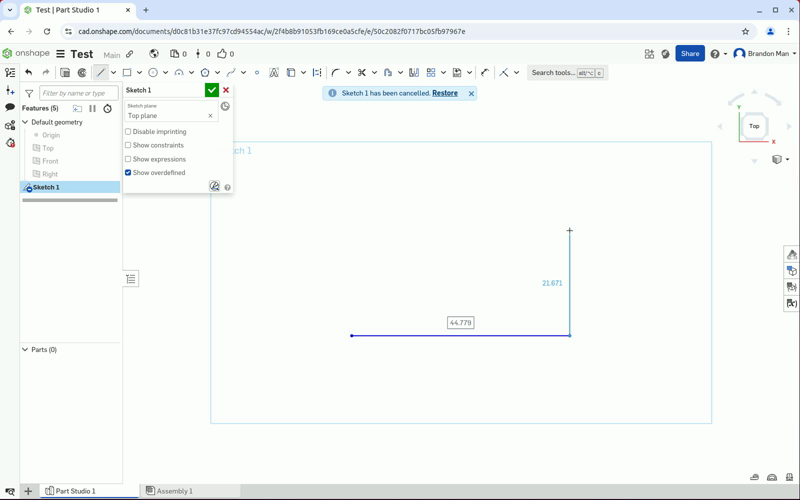
click(569, 230)
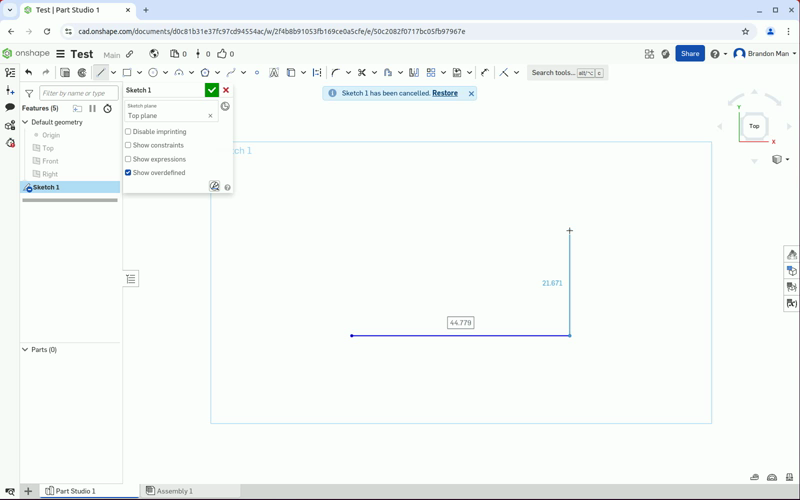
key_up(shift)
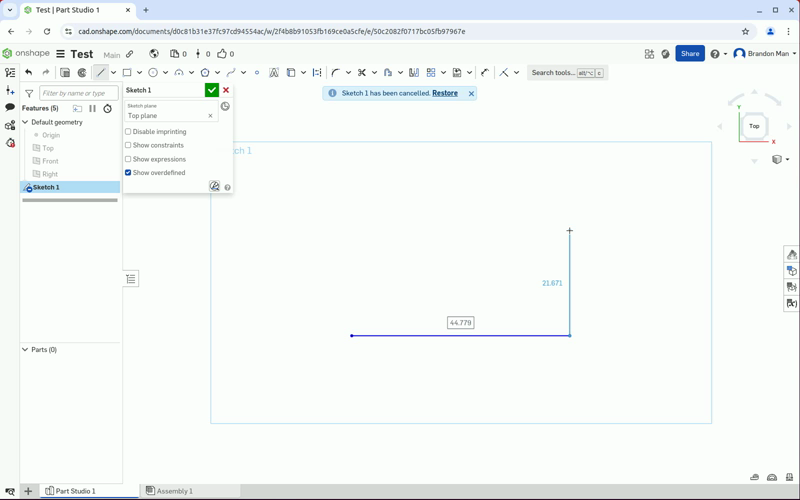
key_down(shift)
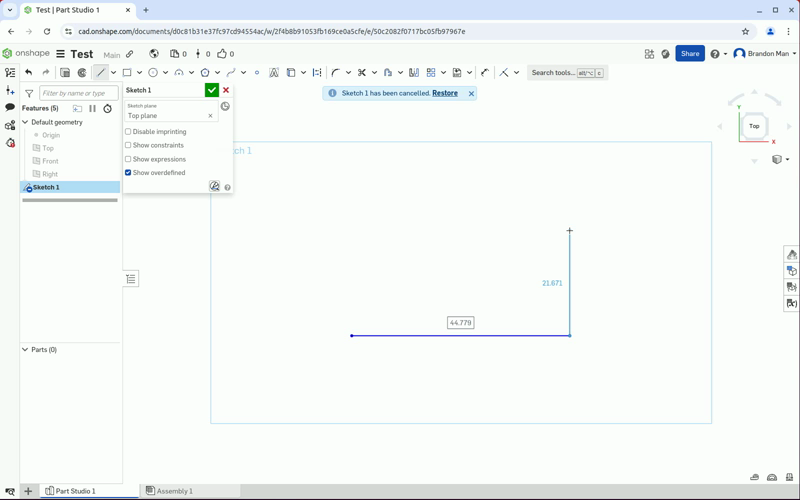
mouse_move(351, 230)
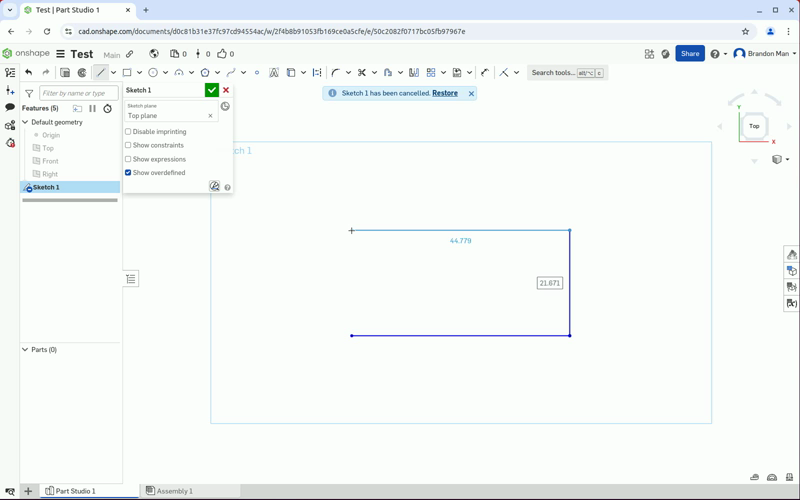
click(351, 230)
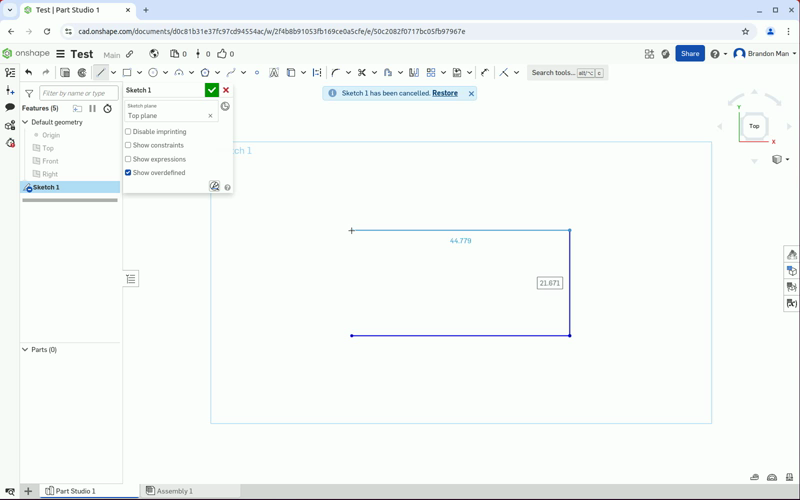
key_up(shift)
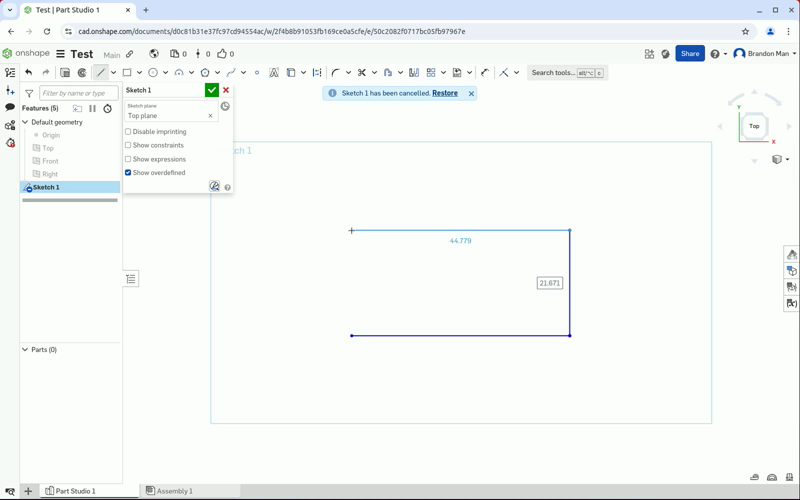
key_down(shift)
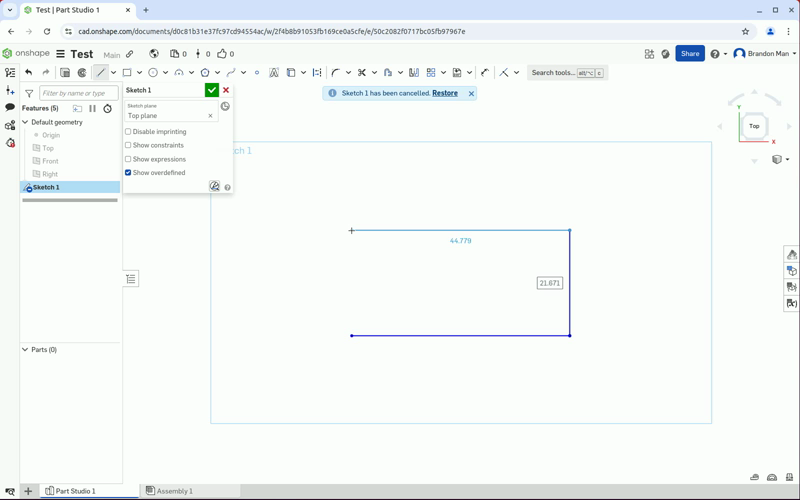
mouse_move(351, 335)
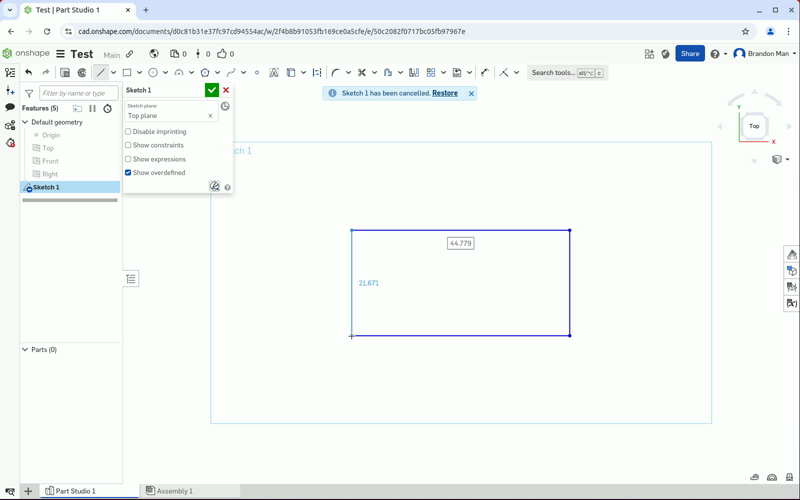
key_up(shift)
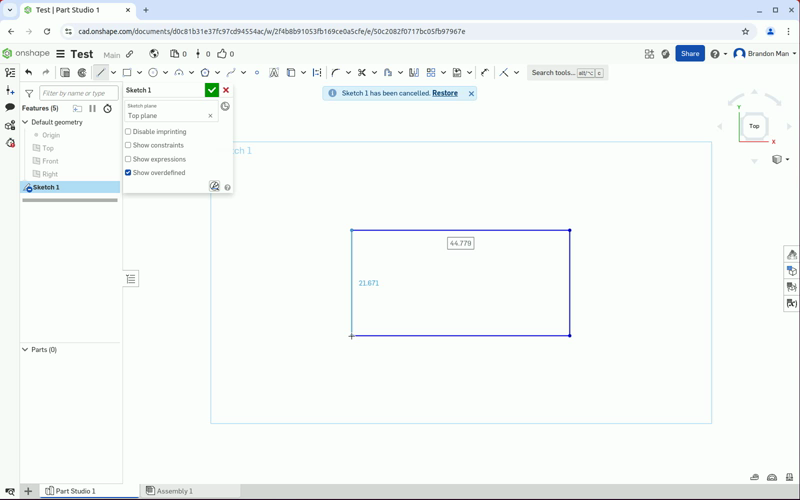
click(351, 335)
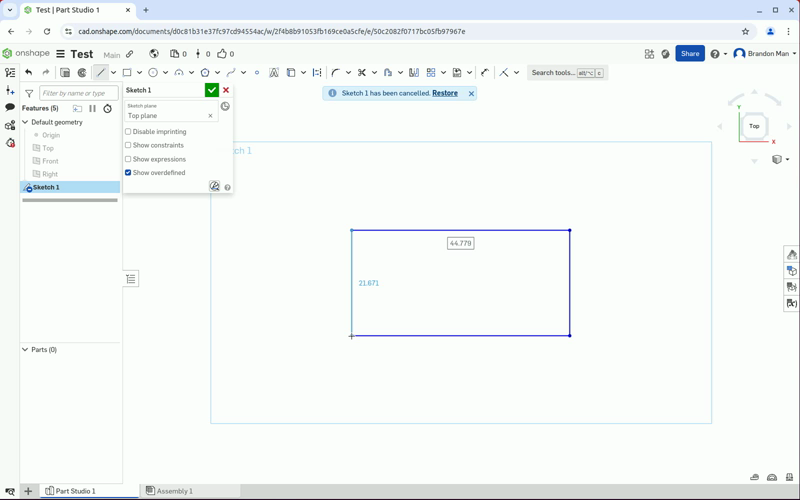
key(esc)
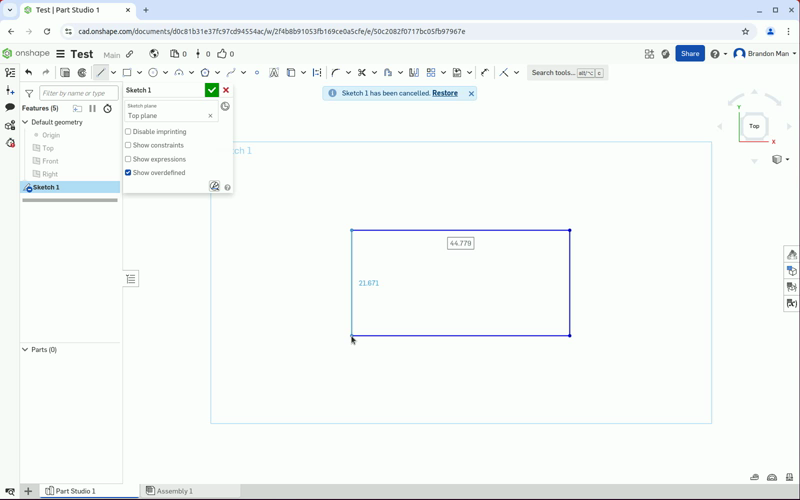
mouse_move(471, 280)
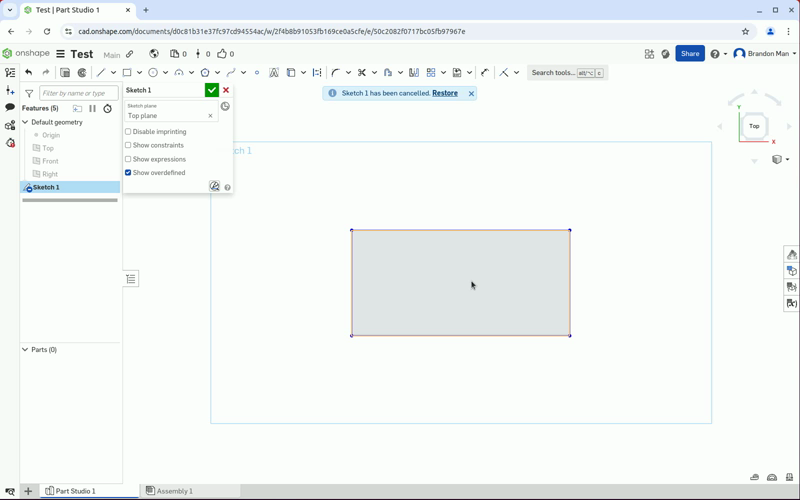
click(471, 280)
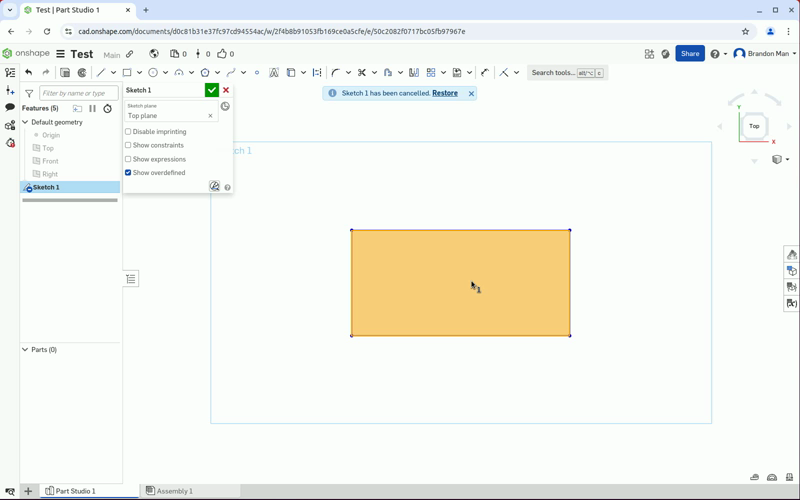
mouse_move(73, 352)
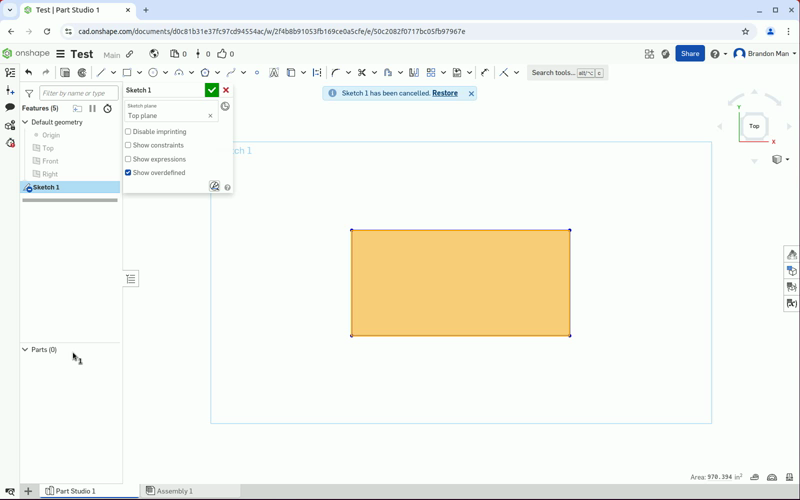
key(shift+y)
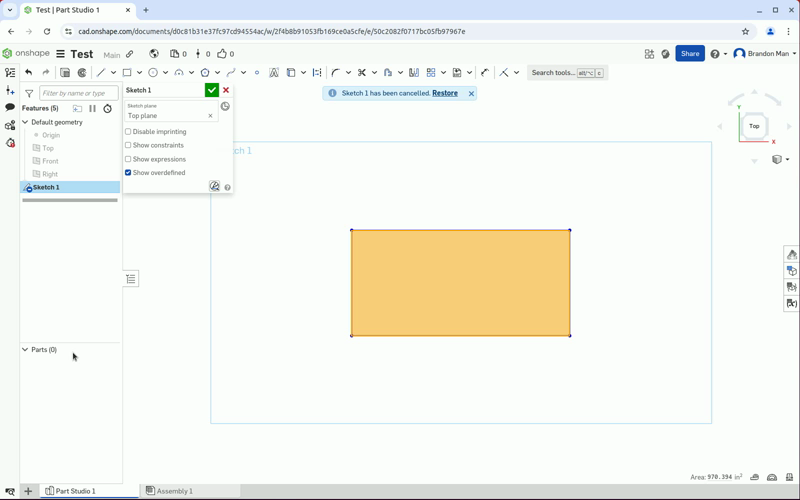
key(shift+e)
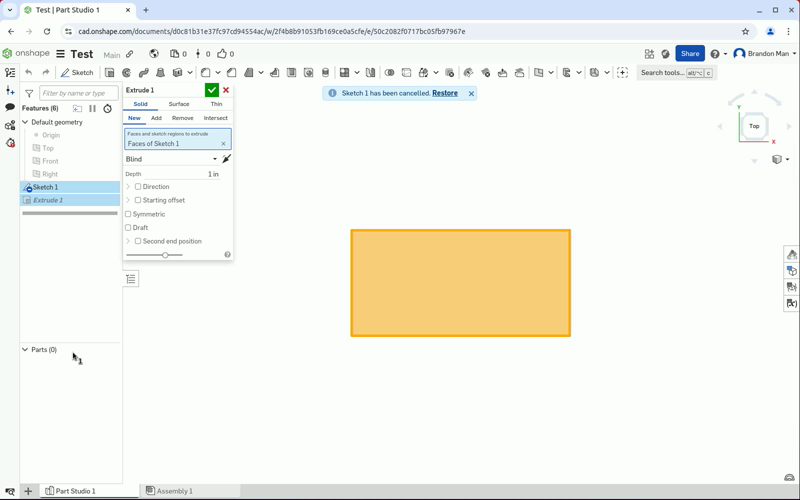
mouse_move(143, 106)
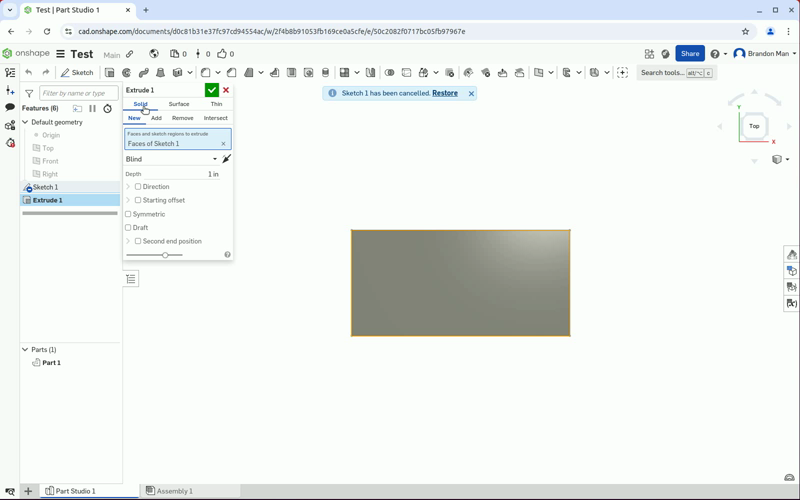
click(143, 106)
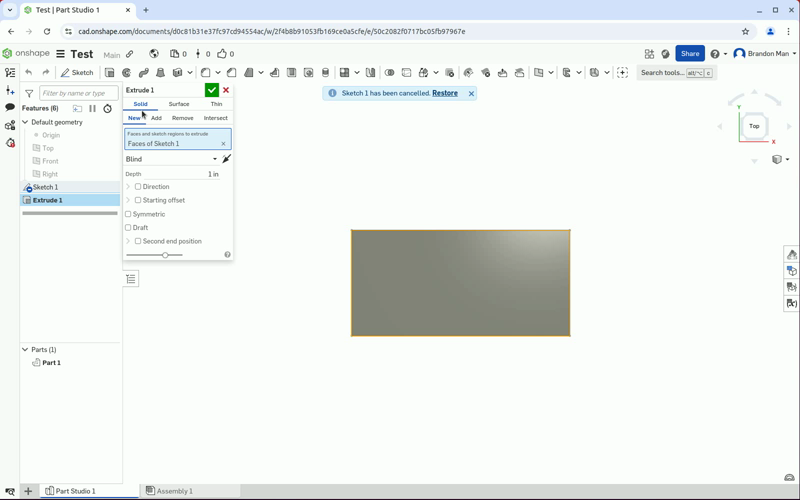
mouse_move(137, 120)
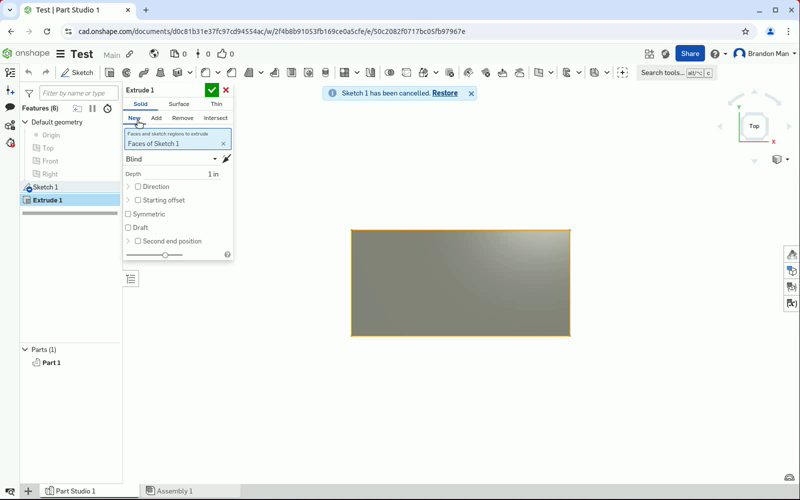
click(137, 120)
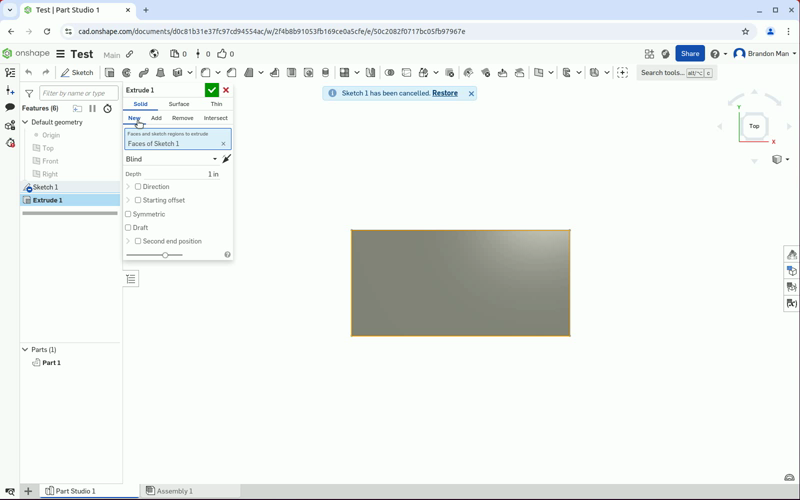
key(tab, 4)
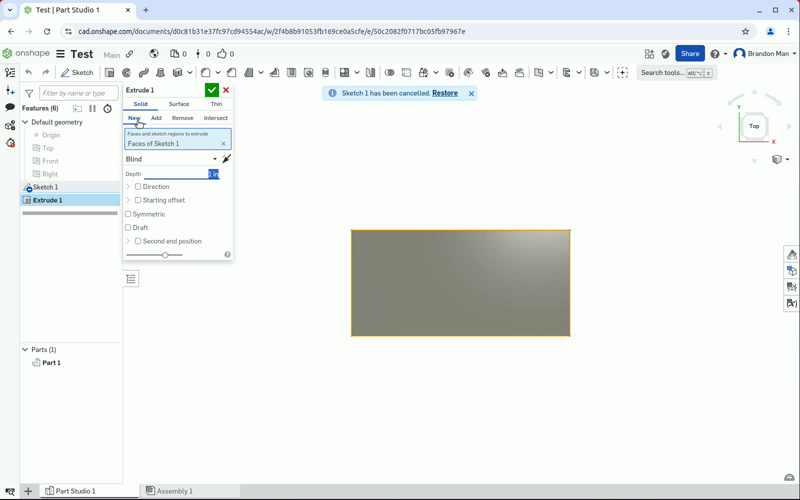
text(4.574)
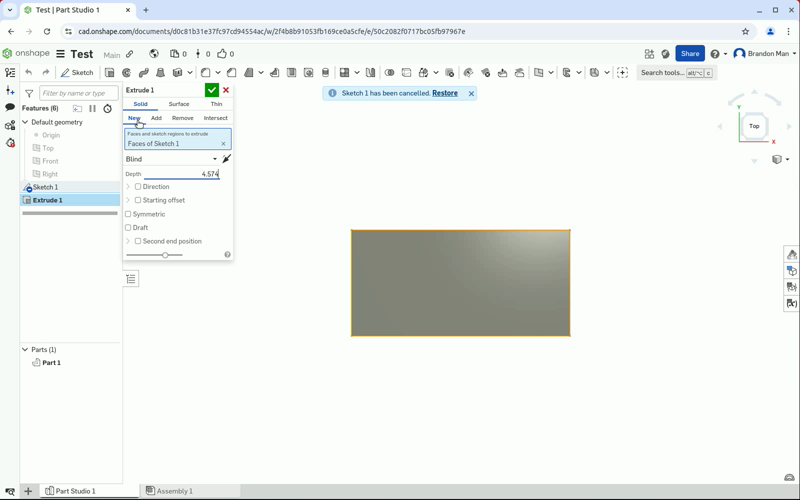
key(enter)
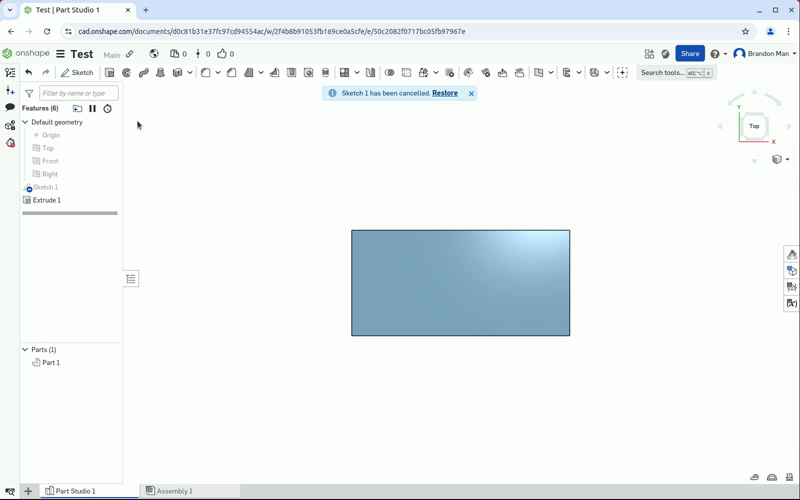
key(shift+h)
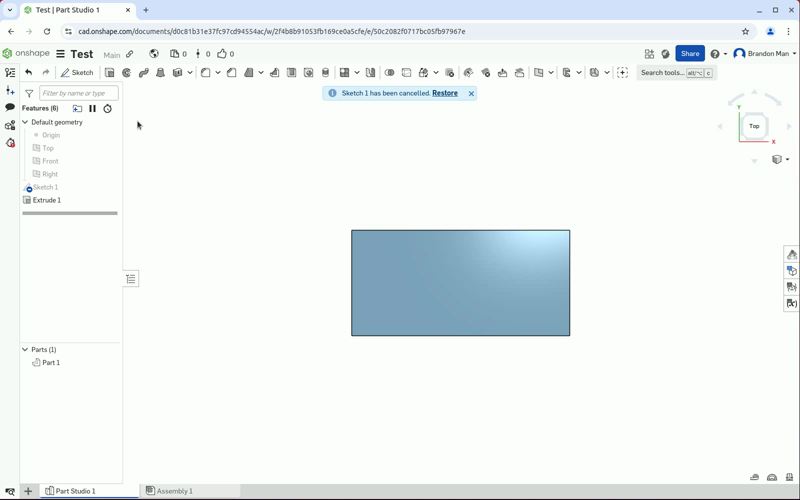
key(shift+h)
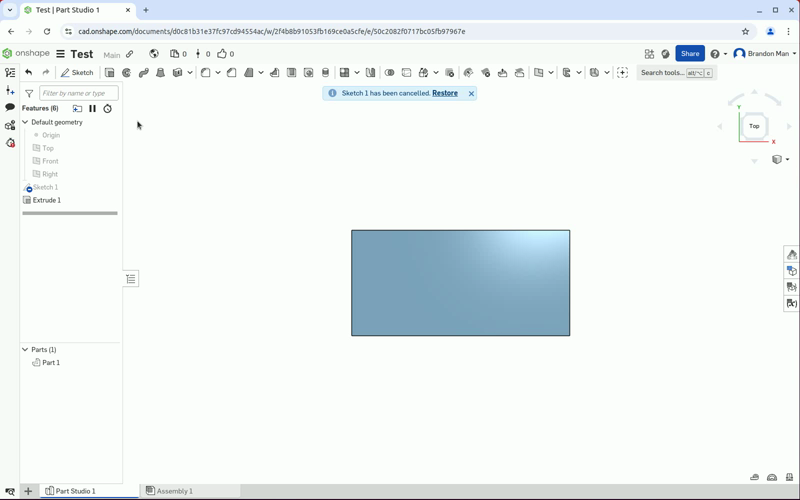
mouse_move(73, 189)
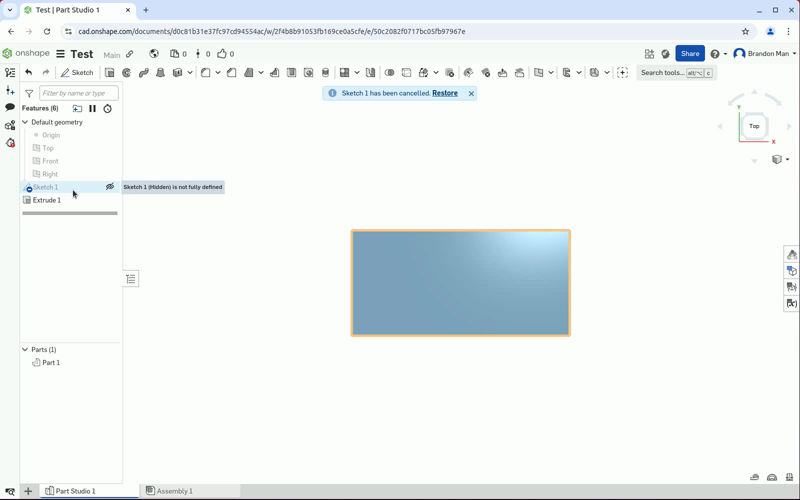
click(73, 189)
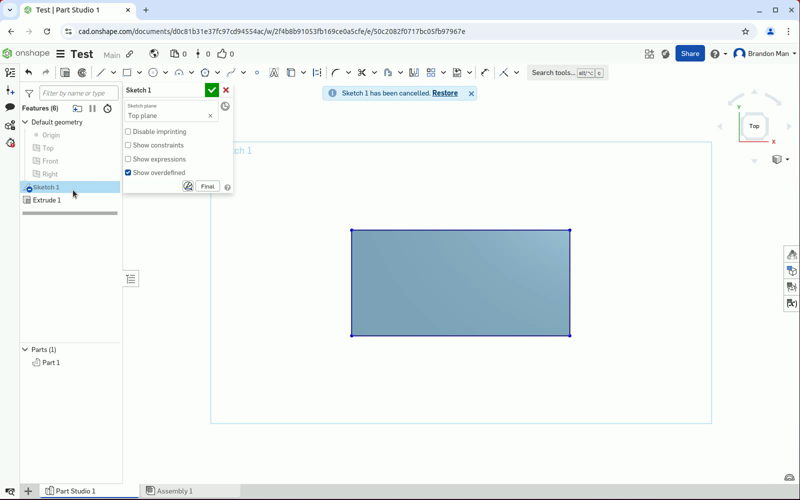
mouse_move(229, 92)
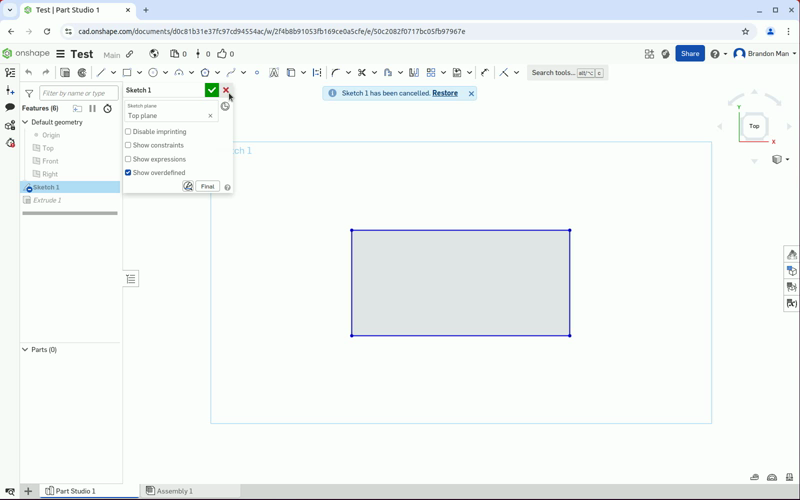
click(229, 92)
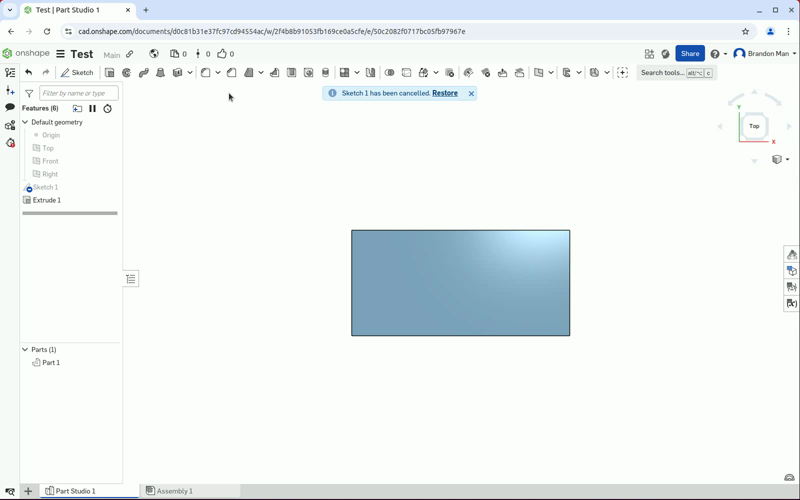
mouse_move(73, 352)
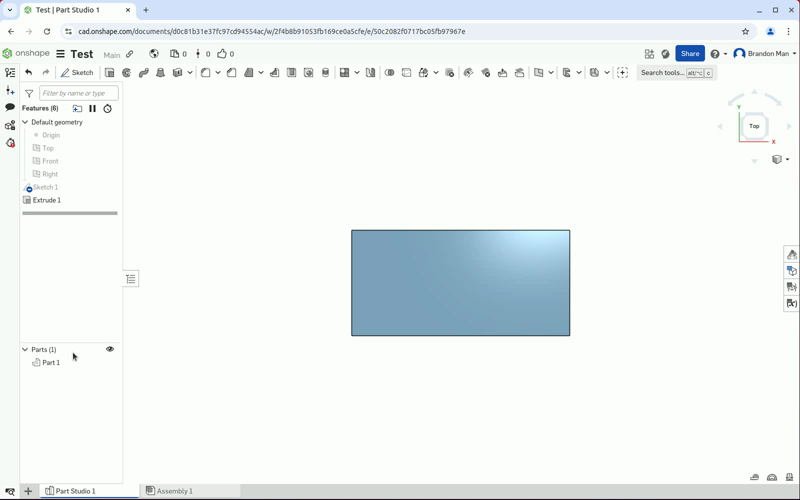
key(y)
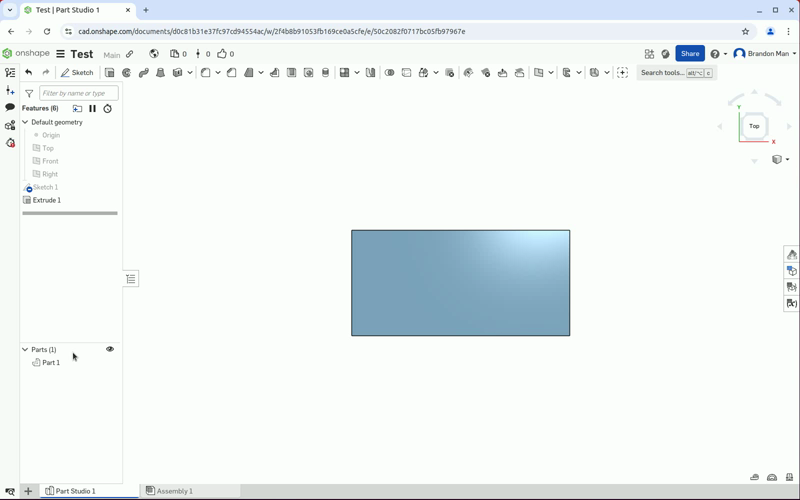
key(shift+p)
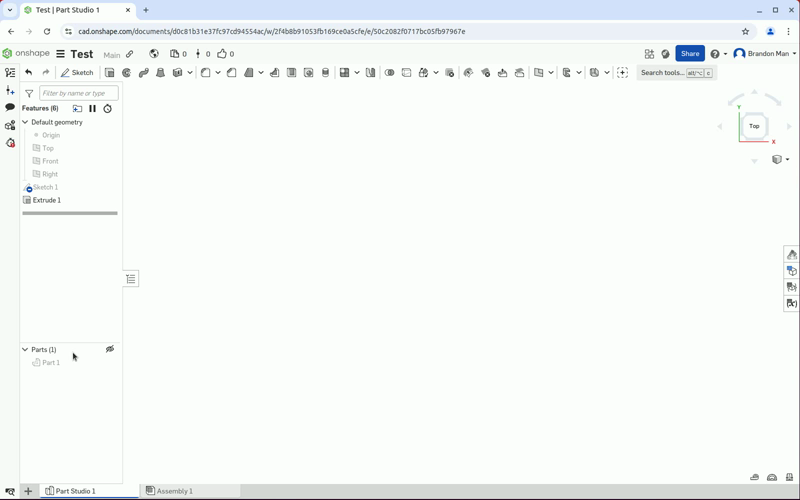
key(space)
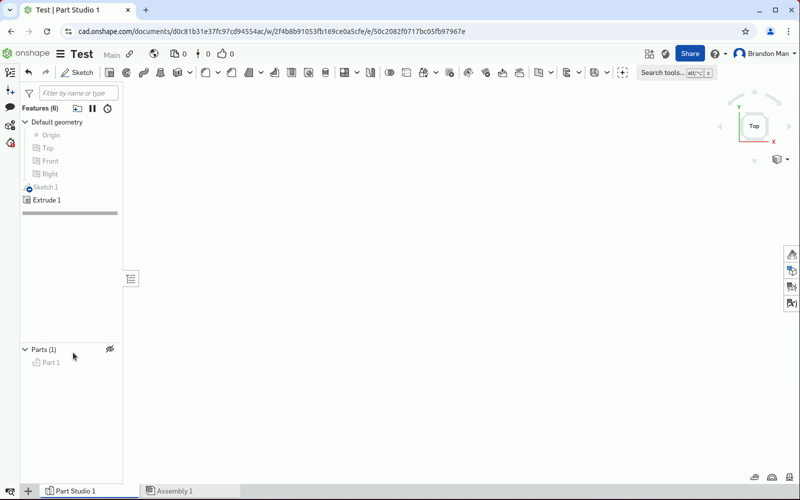
key_down(shift)
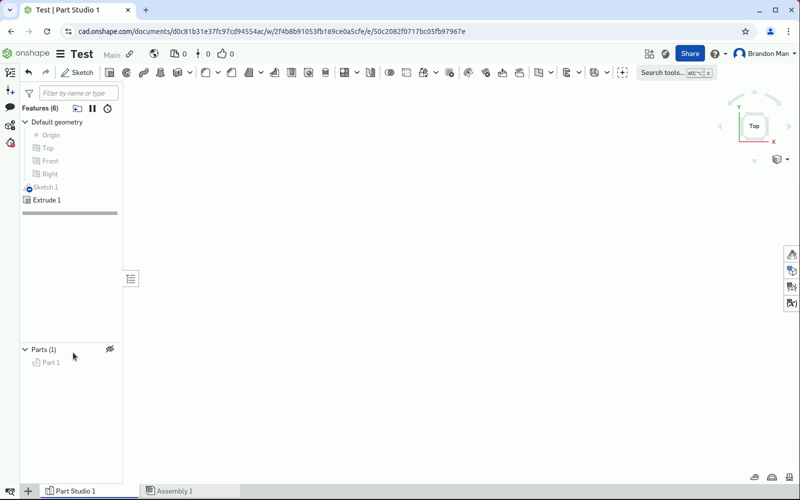
key(up)
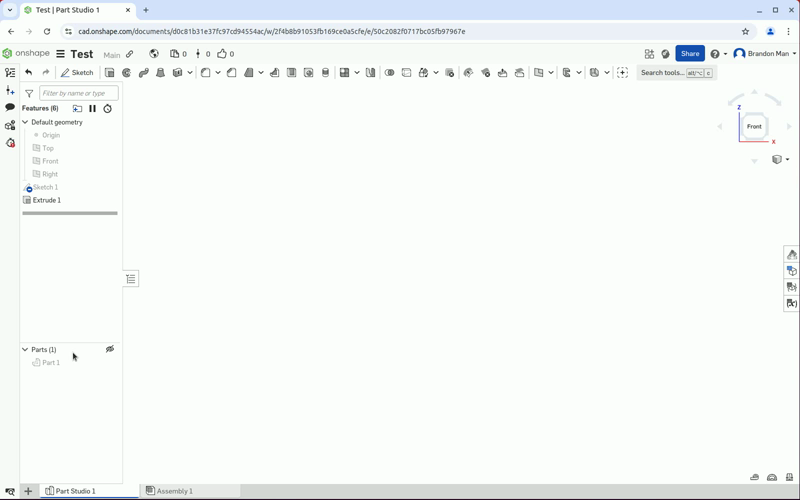
key_up(shift)
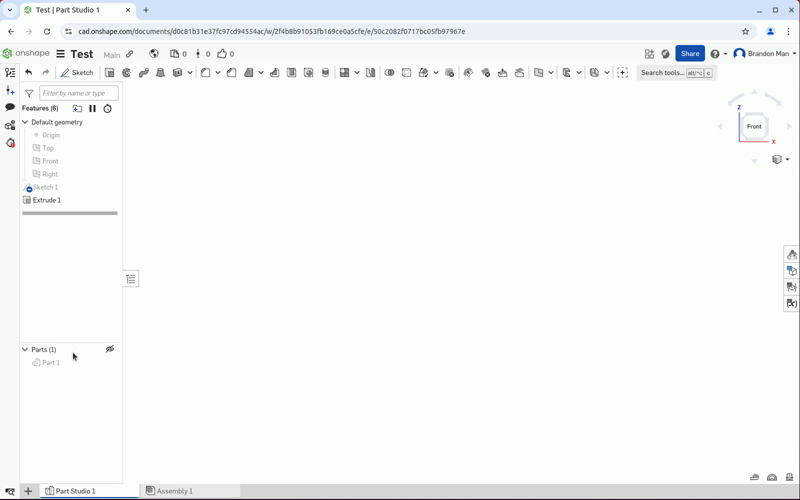
key(space)
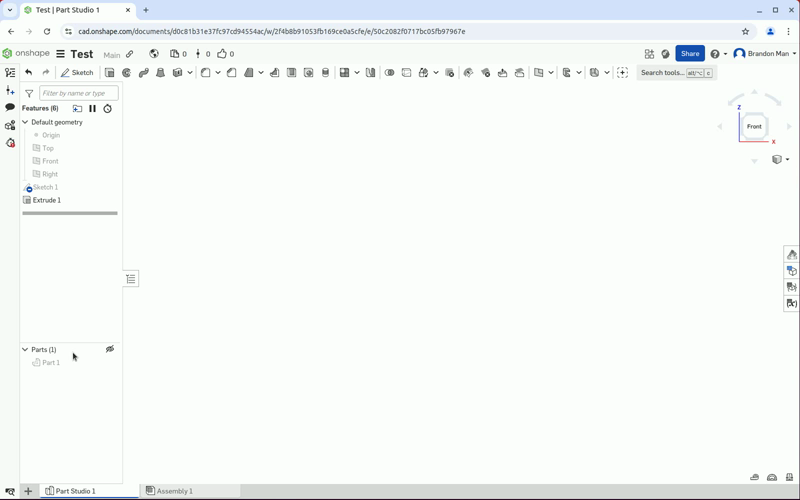
key_down(shift)
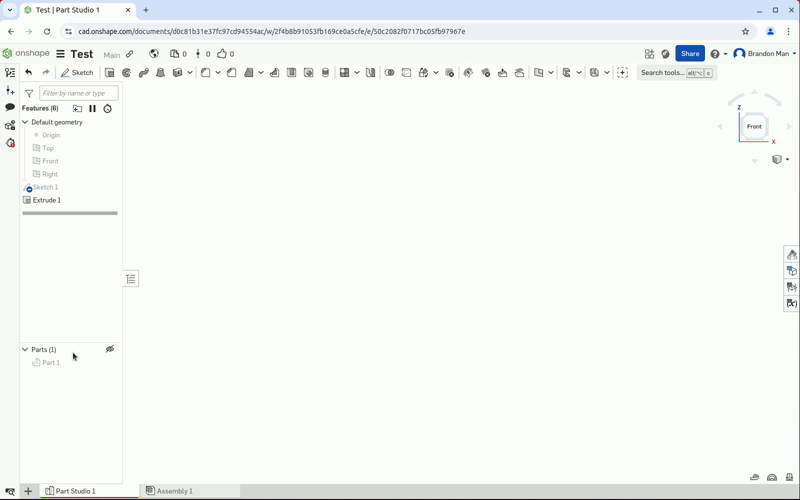
key(left)
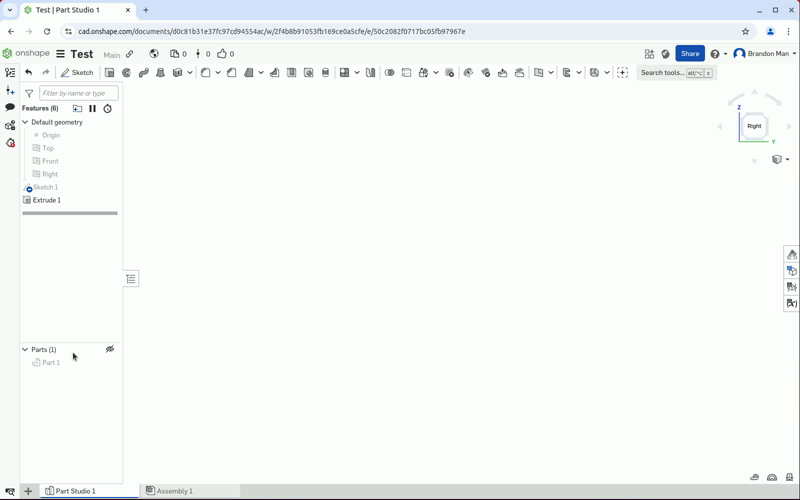
key_up(shift)
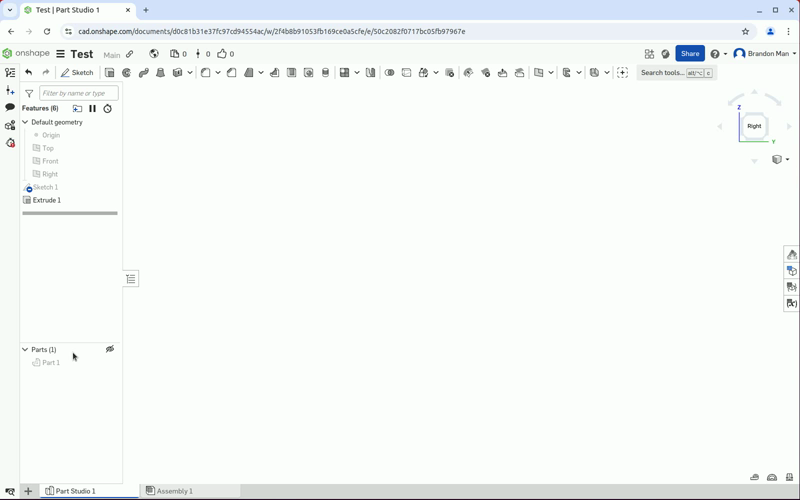
mouse_move(73, 352)
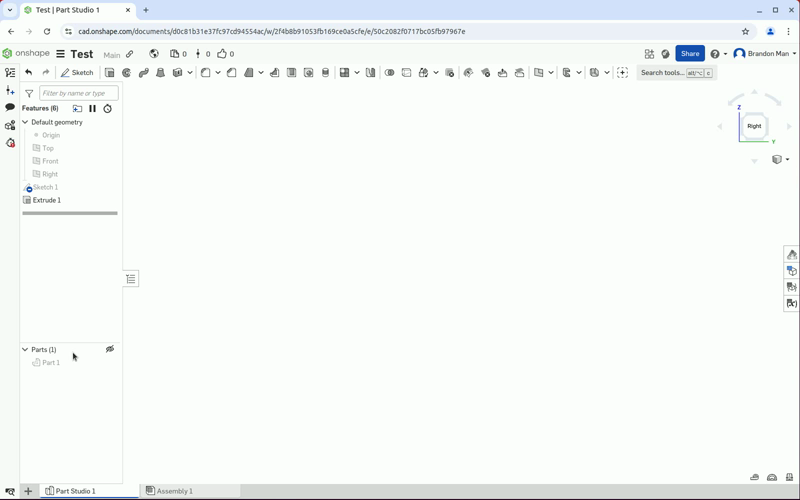
key(shift+y)
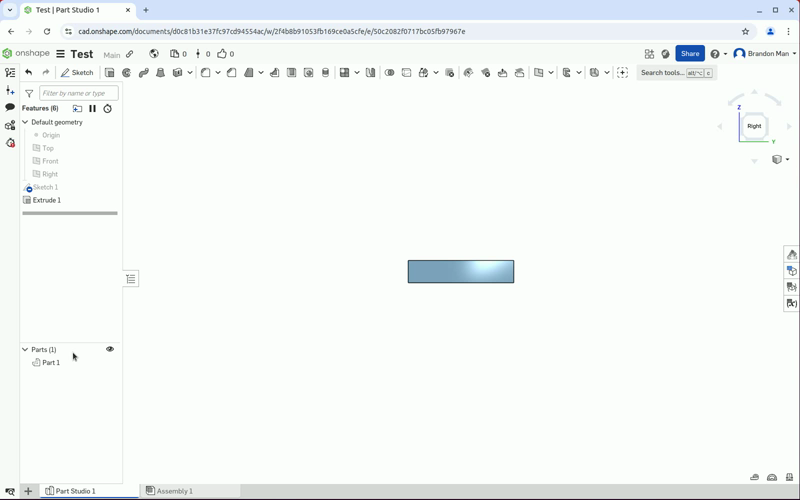
mouse_move(541, 75)
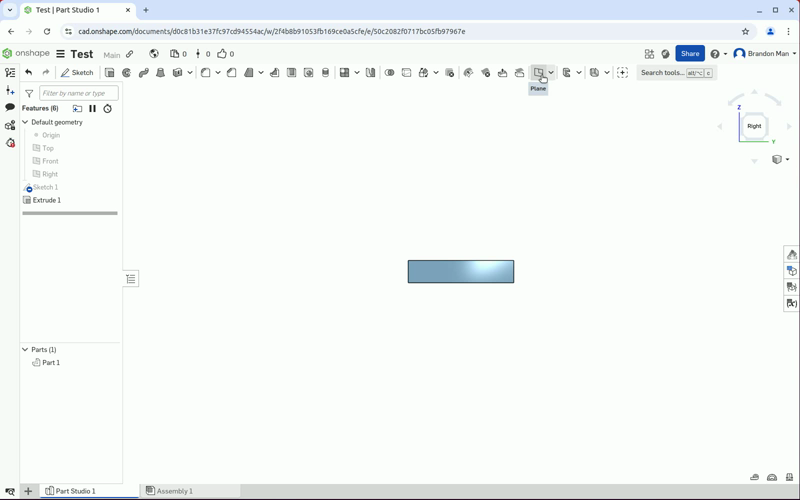
click(541, 75)
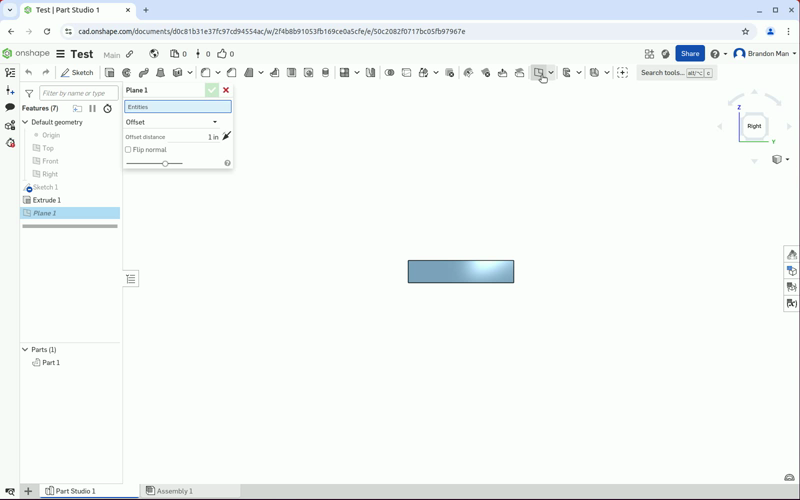
mouse_move(73, 176)
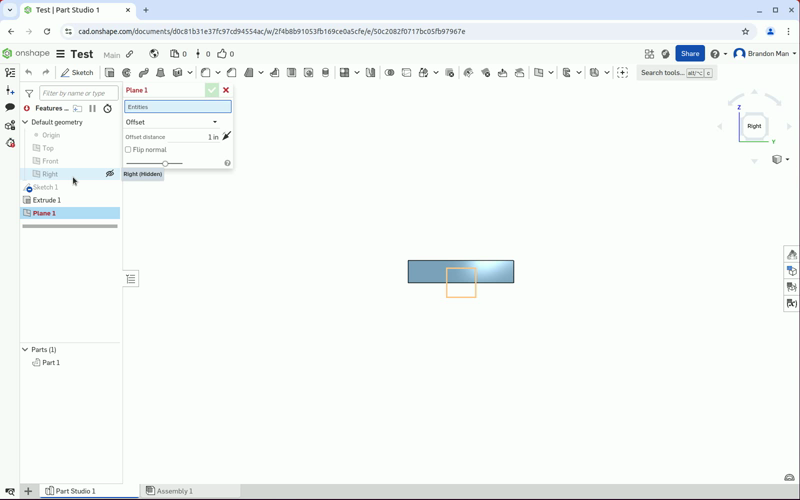
click(73, 176)
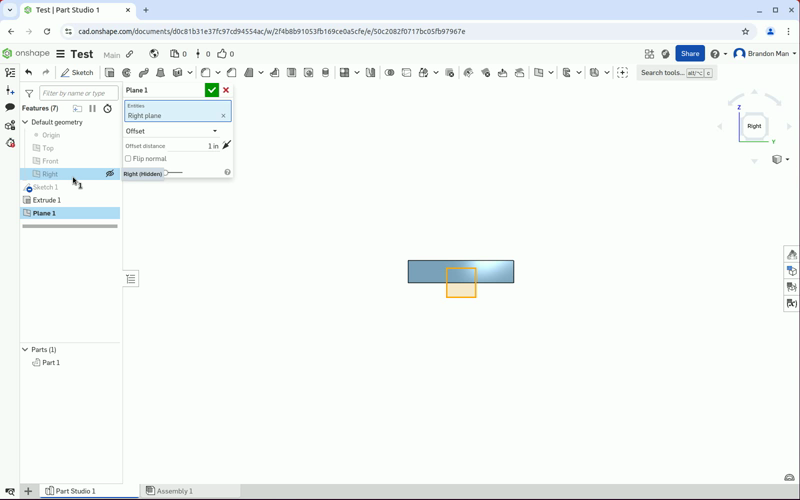
key(tab, 2)
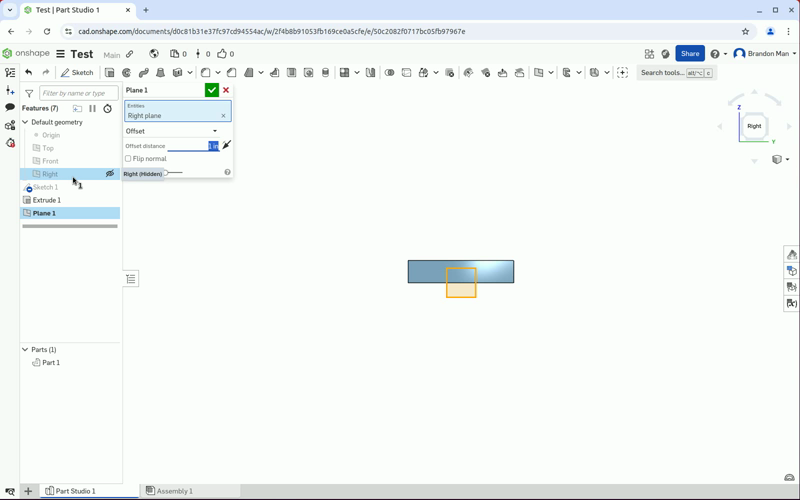
text(22.4)
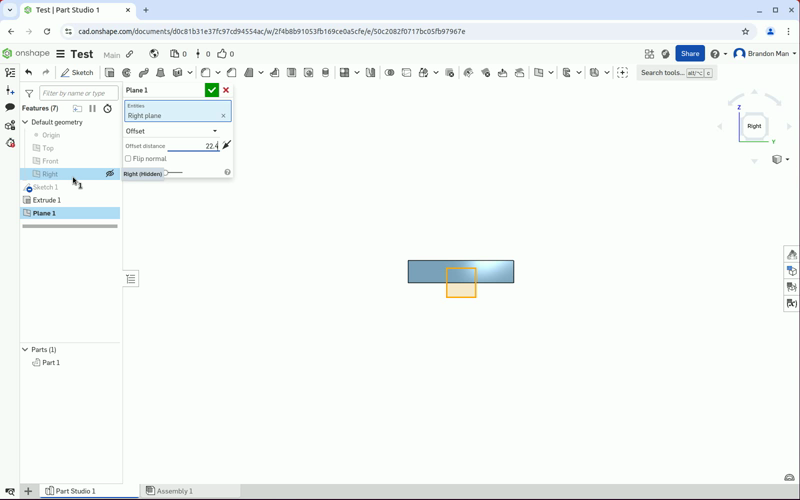
key(enter, 2)
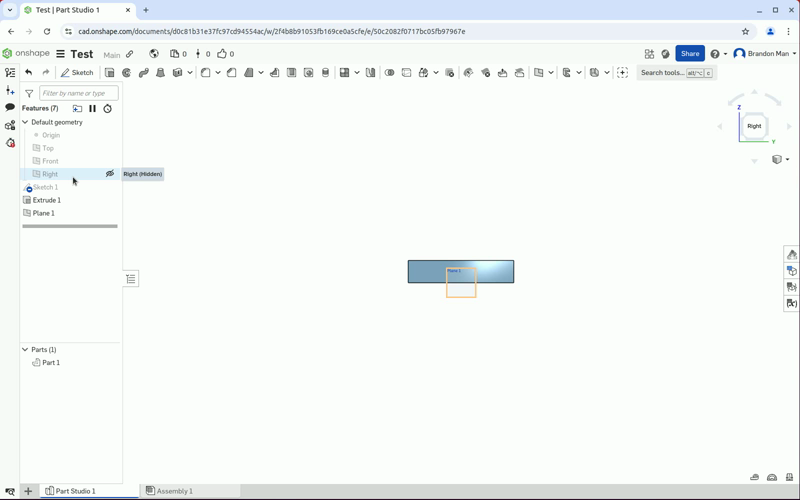
key(shift+s)
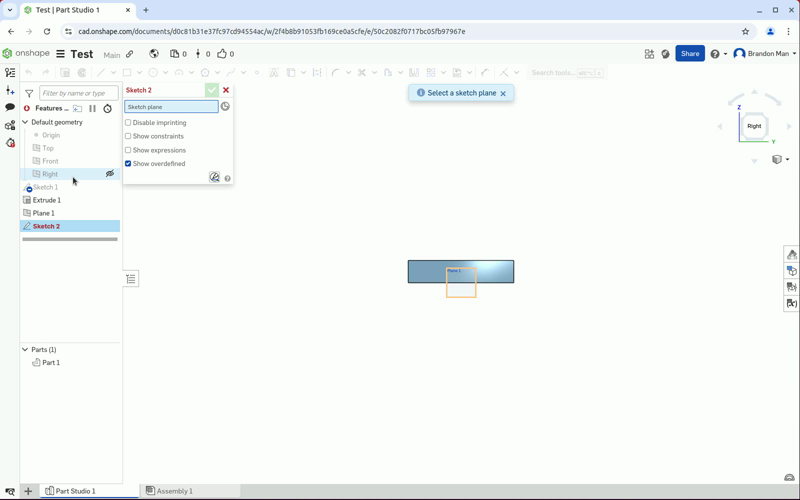
mouse_move(73, 215)
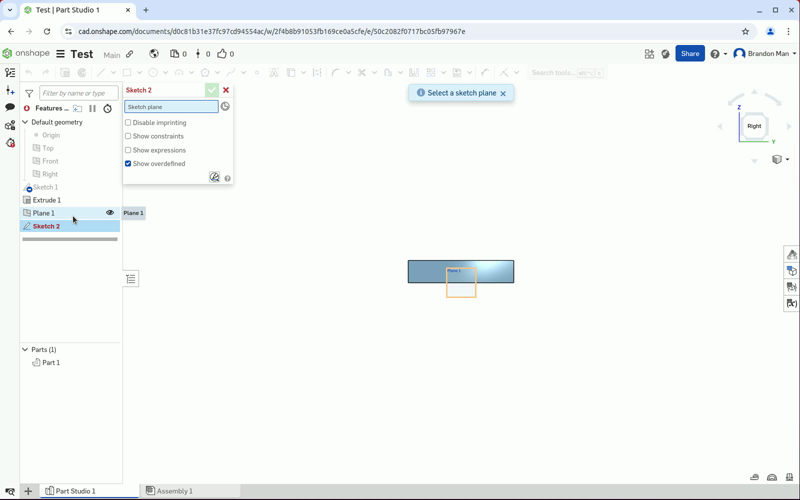
click(73, 215)
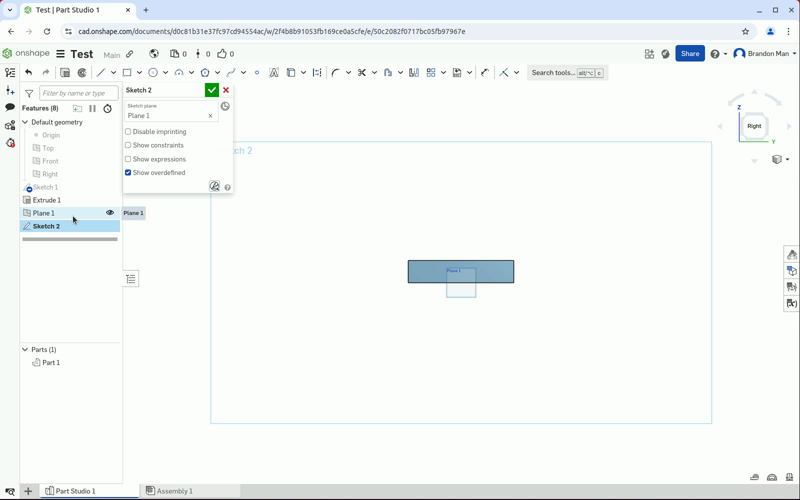
mouse_move(73, 352)
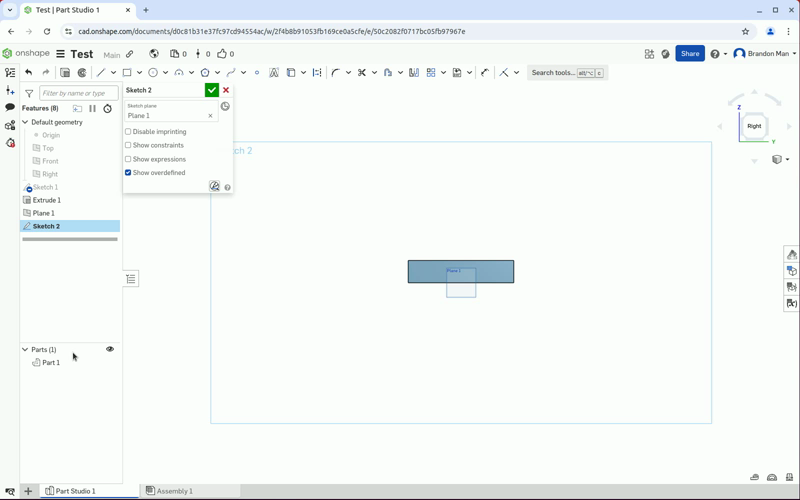
key(y)
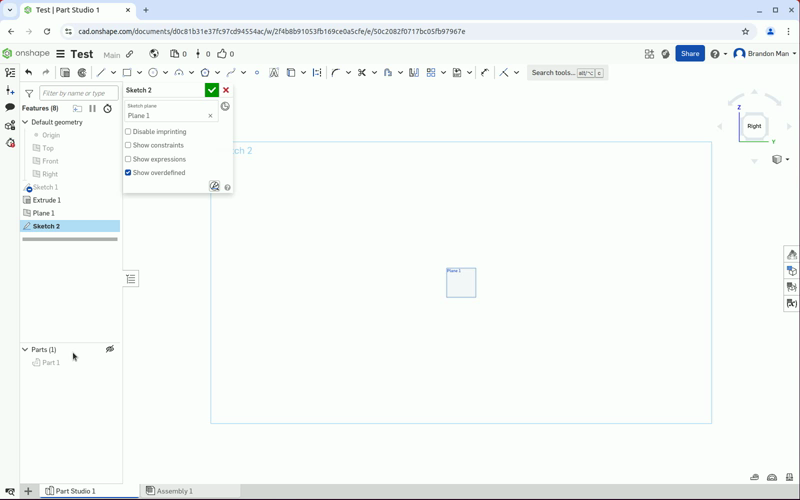
key(l)
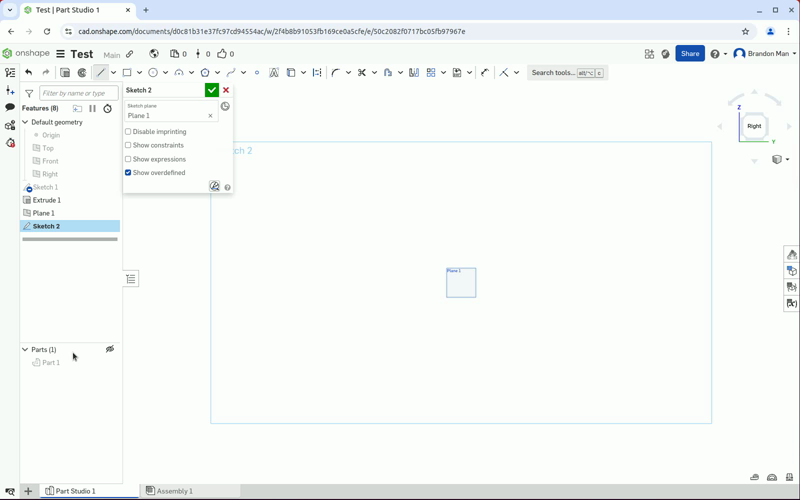
key_down(shift)
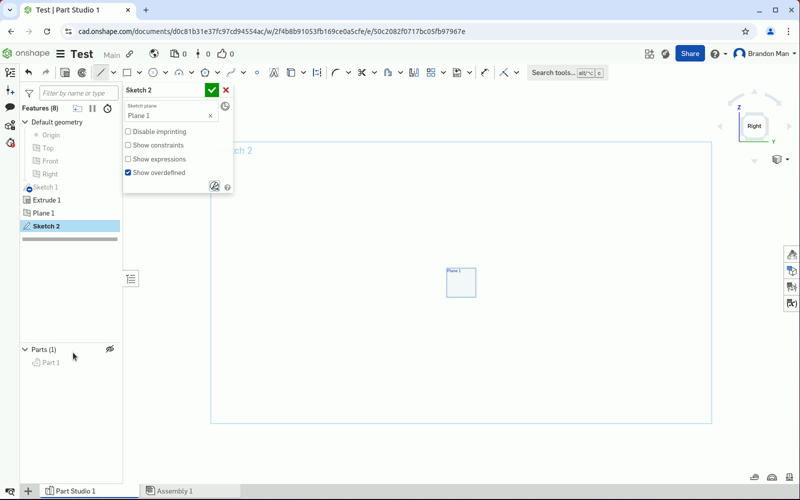
mouse_move(407, 282)
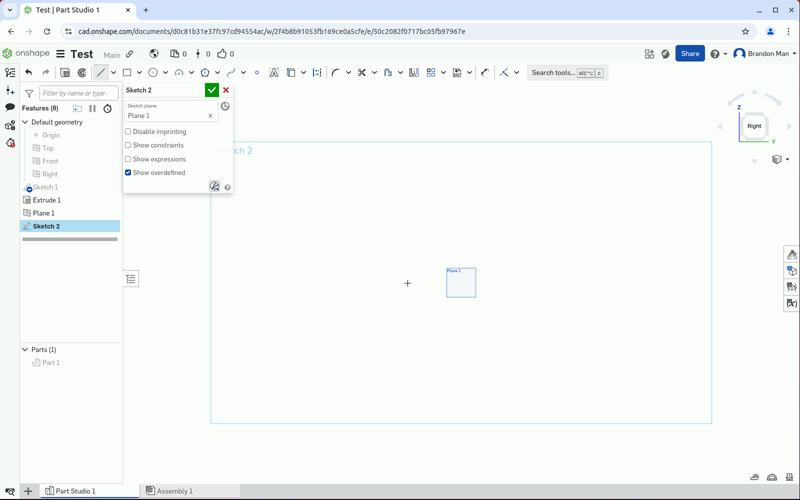
click(407, 282)
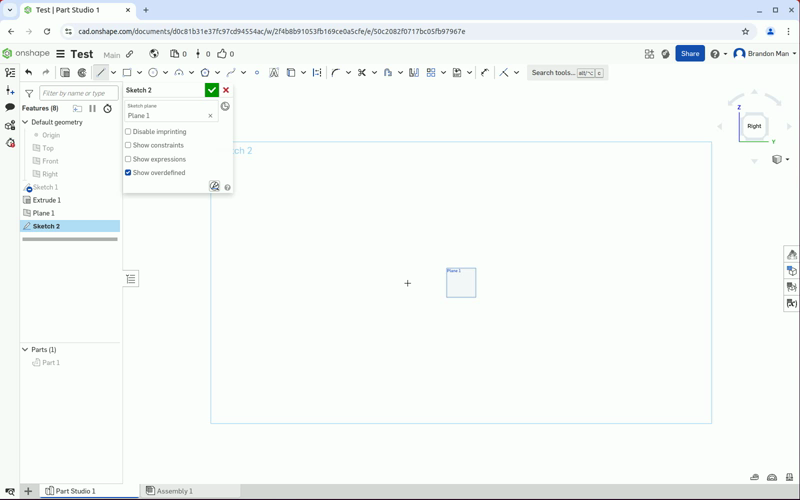
key_up(shift)
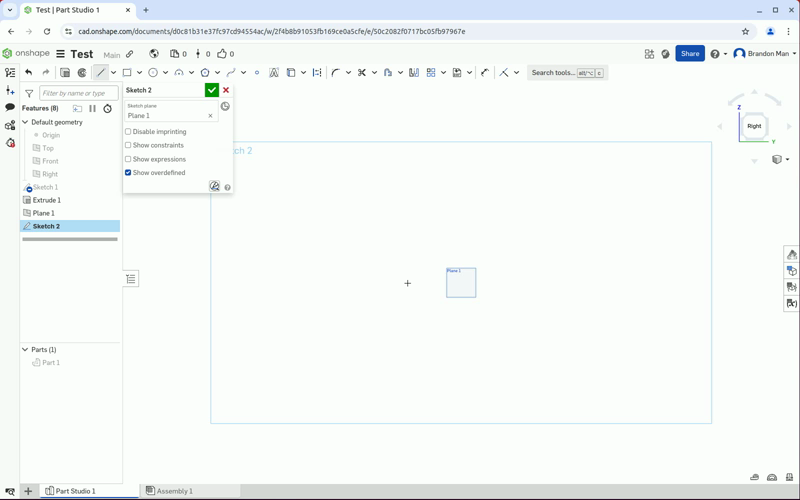
key_down(shift)
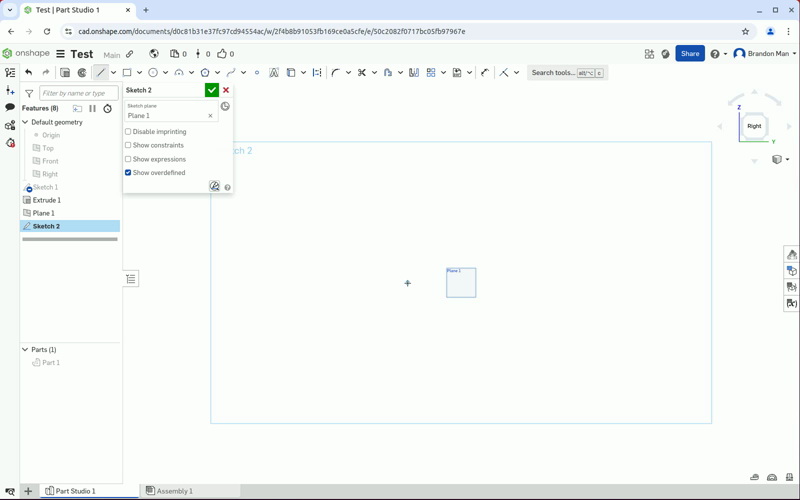
mouse_move(513, 282)
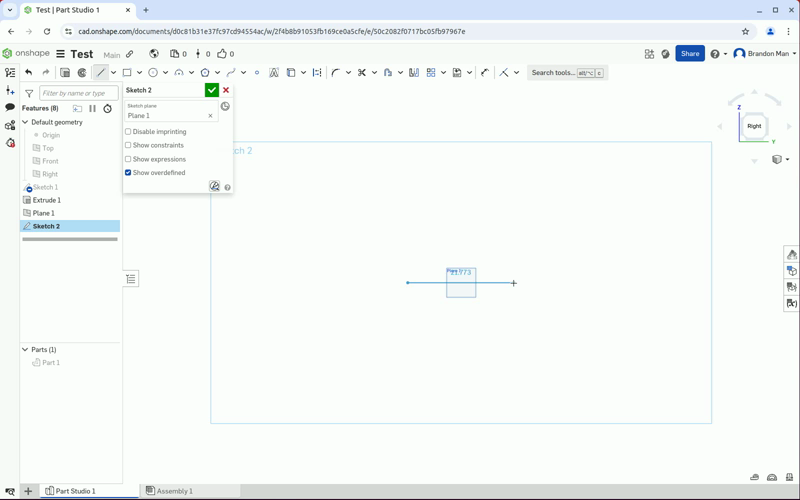
click(513, 282)
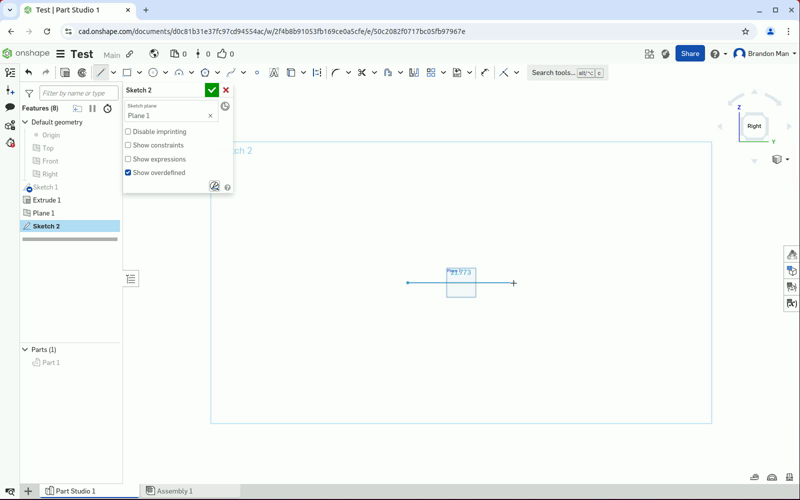
key_up(shift)
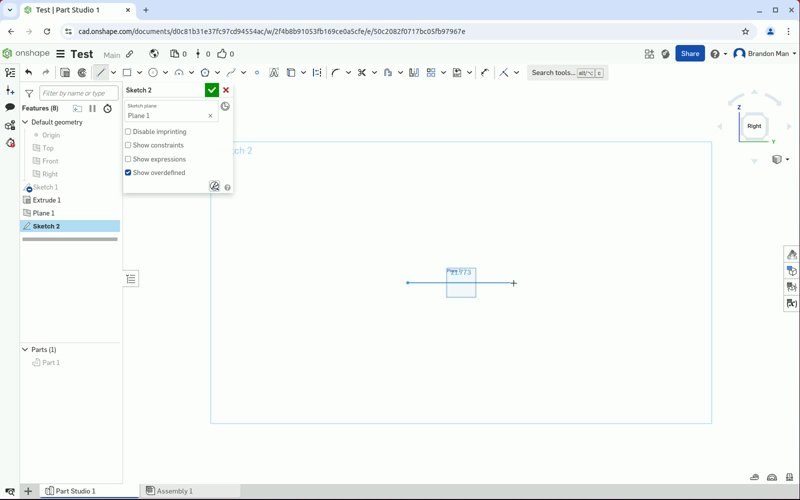
key_down(shift)
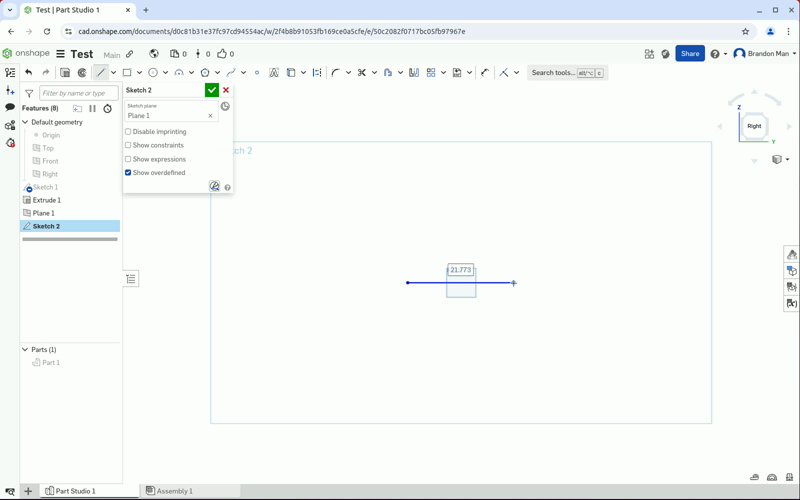
mouse_move(543, 282)
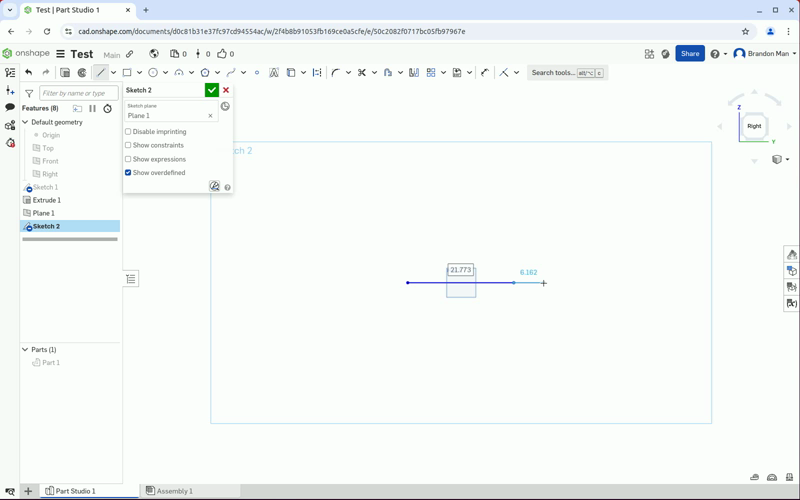
mouse_move(513, 260)
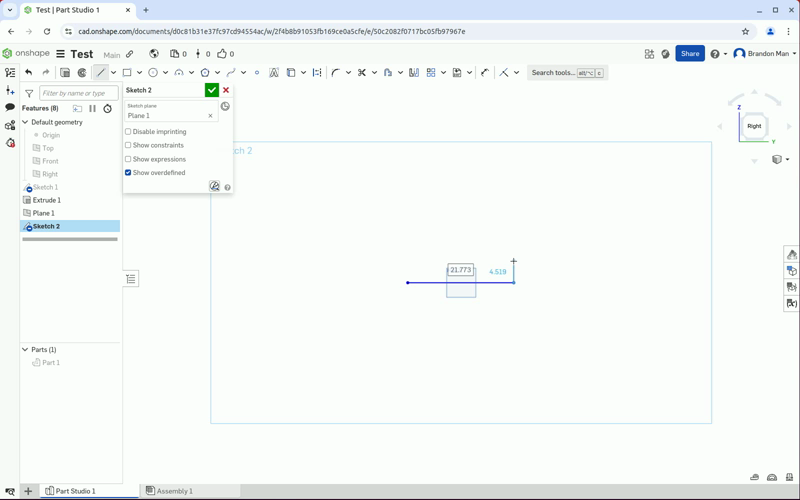
click(513, 260)
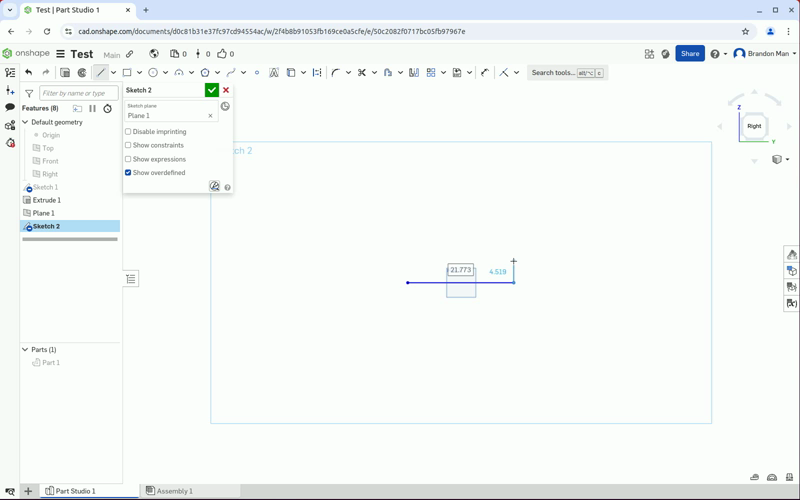
key_up(shift)
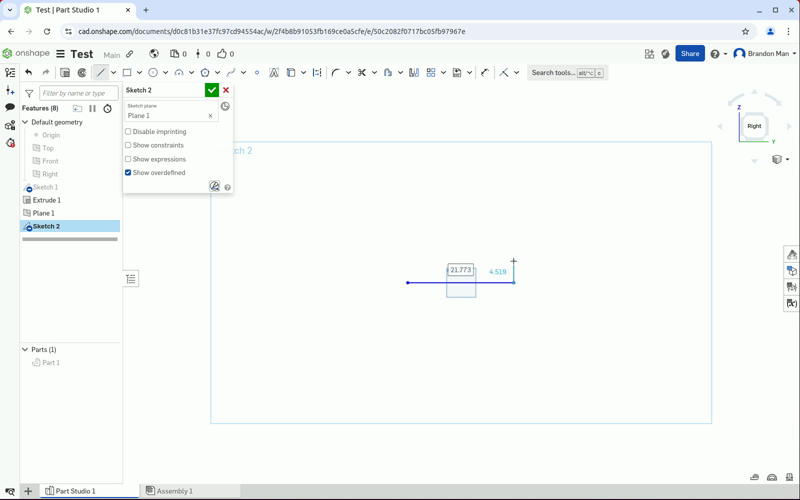
key_down(shift)
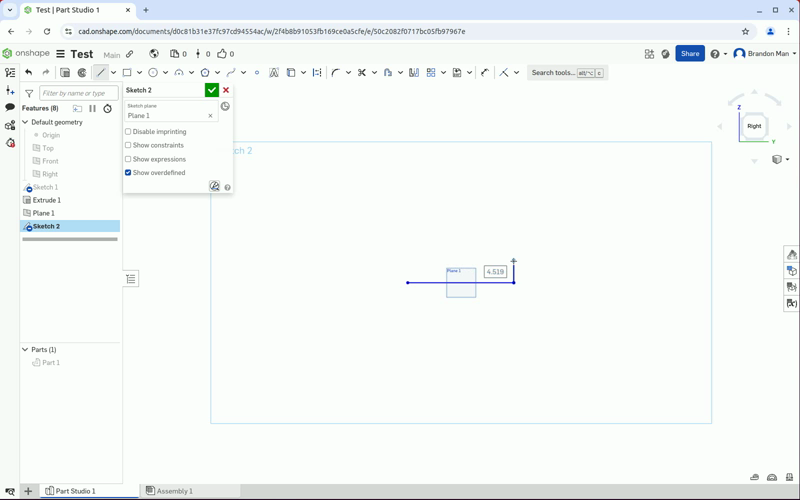
mouse_move(407, 260)
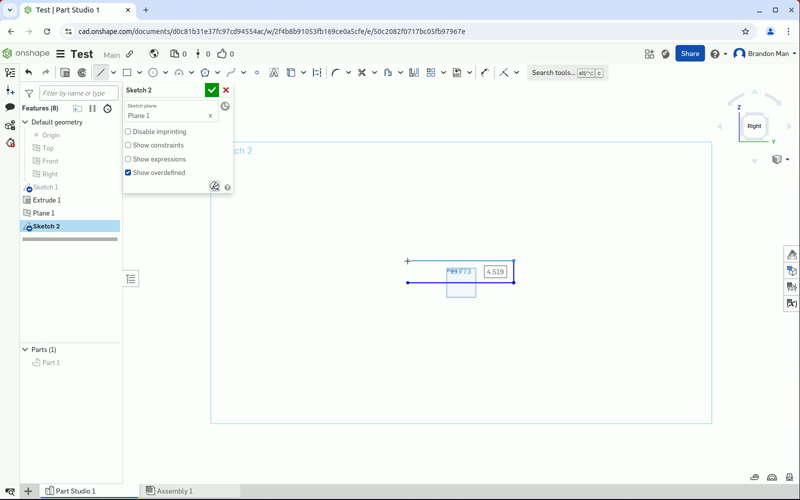
click(407, 260)
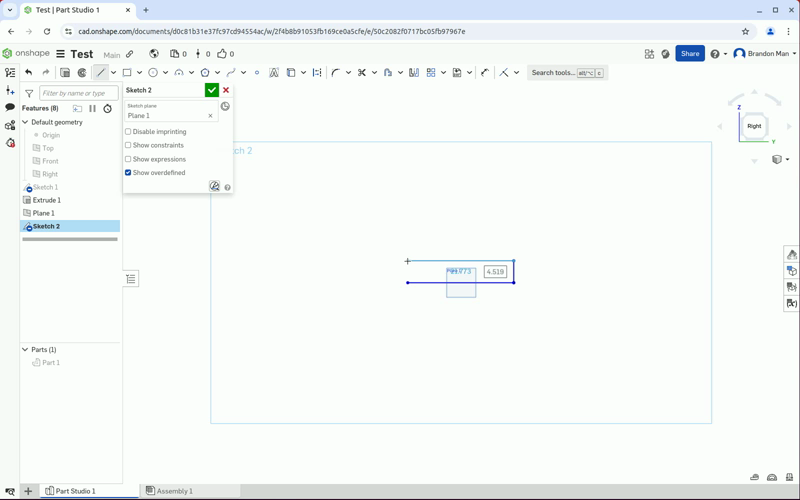
key_up(shift)
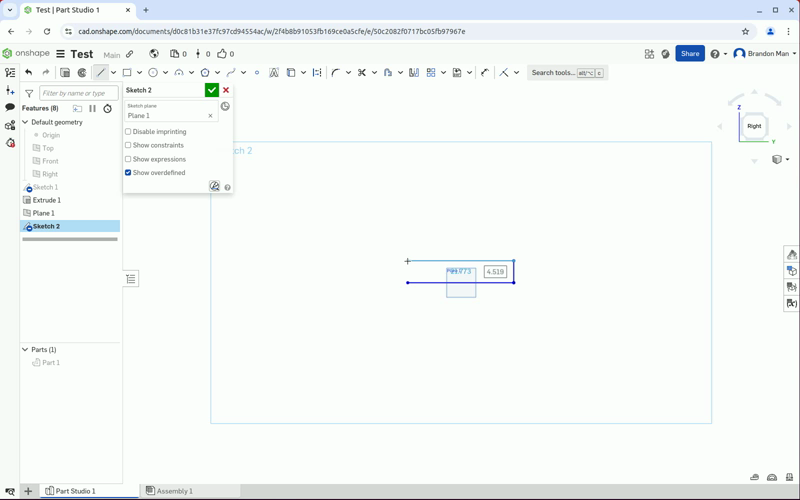
mouse_move(437, 260)
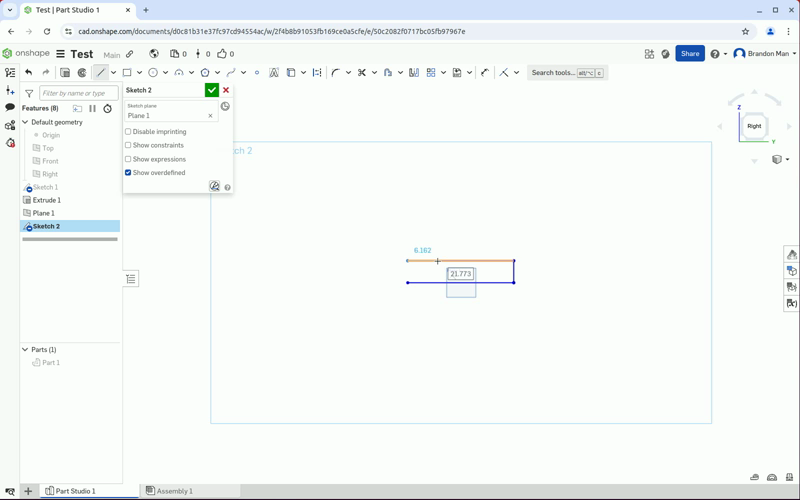
key_down(shift)
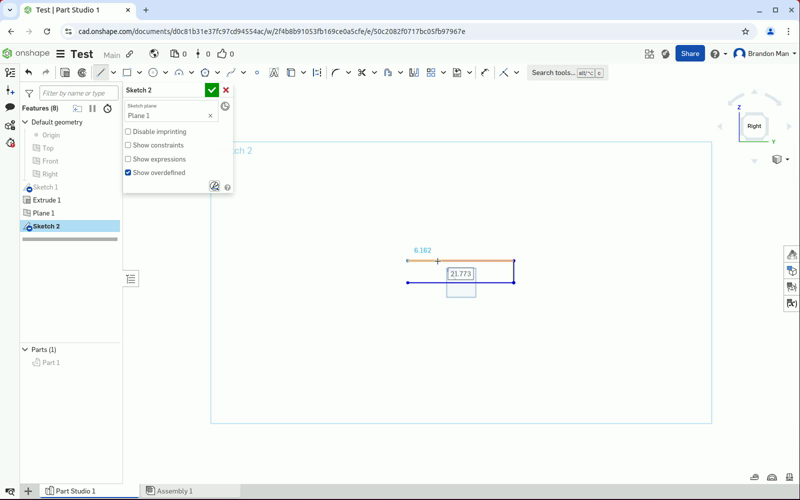
mouse_move(407, 282)
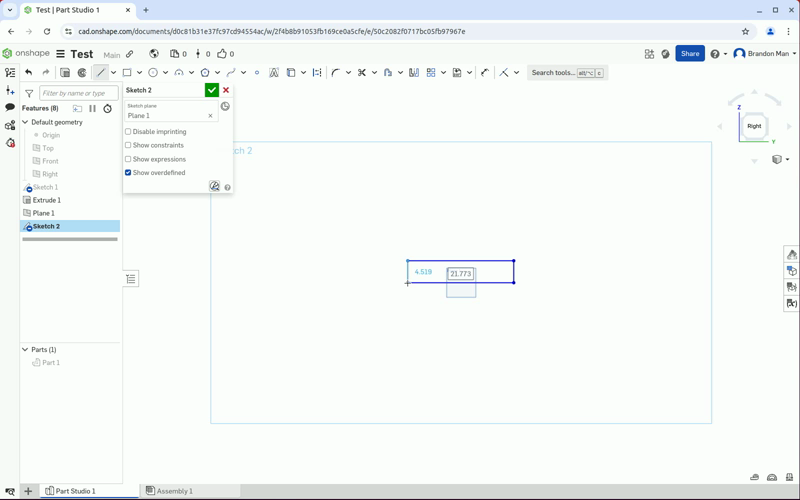
key_up(shift)
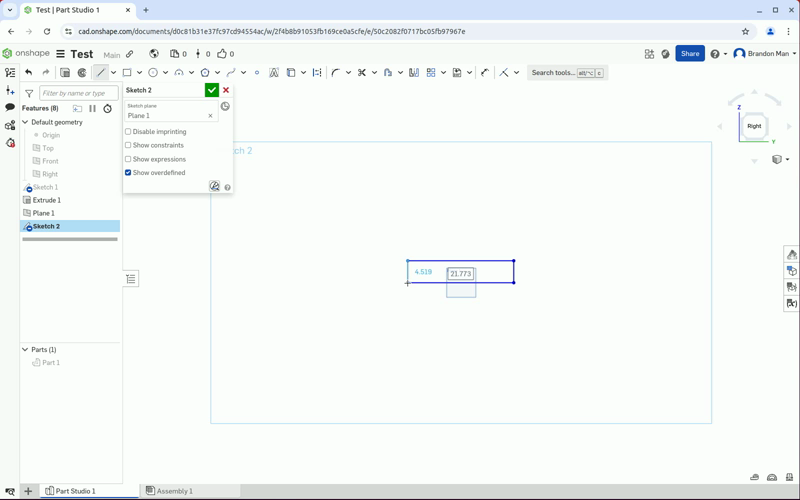
click(407, 282)
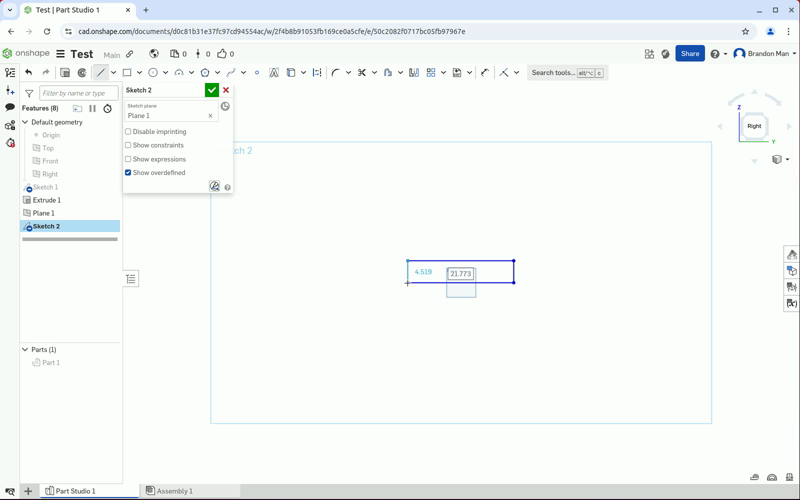
key(esc)
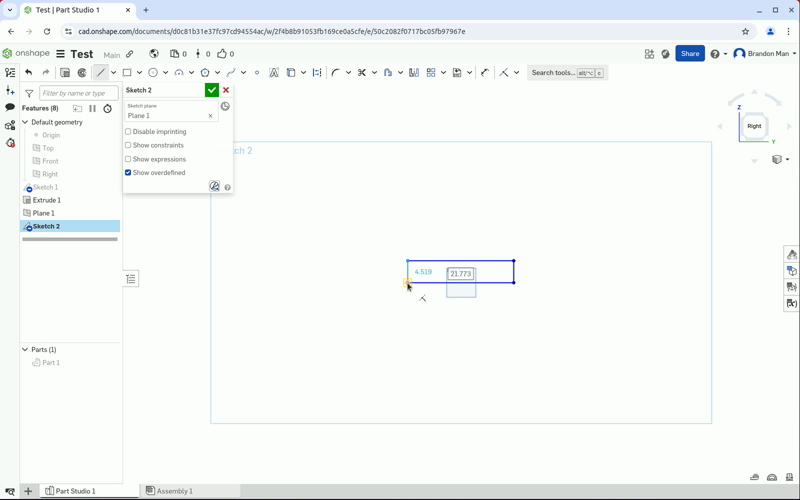
mouse_move(476, 264)
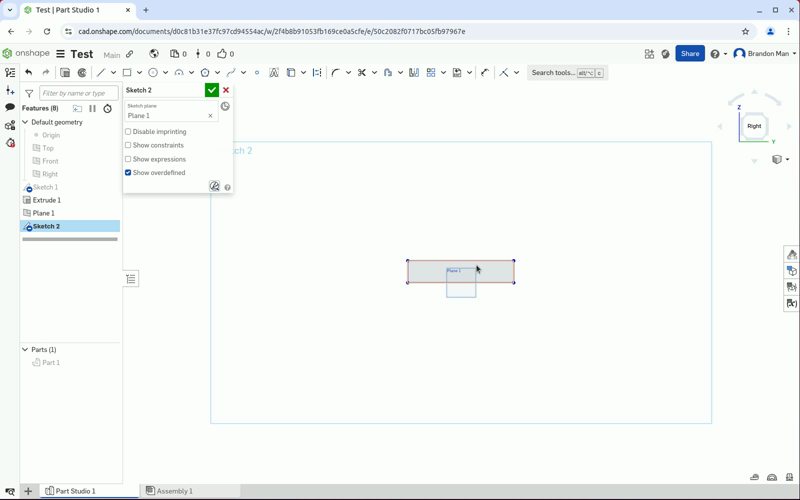
click(476, 264)
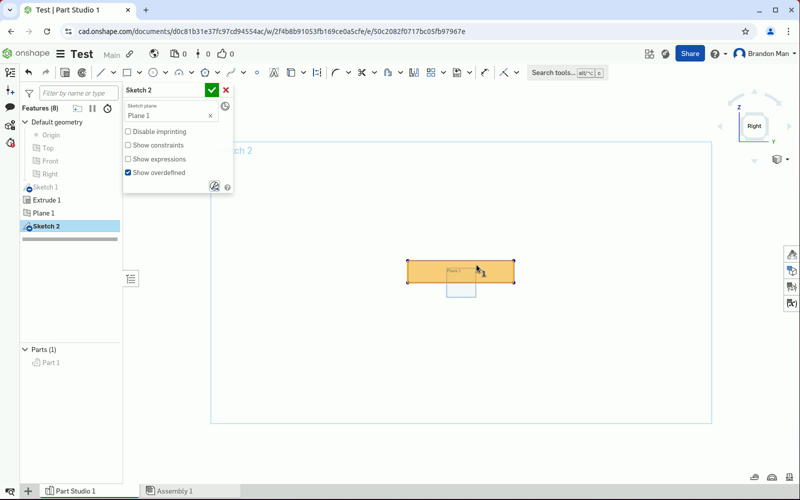
mouse_move(73, 352)
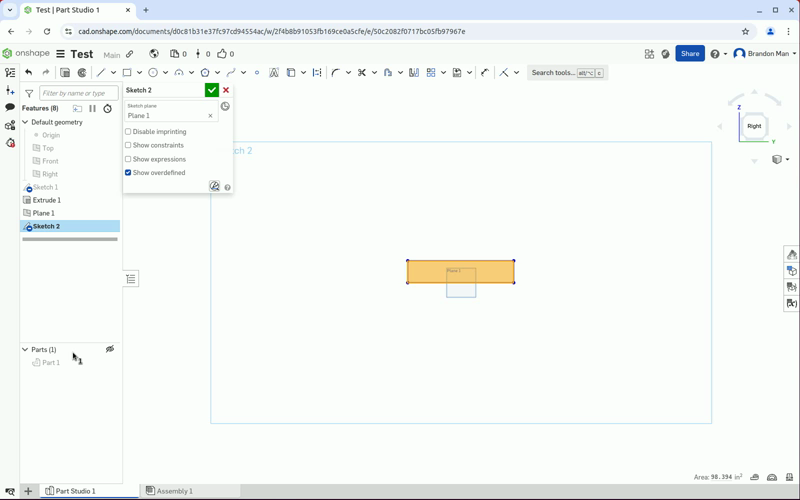
key(shift+y)
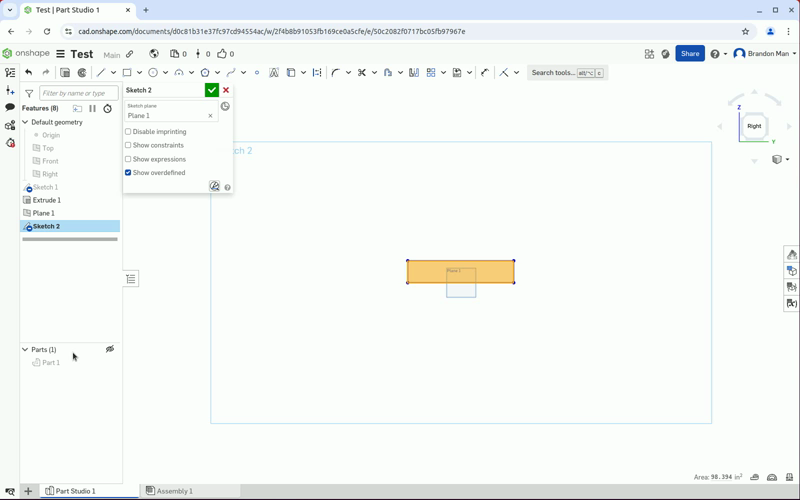
key(shift+e)
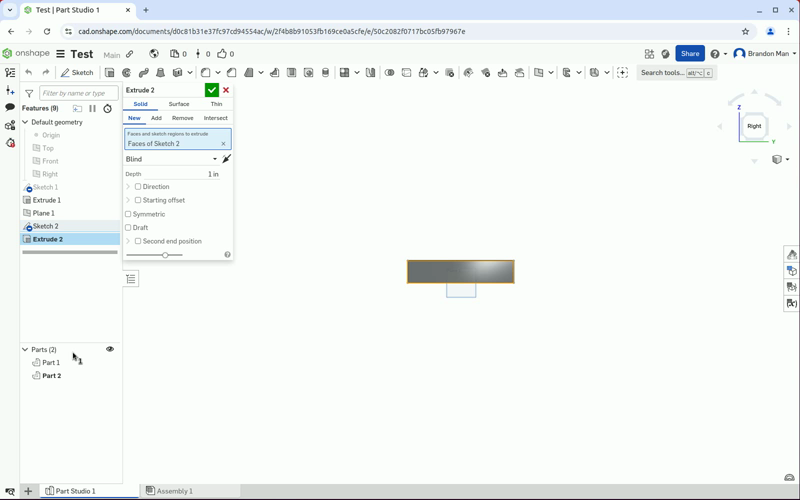
mouse_move(143, 106)
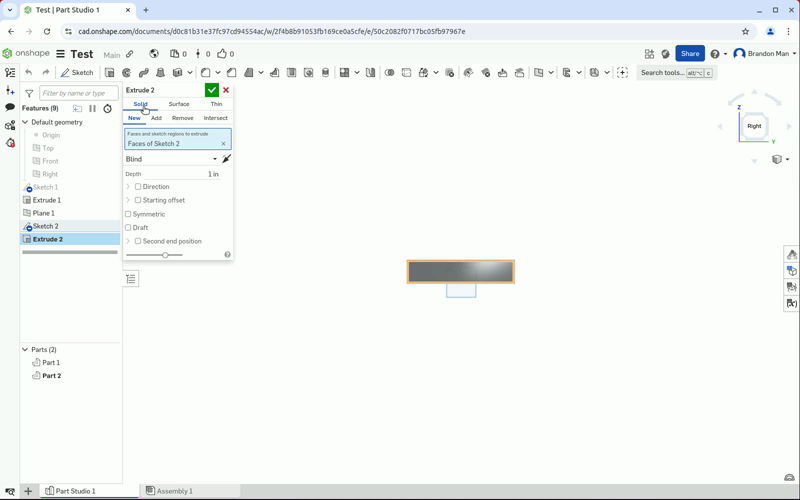
click(143, 106)
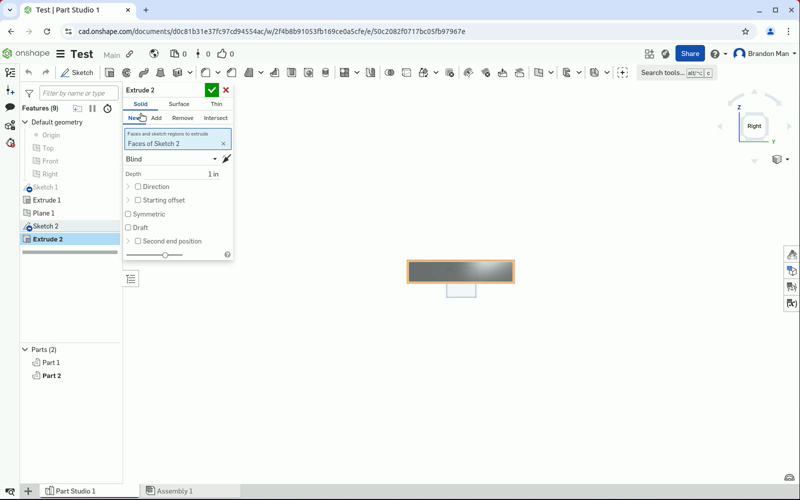
mouse_move(137, 120)
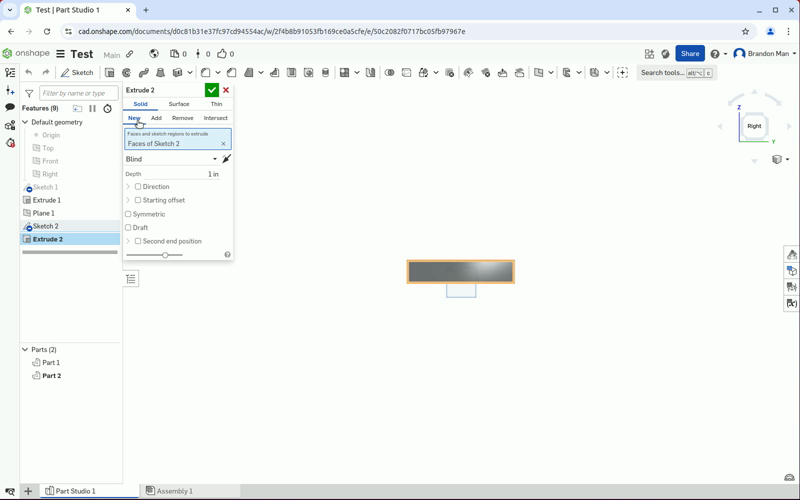
click(137, 120)
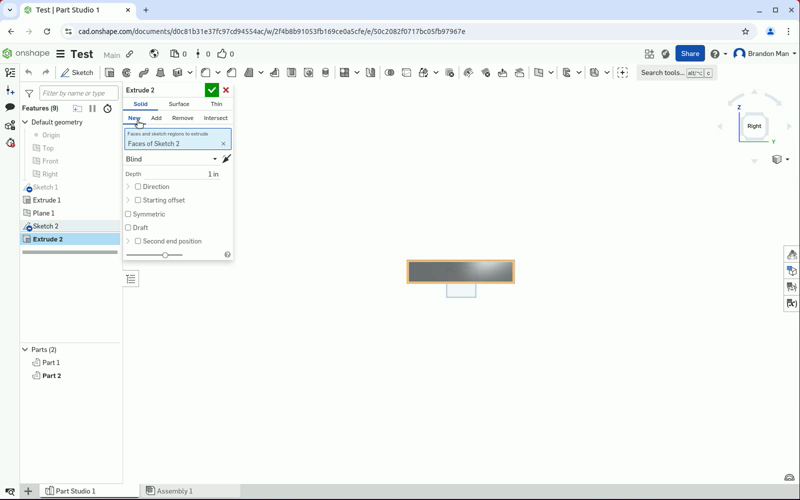
key(tab, 4)
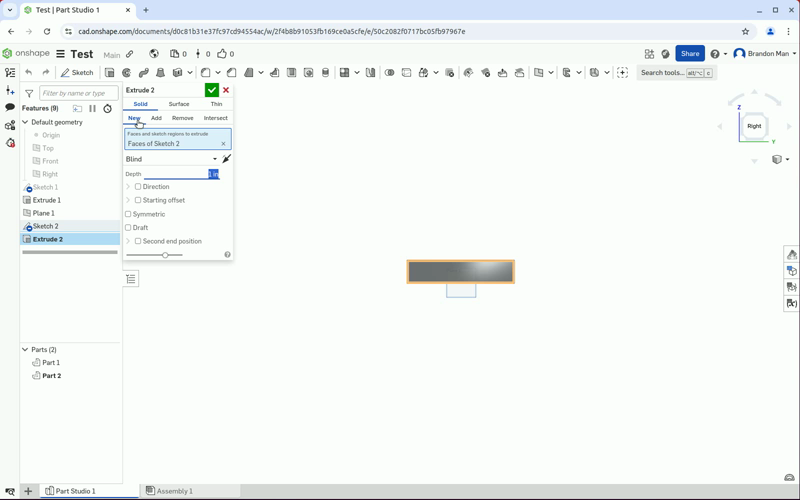
text(0.722)
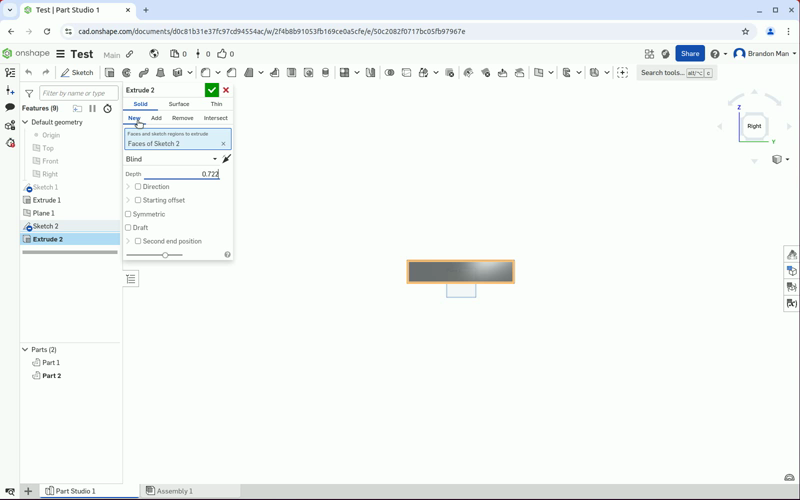
key(enter)
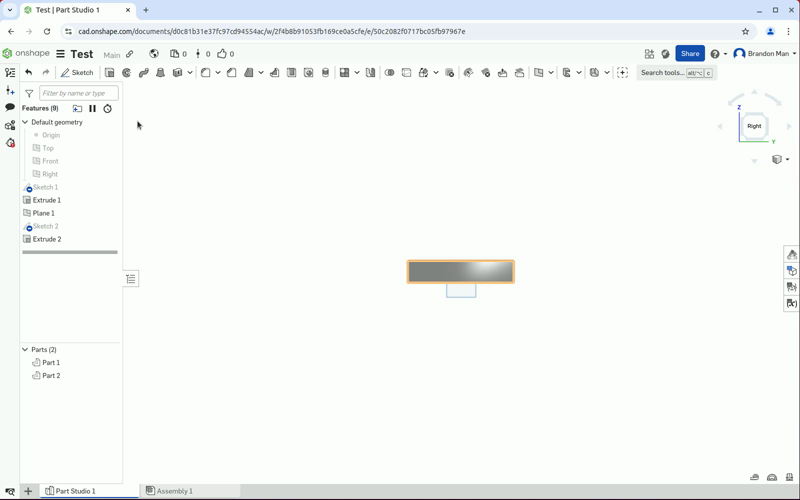
key(shift+h)
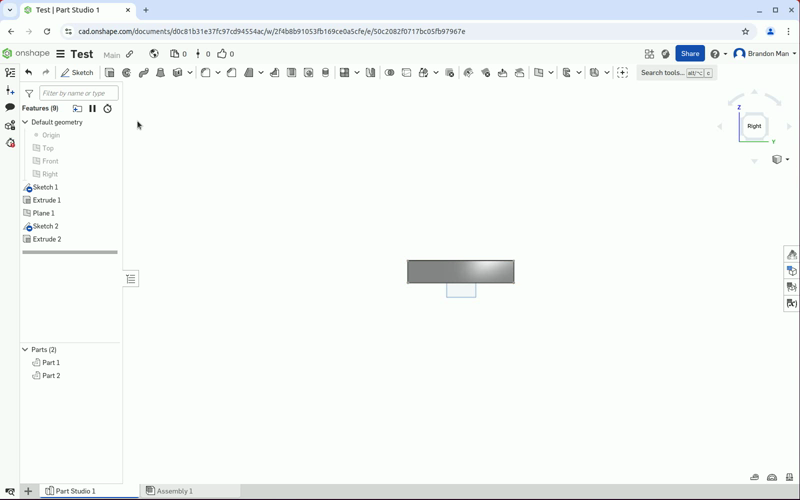
key(shift+h)
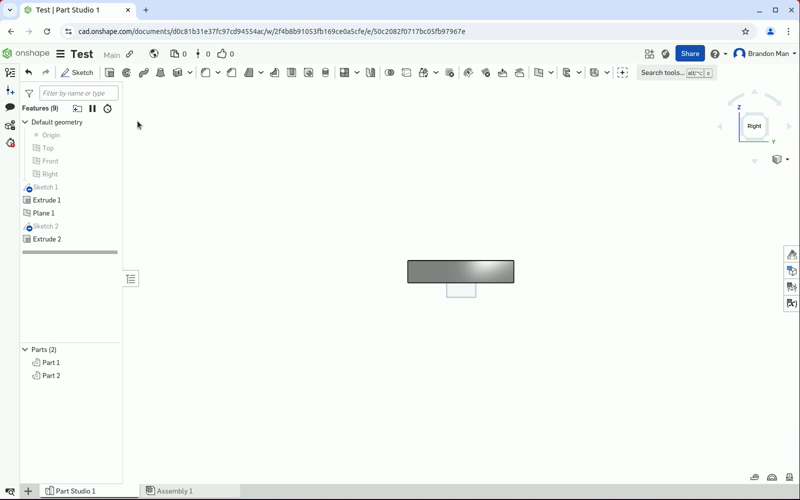
mouse_move(73, 189)
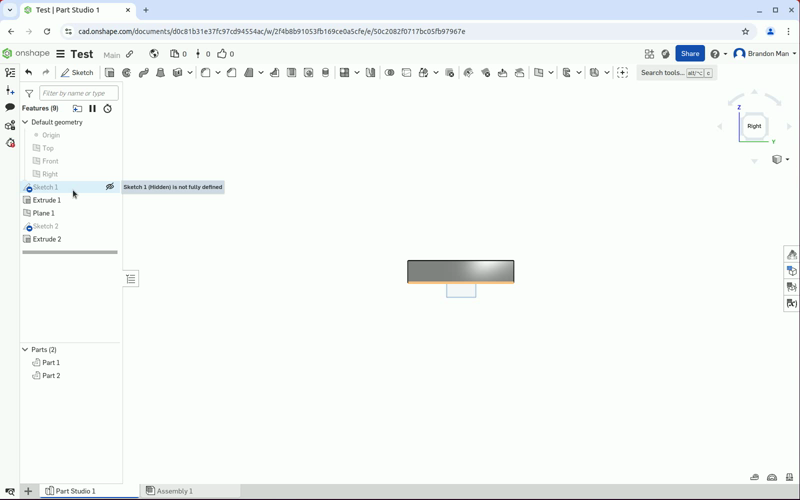
click(73, 189)
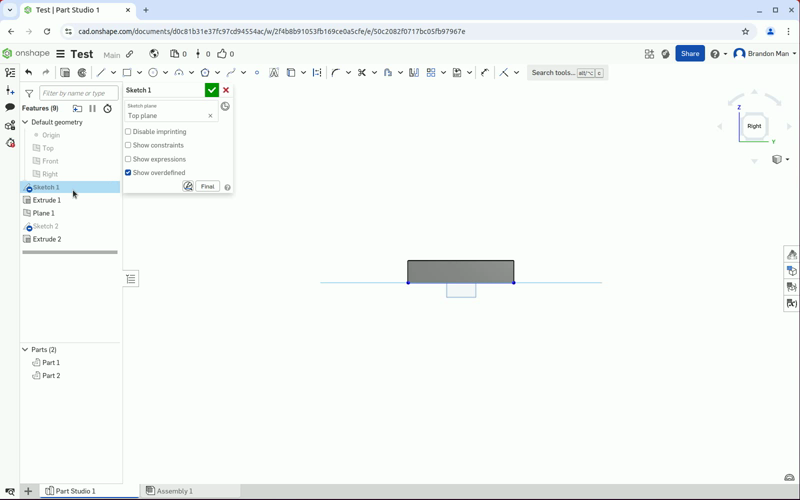
mouse_move(229, 92)
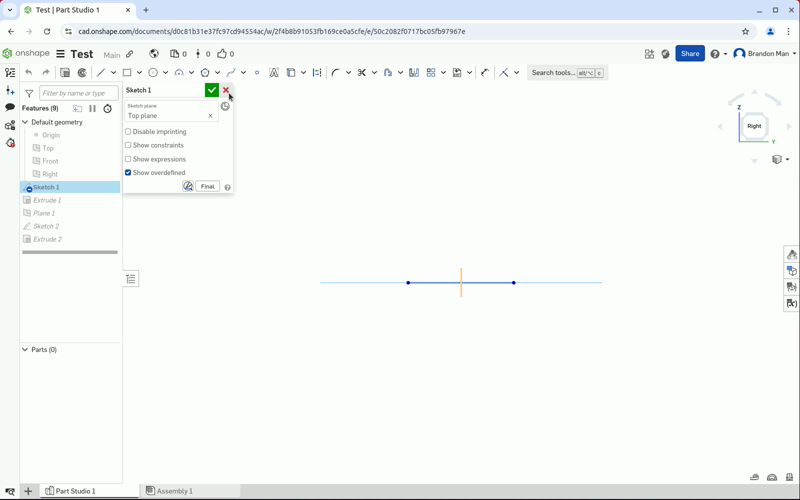
click(229, 92)
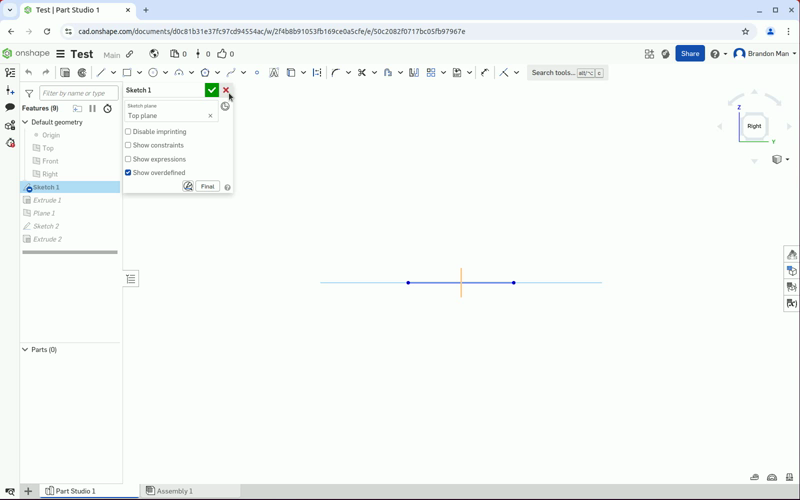
key(shift+s)
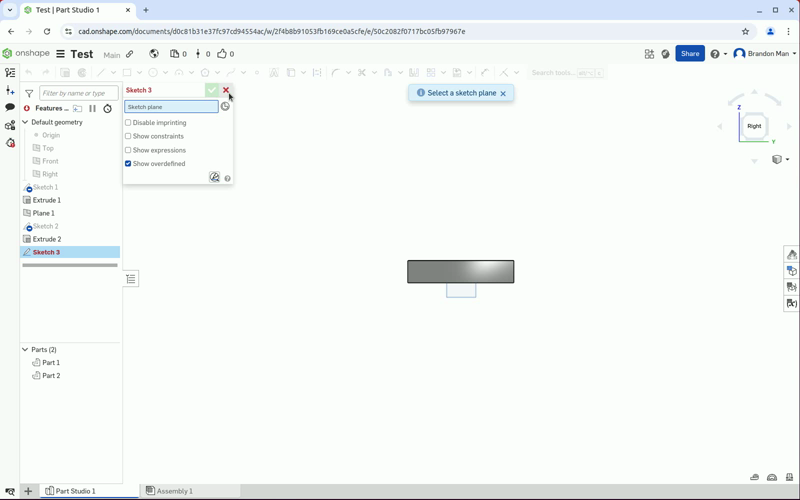
mouse_move(73, 215)
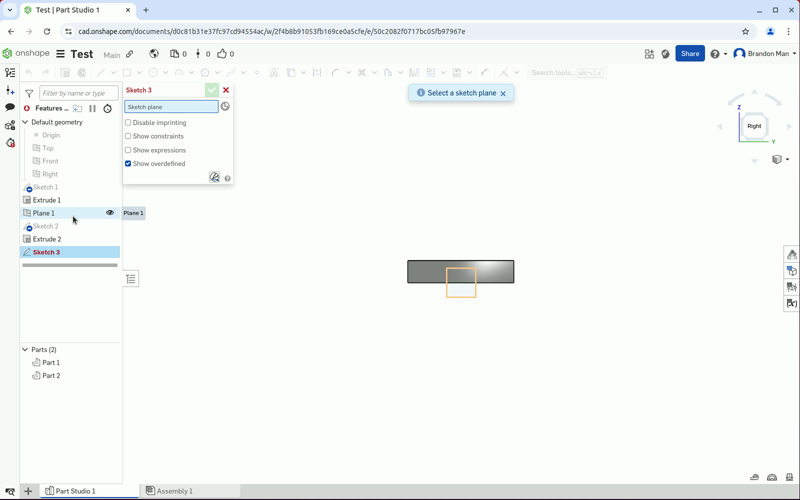
click(73, 215)
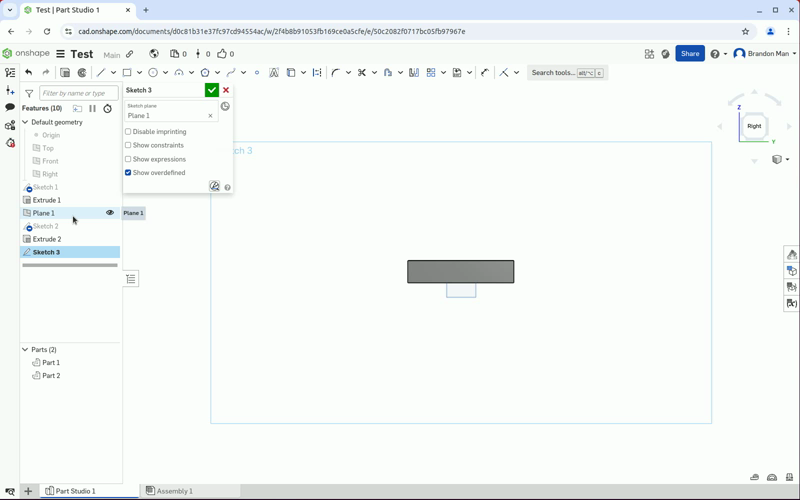
mouse_move(73, 352)
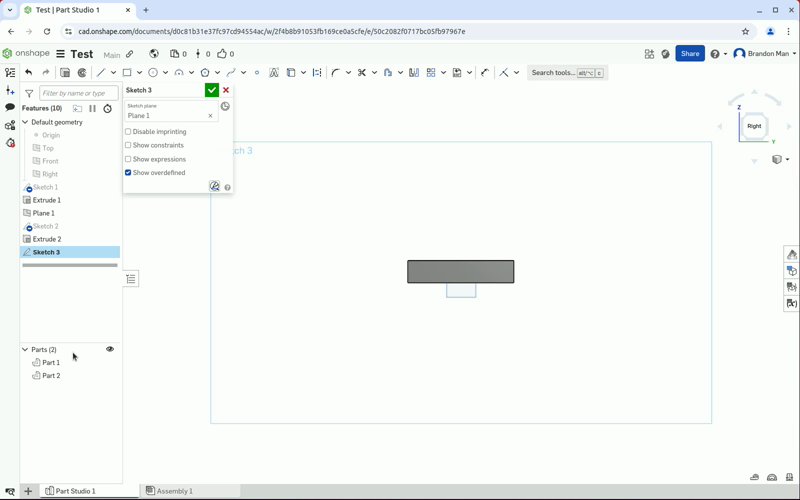
key(y)
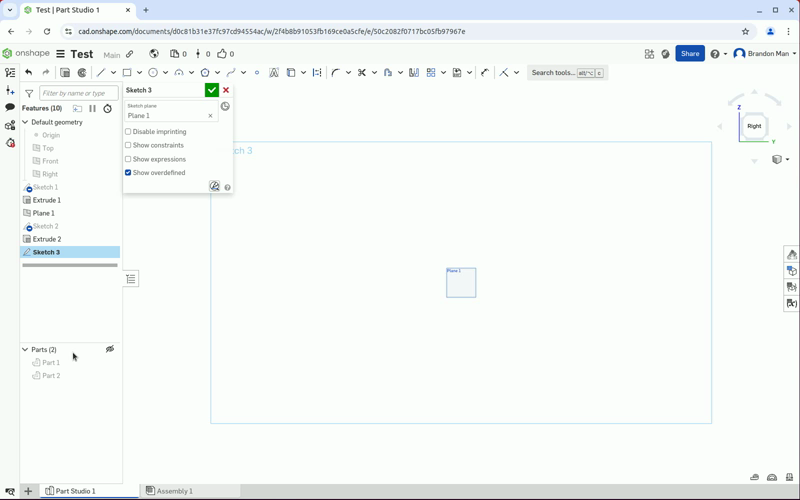
key(l)
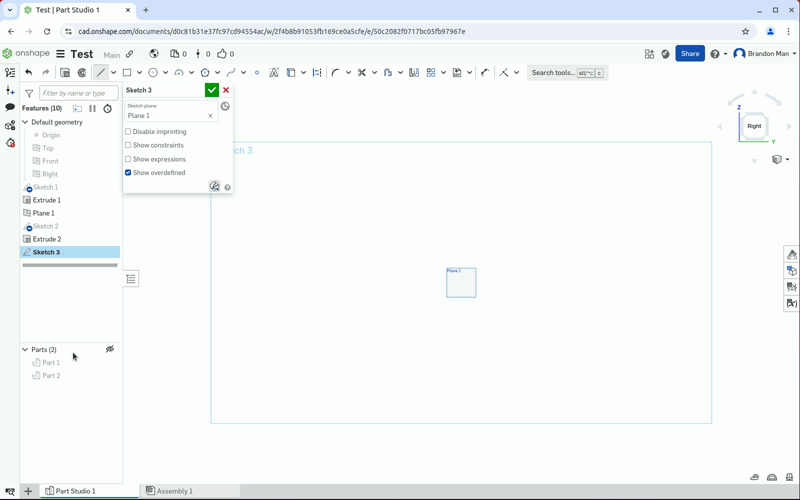
key_down(shift)
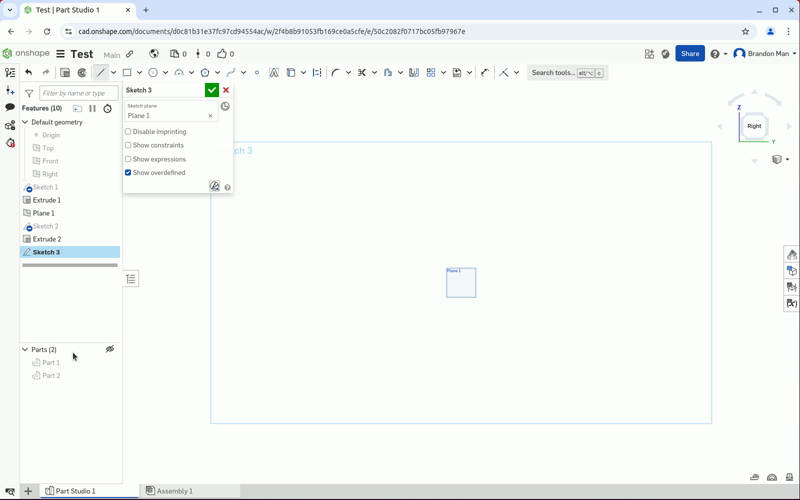
mouse_move(407, 260)
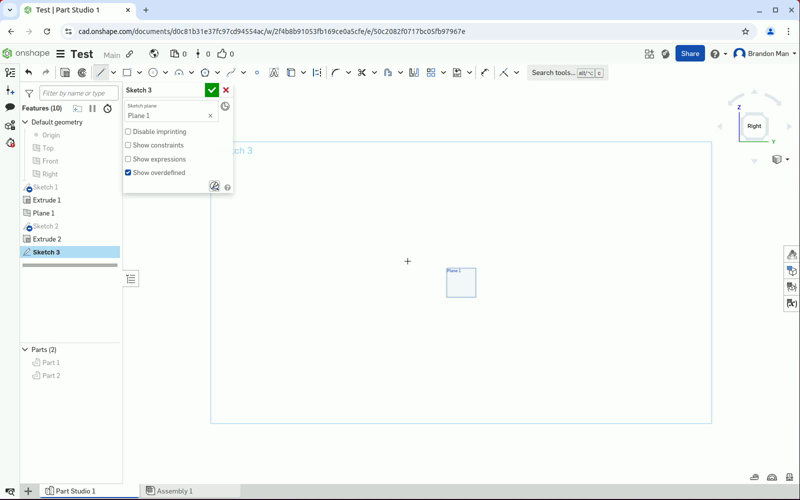
click(407, 260)
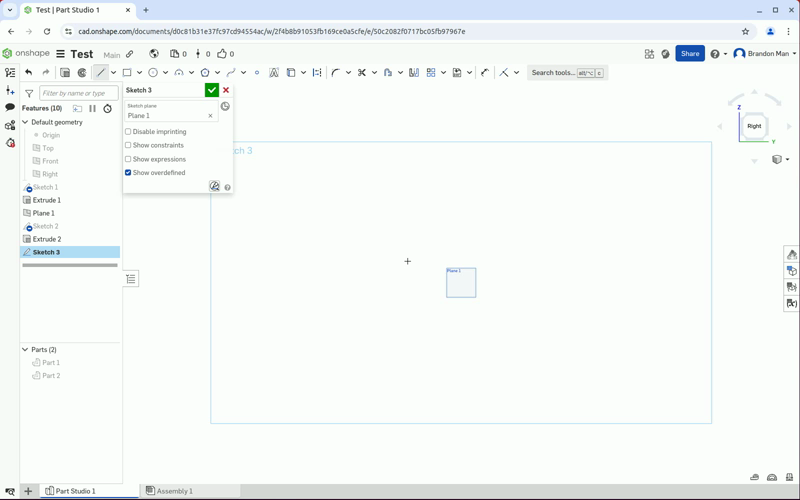
key_up(shift)
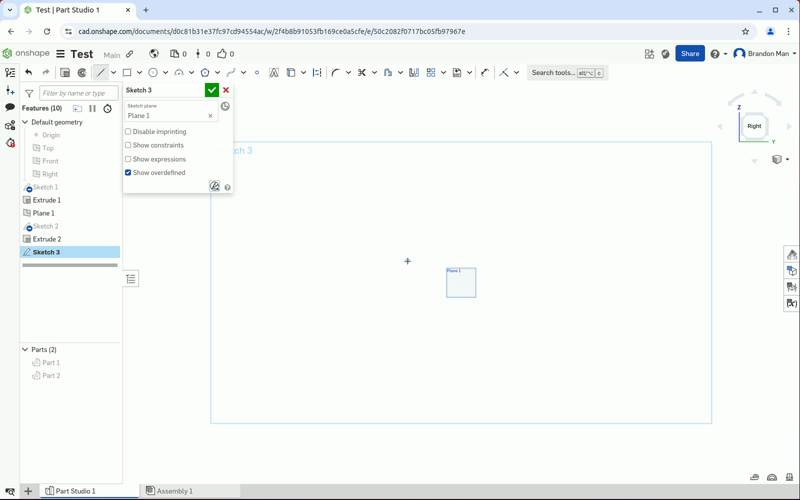
key_down(shift)
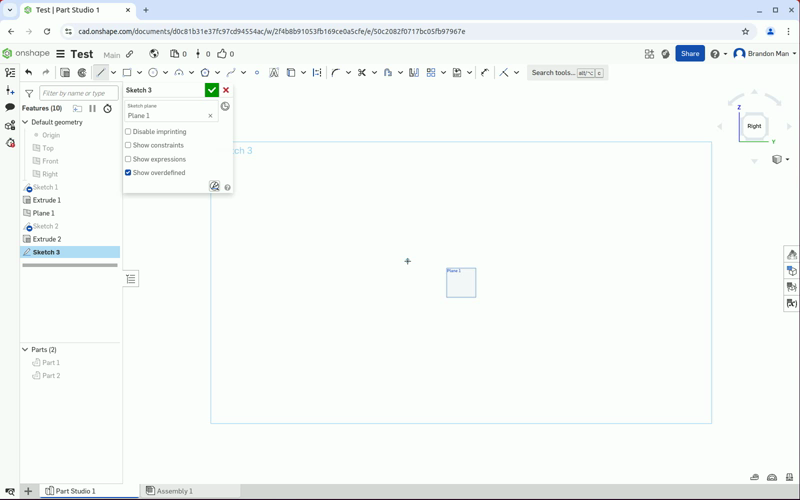
mouse_move(513, 260)
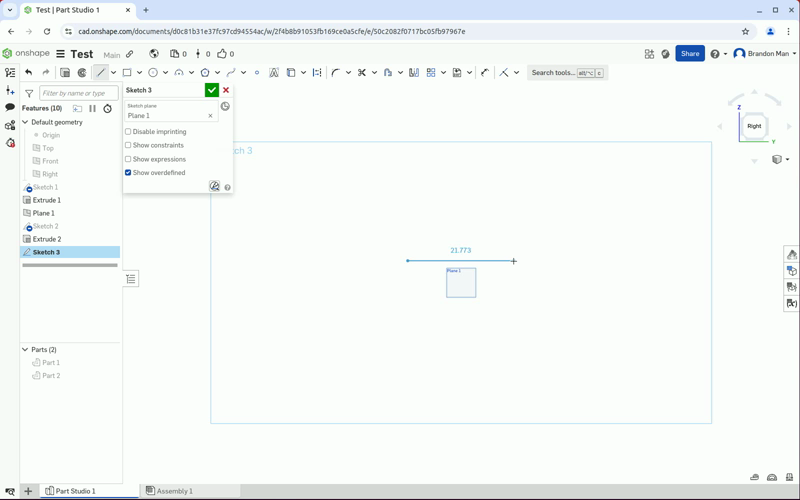
click(513, 260)
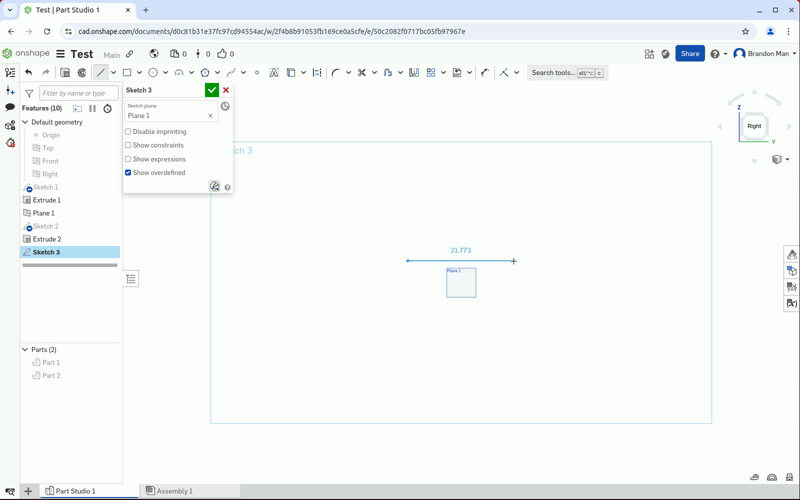
key_up(shift)
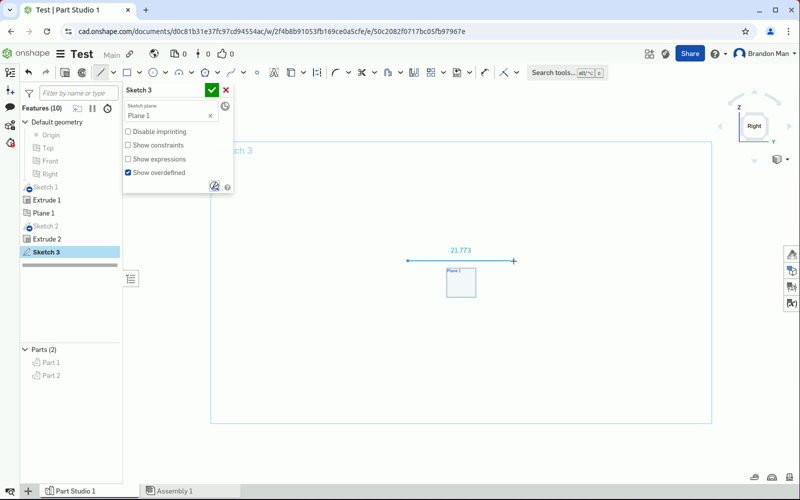
key_down(shift)
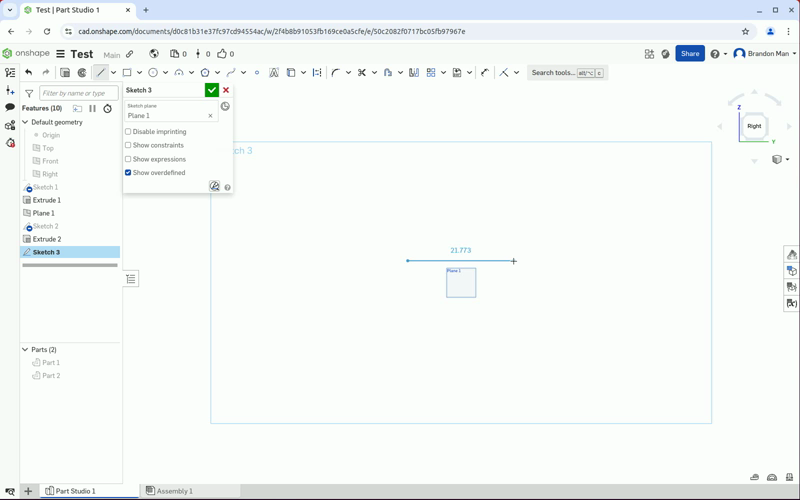
mouse_move(543, 260)
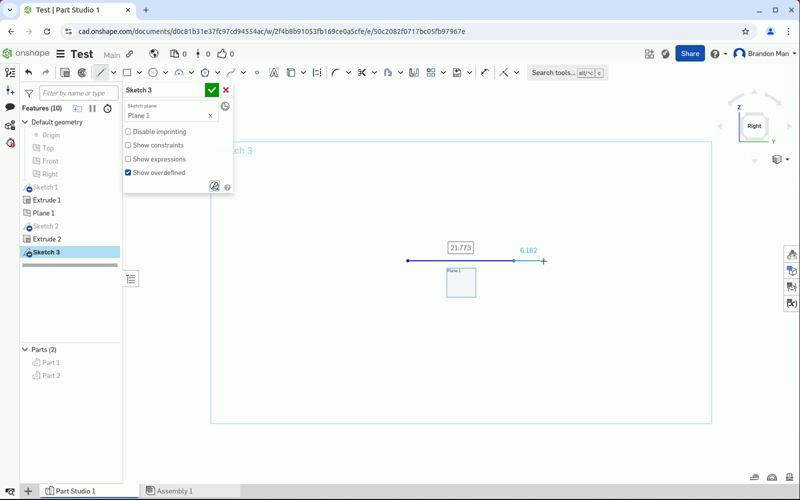
mouse_move(513, 257)
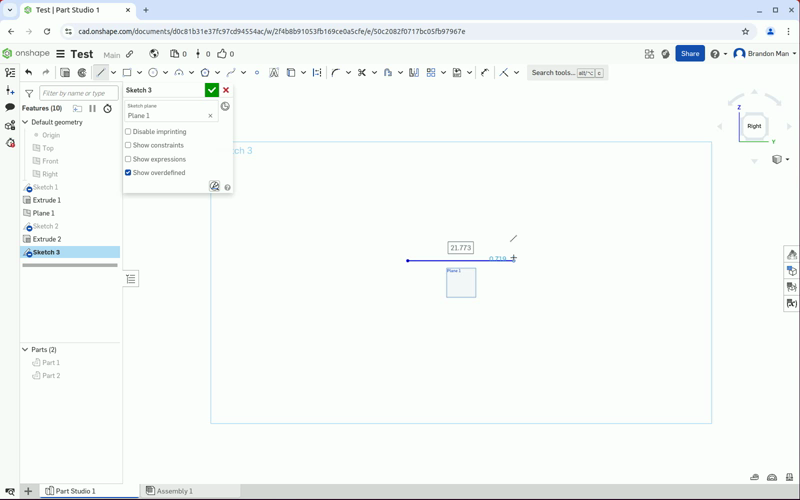
scroll(6)
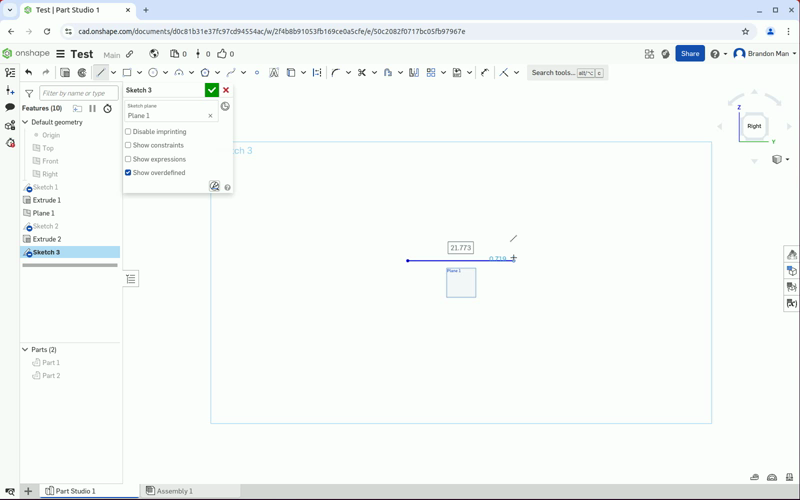
scroll(6)
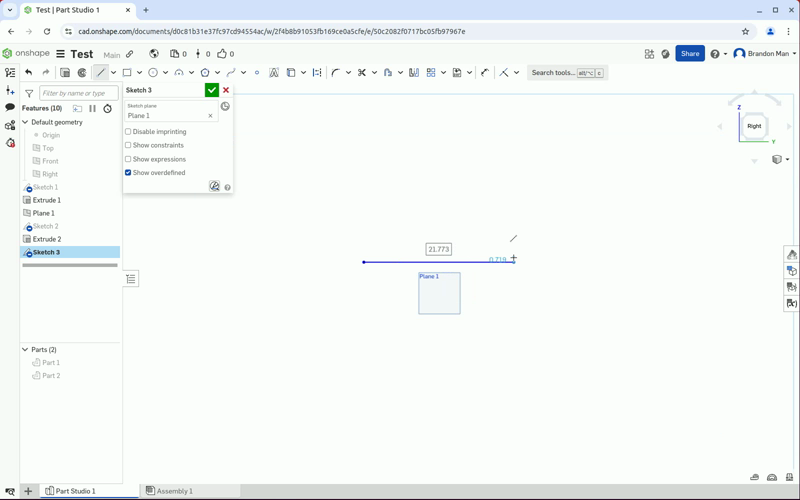
scroll(6)
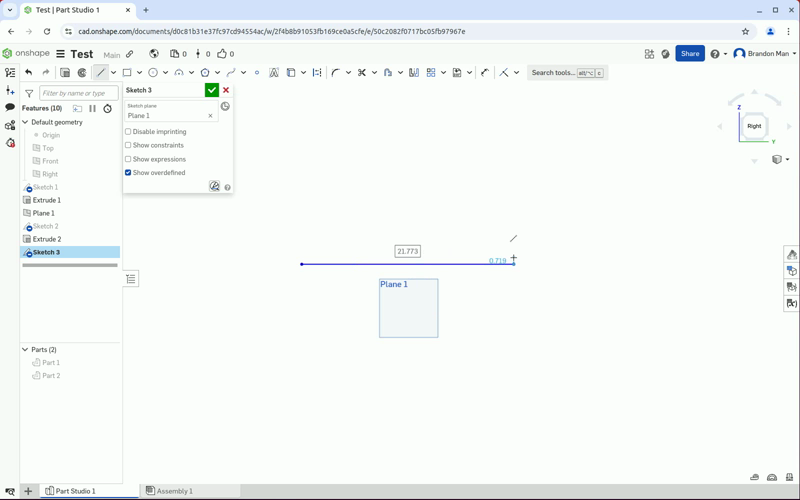
scroll(6)
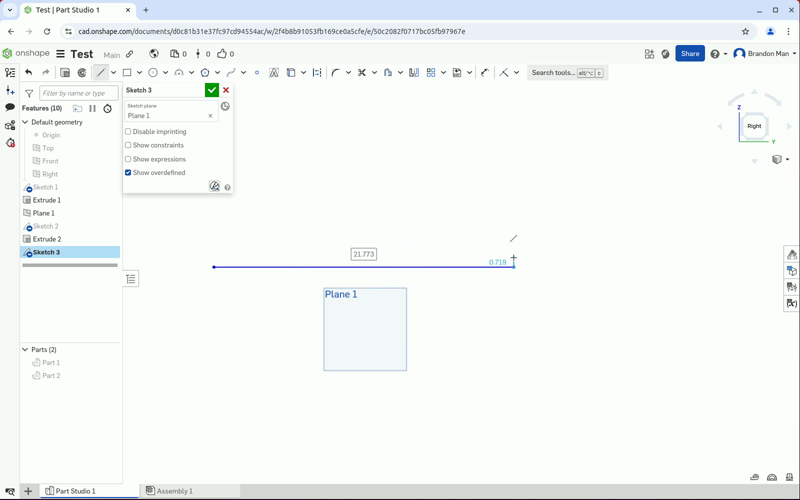
scroll(6)
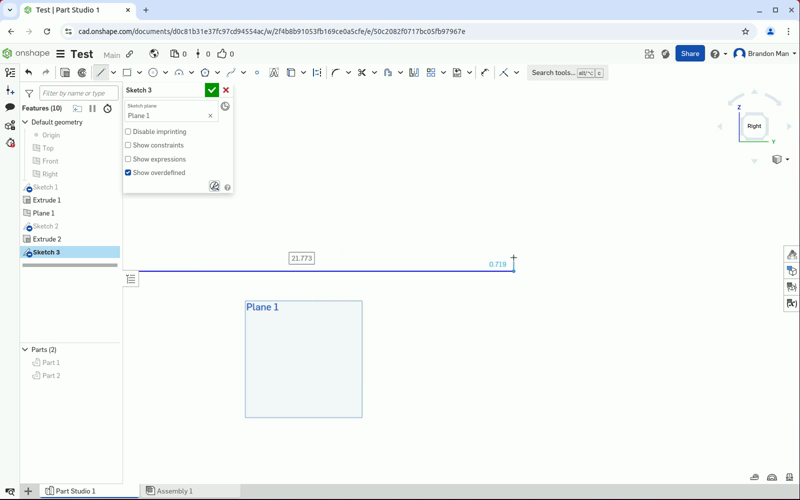
scroll(6)
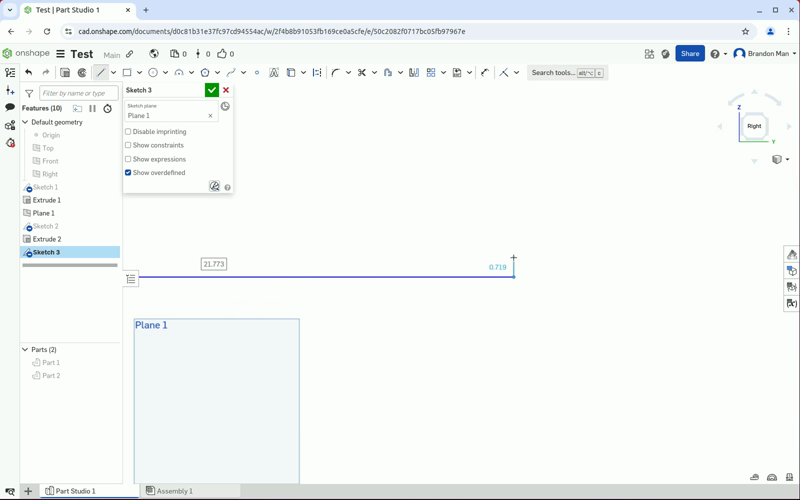
scroll(6)
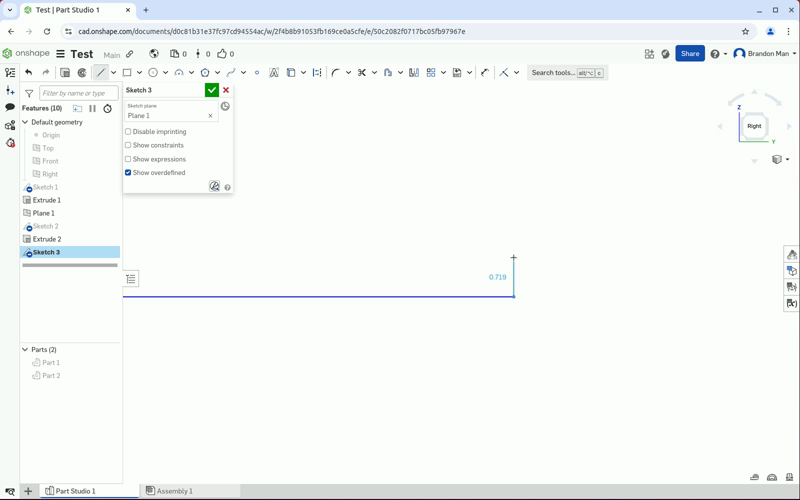
click(513, 257)
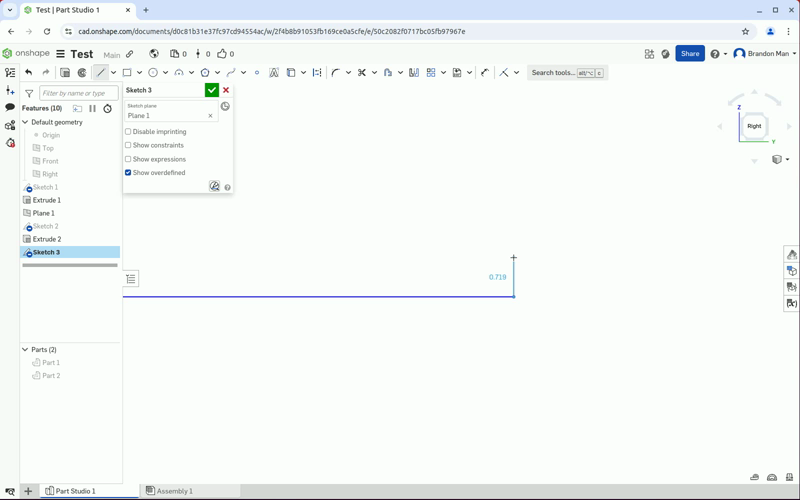
scroll(-6)
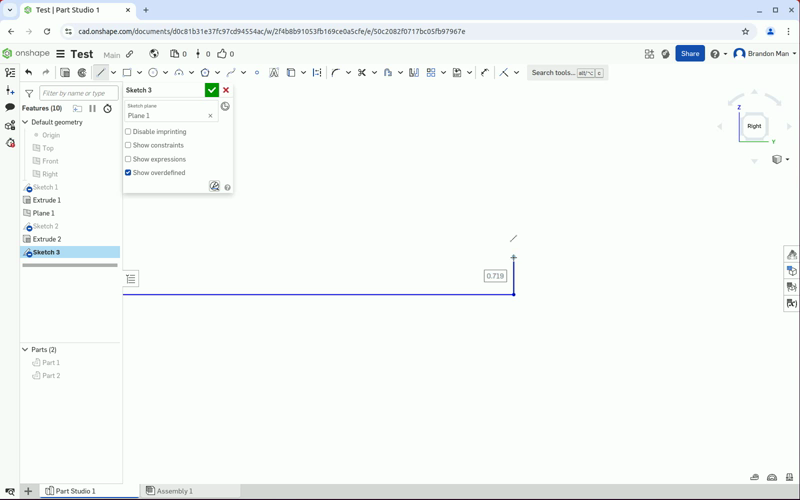
scroll(-6)
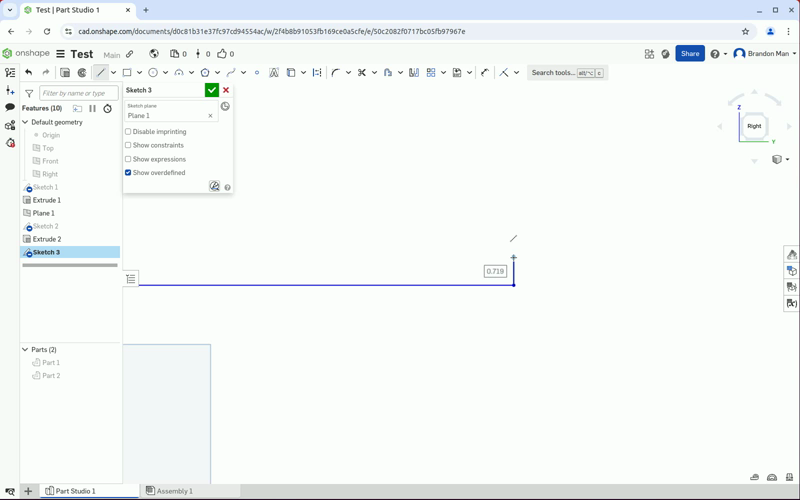
scroll(-6)
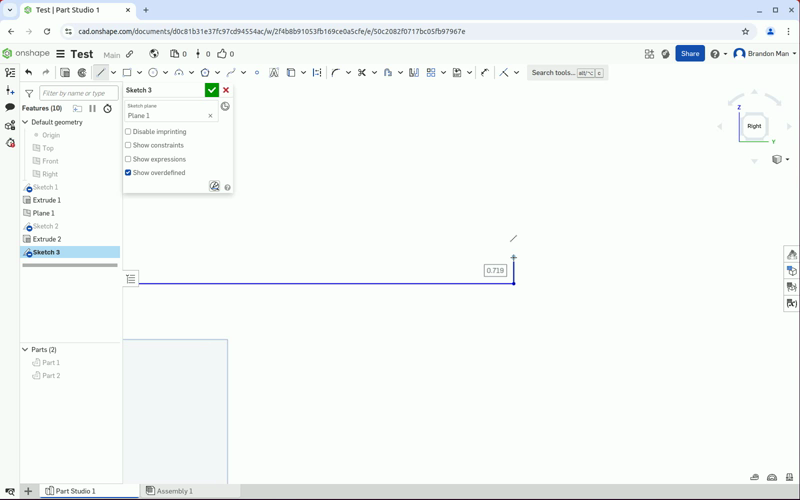
scroll(-6)
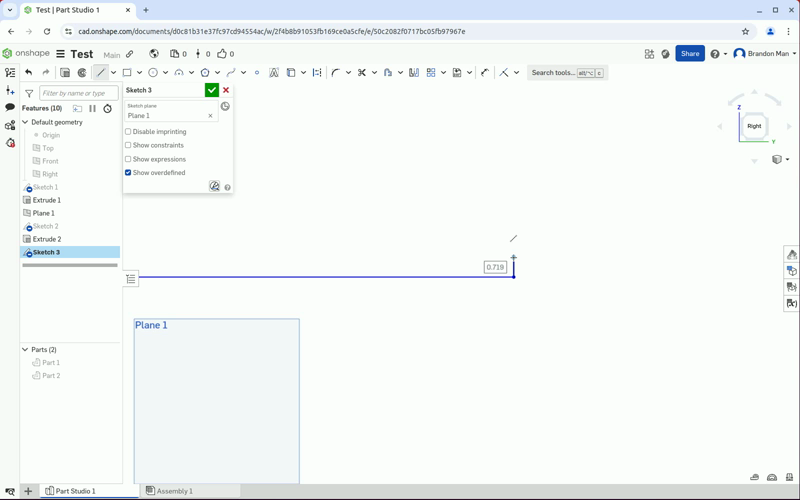
scroll(-6)
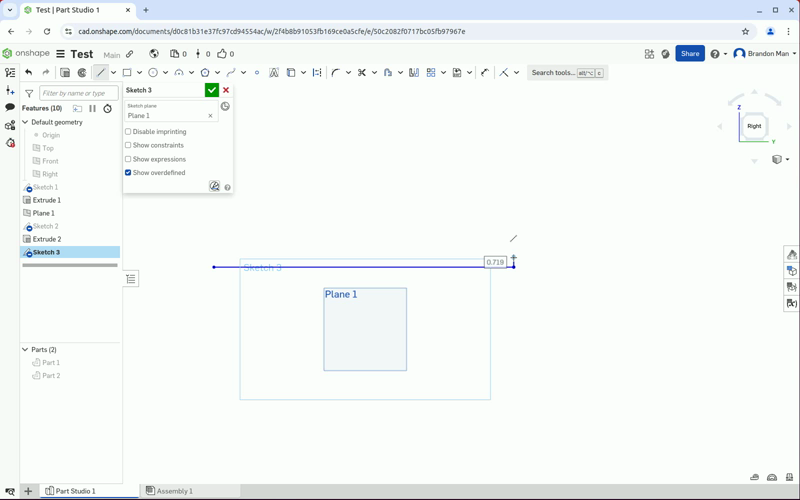
scroll(-6)
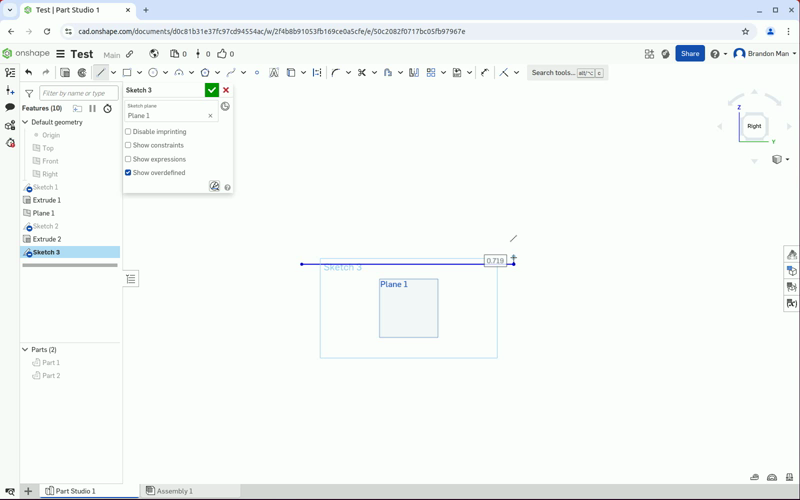
scroll(-6)
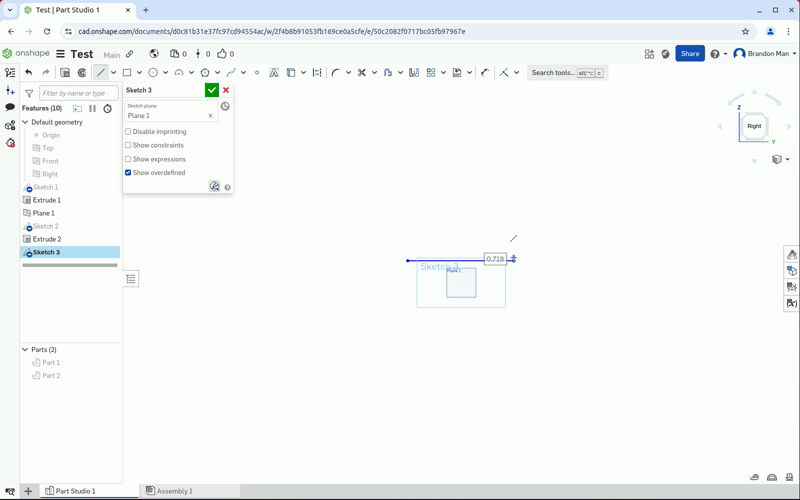
key_up(shift)
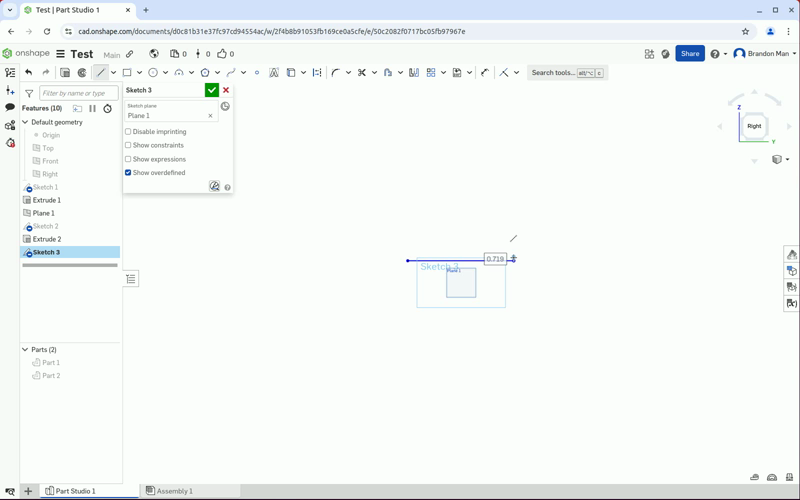
key_down(shift)
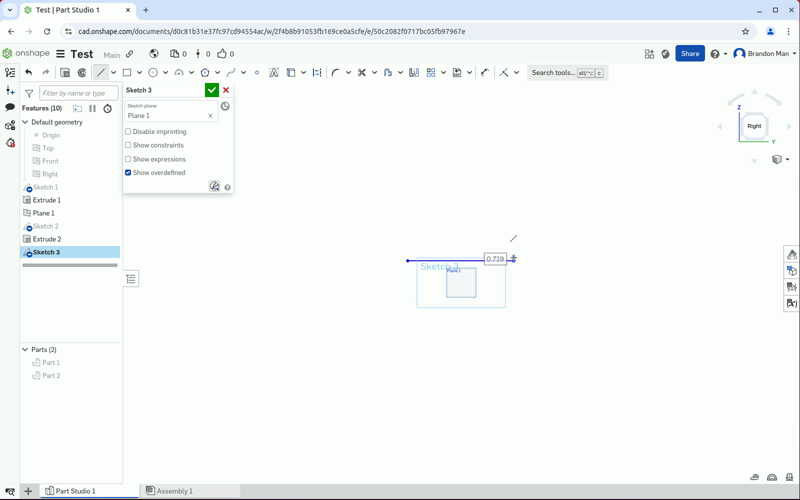
mouse_move(407, 257)
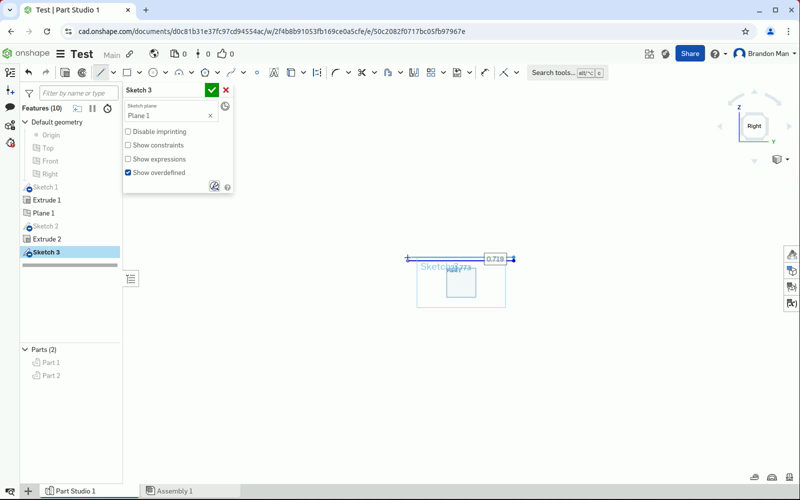
scroll(6)
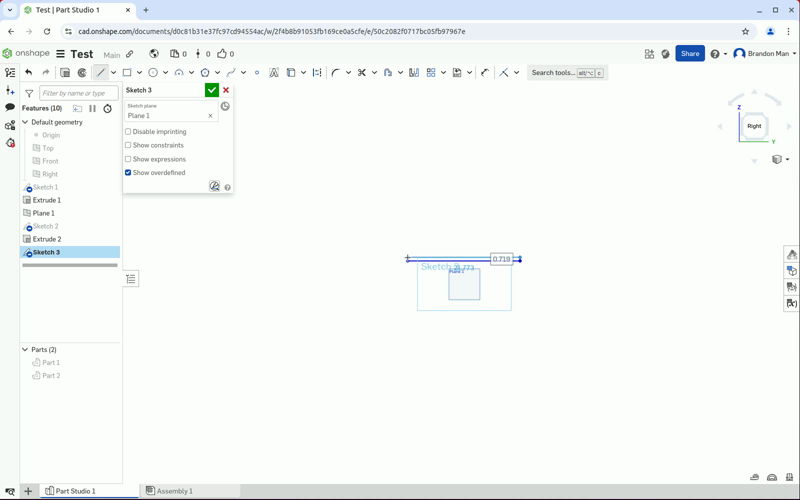
scroll(6)
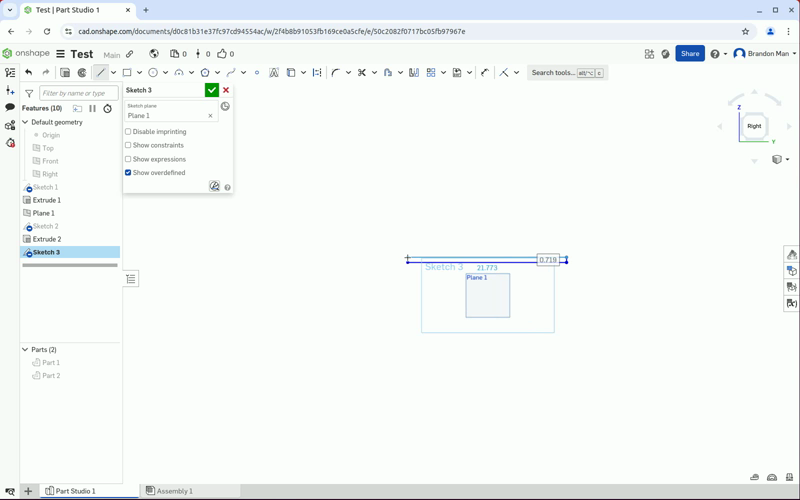
scroll(6)
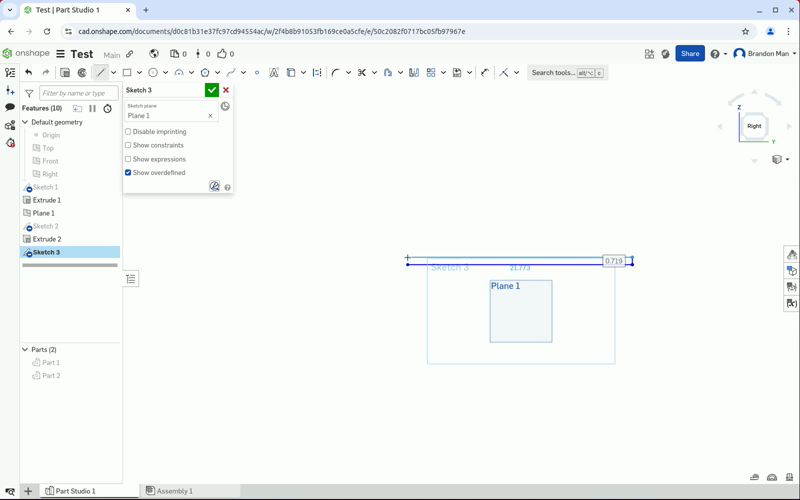
scroll(6)
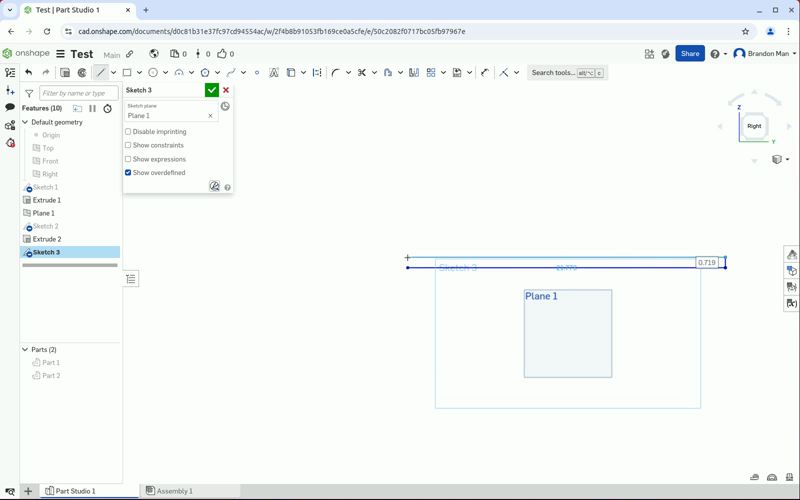
scroll(6)
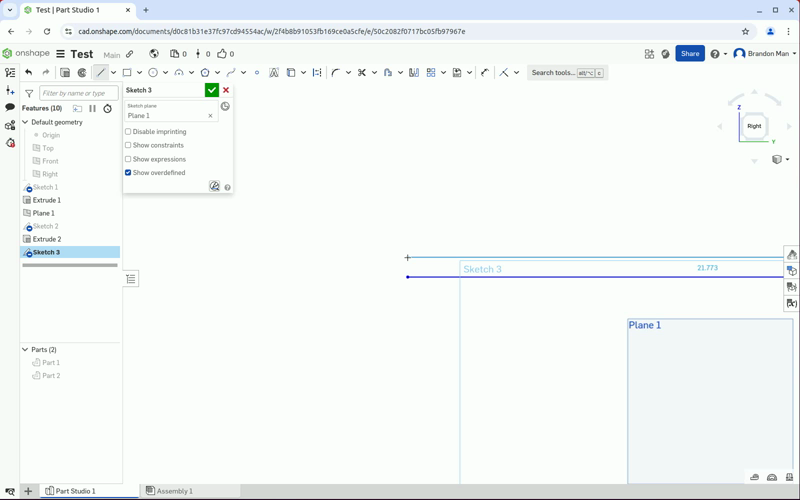
scroll(6)
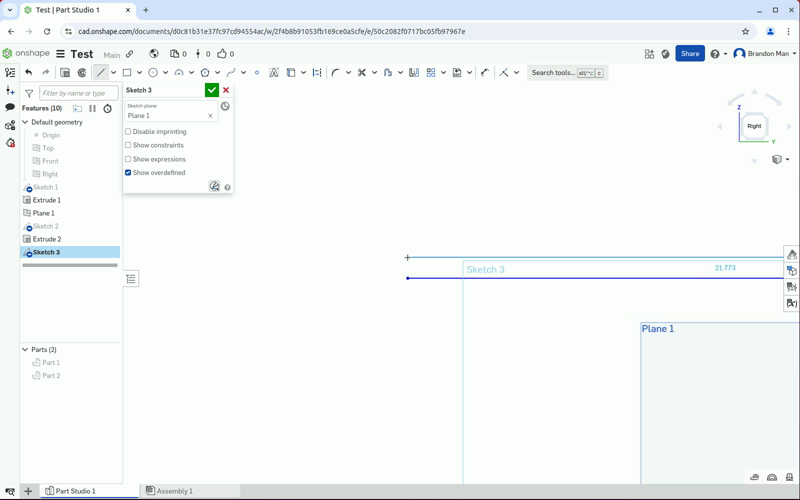
scroll(6)
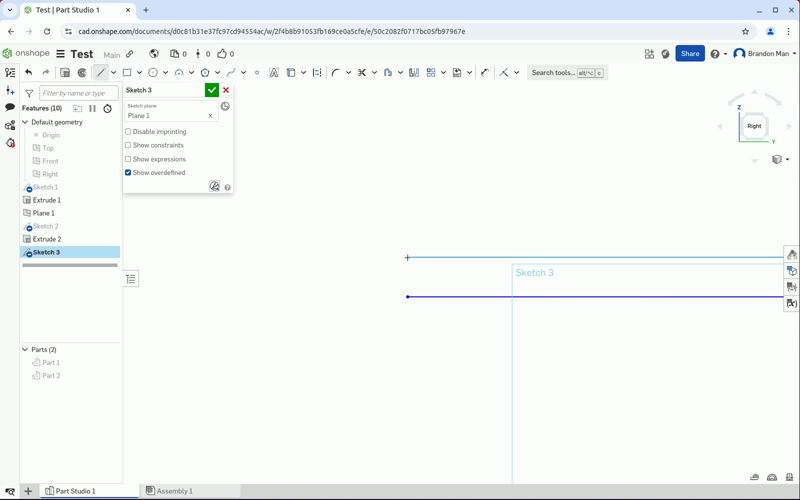
click(407, 257)
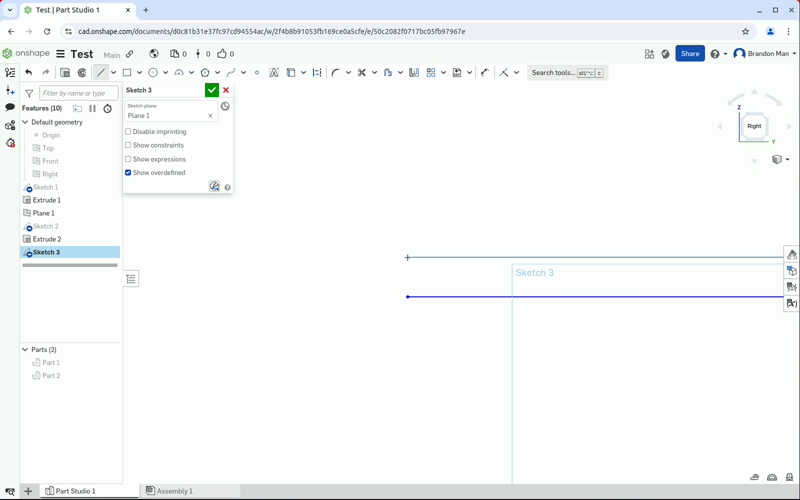
scroll(-6)
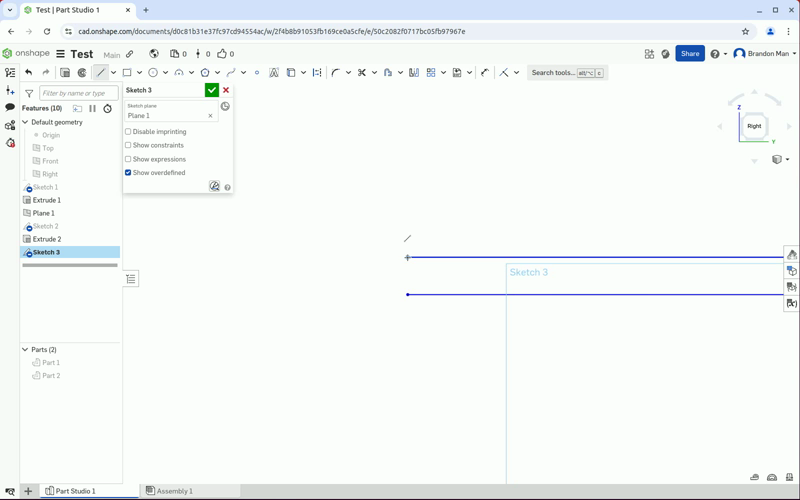
scroll(-6)
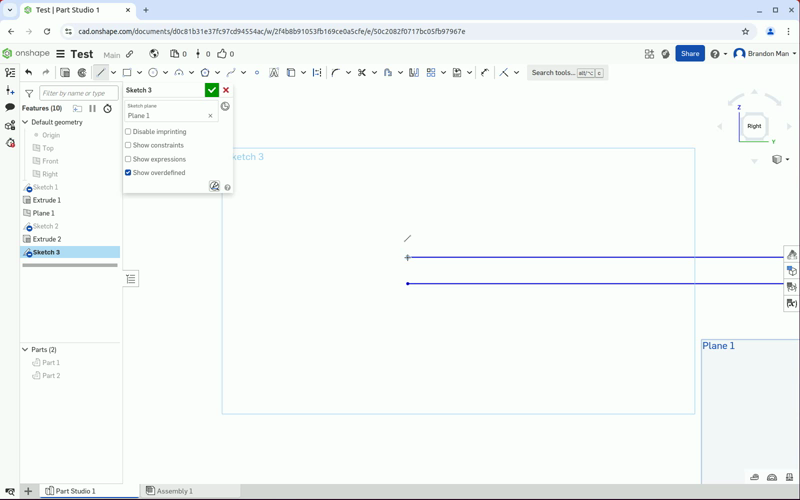
scroll(-6)
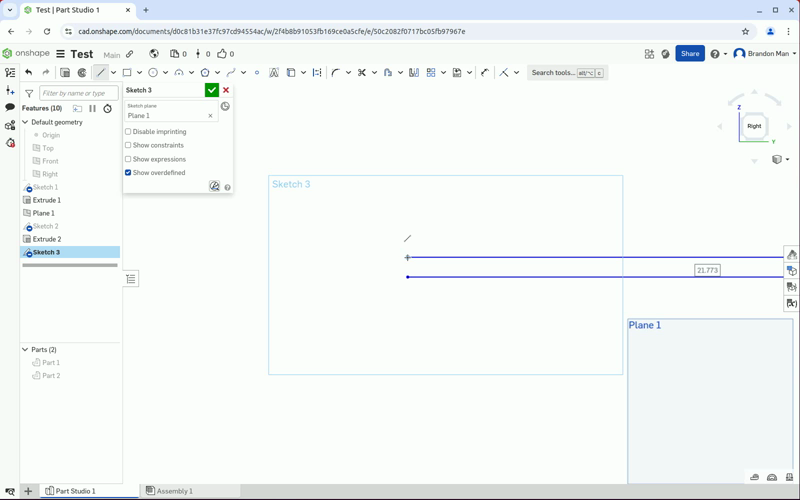
scroll(-6)
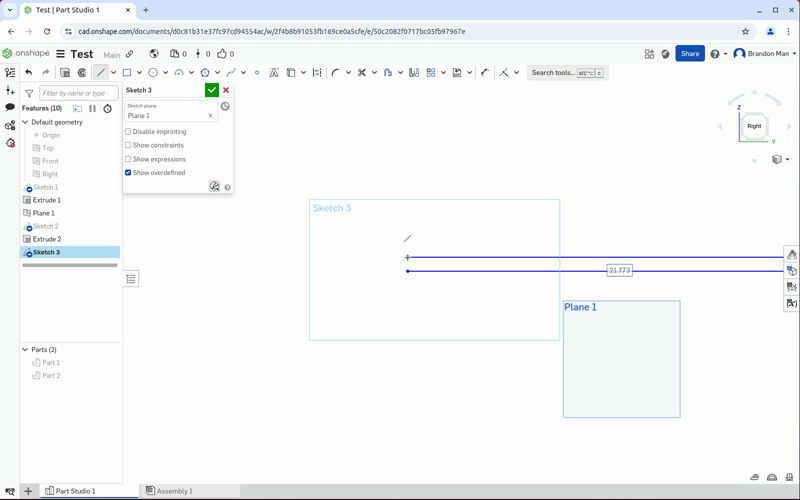
scroll(-6)
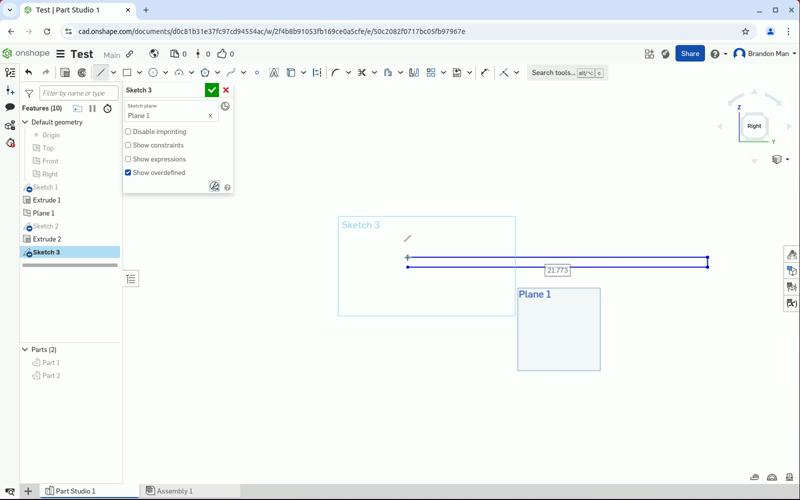
scroll(-6)
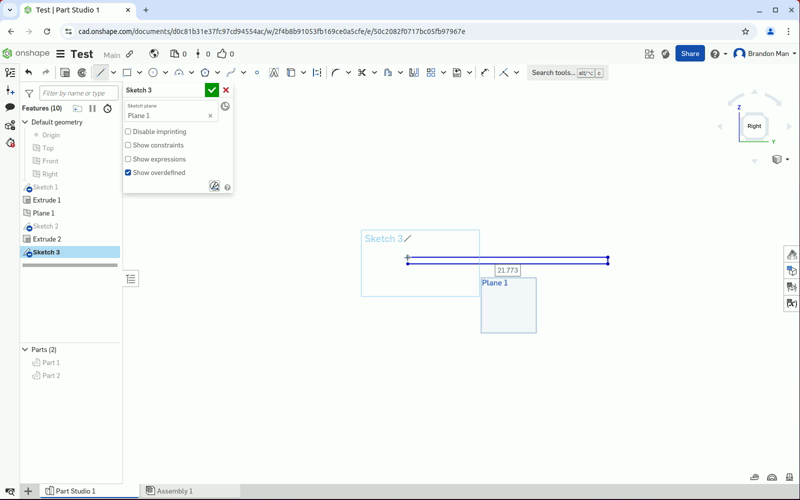
scroll(-6)
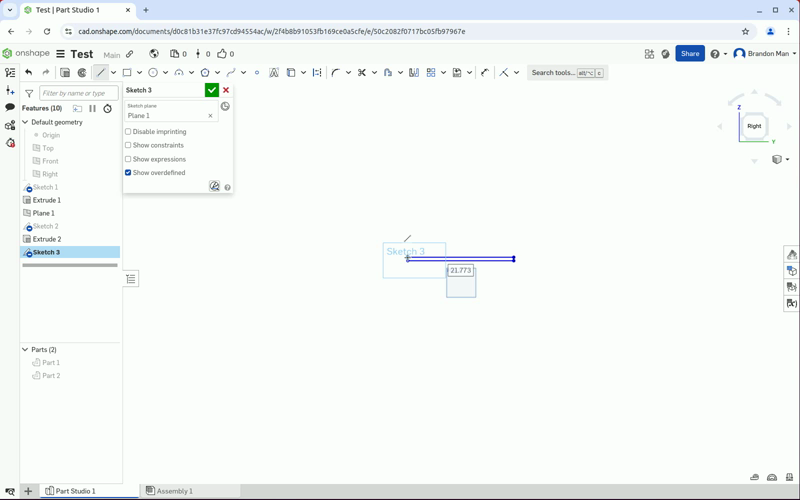
key_up(shift)
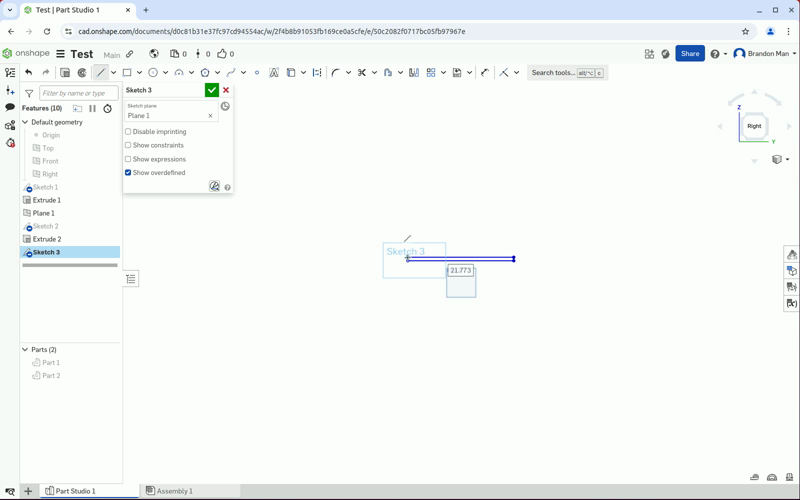
mouse_move(437, 257)
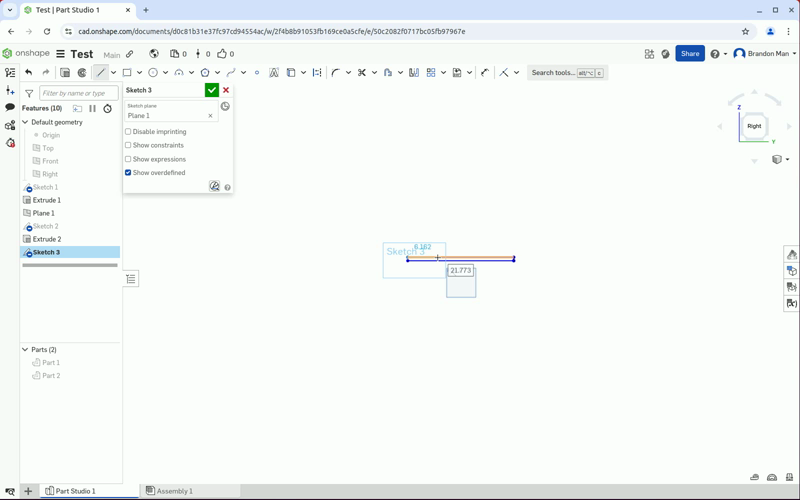
key_down(shift)
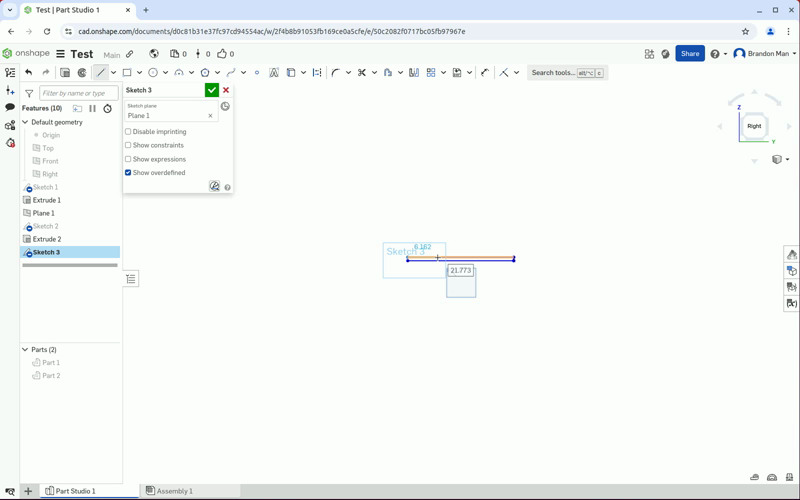
mouse_move(407, 260)
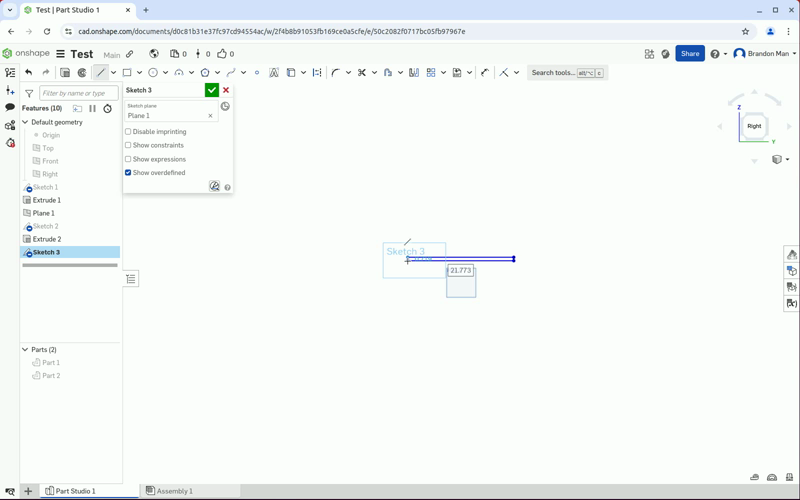
scroll(6)
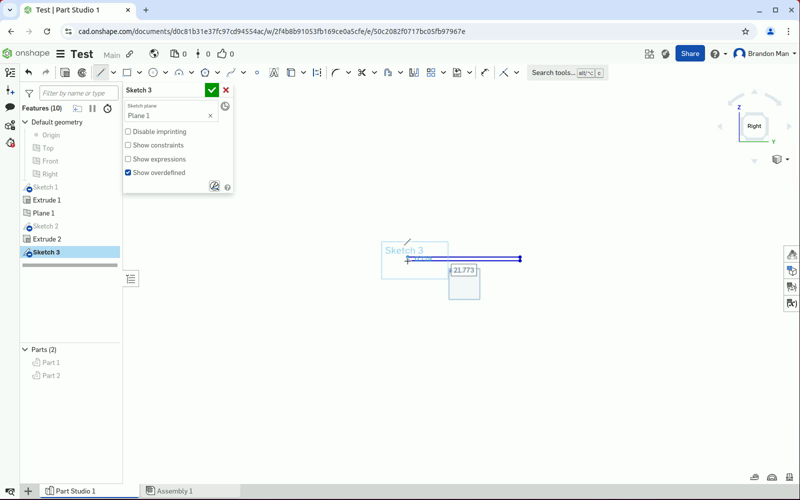
scroll(6)
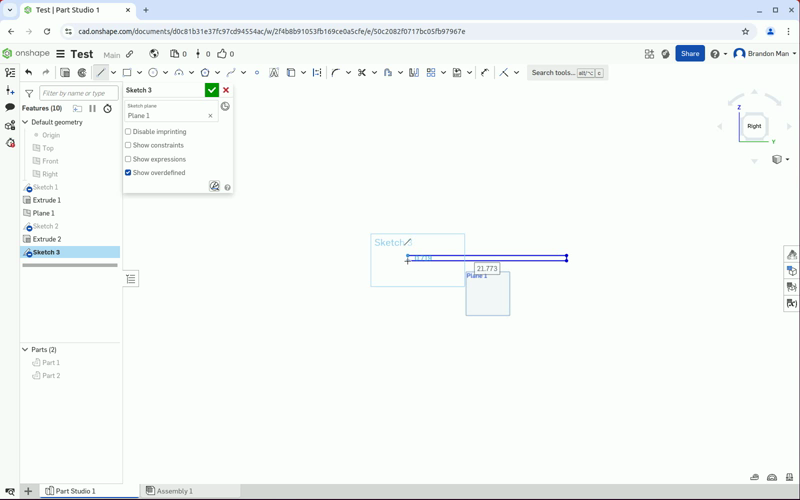
scroll(6)
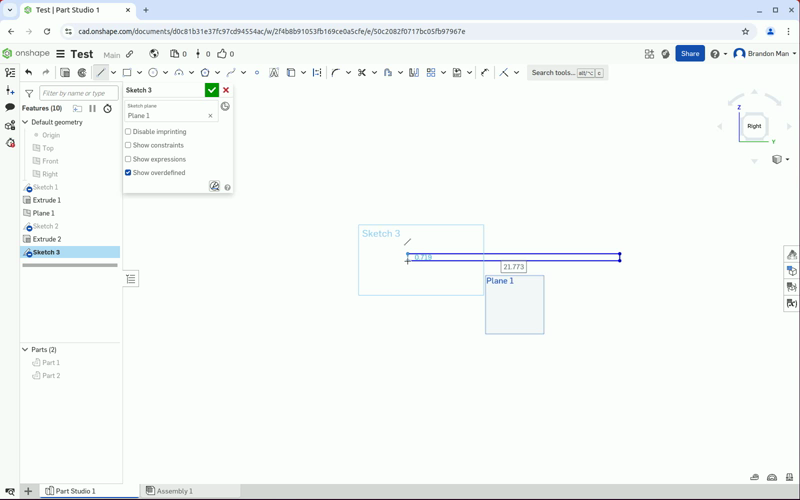
scroll(6)
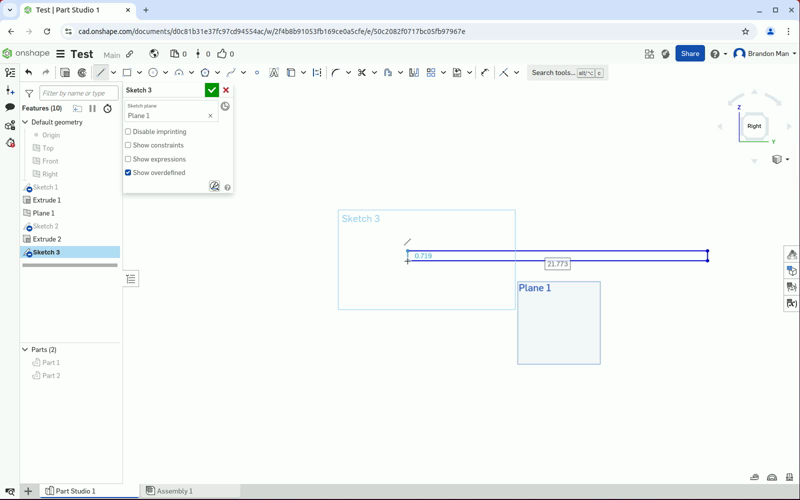
scroll(6)
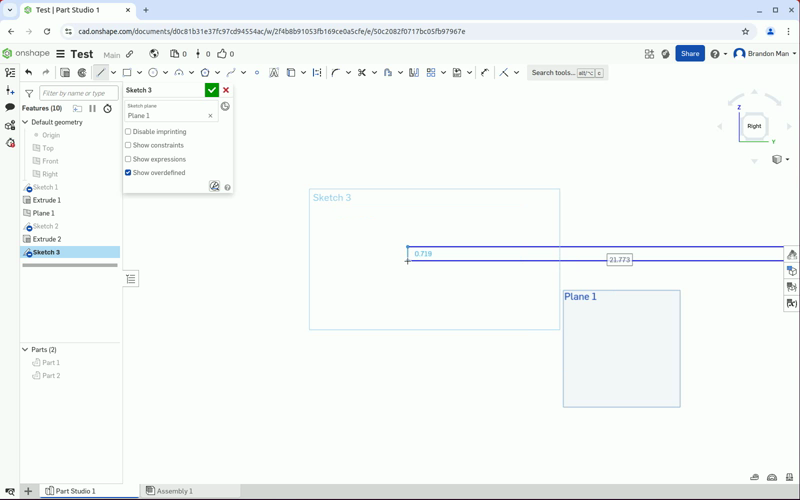
scroll(6)
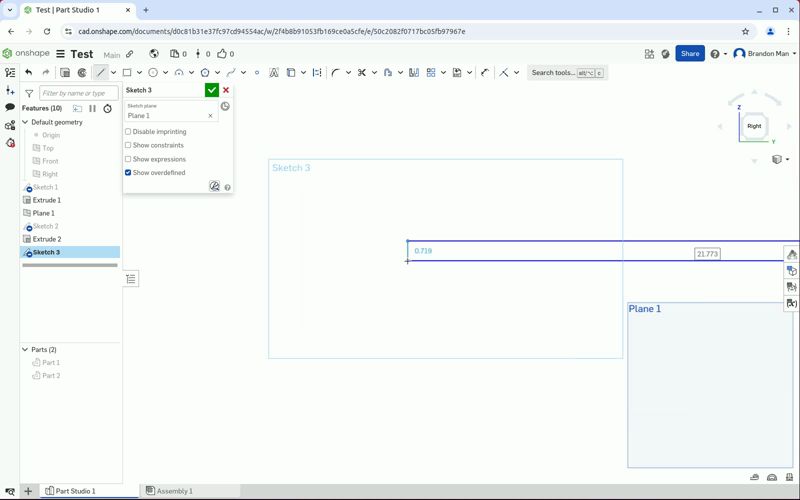
scroll(6)
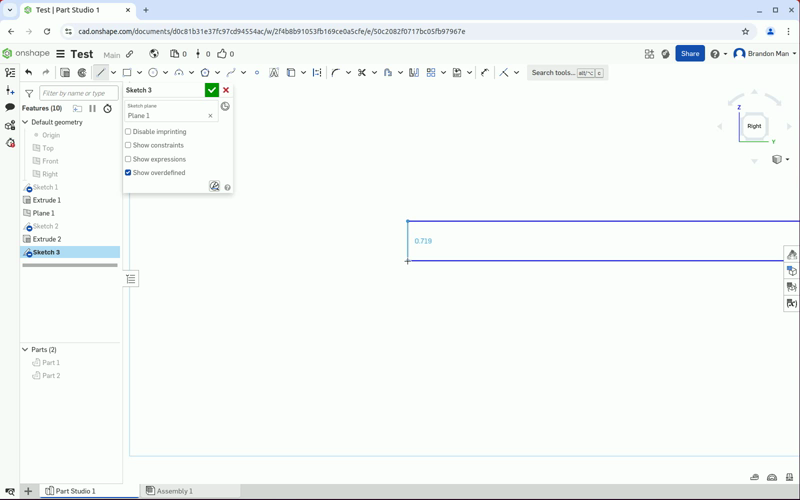
key_up(shift)
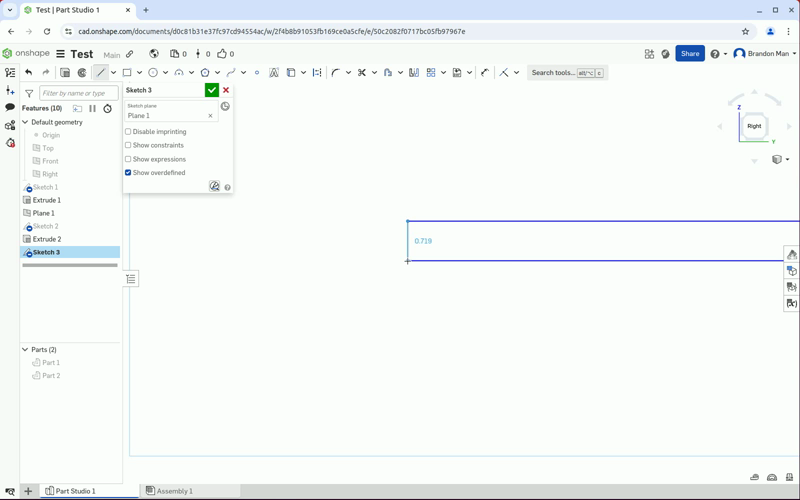
click(407, 260)
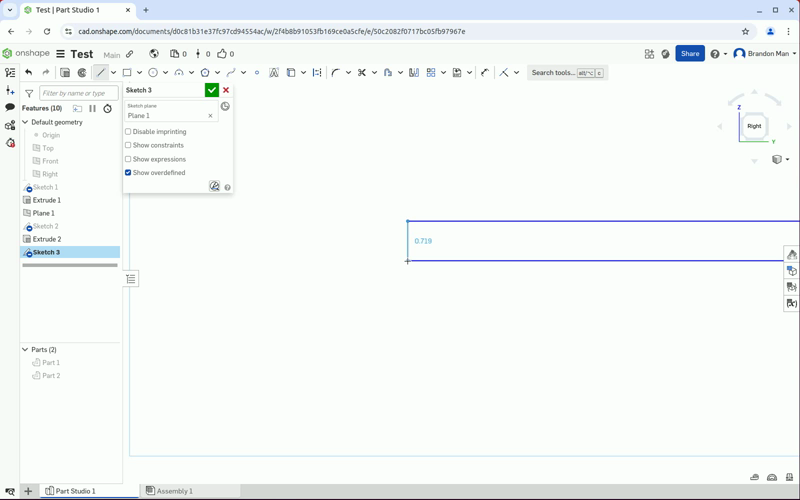
scroll(-6)
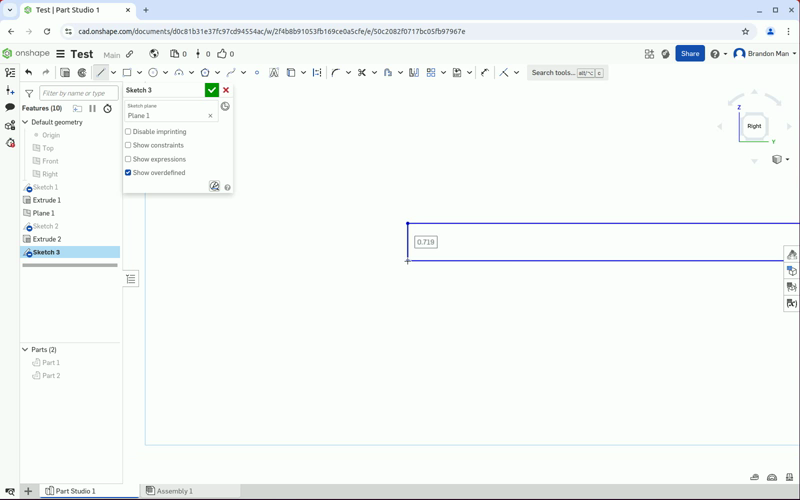
scroll(-6)
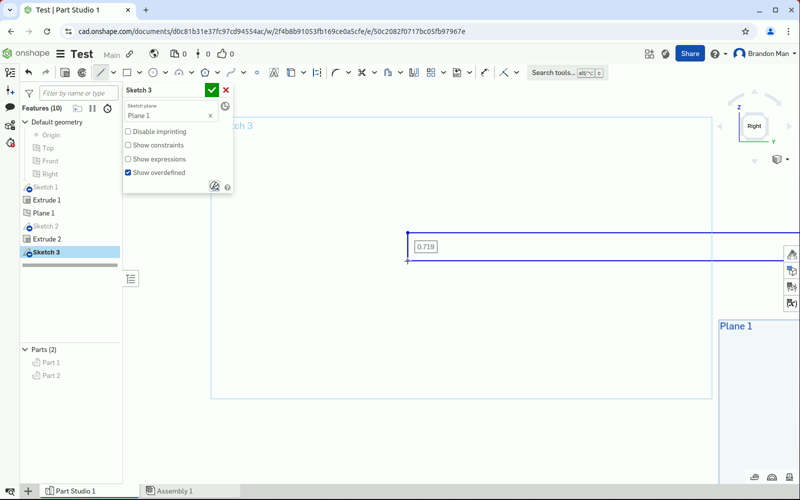
scroll(-6)
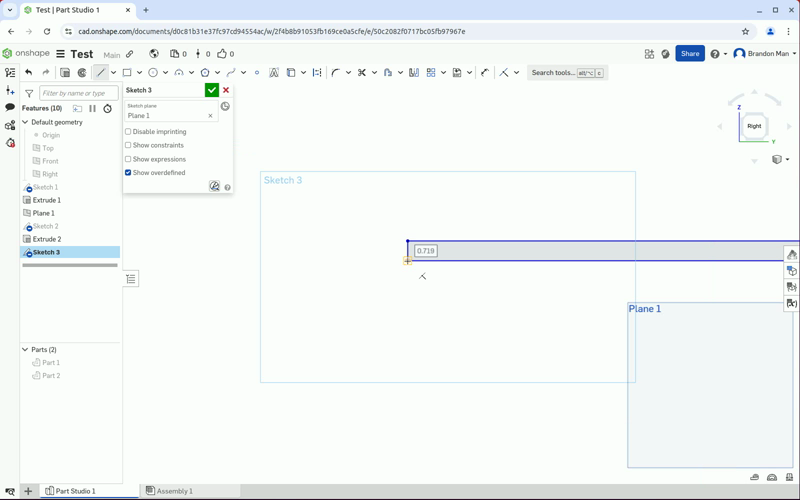
scroll(-6)
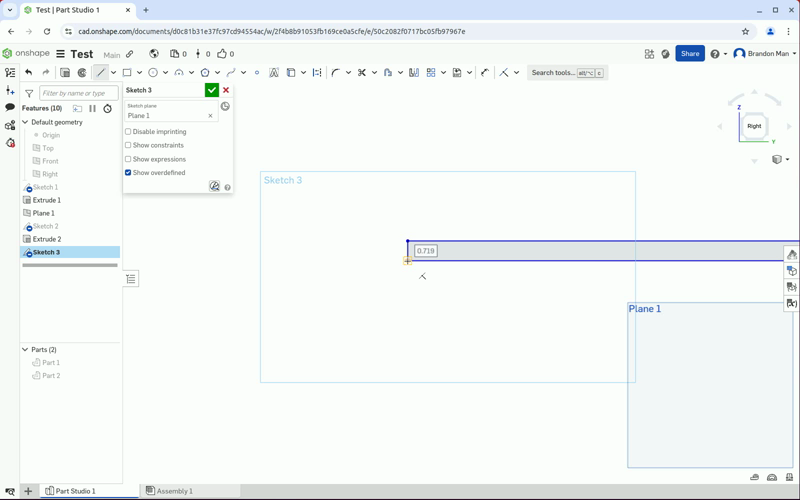
scroll(-6)
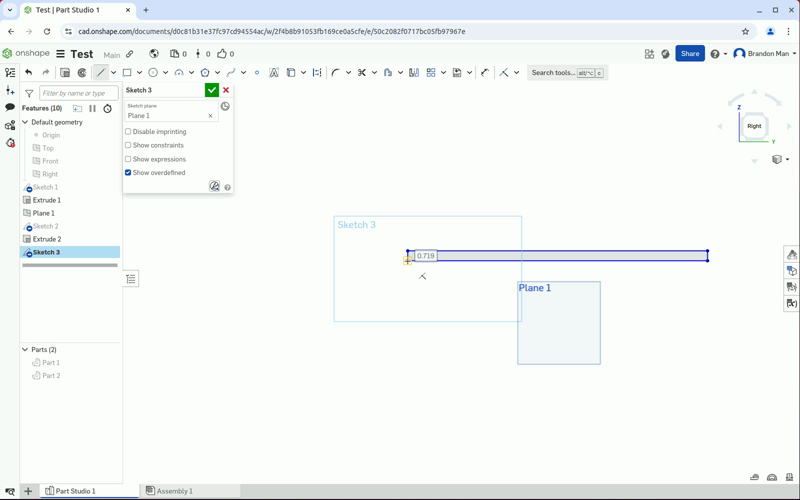
scroll(-6)
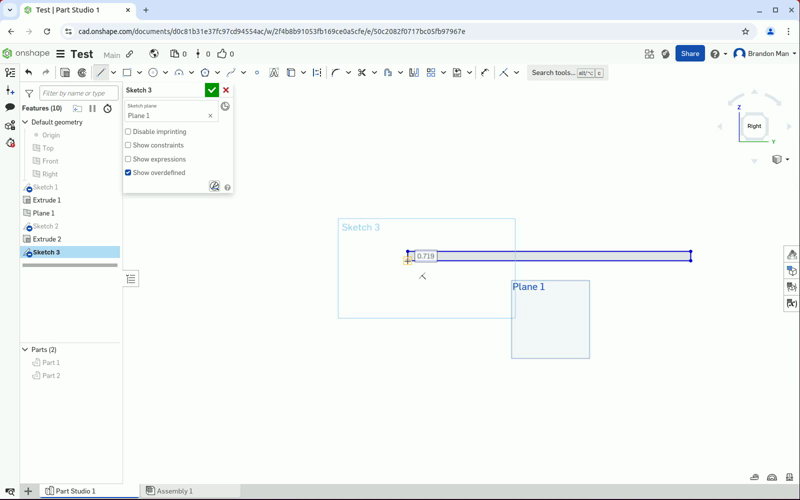
scroll(-6)
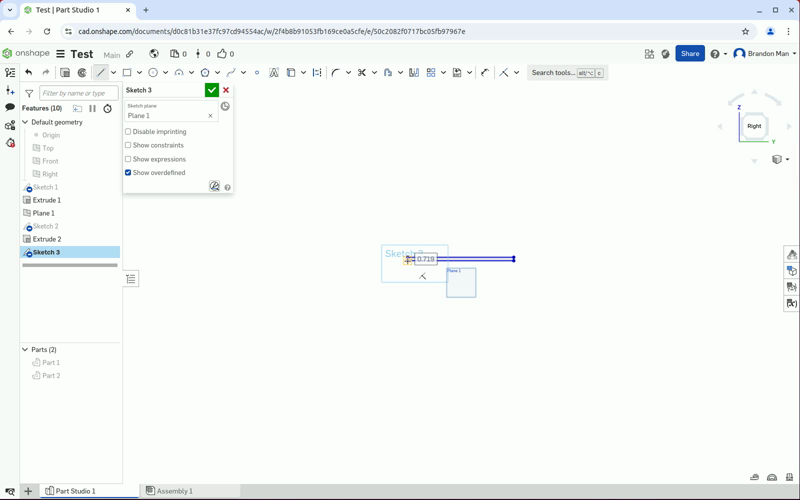
key(esc)
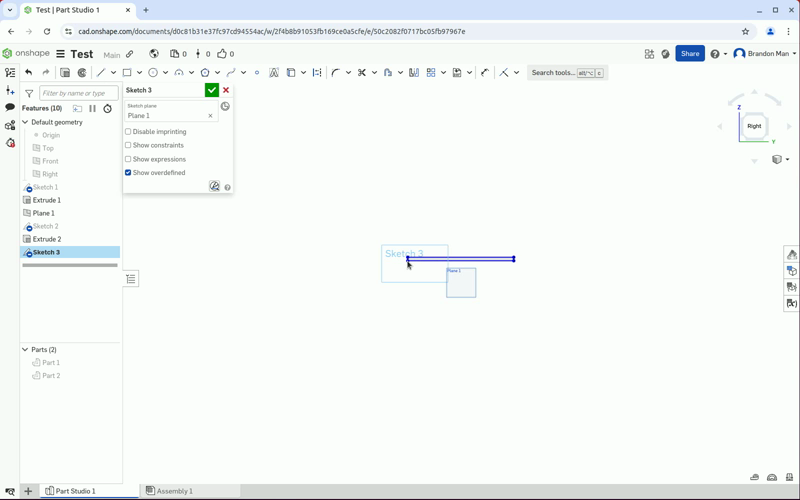
mouse_move(477, 260)
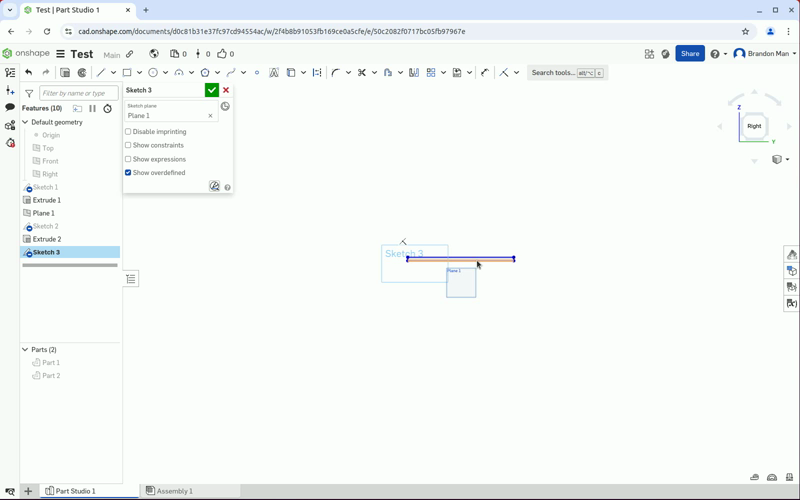
scroll(6)
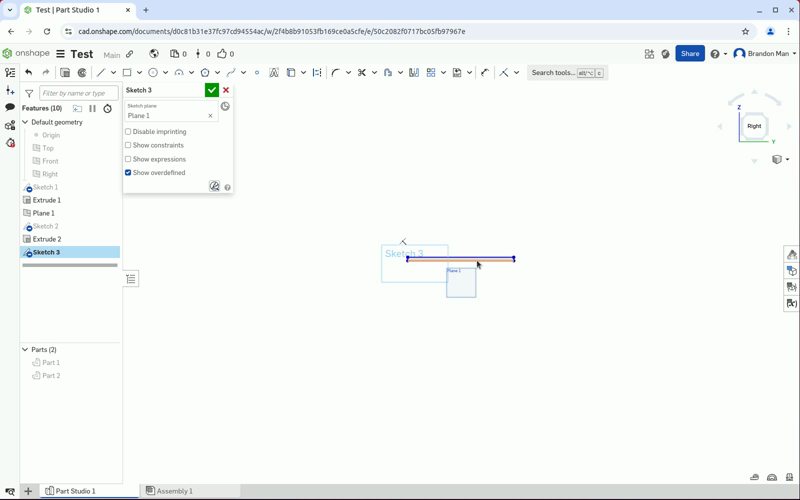
scroll(6)
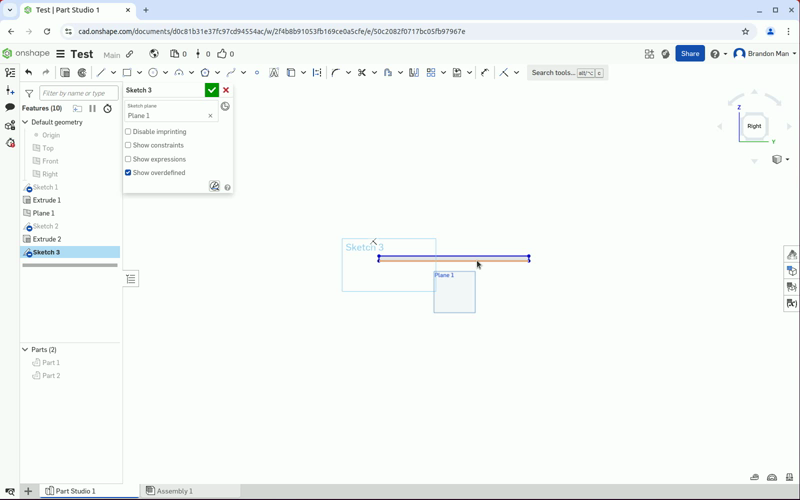
scroll(6)
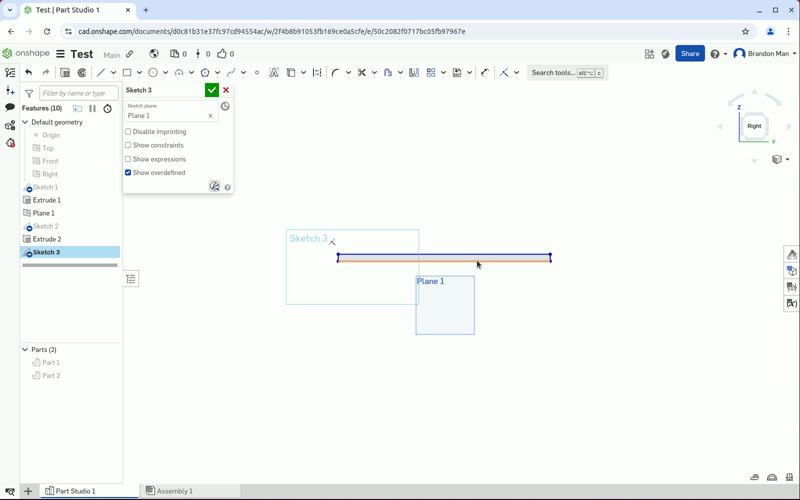
scroll(6)
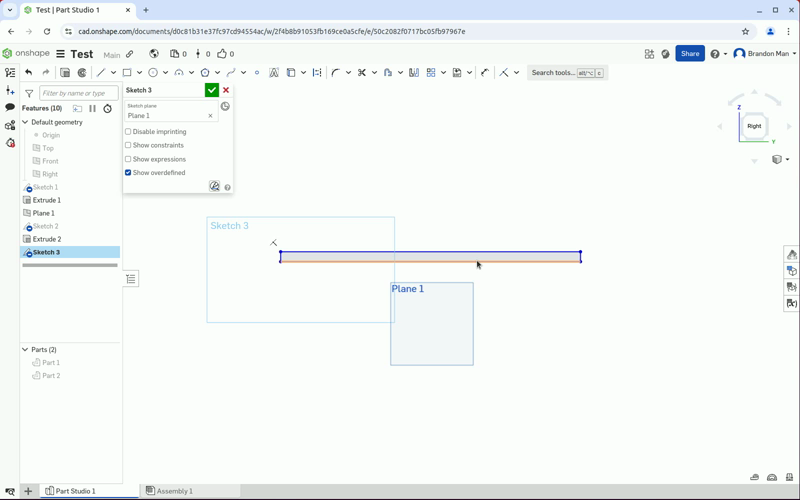
scroll(6)
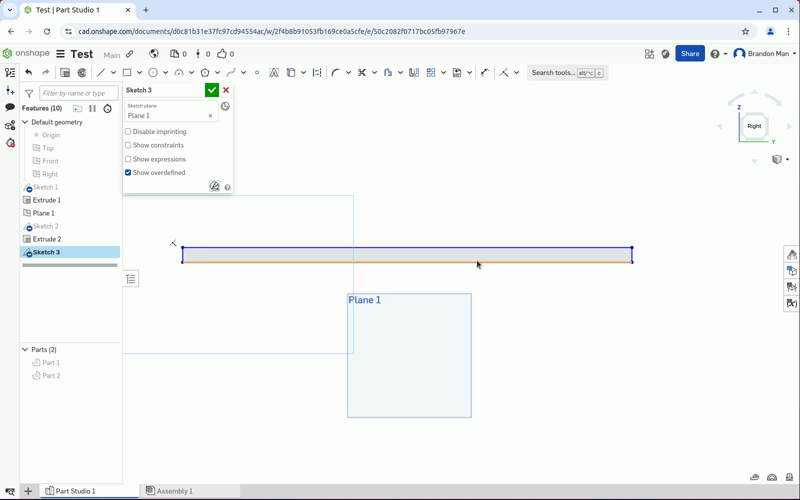
scroll(6)
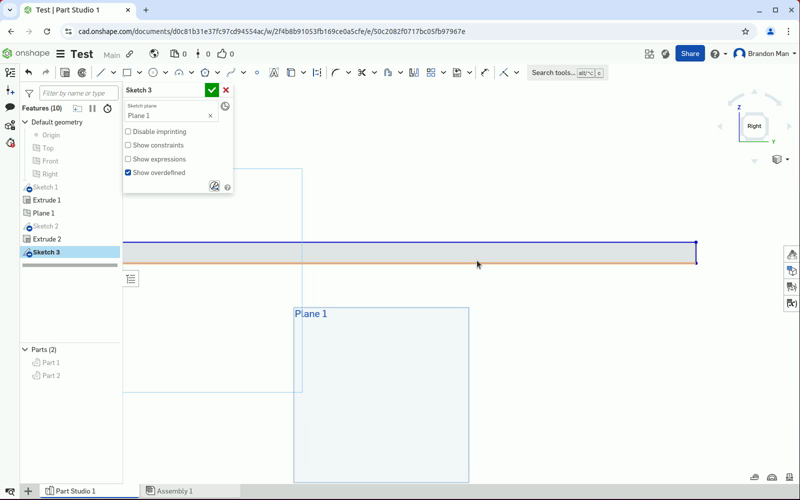
scroll(6)
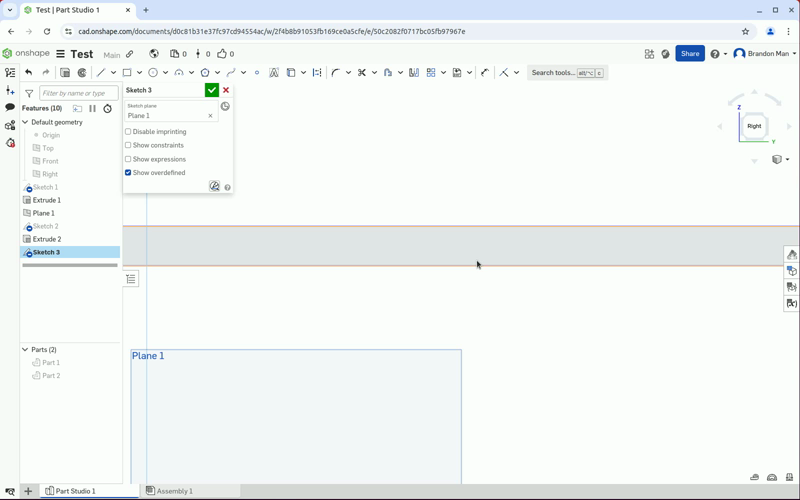
click(477, 260)
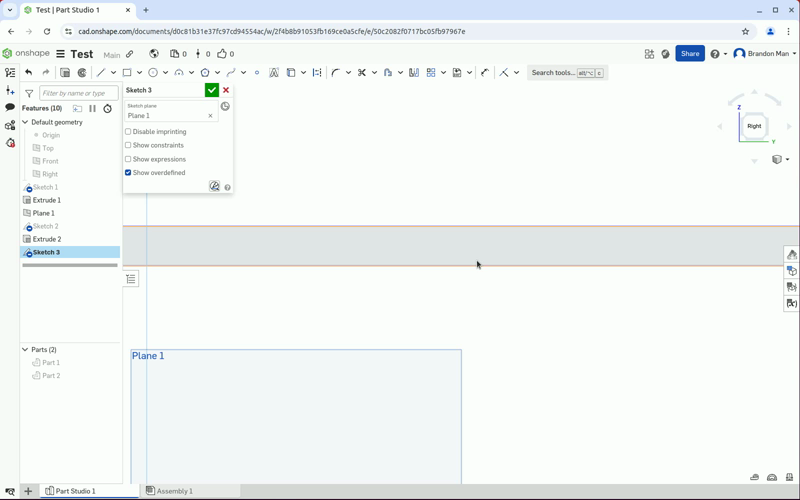
scroll(-6)
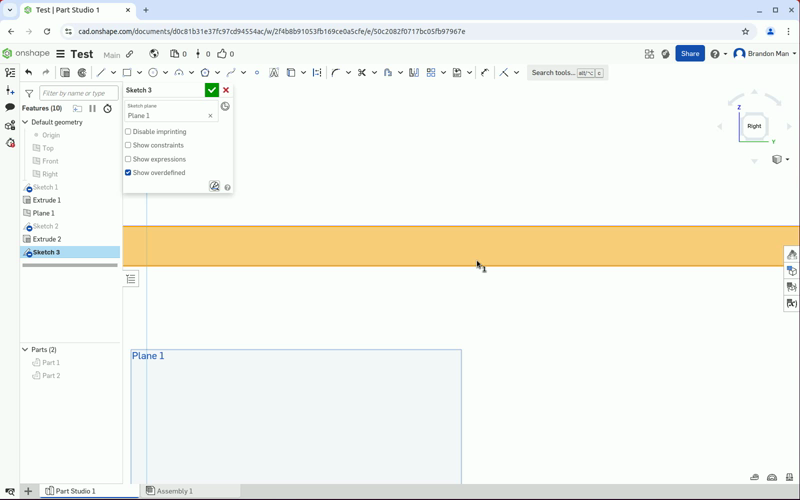
scroll(-6)
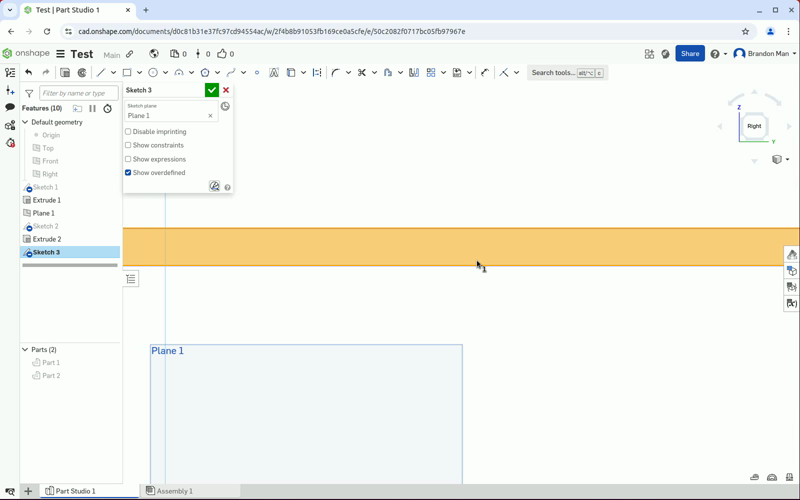
scroll(-6)
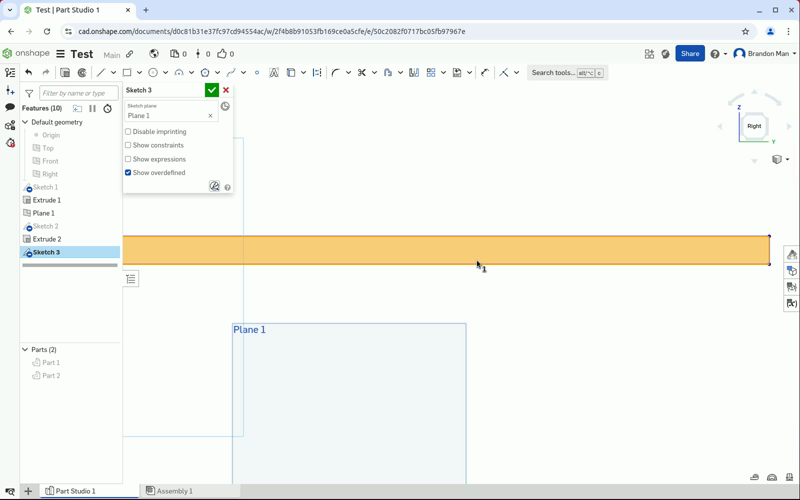
scroll(-6)
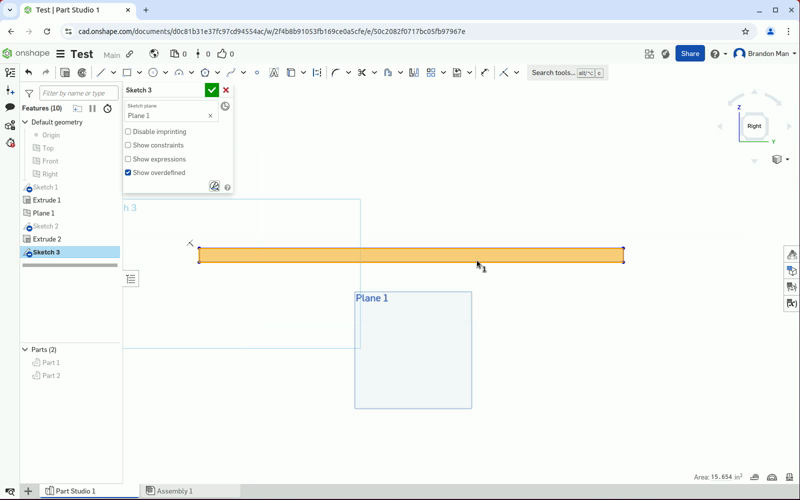
scroll(-6)
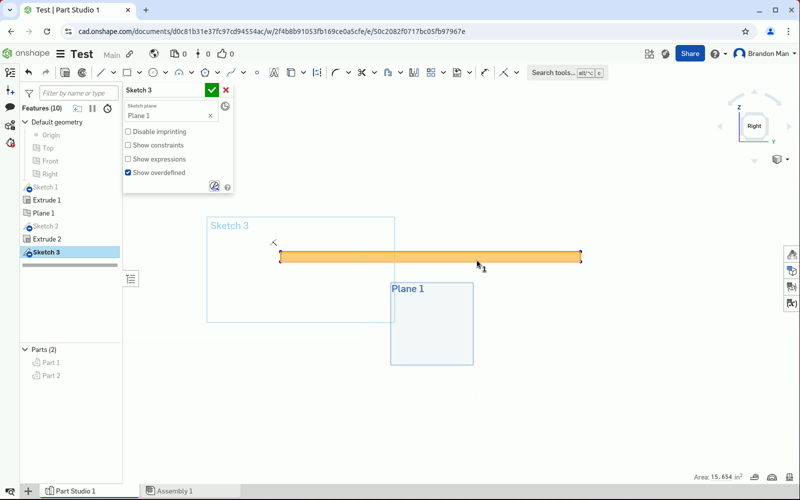
scroll(-6)
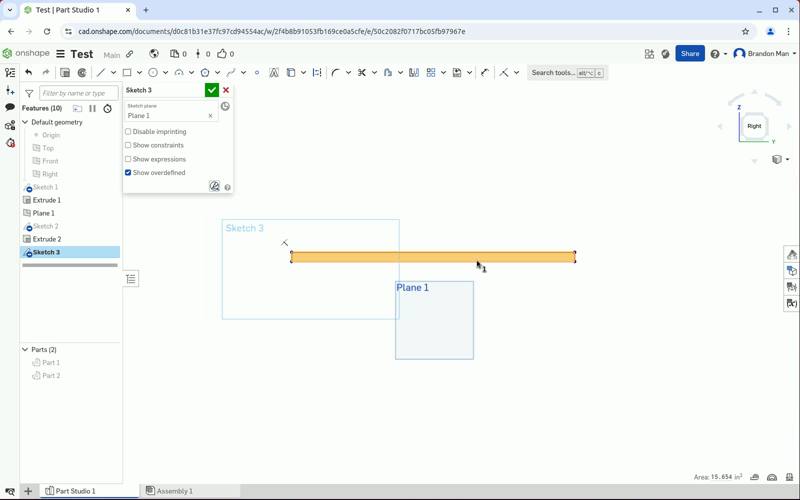
scroll(-6)
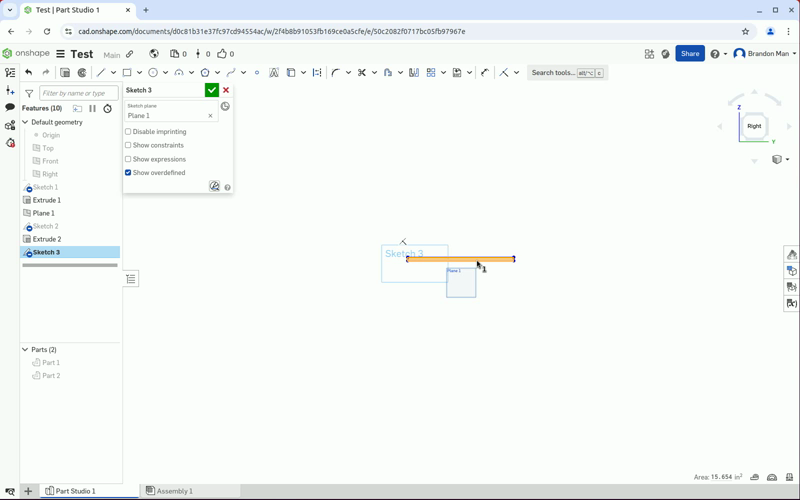
mouse_move(73, 352)
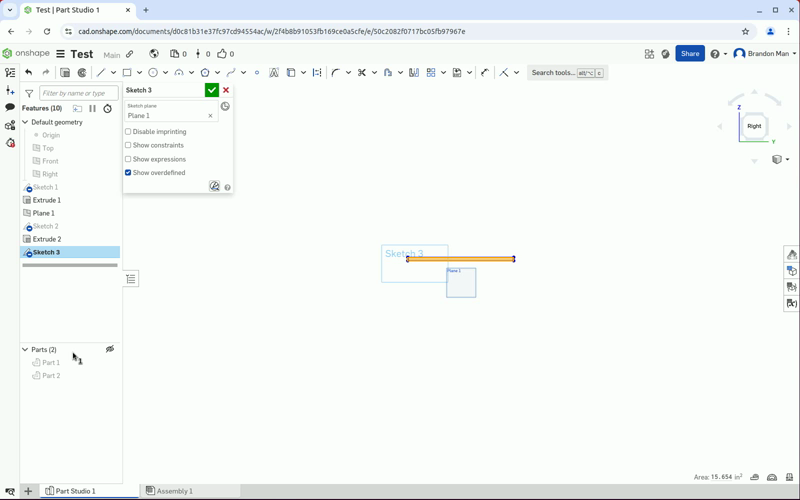
key(shift+y)
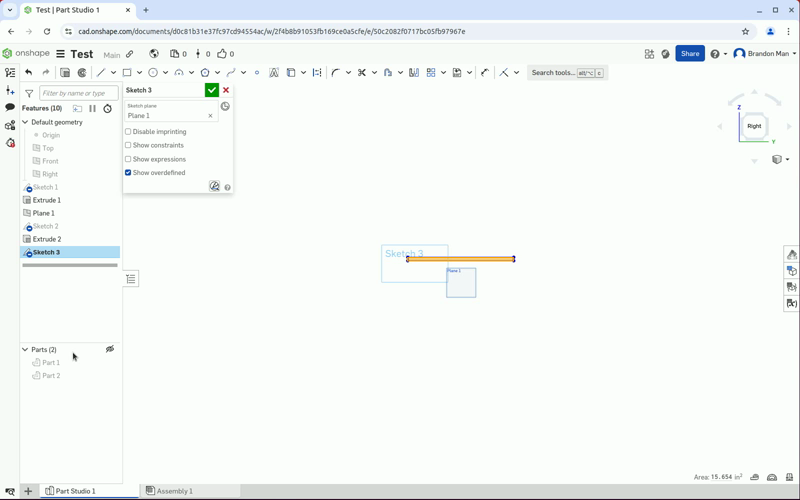
key(shift+e)
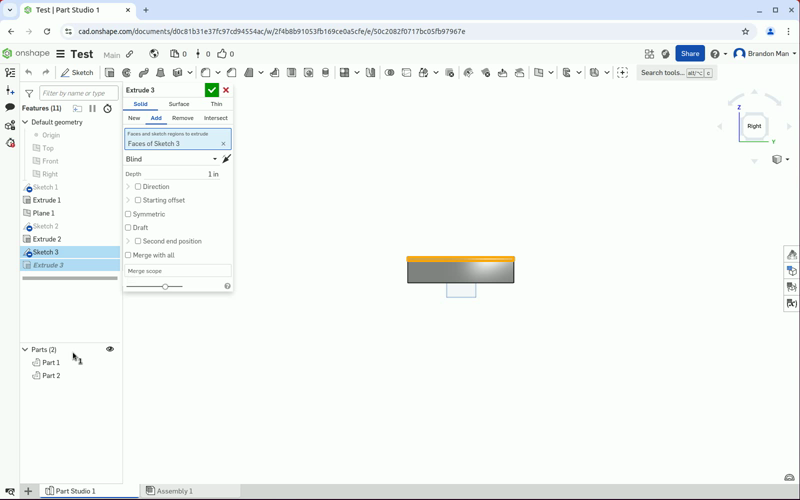
mouse_move(143, 106)
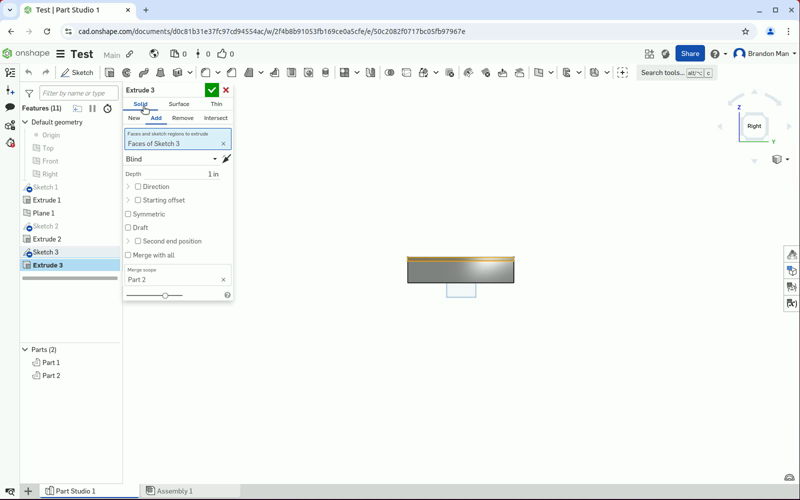
click(143, 106)
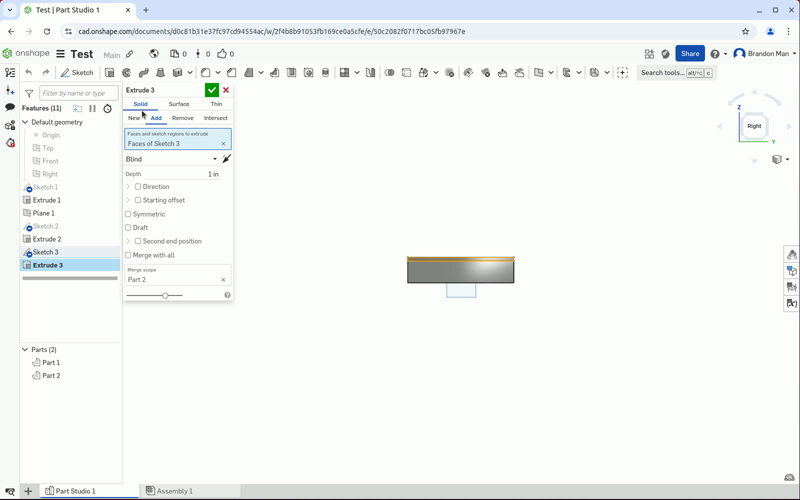
mouse_move(137, 120)
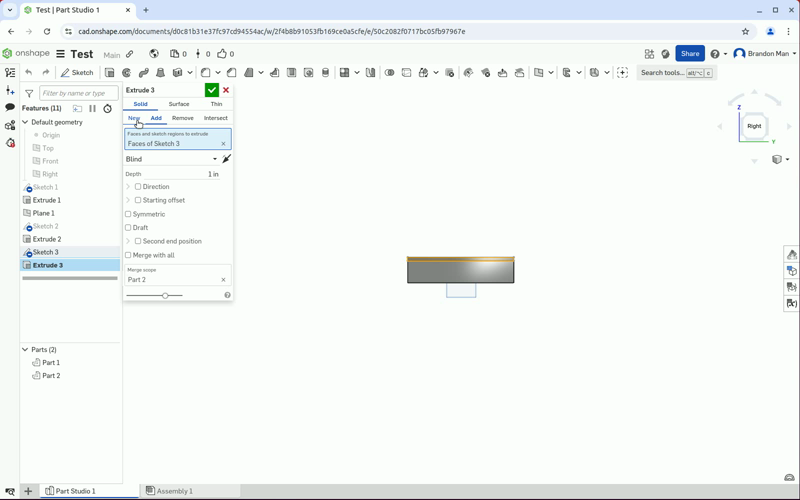
click(137, 120)
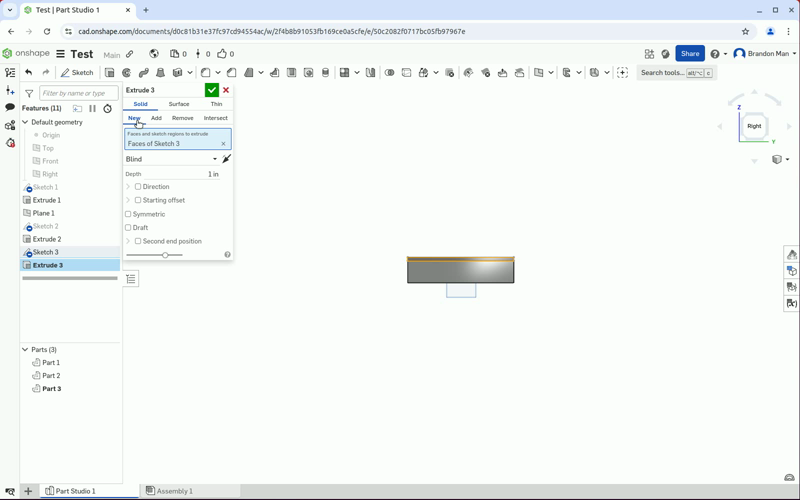
key(tab, 4)
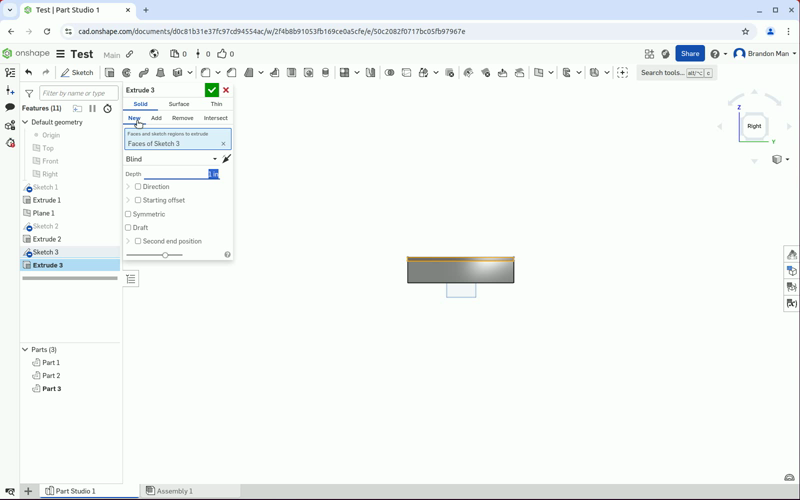
text(0.722)
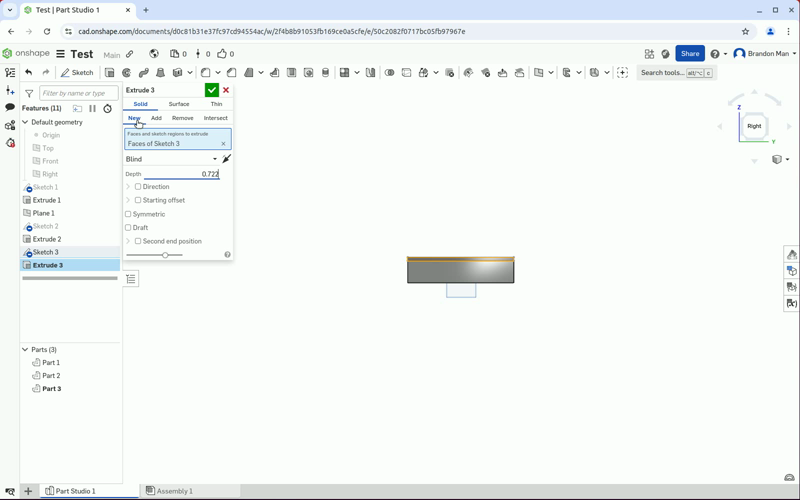
key(enter)
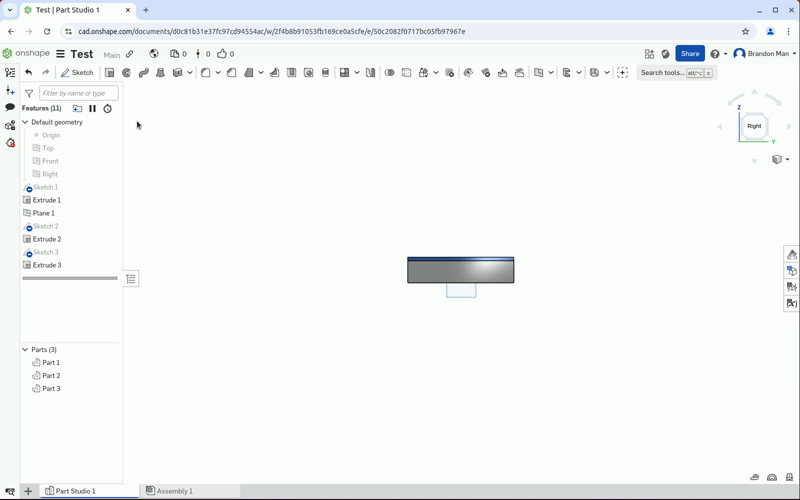
key(shift+h)
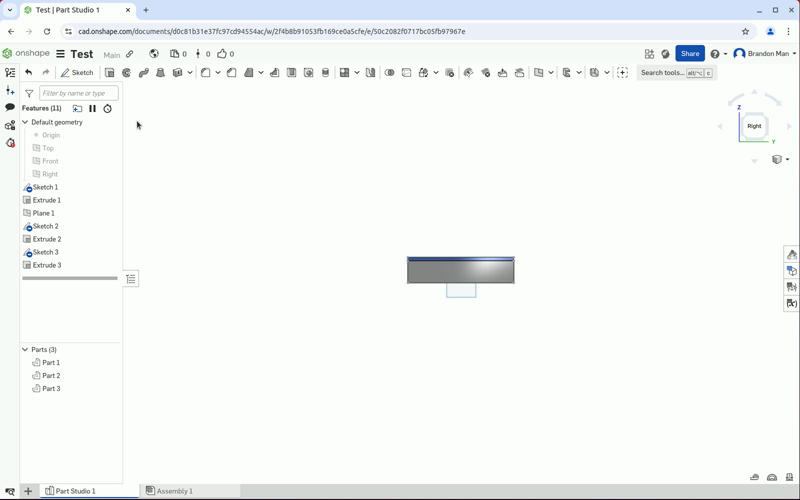
key(shift+h)
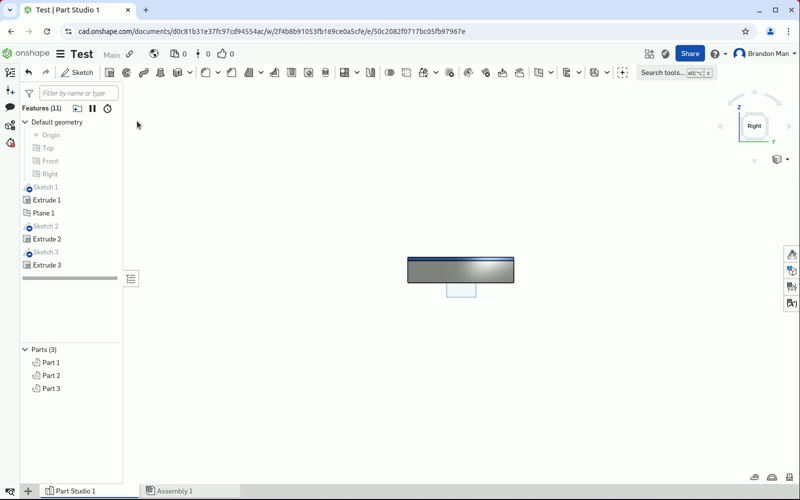
mouse_move(73, 189)
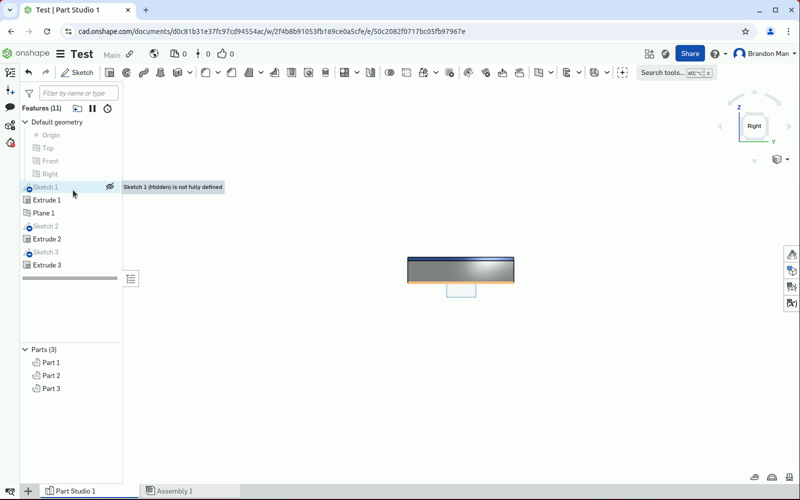
click(73, 189)
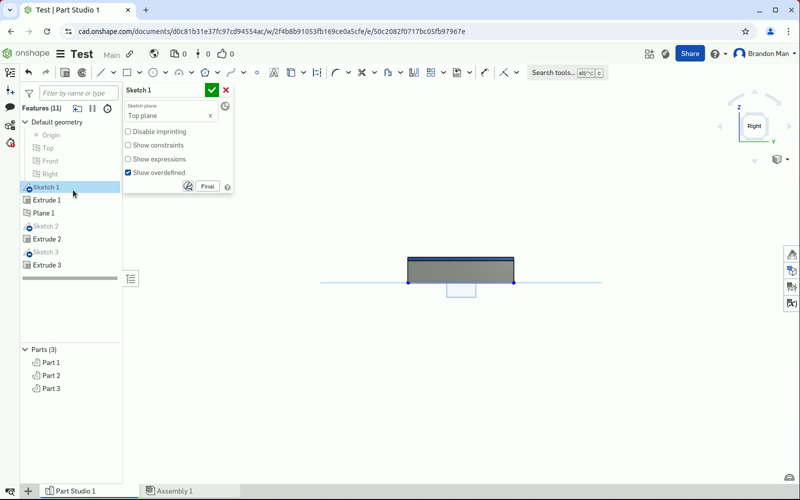
mouse_move(229, 92)
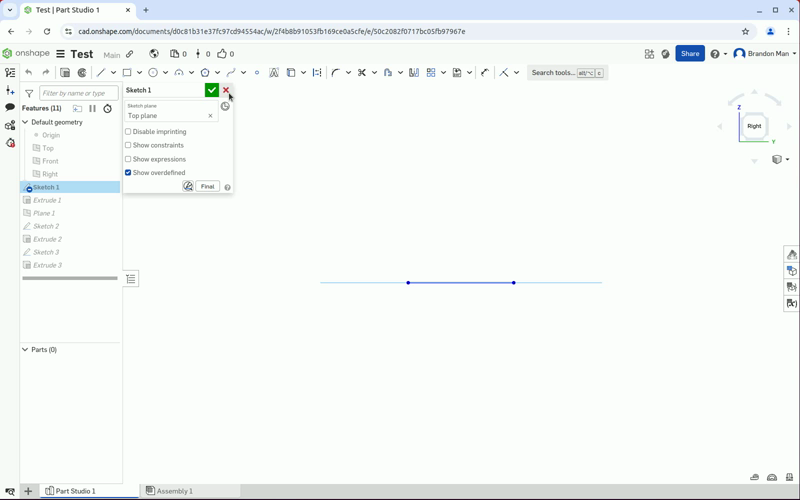
click(229, 92)
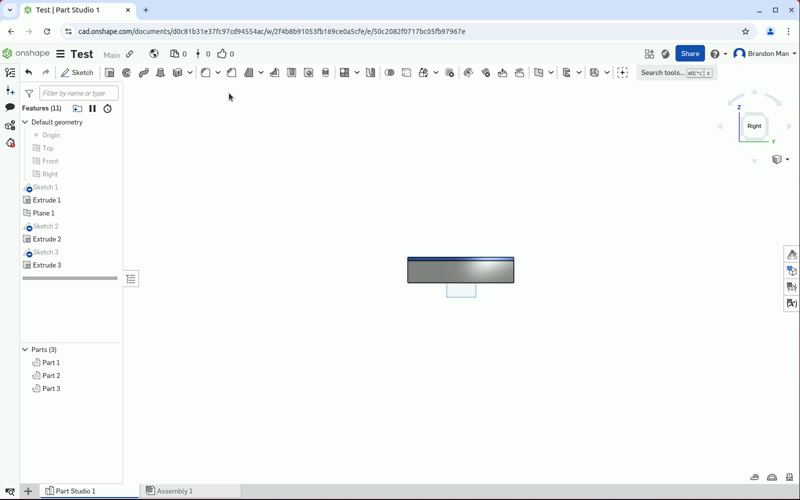
mouse_move(73, 352)
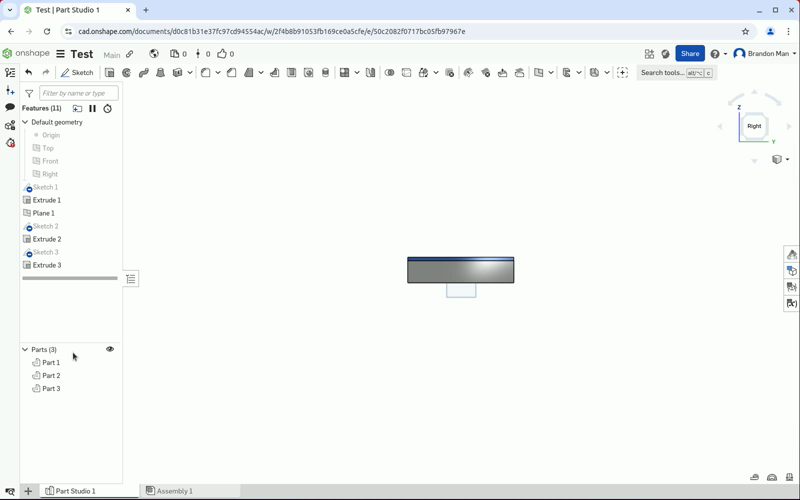
key(y)
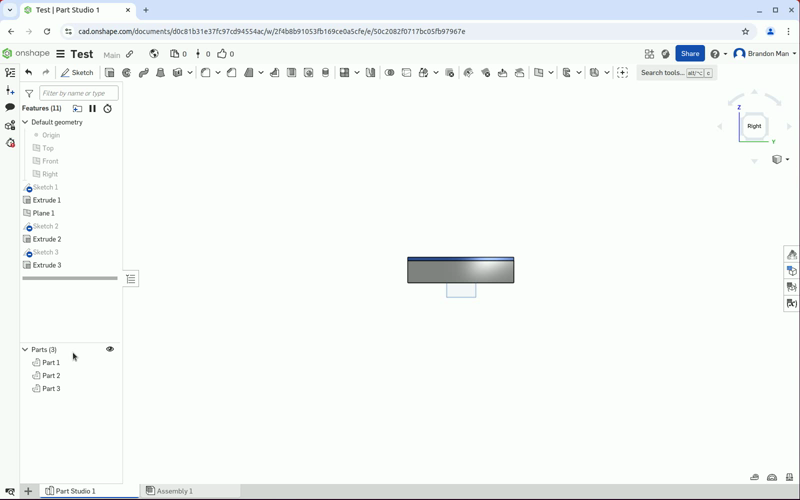
key(shift+p)
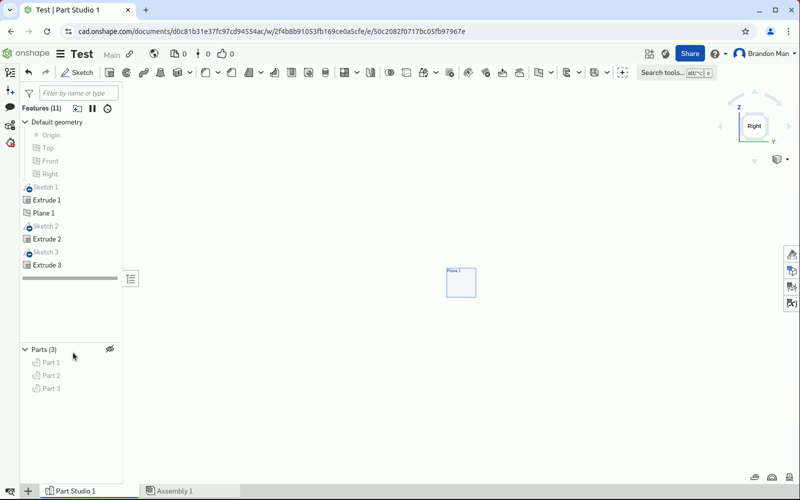
key(space)
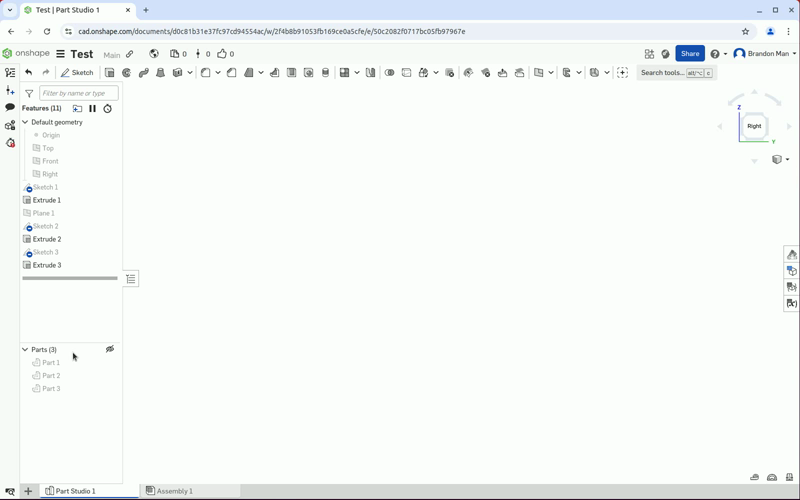
key_down(shift)
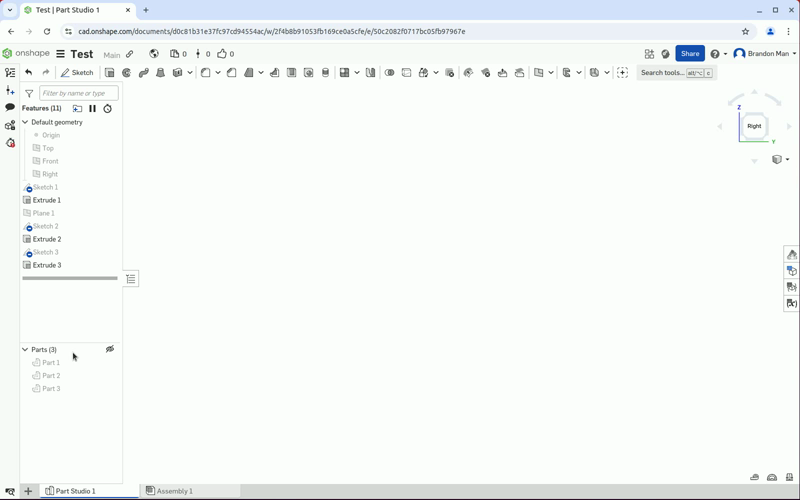
key(right)
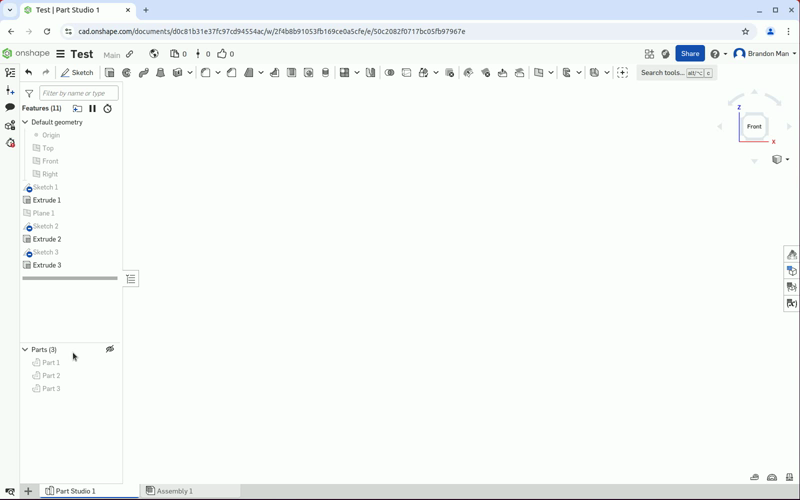
key_up(shift)
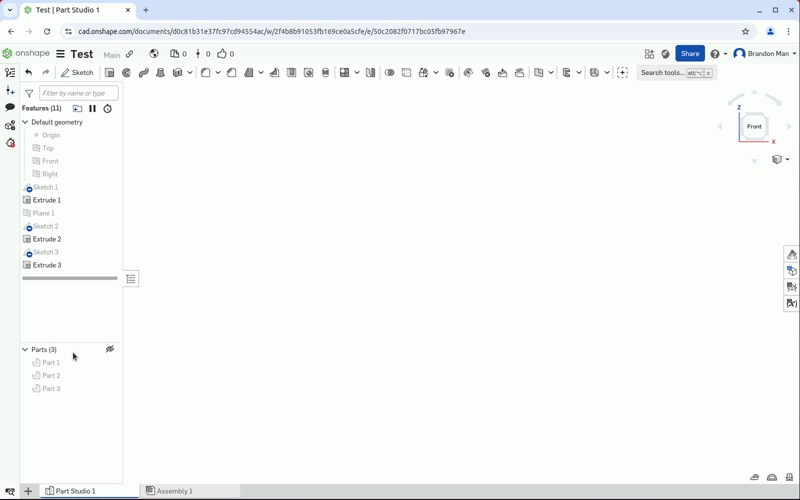
mouse_move(73, 352)
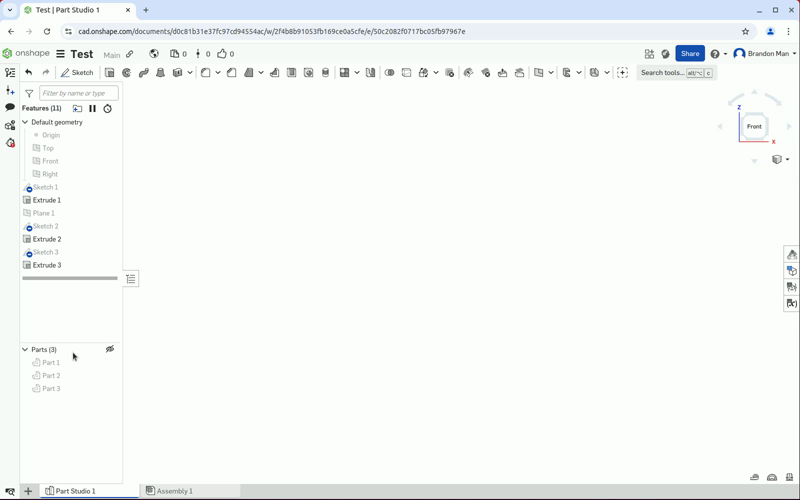
key(shift+y)
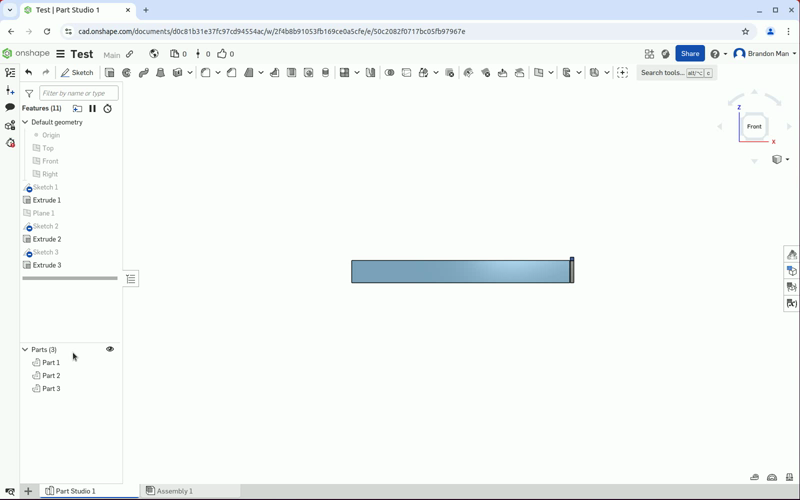
mouse_move(541, 75)
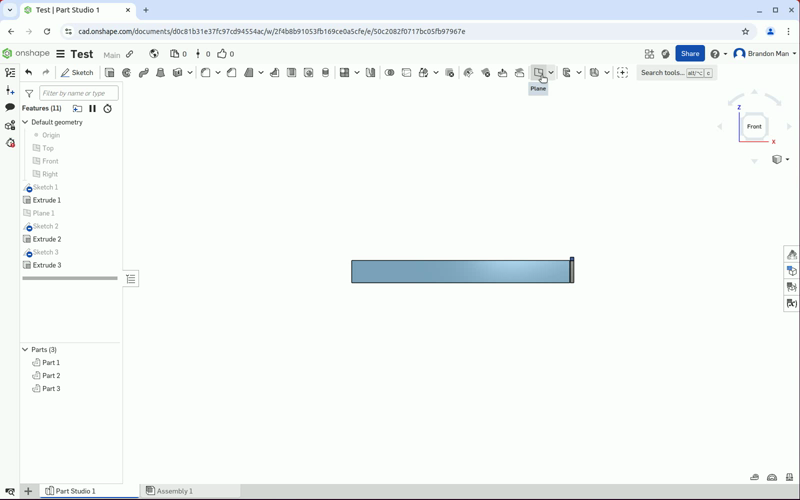
click(541, 75)
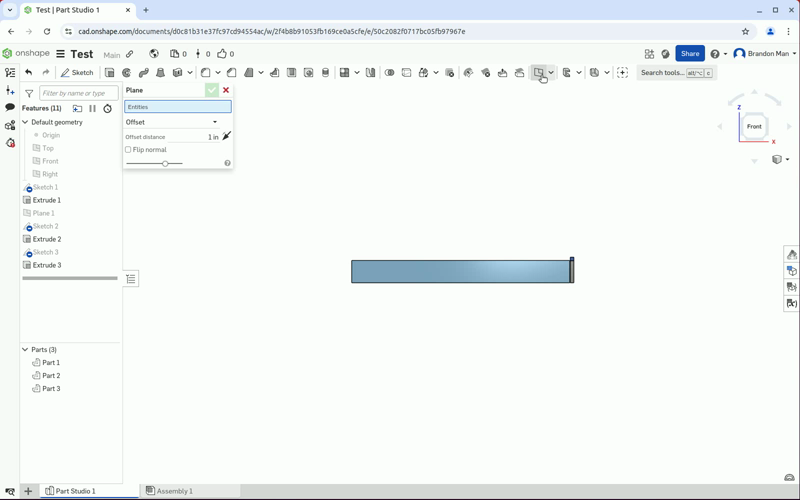
mouse_move(73, 163)
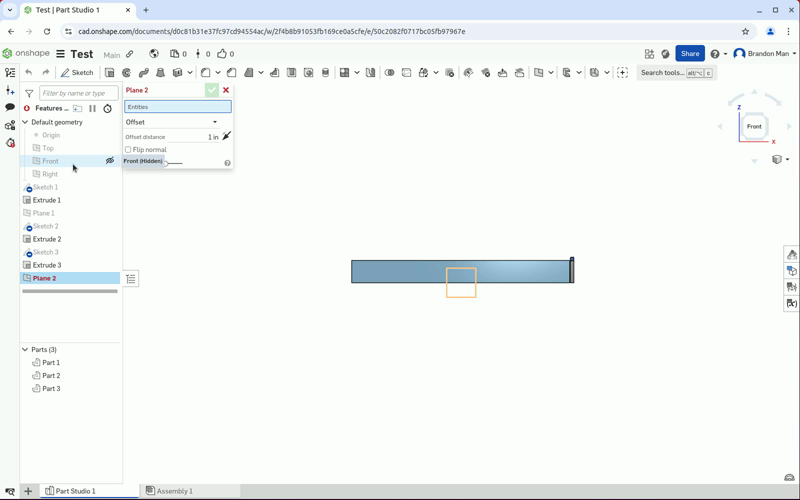
click(73, 163)
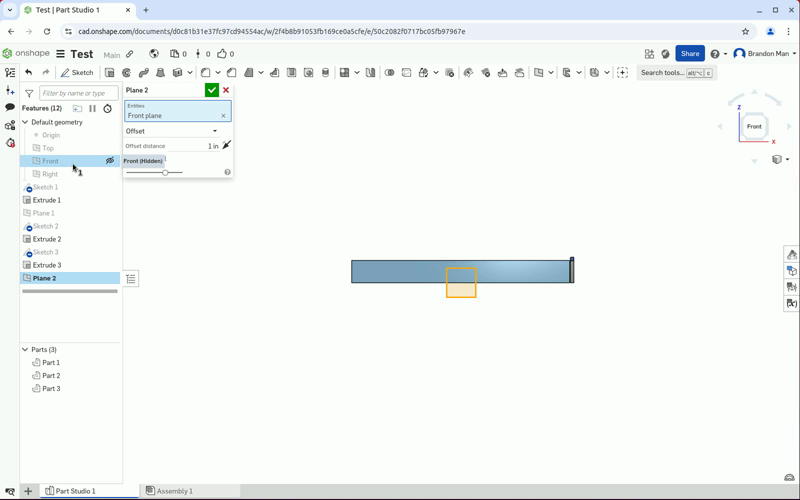
key(tab, 2)
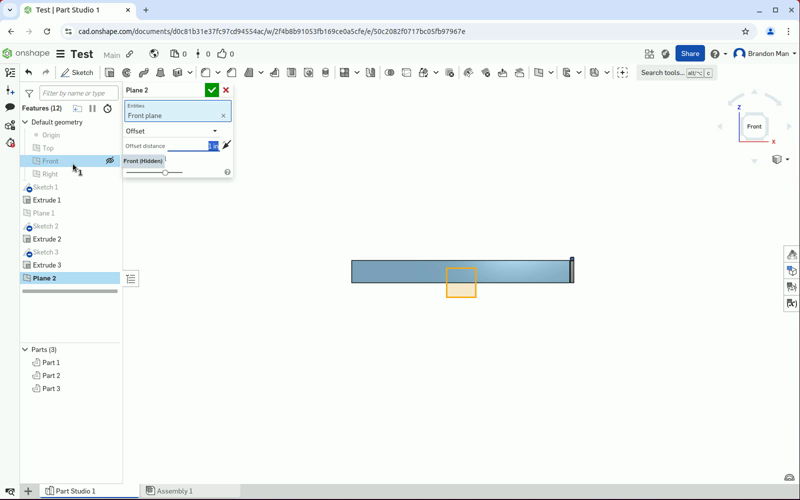
text(10.845)
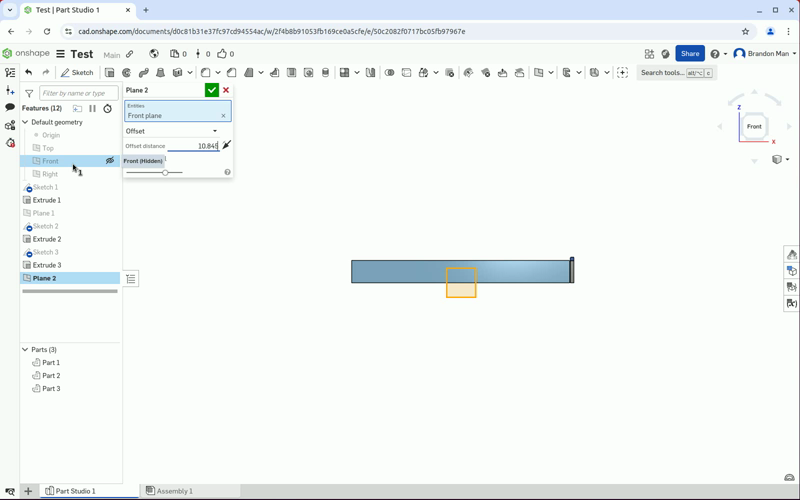
key(enter, 2)
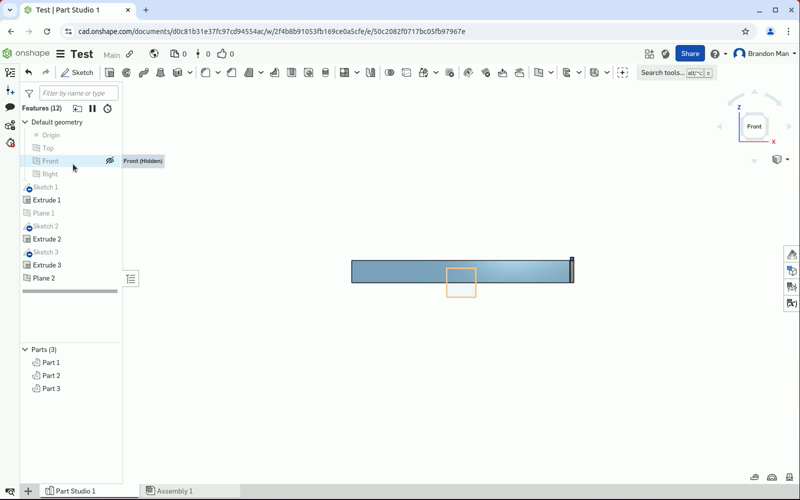
key(shift+s)
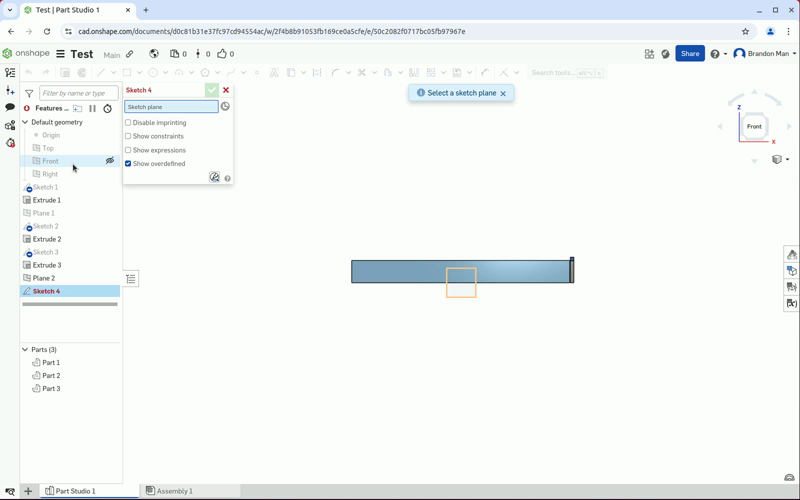
mouse_move(73, 280)
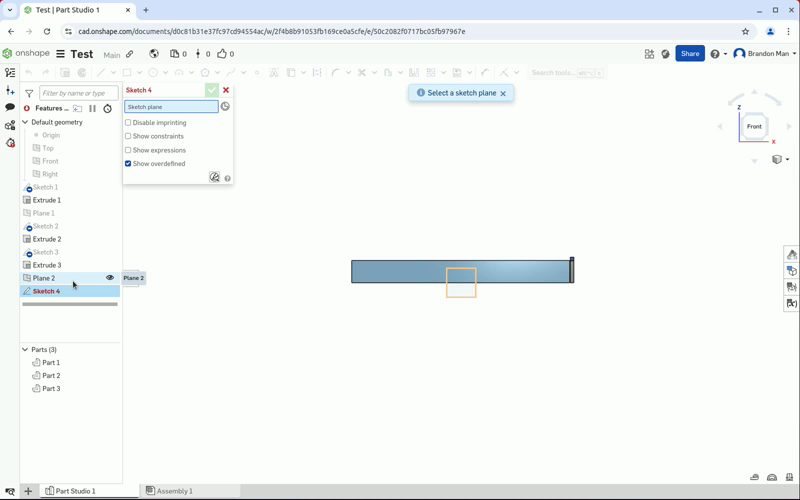
click(73, 280)
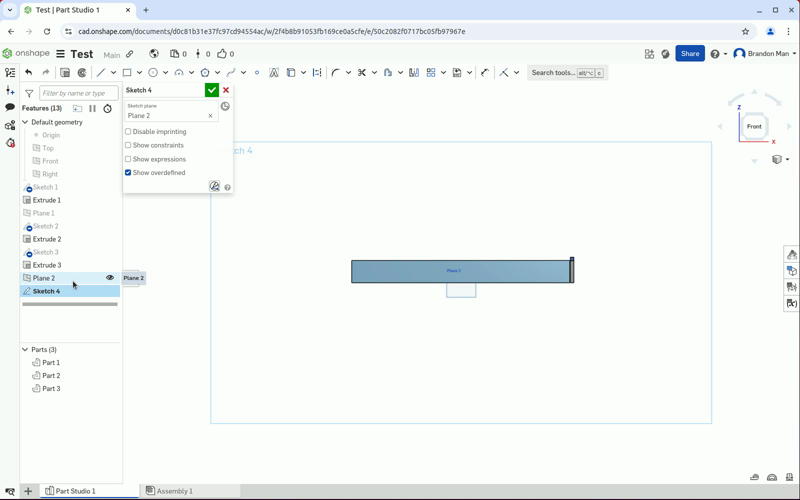
mouse_move(73, 352)
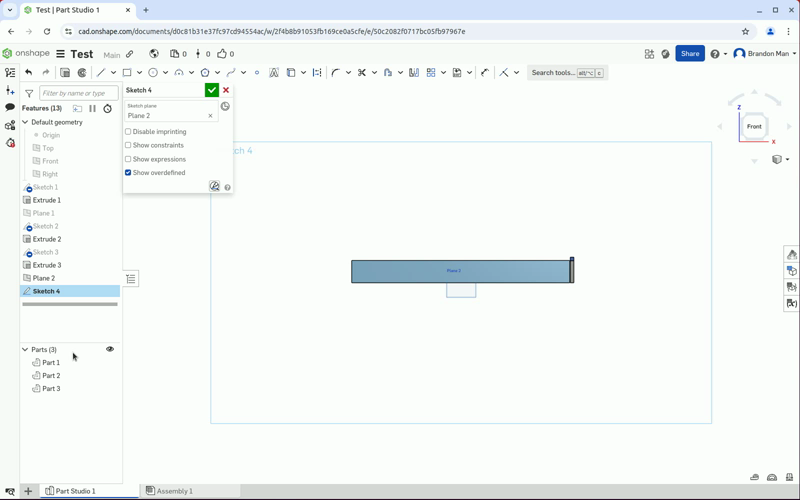
key(y)
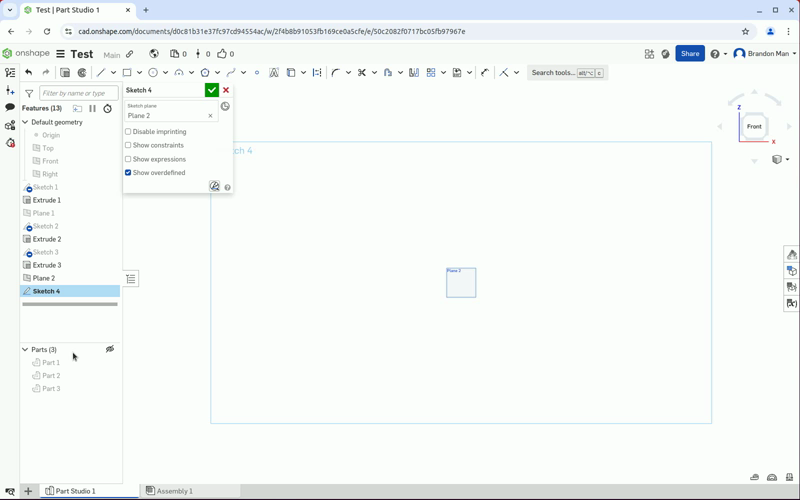
key(l)
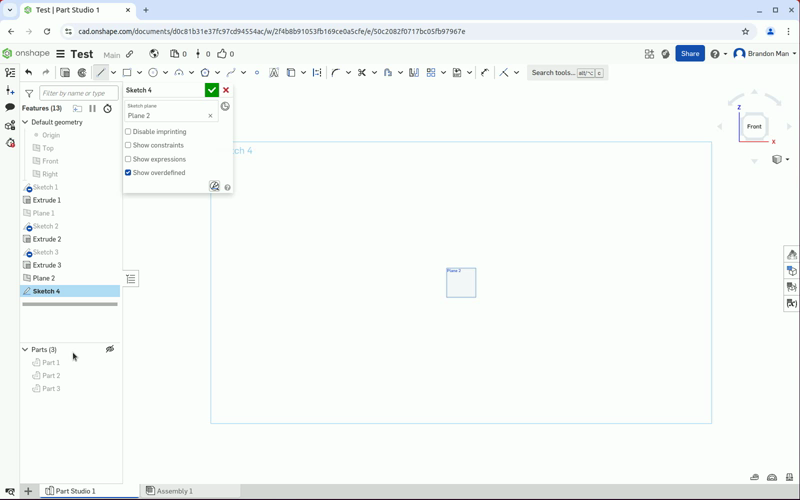
key_down(shift)
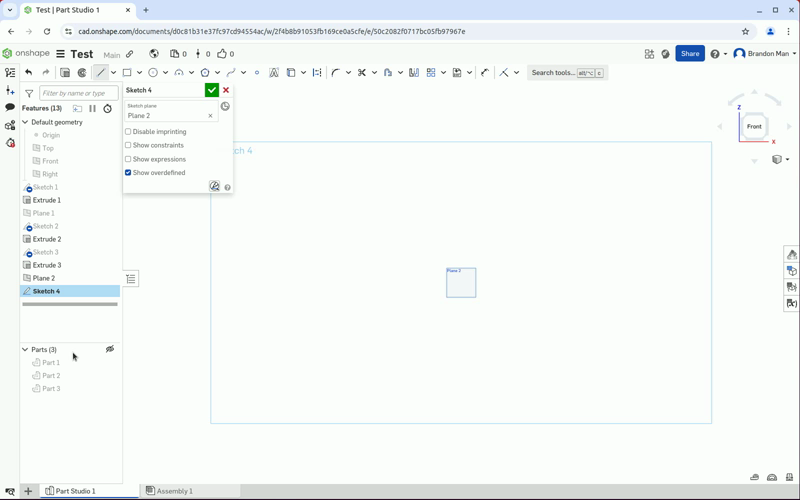
mouse_move(348, 282)
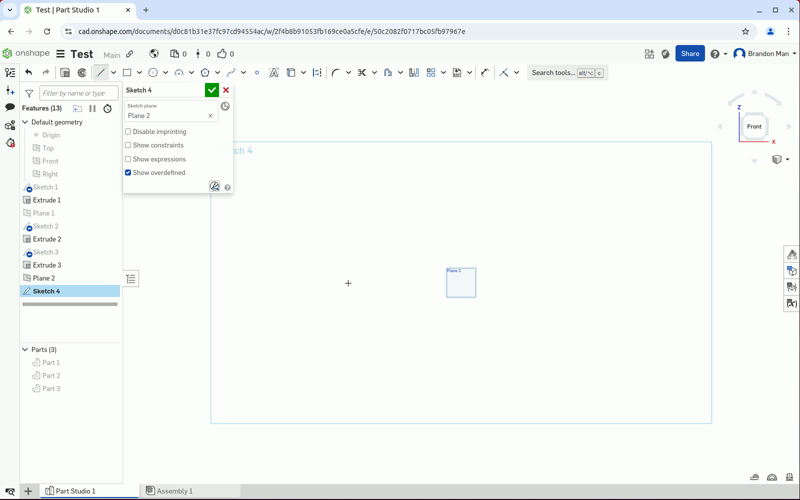
click(348, 282)
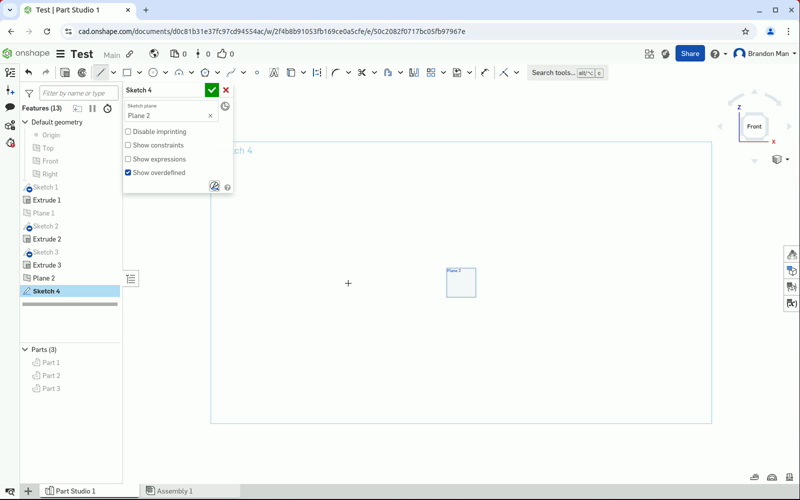
key_up(shift)
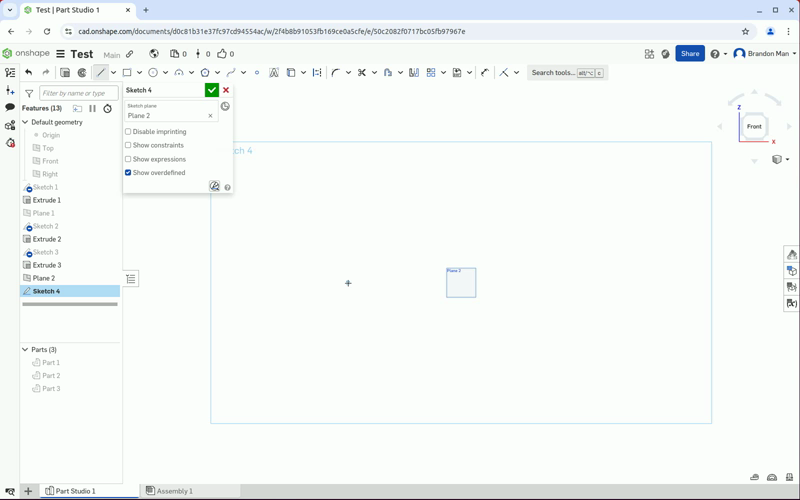
key_down(shift)
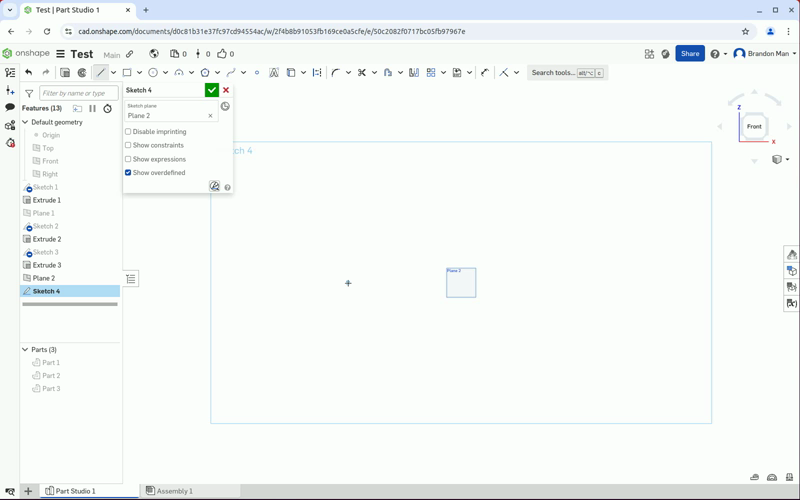
mouse_move(378, 282)
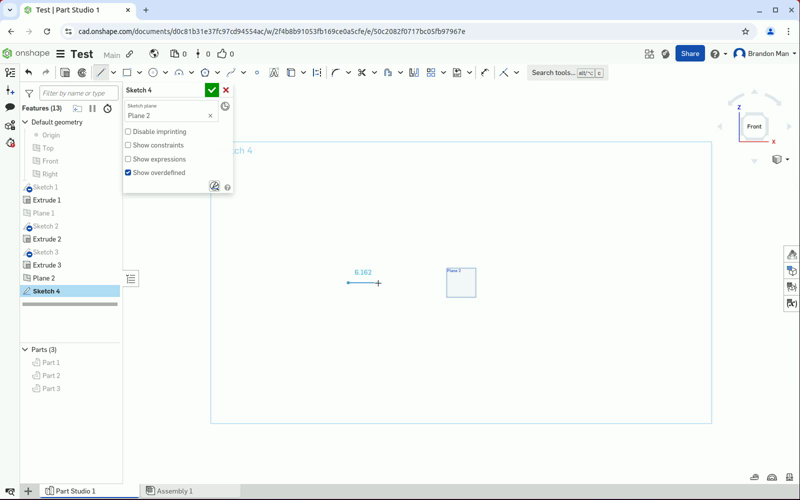
mouse_move(350, 282)
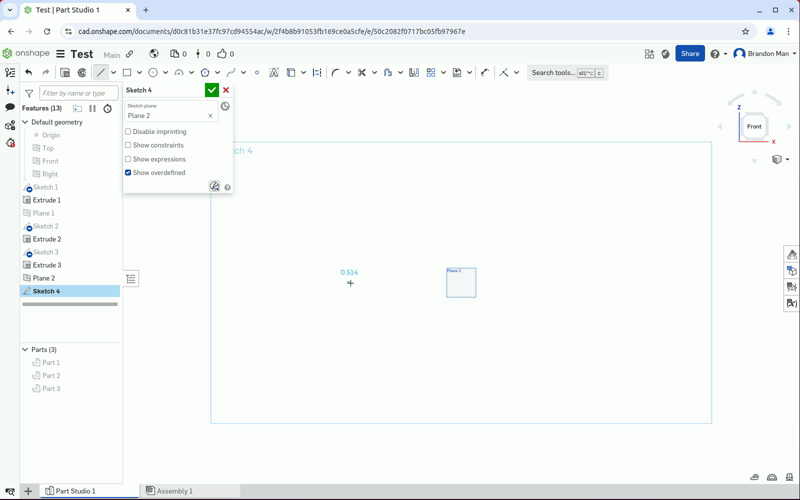
scroll(6)
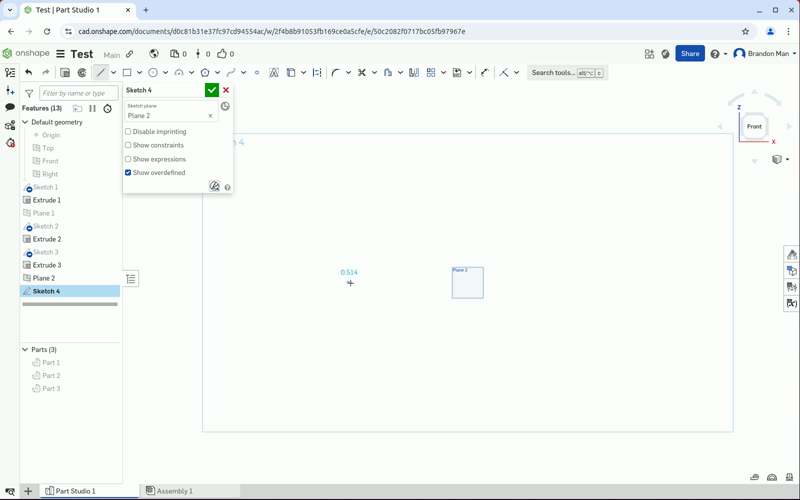
scroll(6)
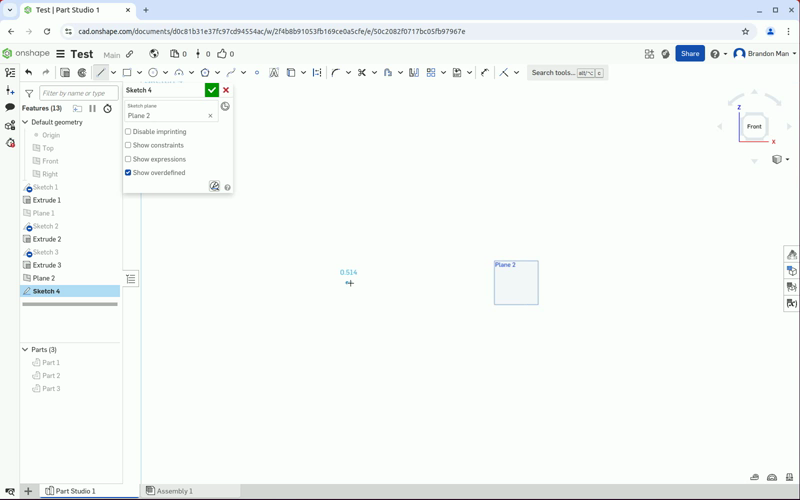
scroll(6)
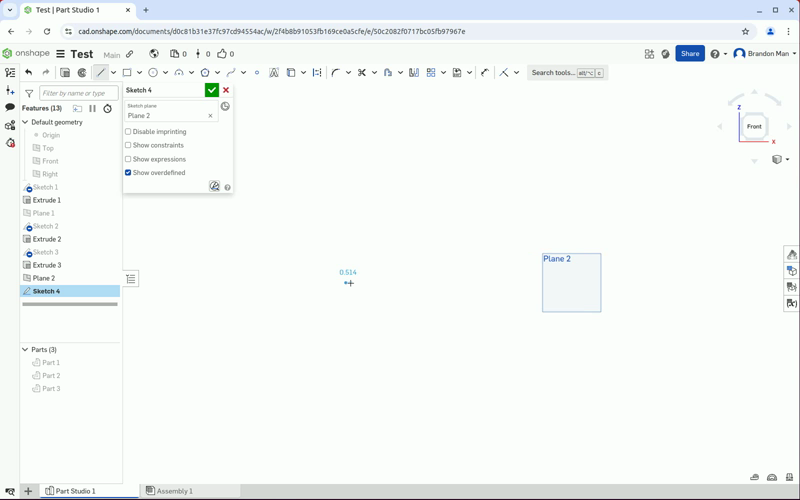
scroll(6)
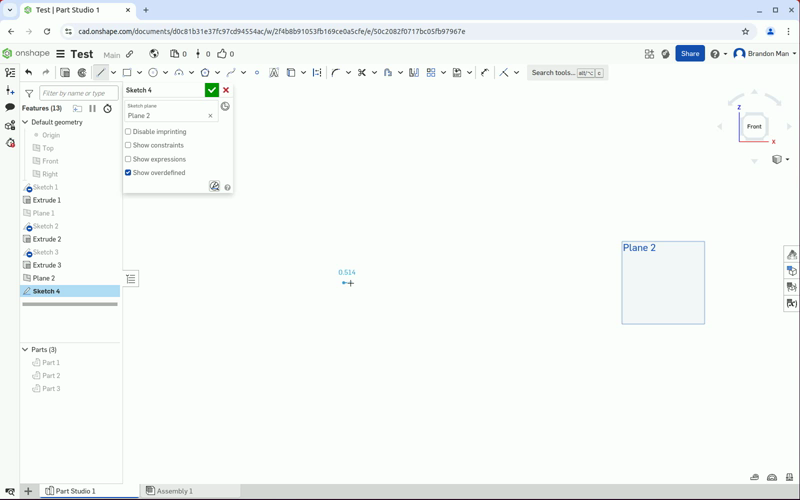
scroll(6)
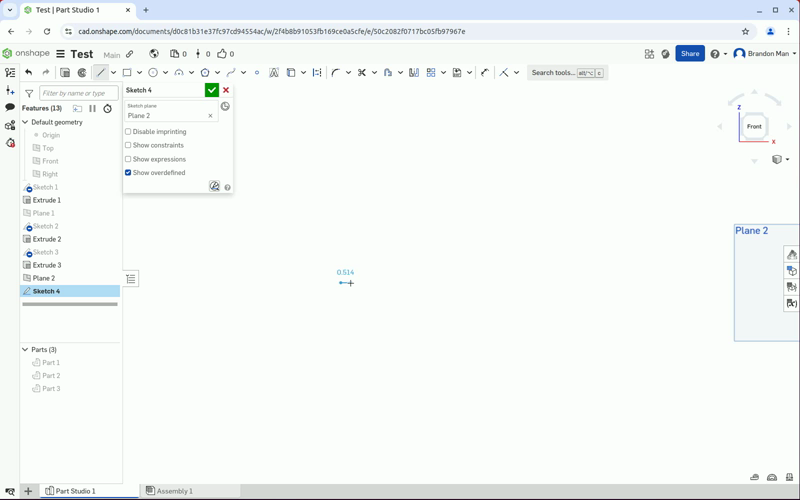
scroll(6)
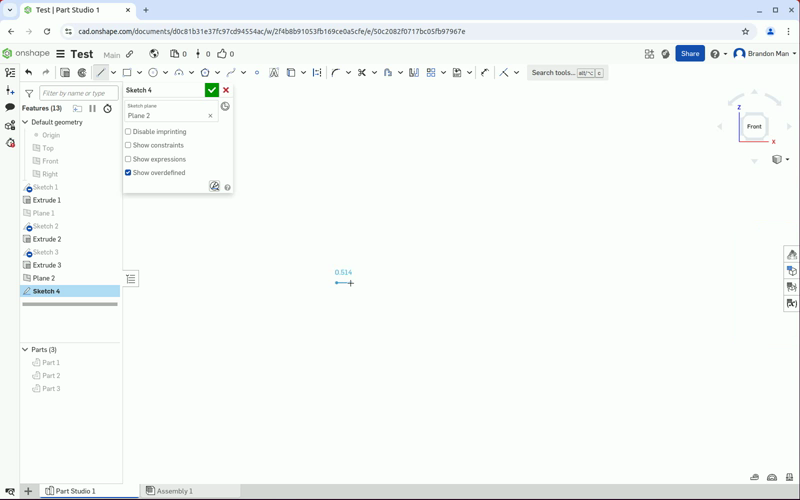
scroll(6)
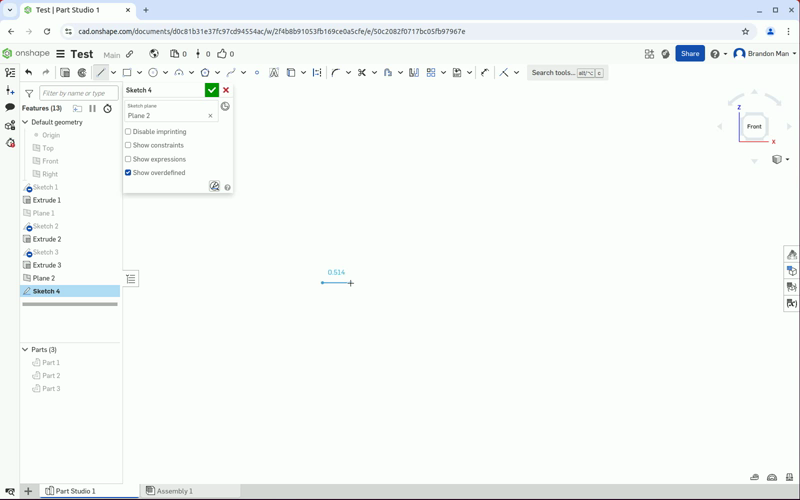
click(350, 282)
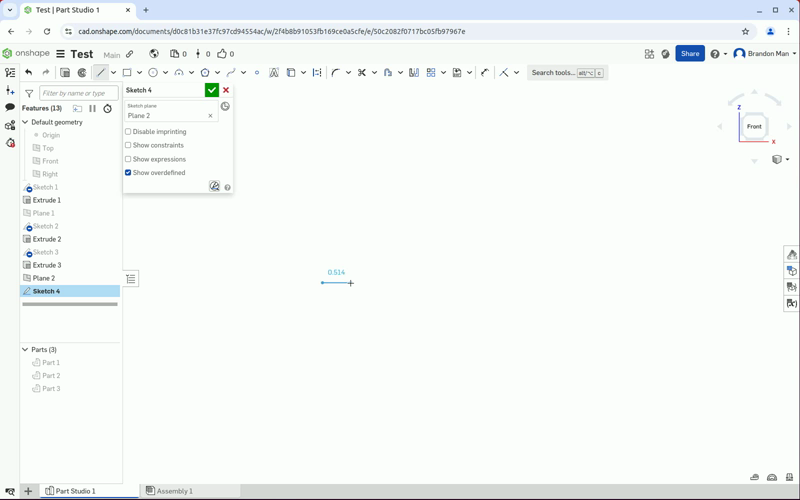
scroll(-6)
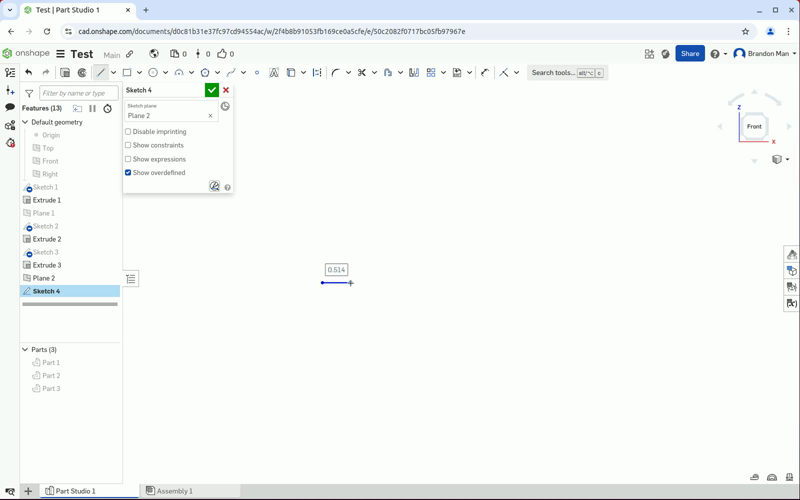
scroll(-6)
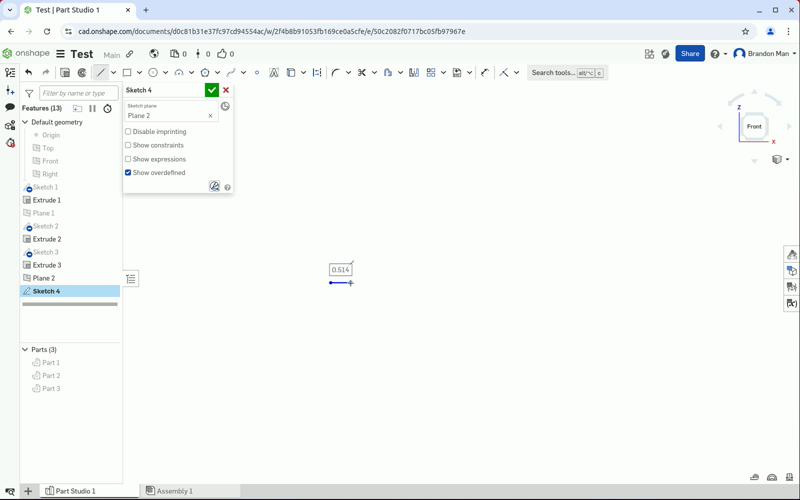
scroll(-6)
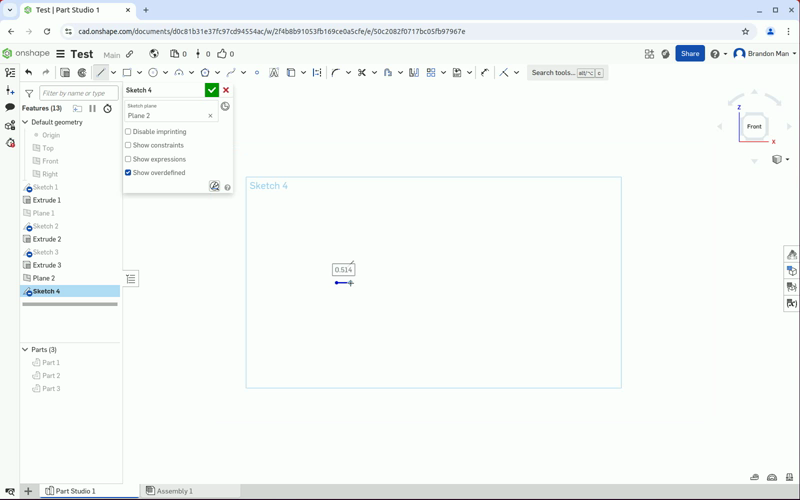
scroll(-6)
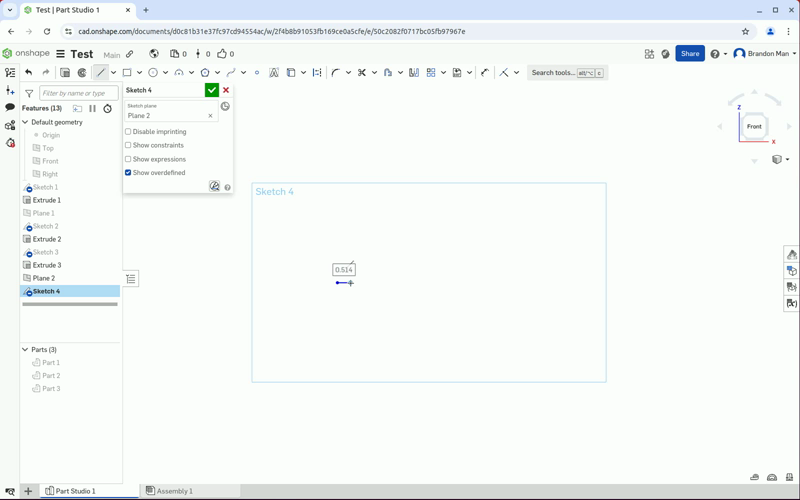
scroll(-6)
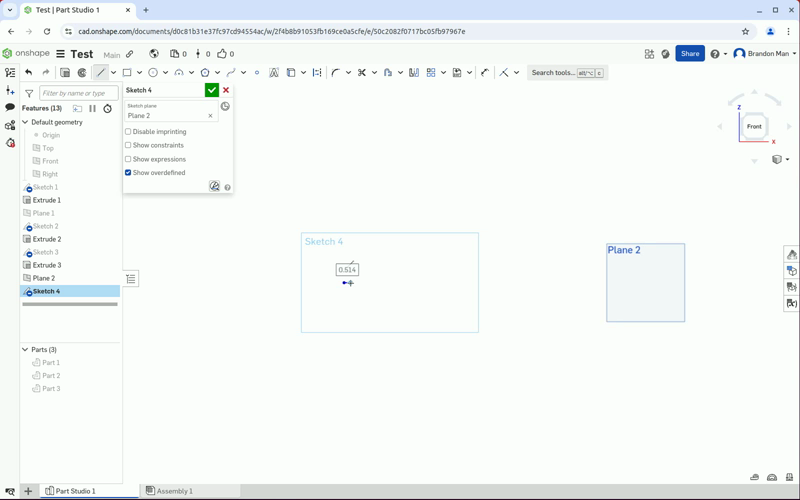
scroll(-6)
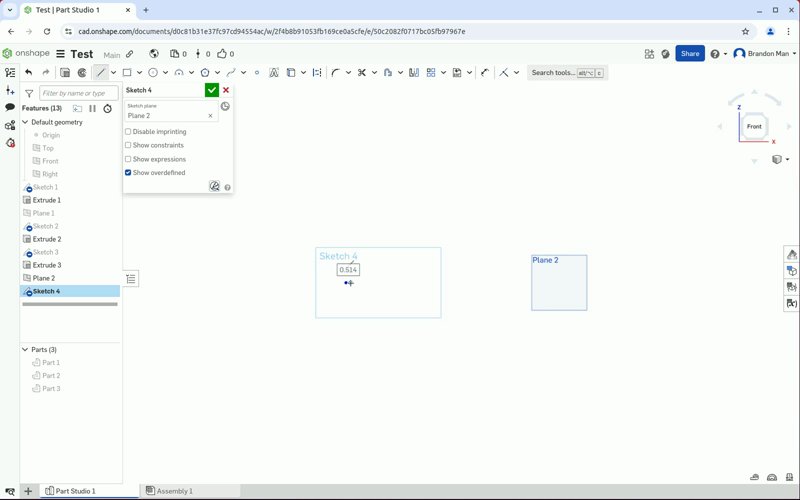
scroll(-6)
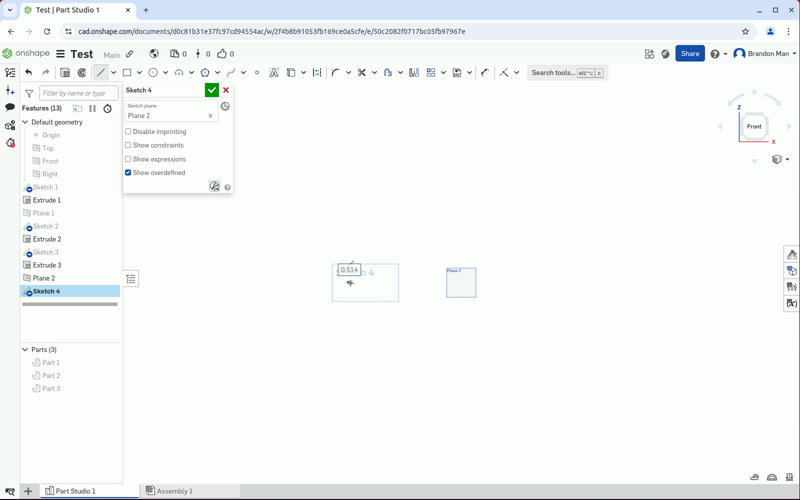
key_up(shift)
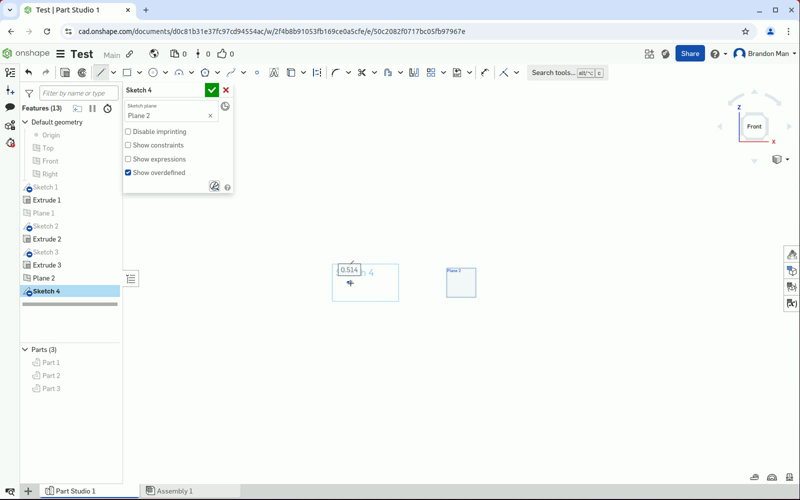
key_down(shift)
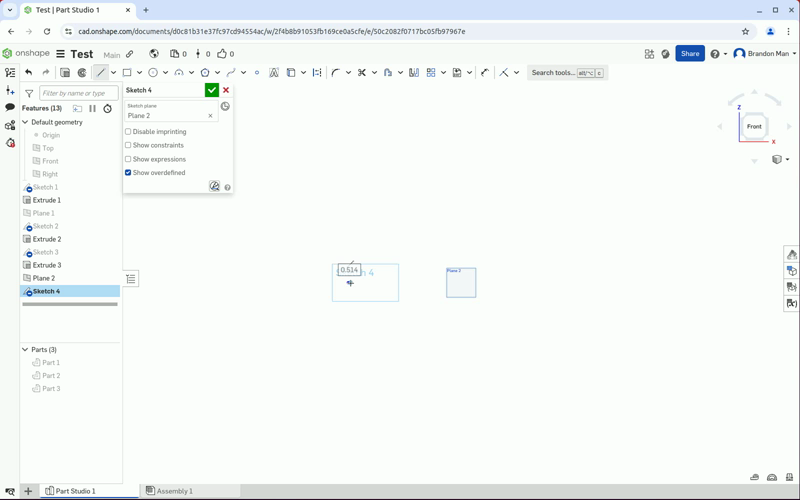
mouse_move(380, 282)
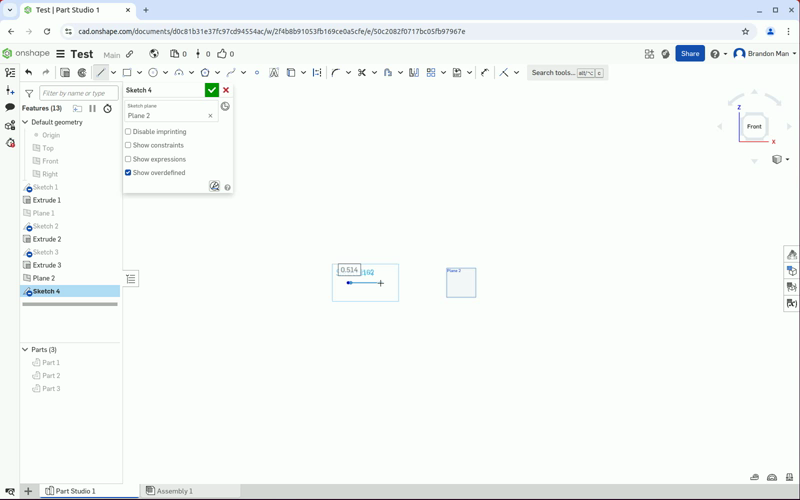
mouse_move(350, 259)
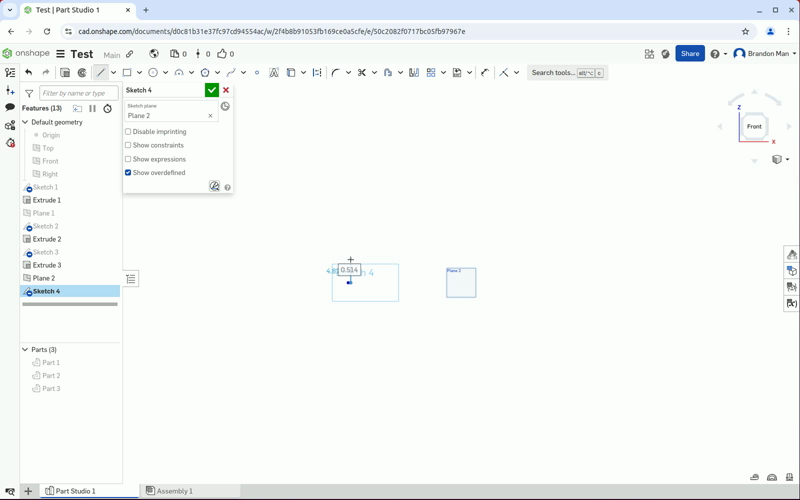
click(350, 259)
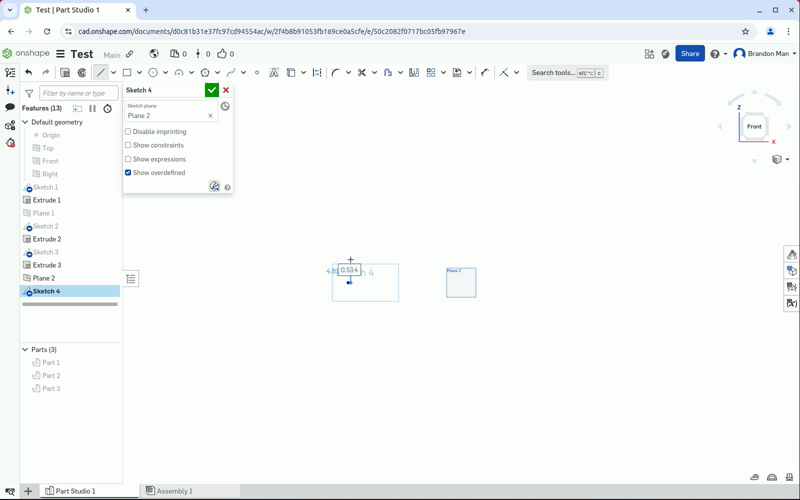
key_up(shift)
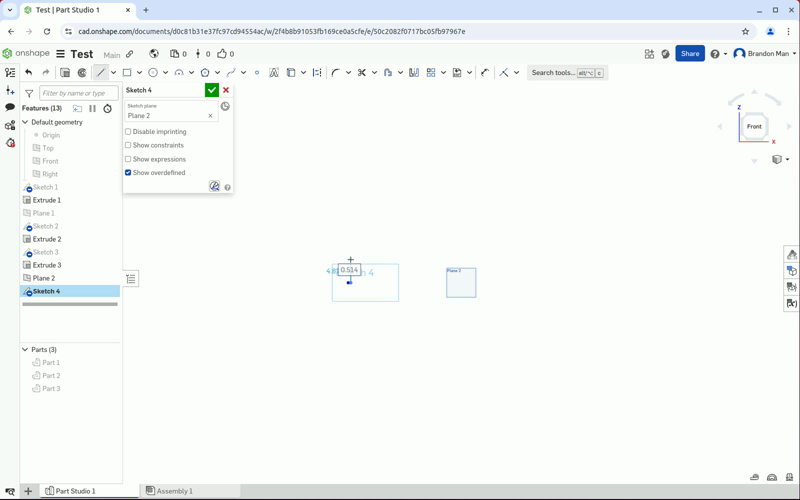
key_down(shift)
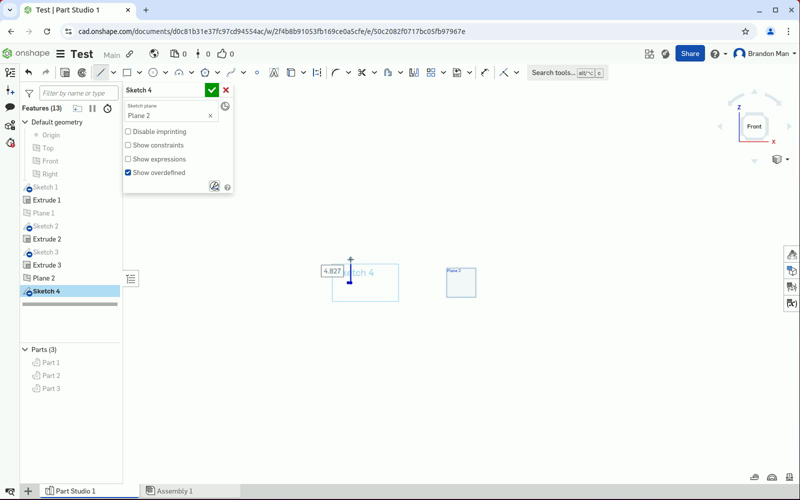
mouse_move(569, 259)
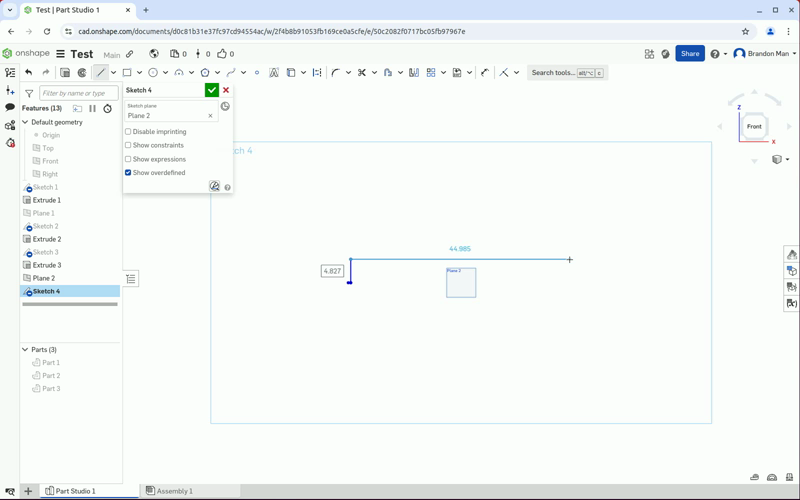
click(569, 259)
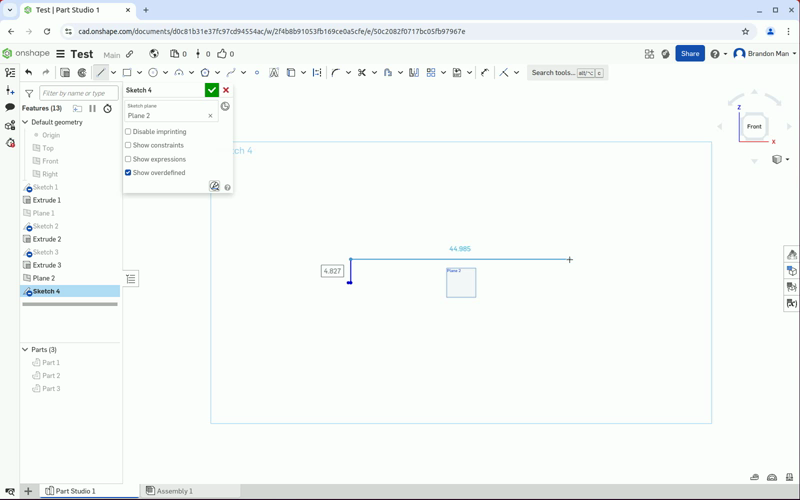
key_up(shift)
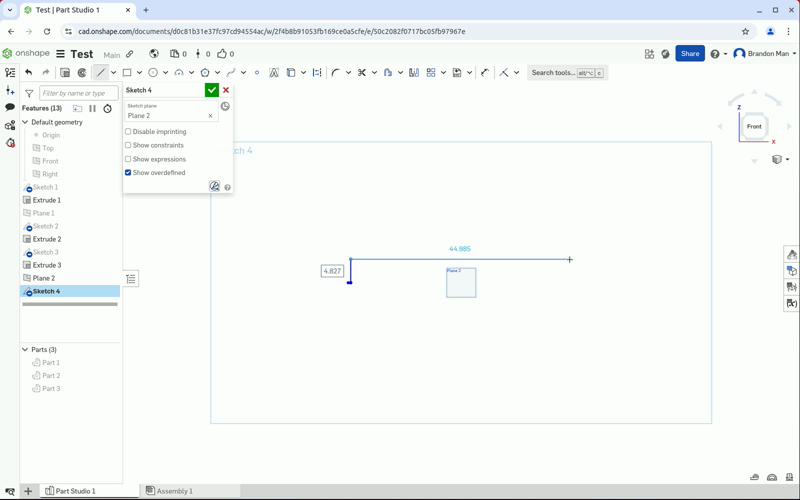
key_down(shift)
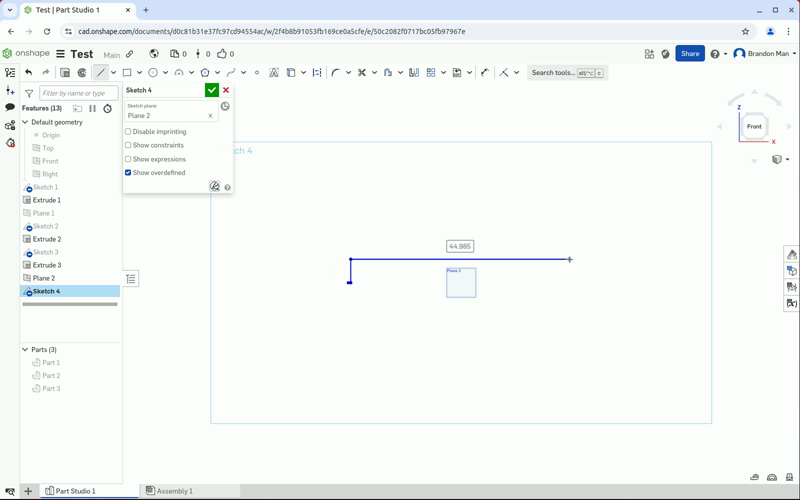
mouse_move(589, 259)
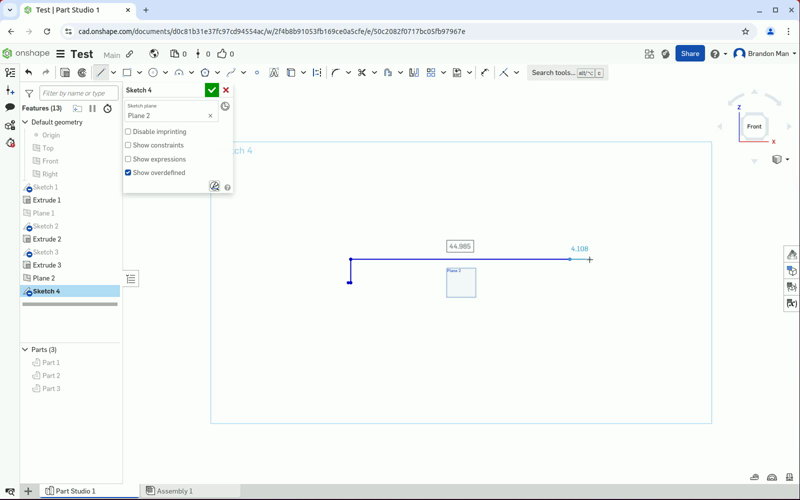
mouse_move(569, 282)
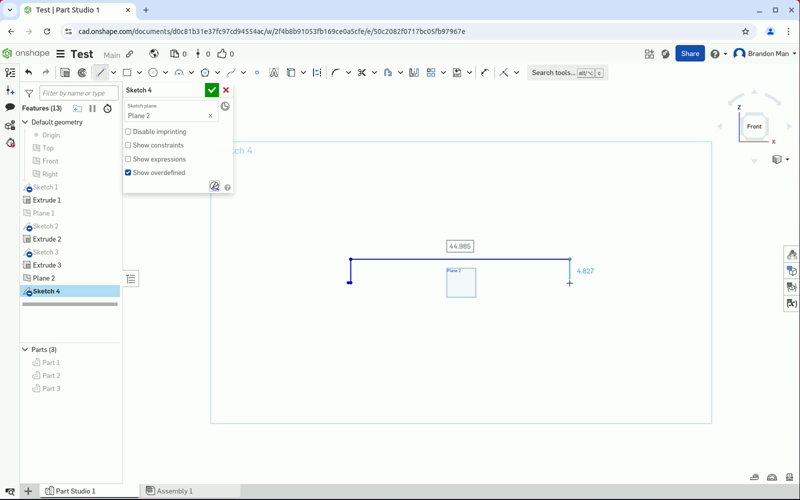
click(569, 282)
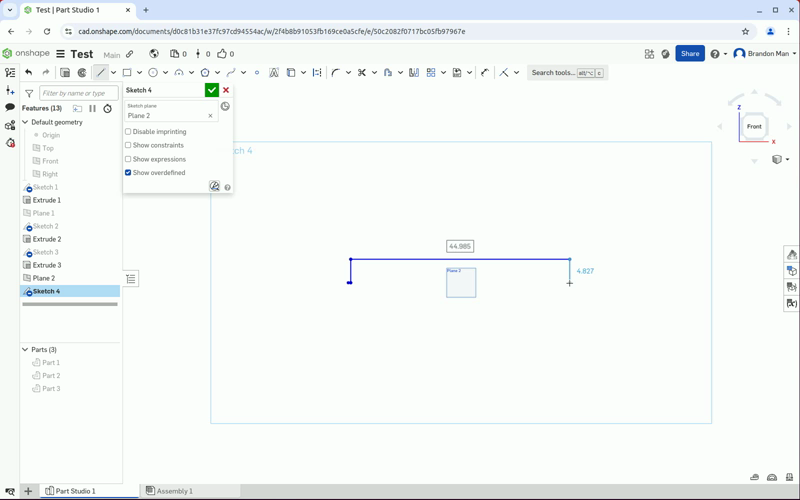
key_up(shift)
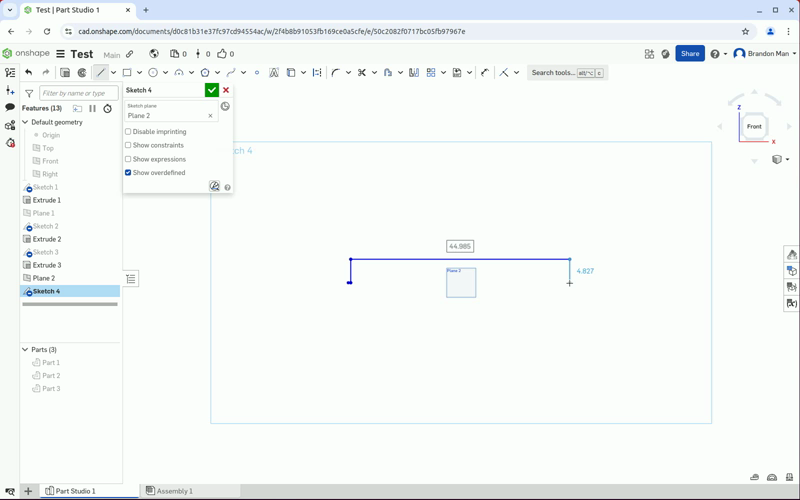
key_down(shift)
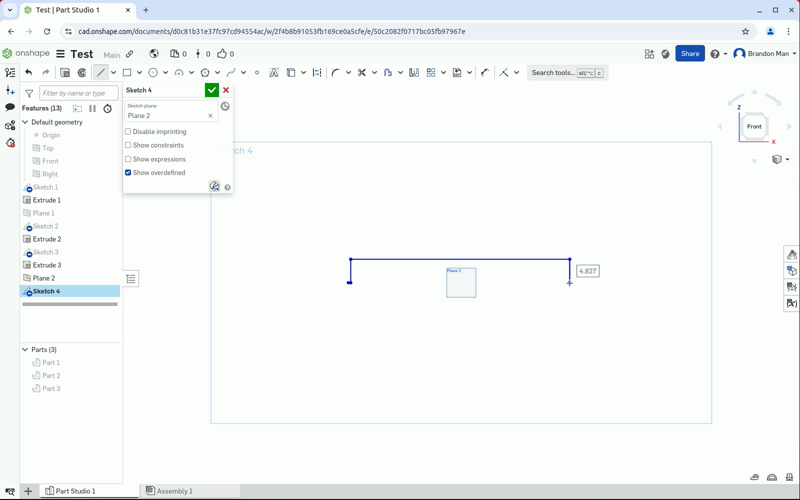
mouse_move(589, 282)
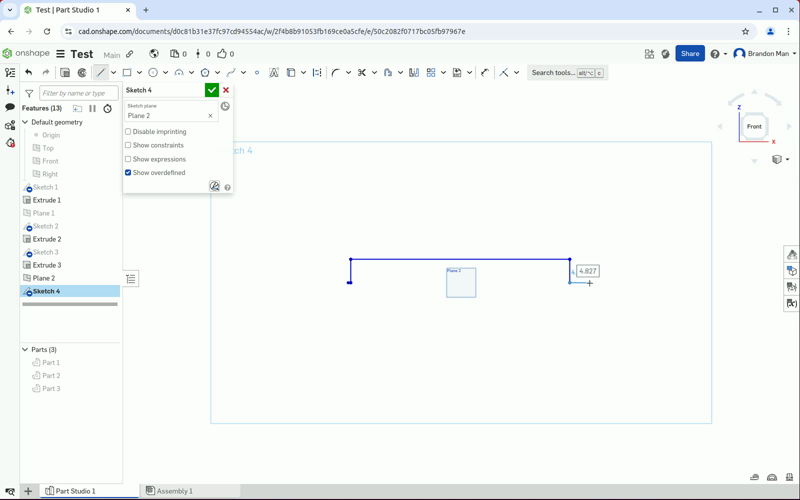
mouse_move(572, 282)
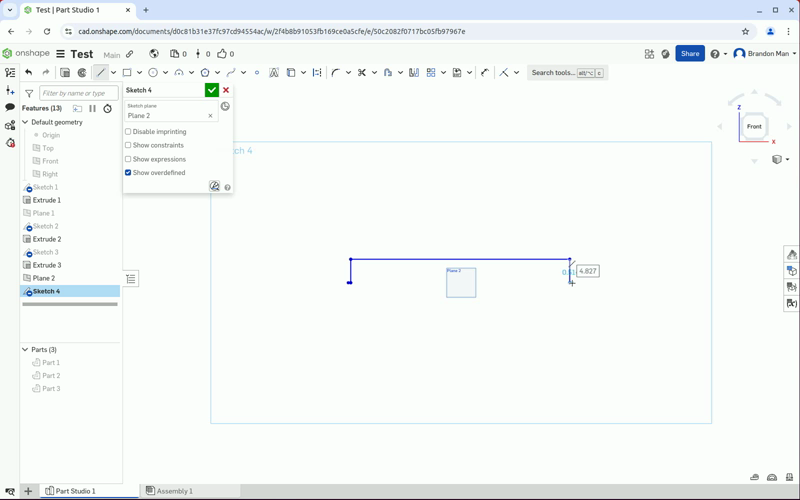
scroll(6)
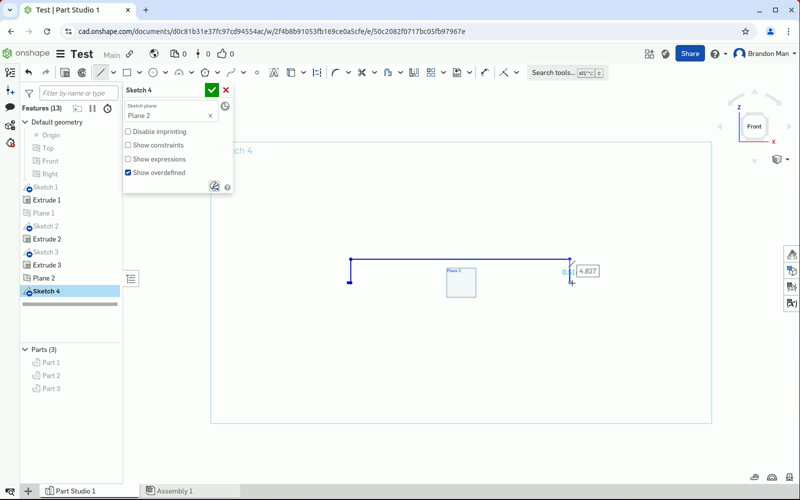
scroll(6)
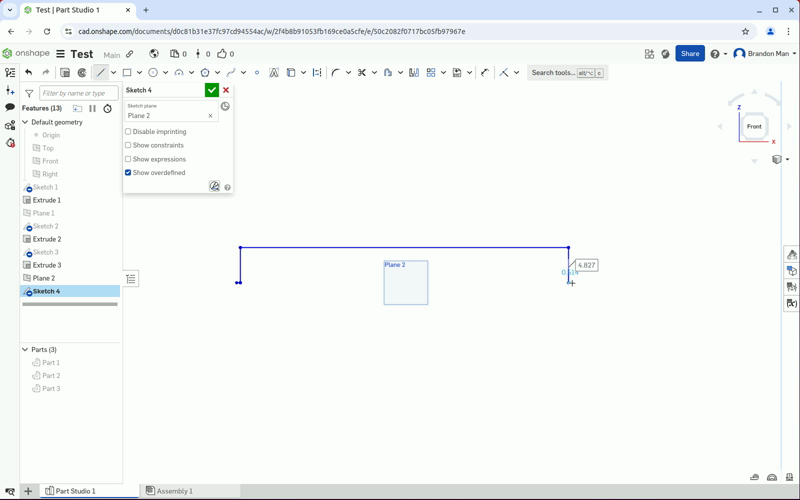
scroll(6)
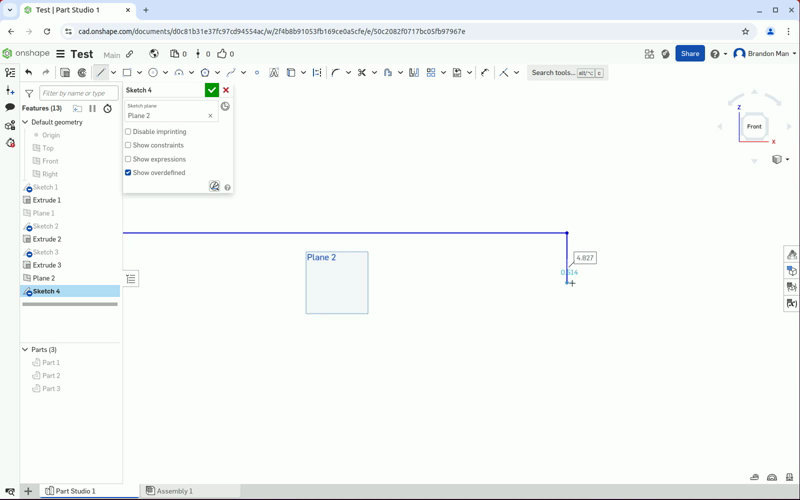
scroll(6)
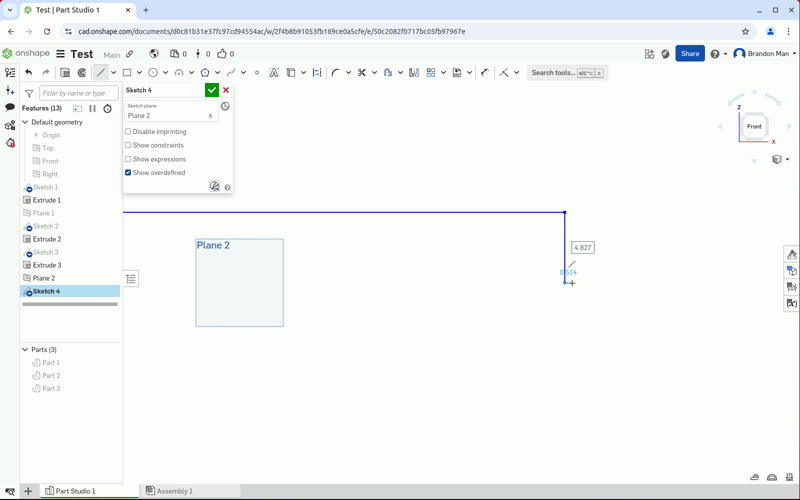
scroll(6)
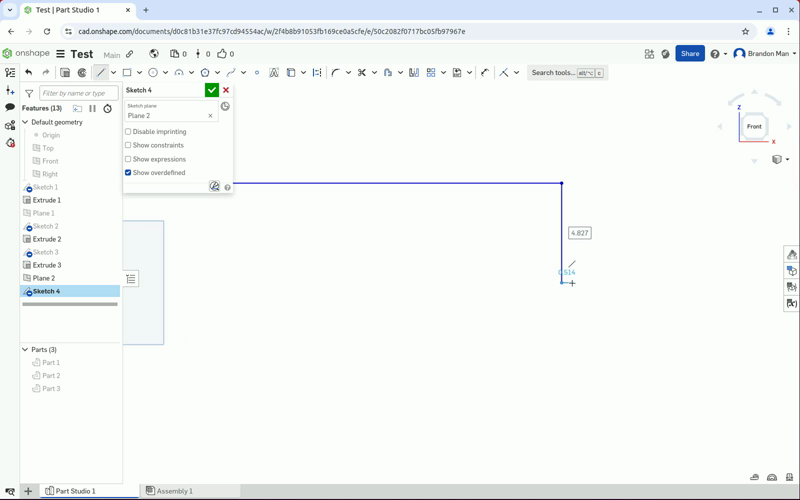
scroll(6)
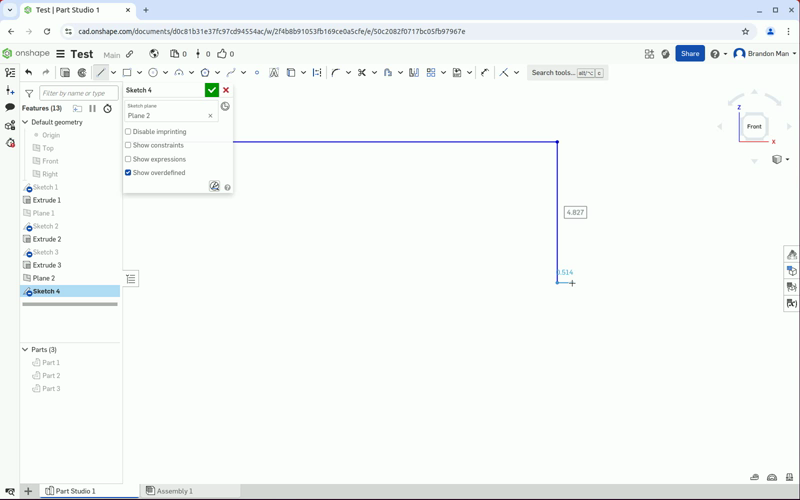
scroll(6)
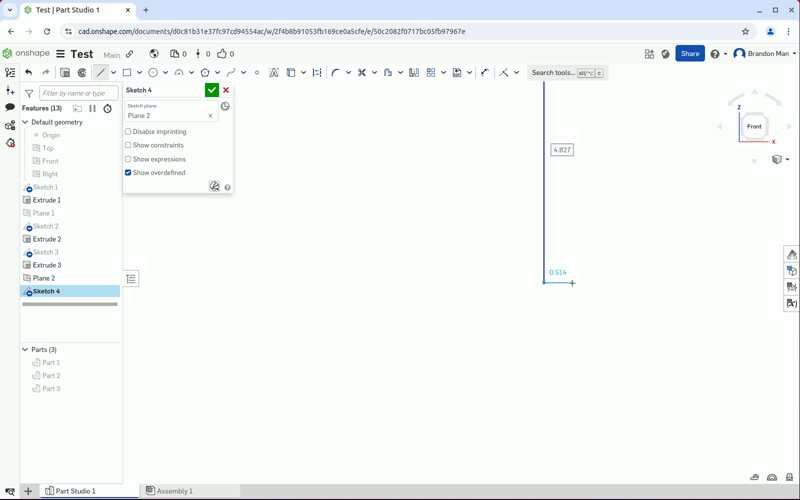
click(572, 282)
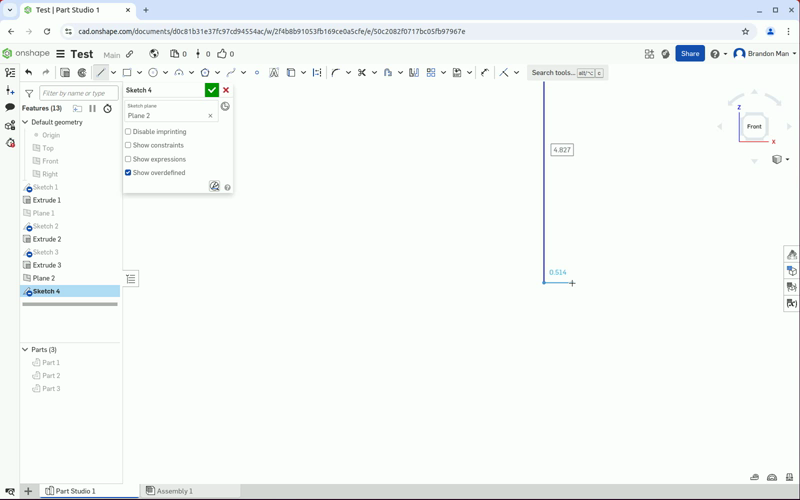
scroll(-6)
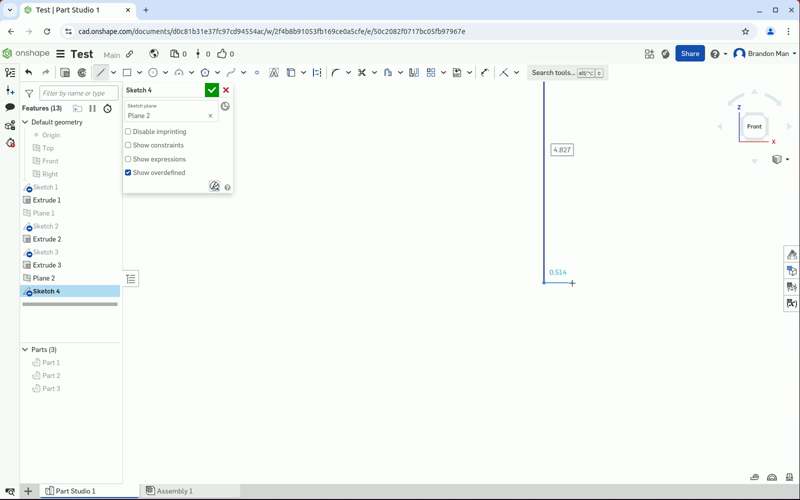
scroll(-6)
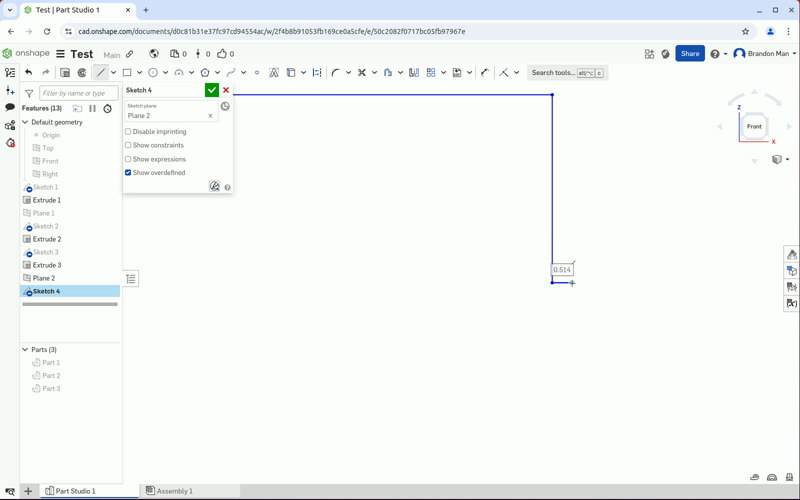
scroll(-6)
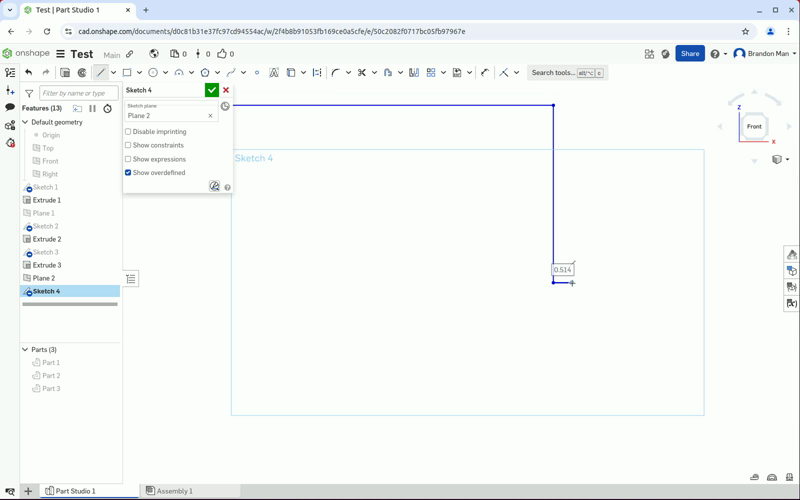
scroll(-6)
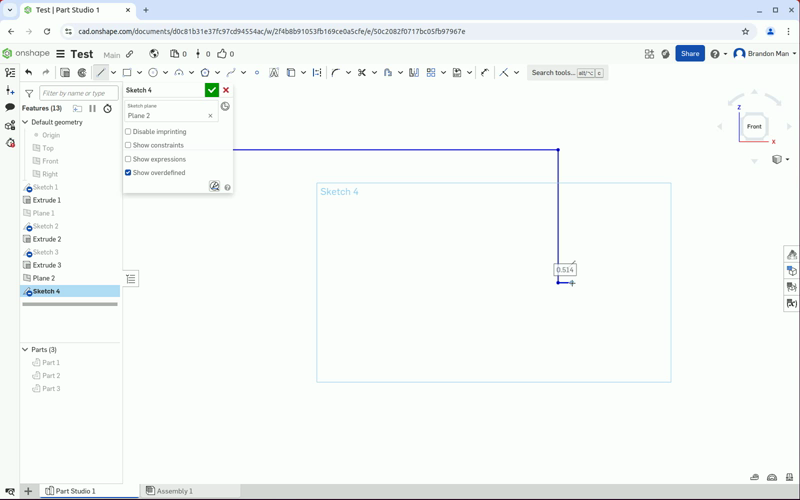
scroll(-6)
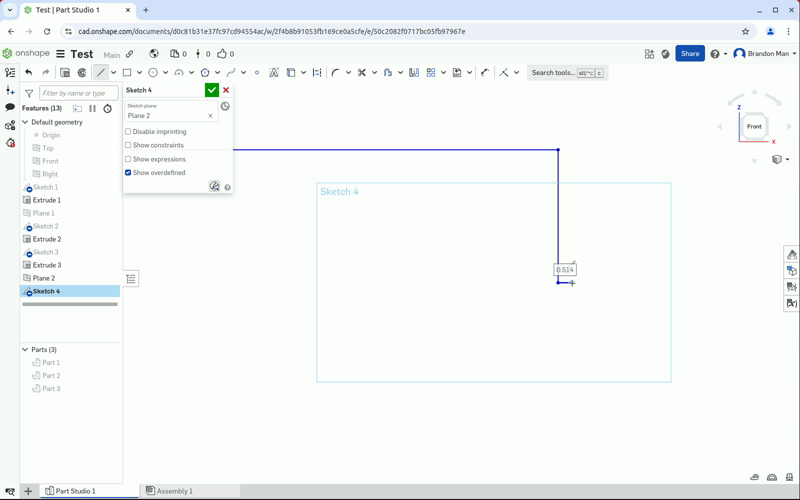
scroll(-6)
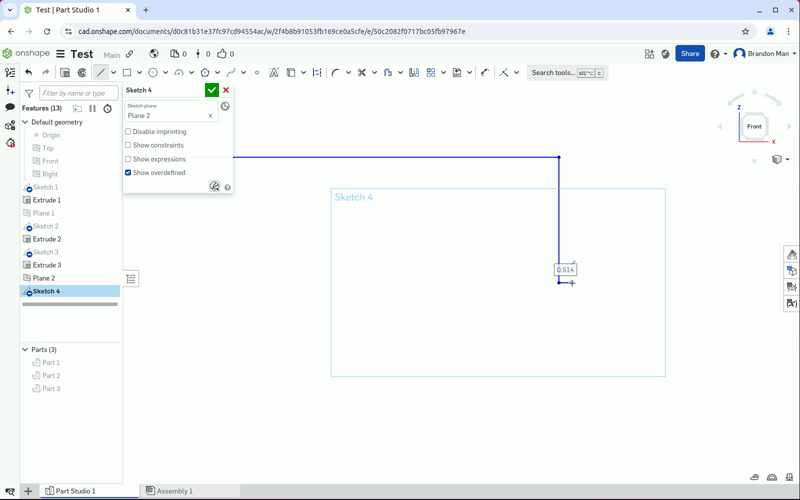
scroll(-6)
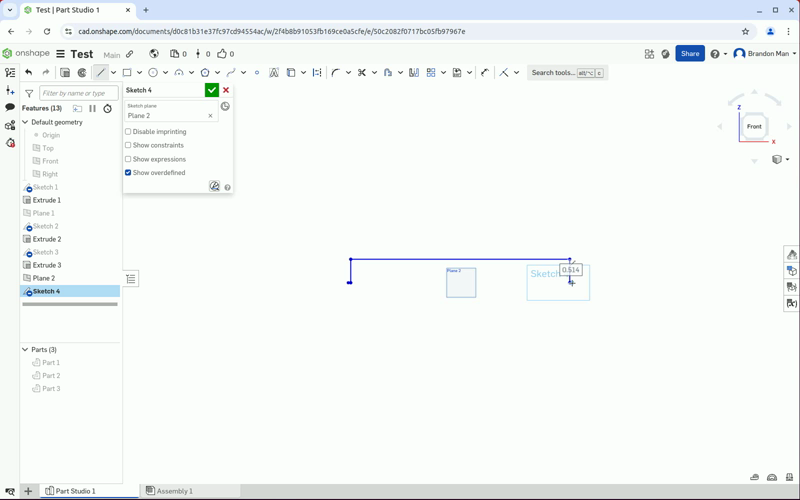
key_up(shift)
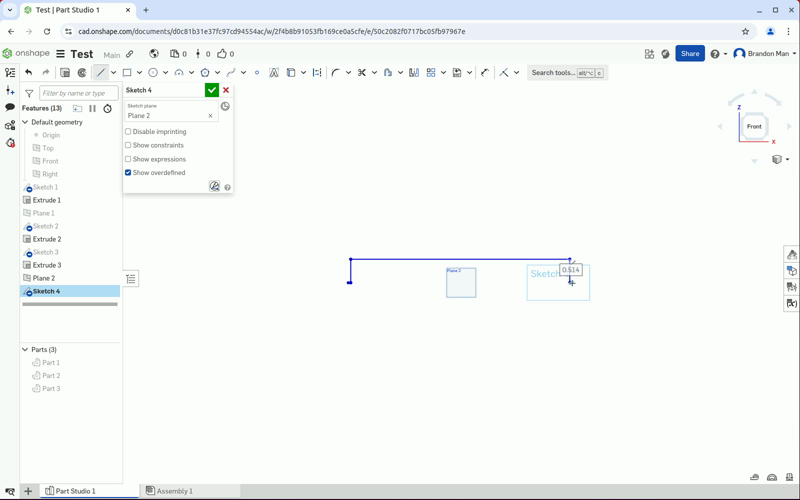
key_down(shift)
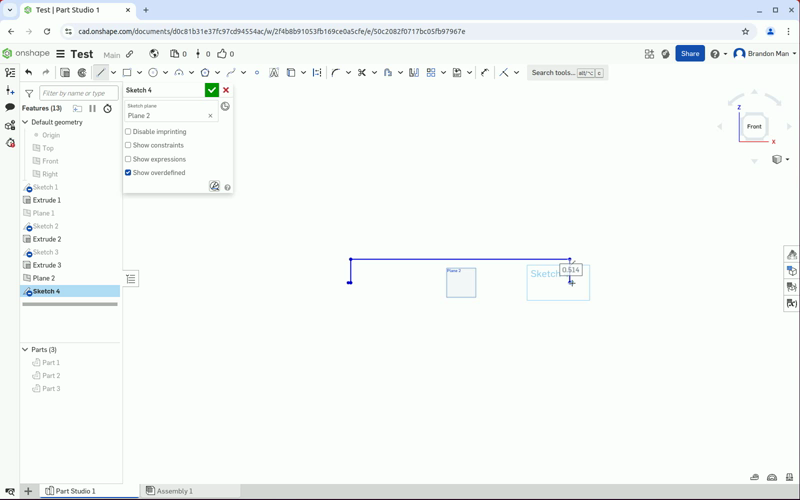
mouse_move(589, 282)
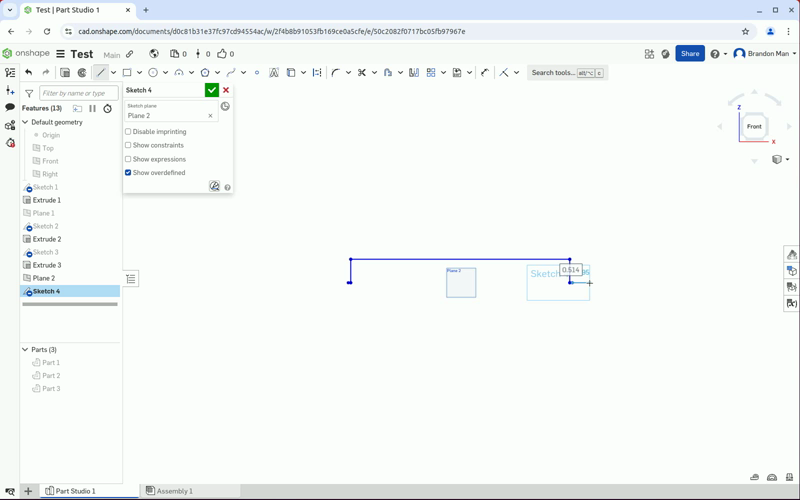
mouse_move(572, 257)
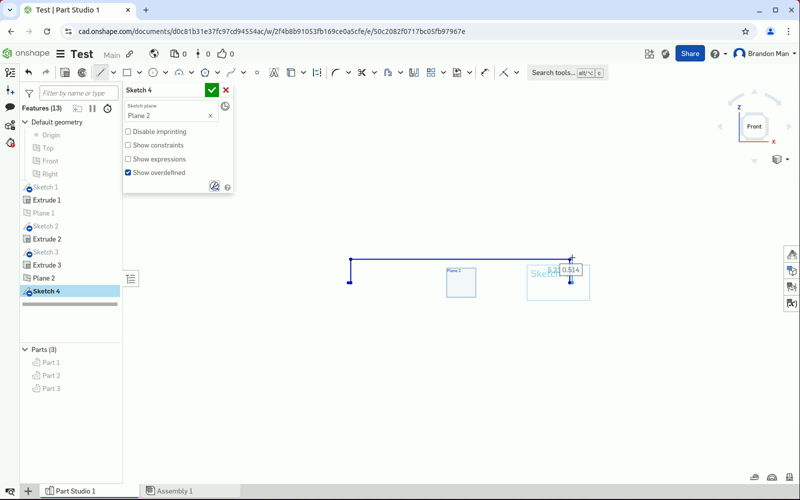
scroll(6)
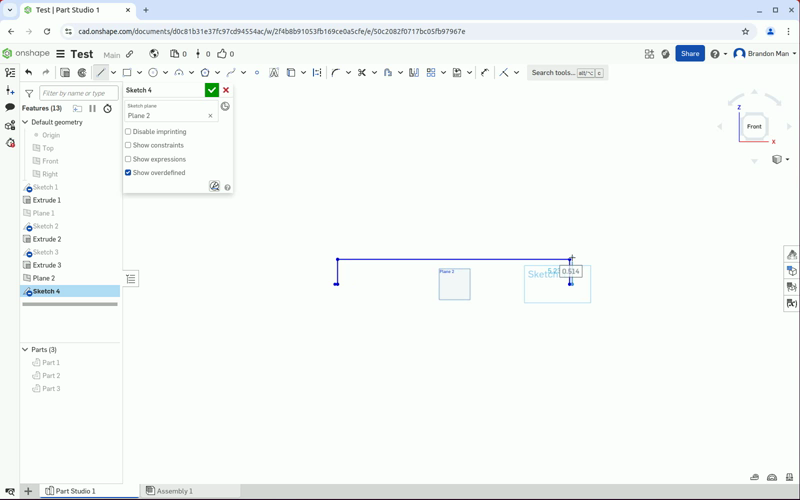
scroll(6)
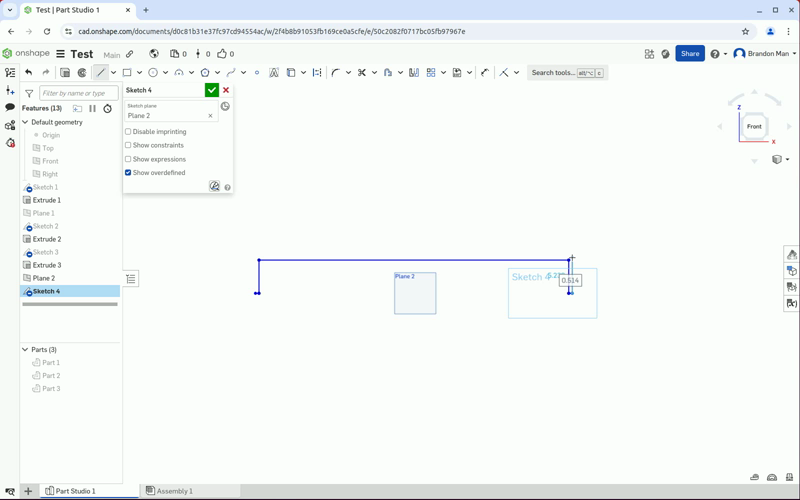
scroll(6)
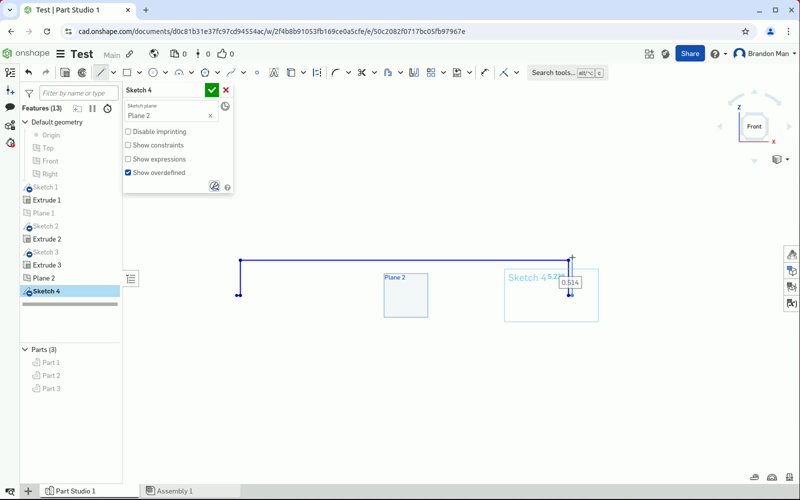
scroll(6)
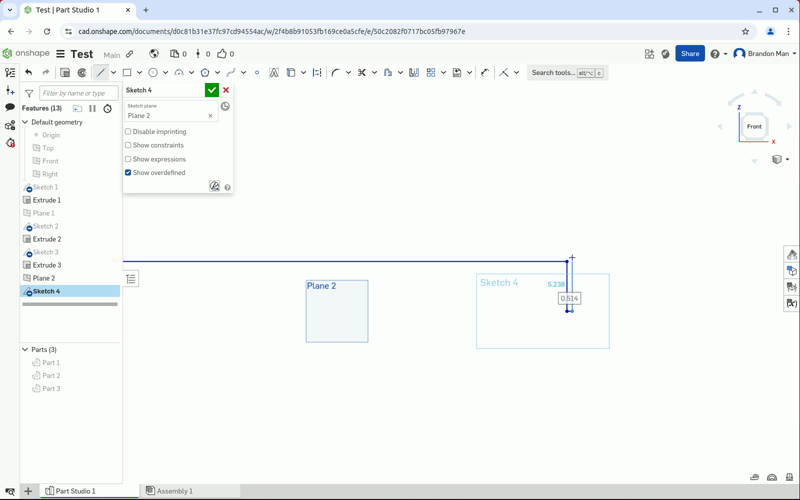
scroll(6)
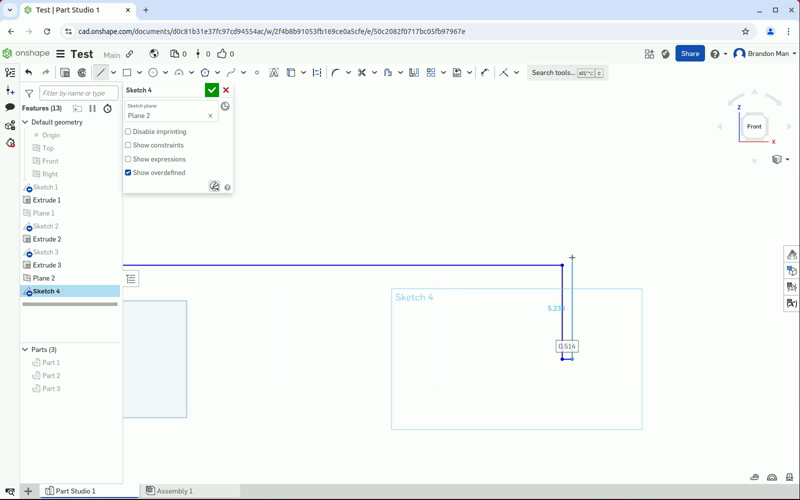
scroll(6)
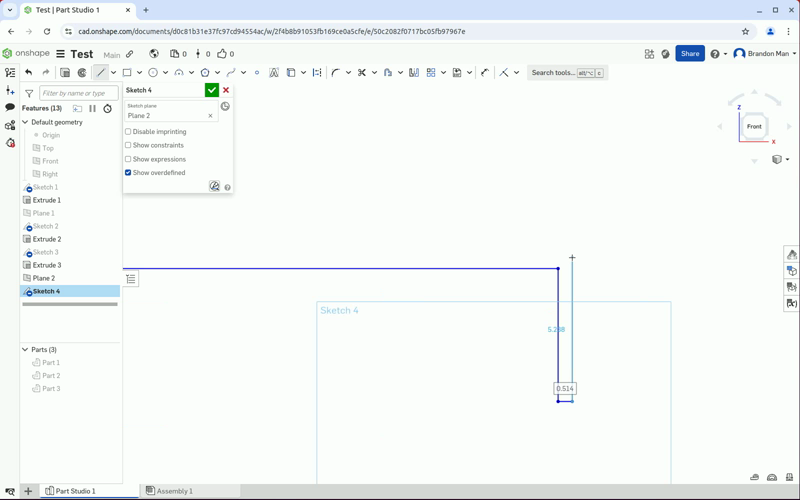
scroll(6)
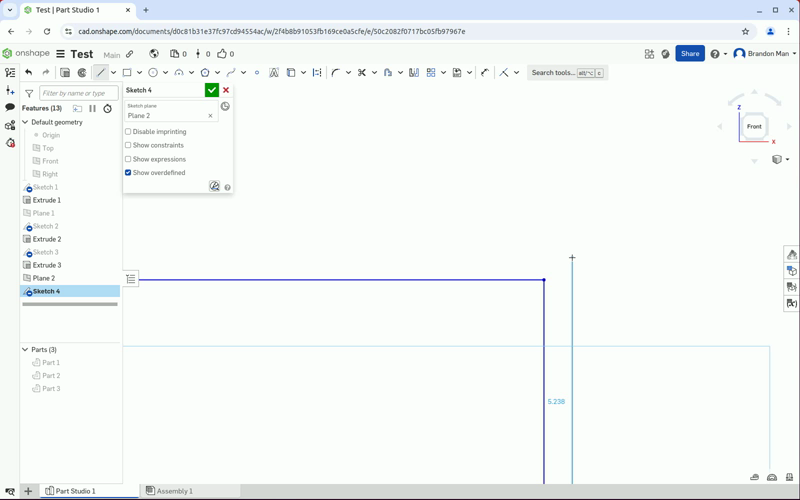
click(572, 257)
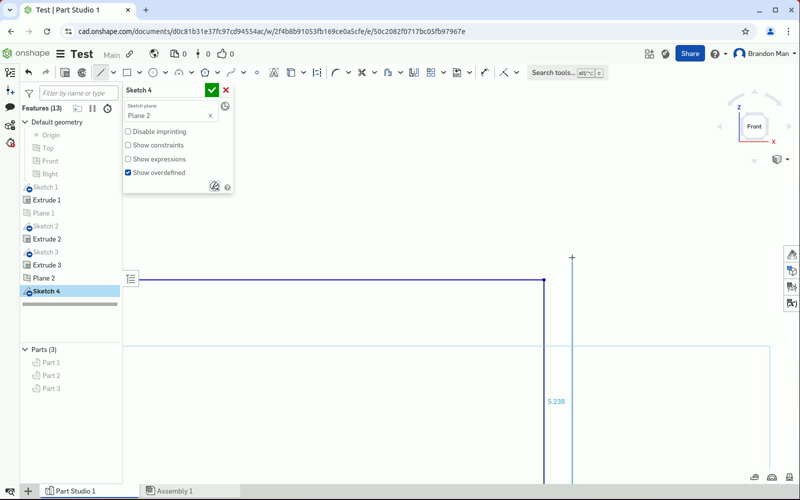
scroll(-6)
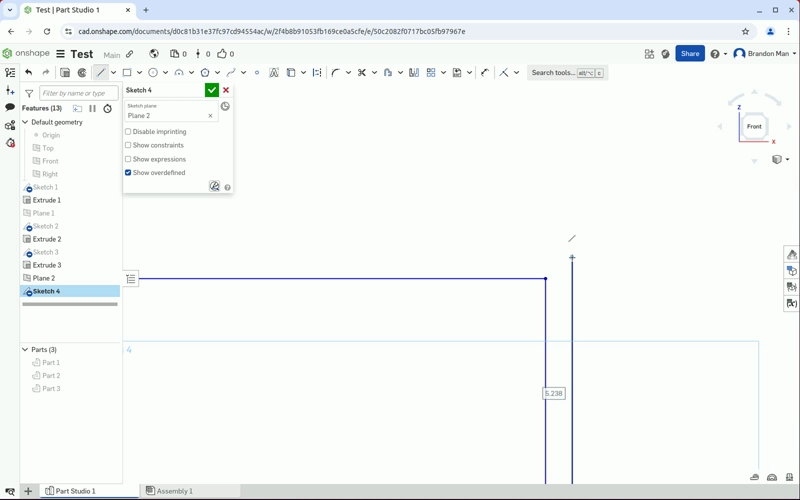
scroll(-6)
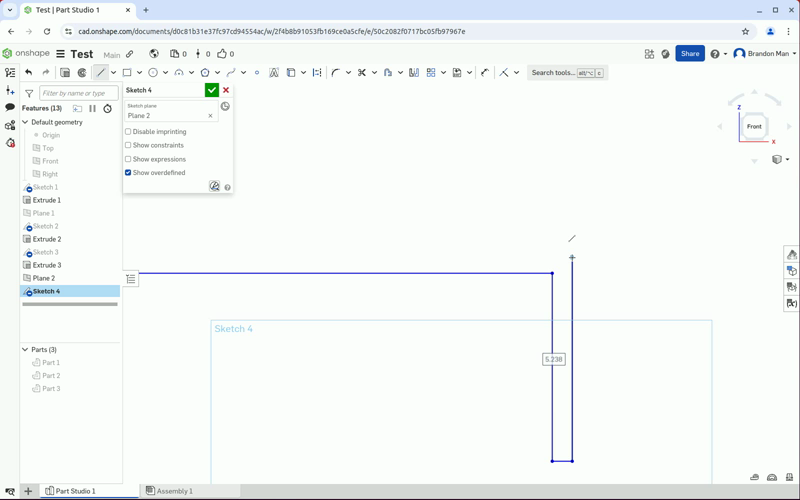
scroll(-6)
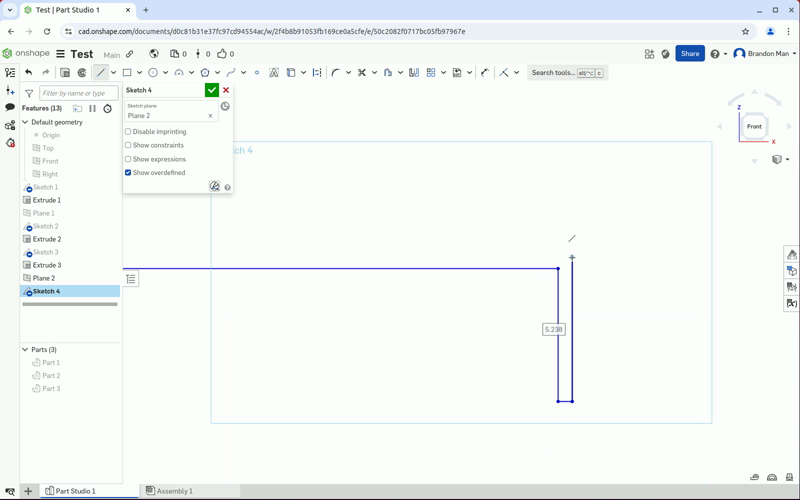
scroll(-6)
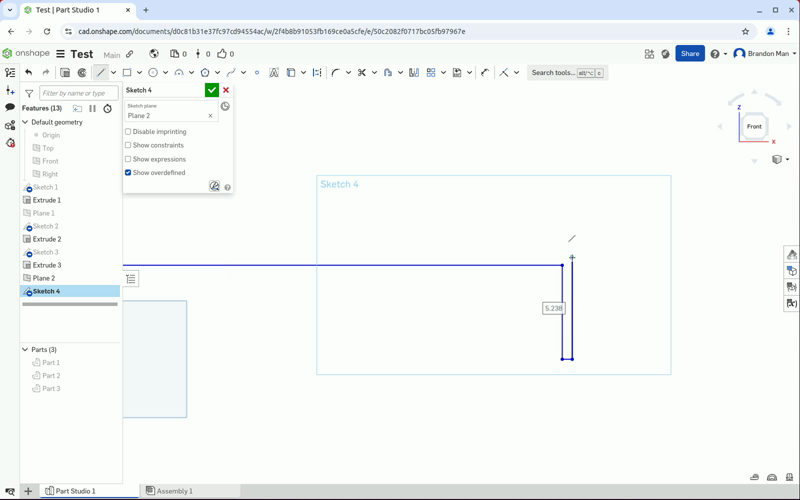
scroll(-6)
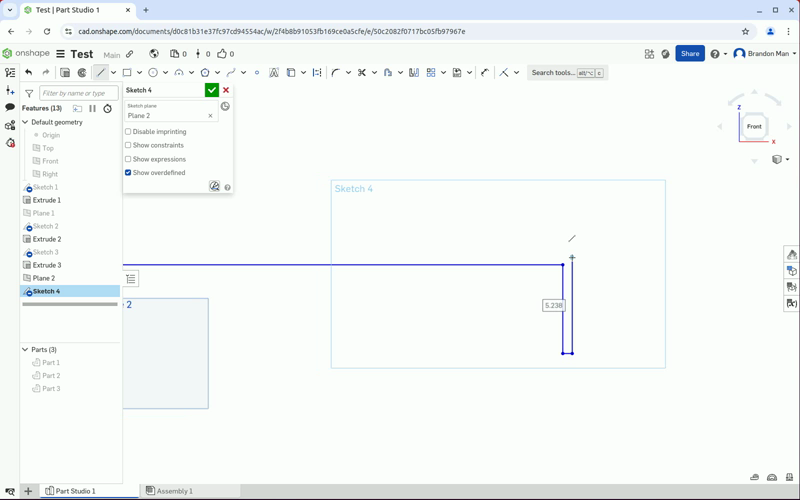
scroll(-6)
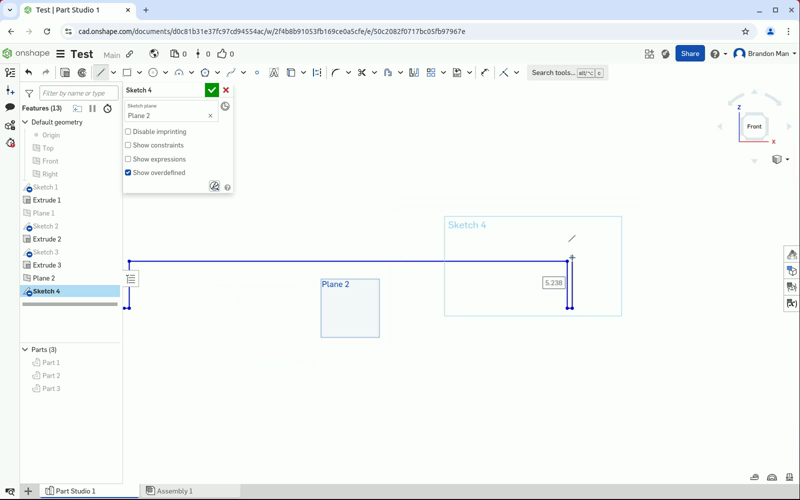
scroll(-6)
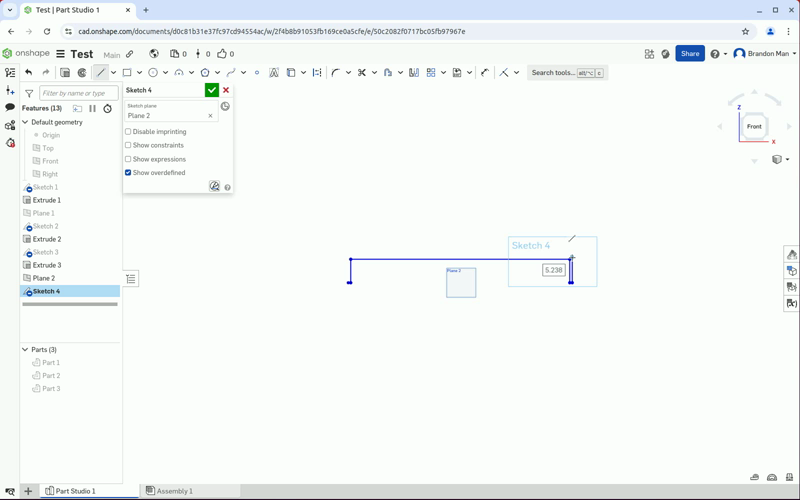
key_up(shift)
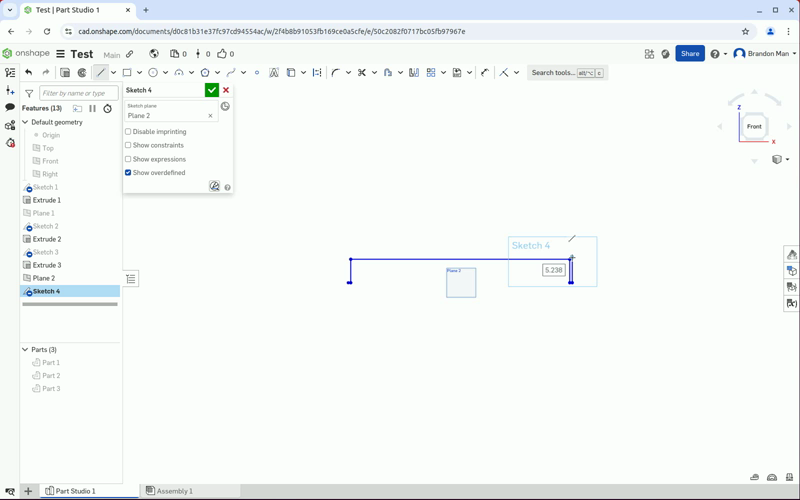
key_down(shift)
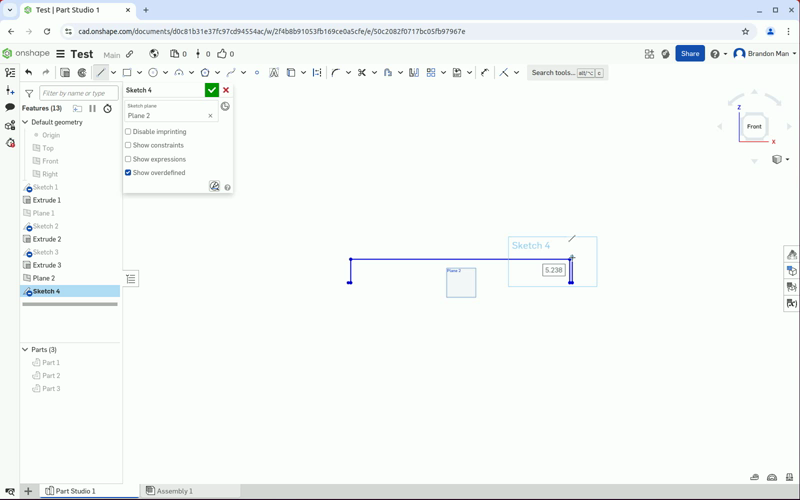
mouse_move(348, 257)
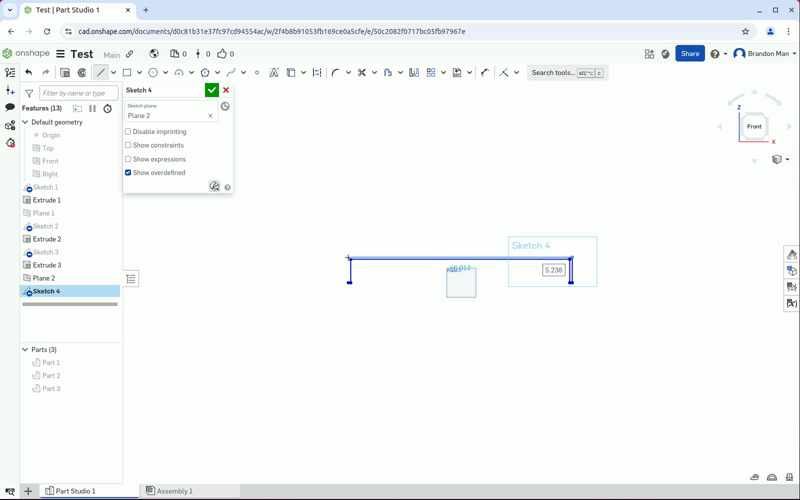
scroll(6)
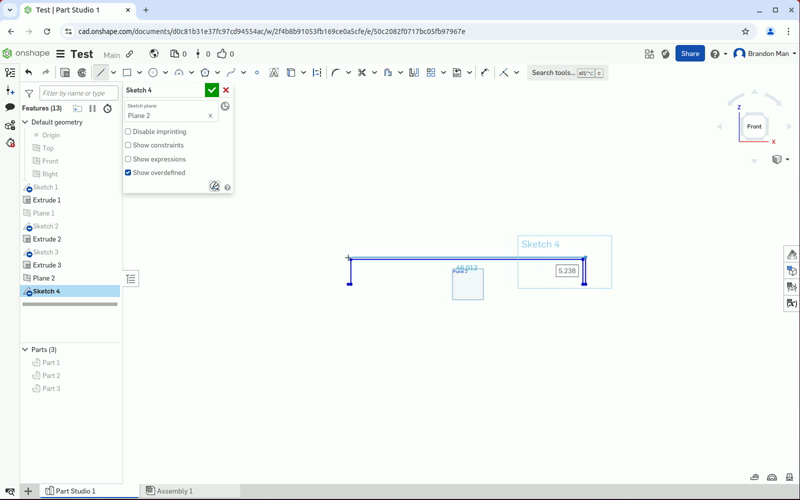
scroll(6)
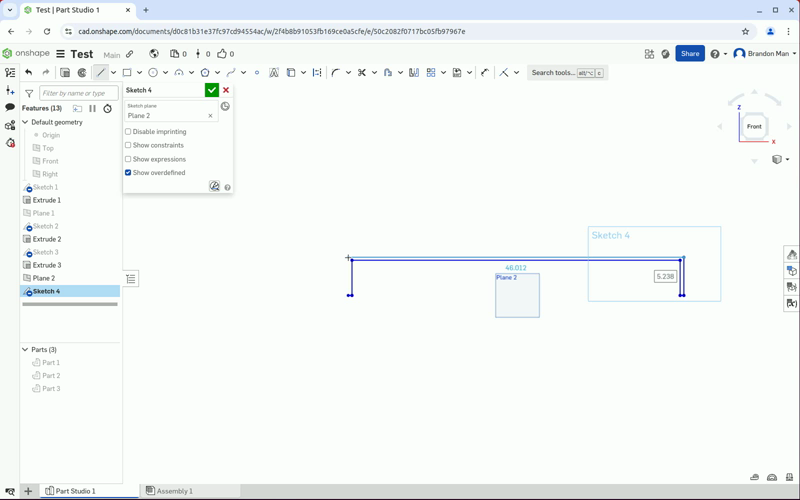
scroll(6)
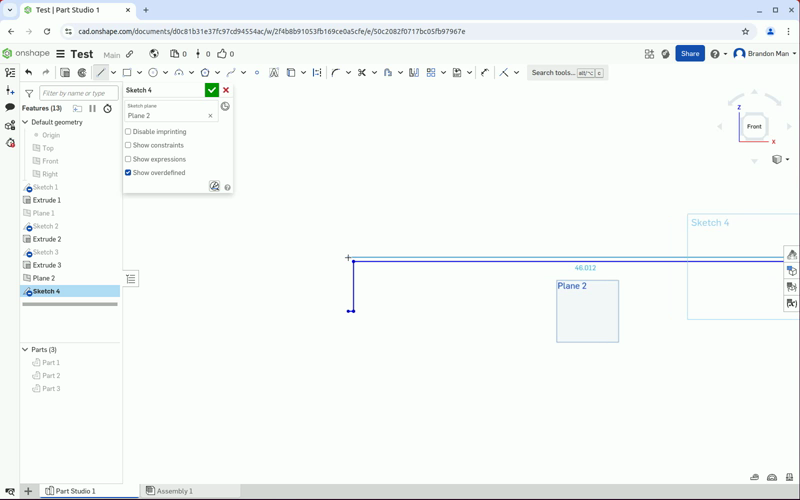
scroll(6)
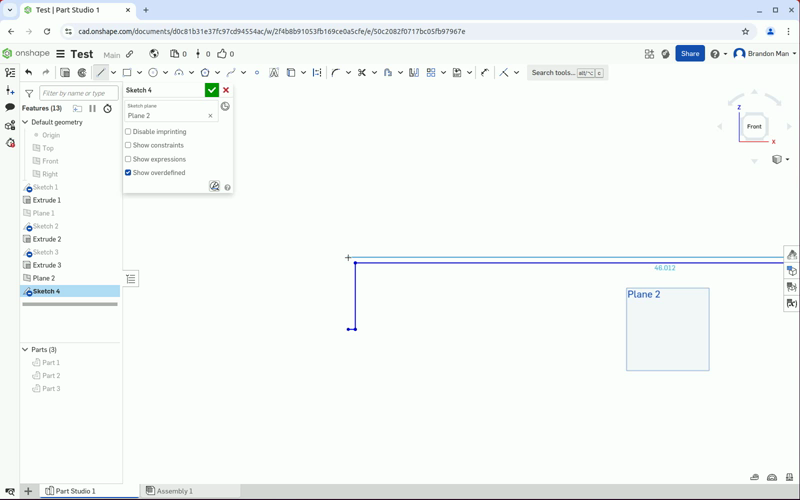
scroll(6)
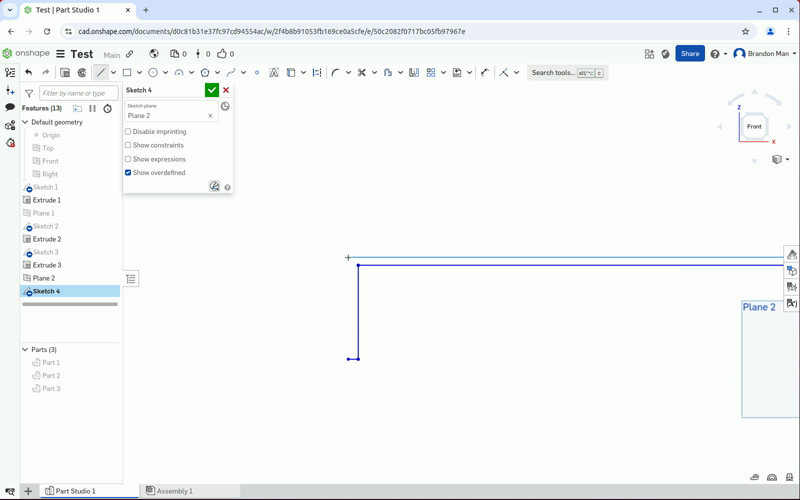
scroll(6)
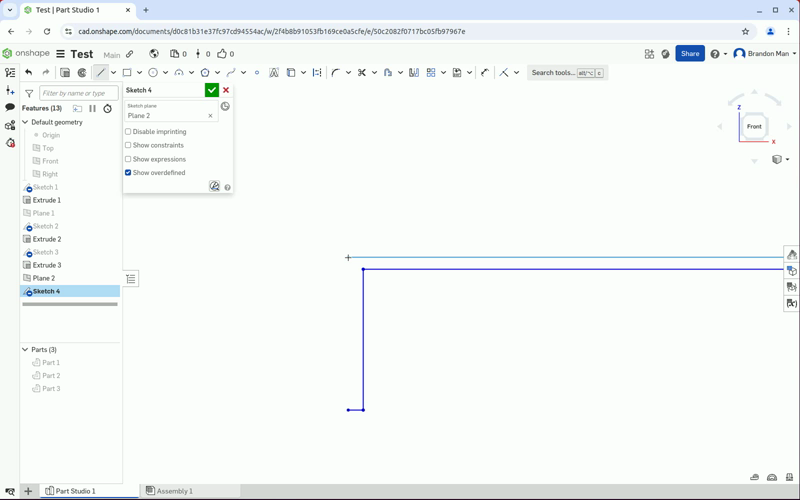
scroll(6)
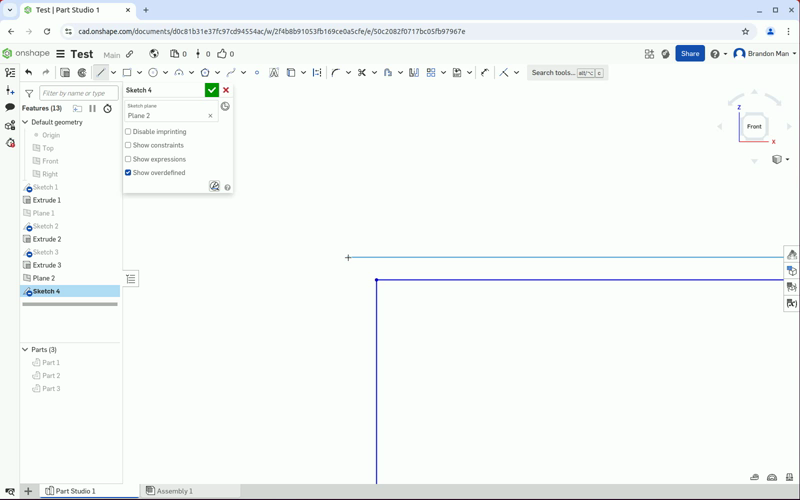
click(348, 257)
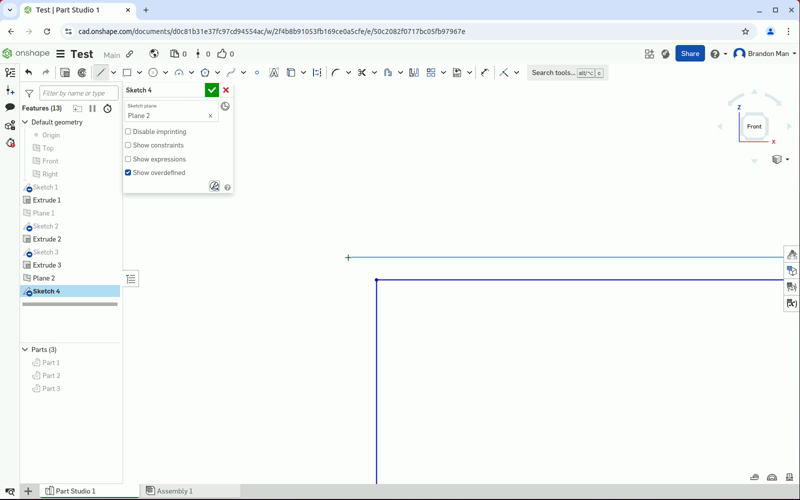
scroll(-6)
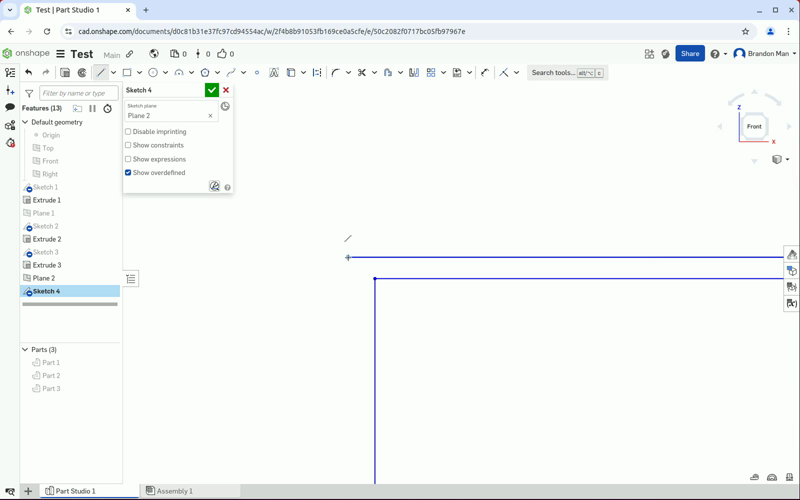
scroll(-6)
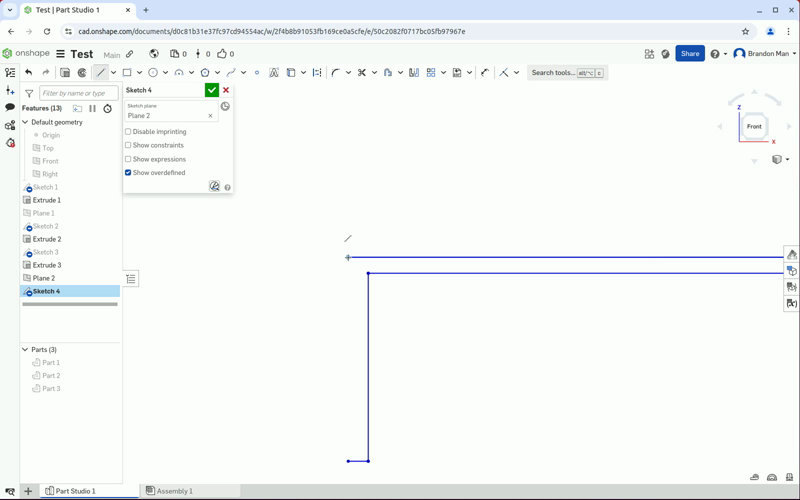
scroll(-6)
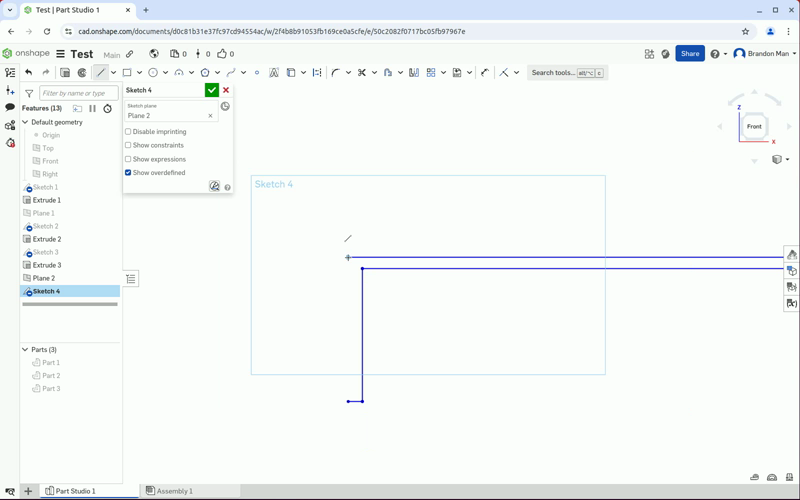
scroll(-6)
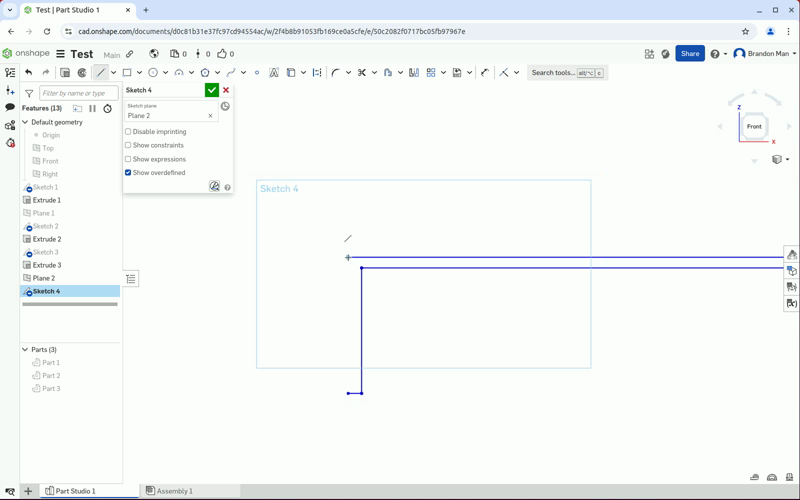
scroll(-6)
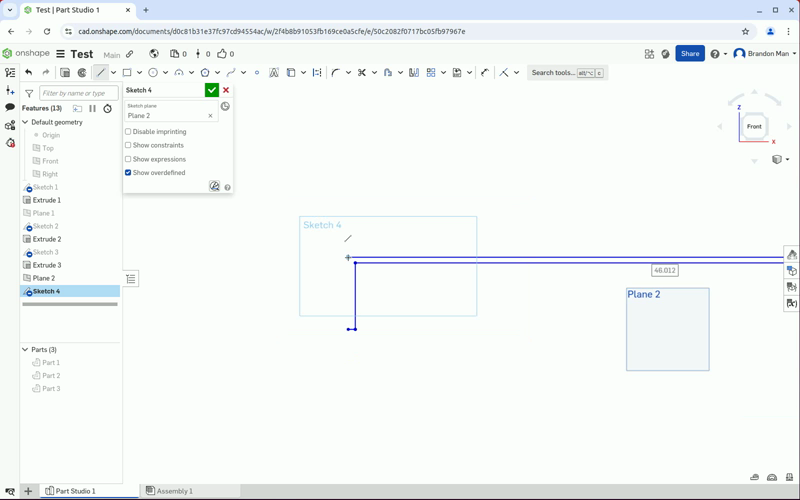
scroll(-6)
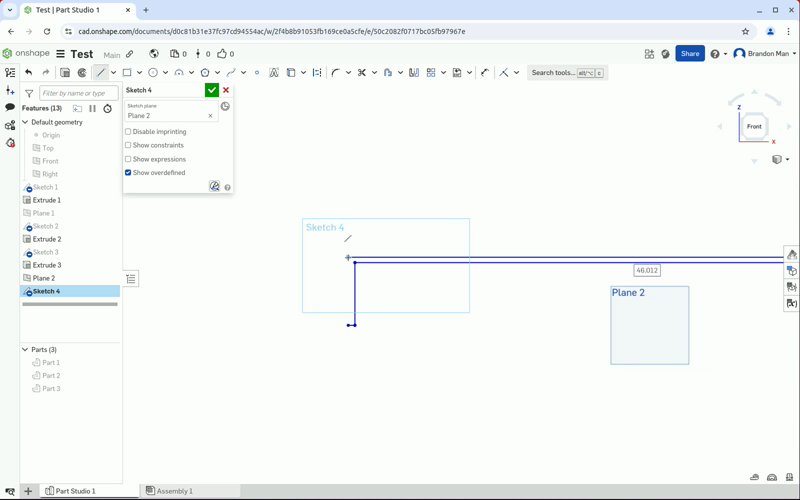
scroll(-6)
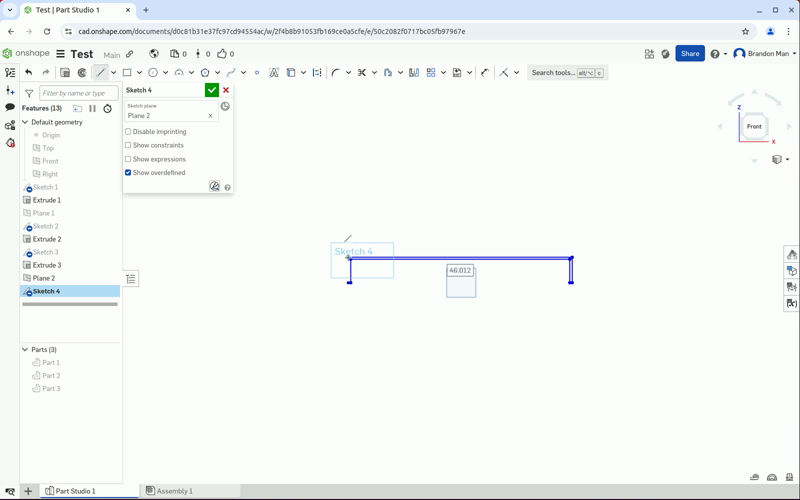
key_up(shift)
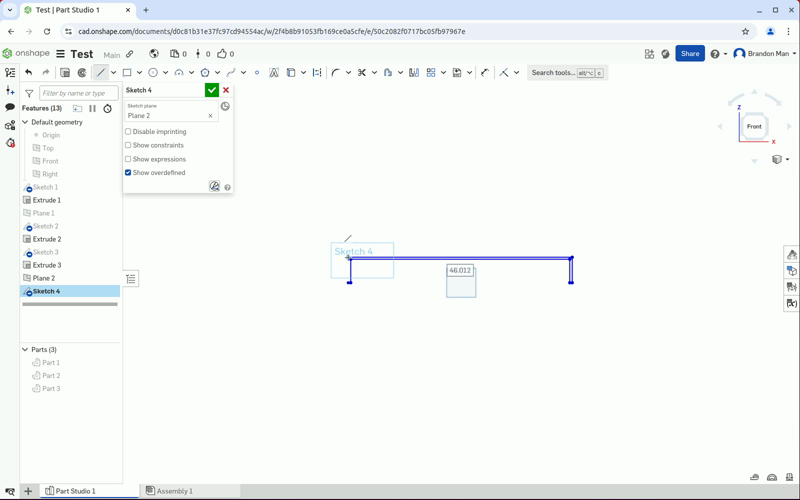
mouse_move(378, 257)
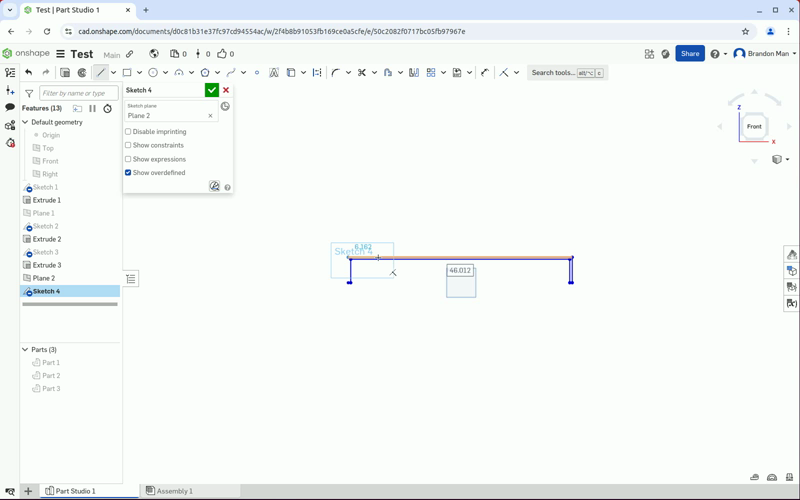
key_down(shift)
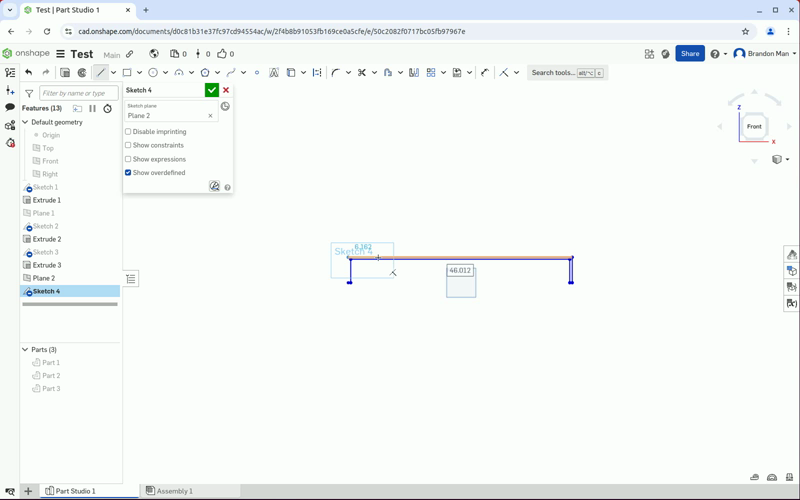
mouse_move(348, 282)
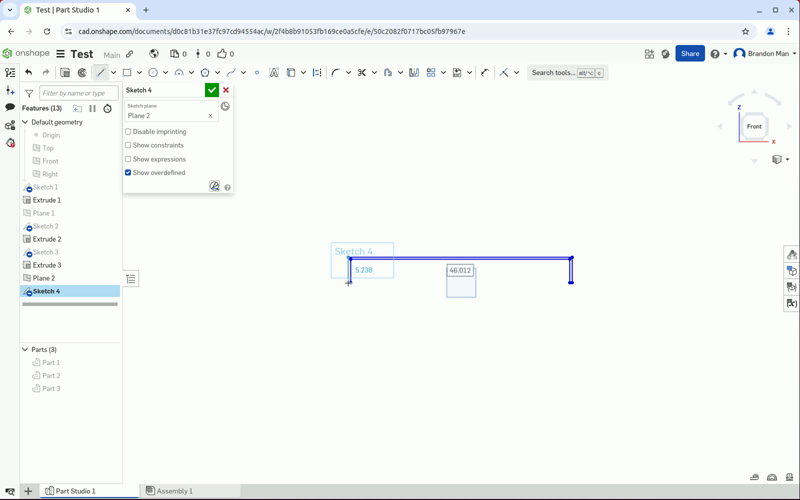
scroll(6)
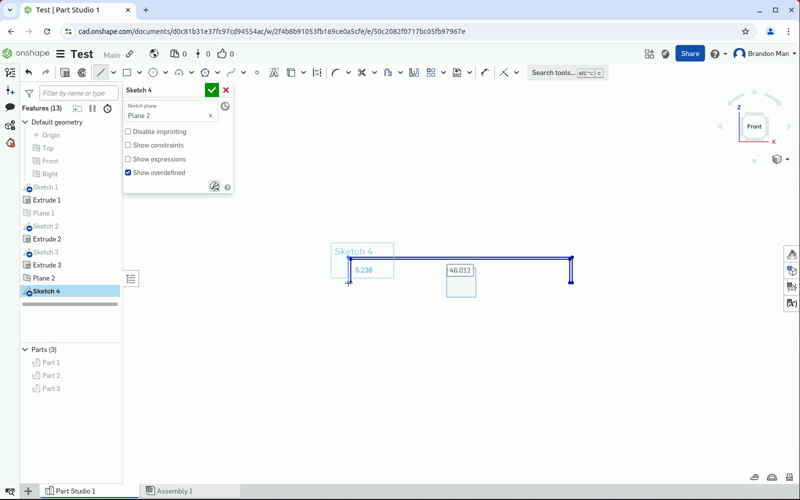
scroll(6)
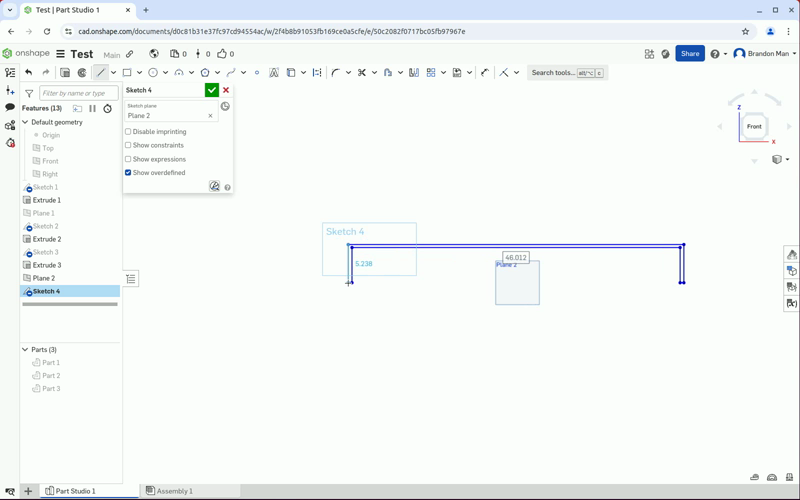
scroll(6)
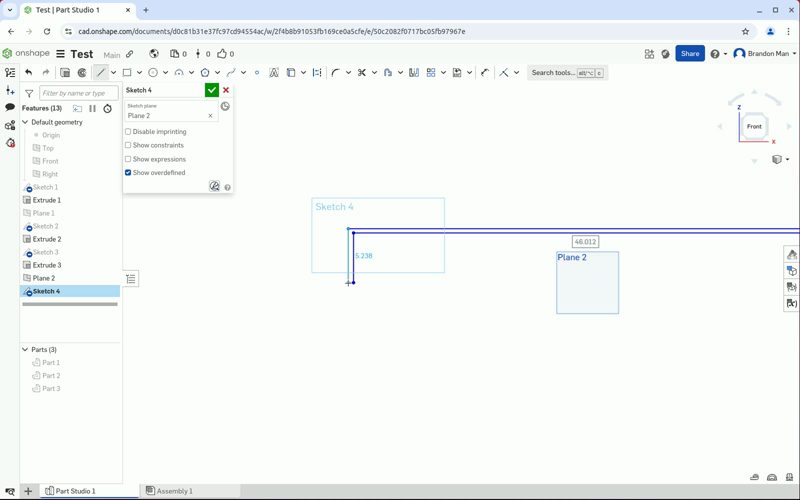
scroll(6)
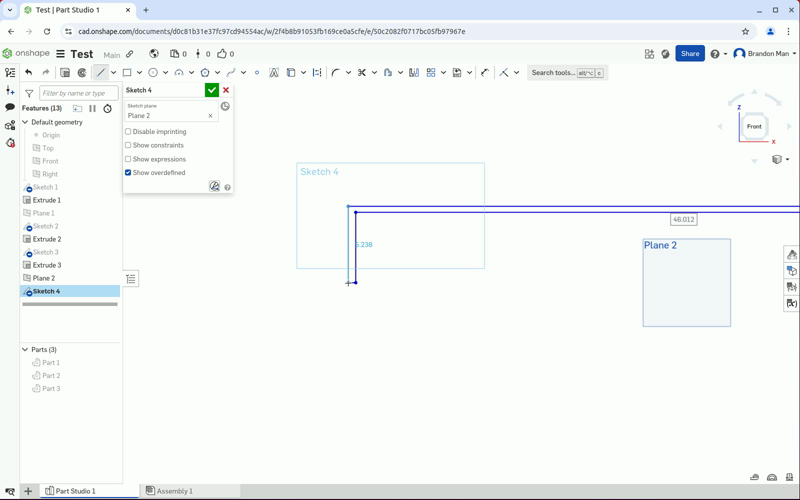
scroll(6)
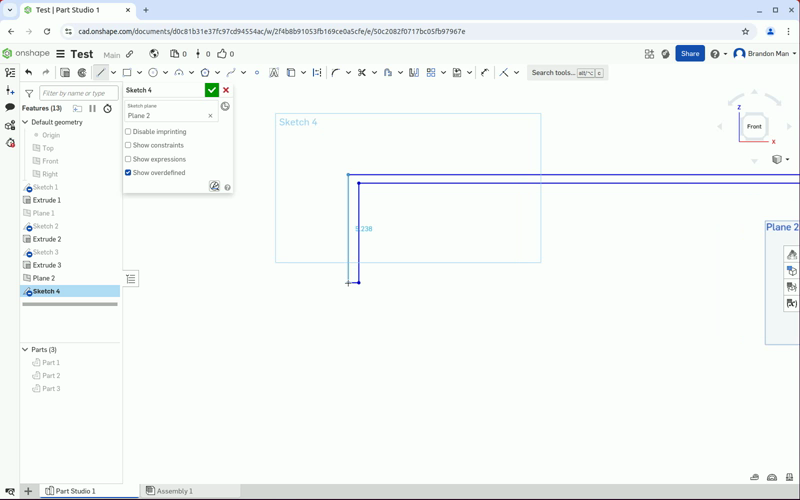
scroll(6)
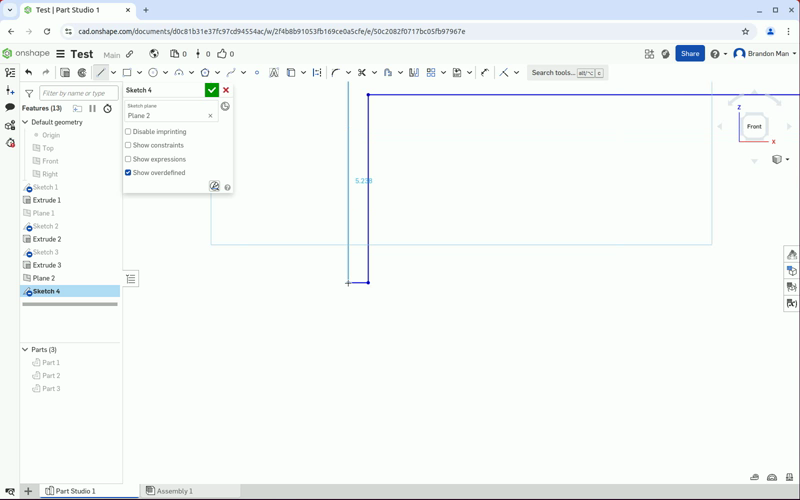
scroll(6)
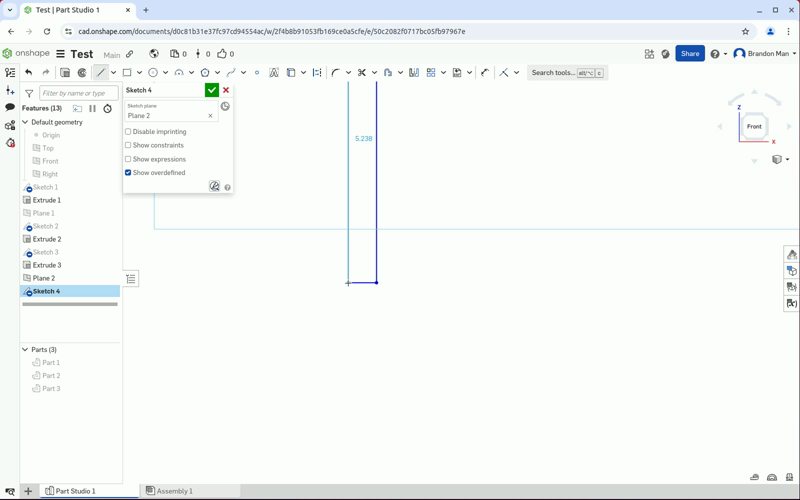
key_up(shift)
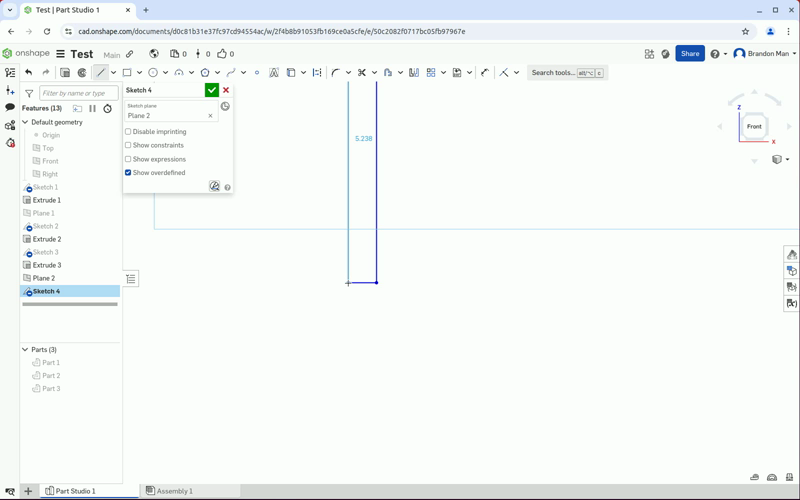
click(348, 282)
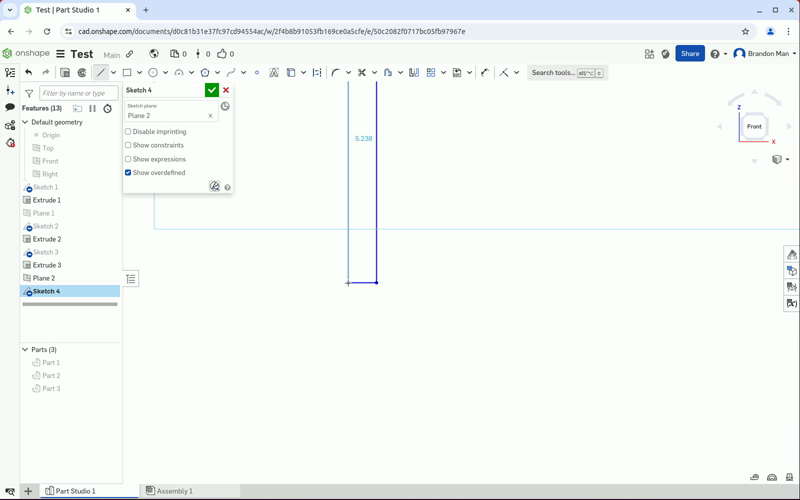
scroll(-6)
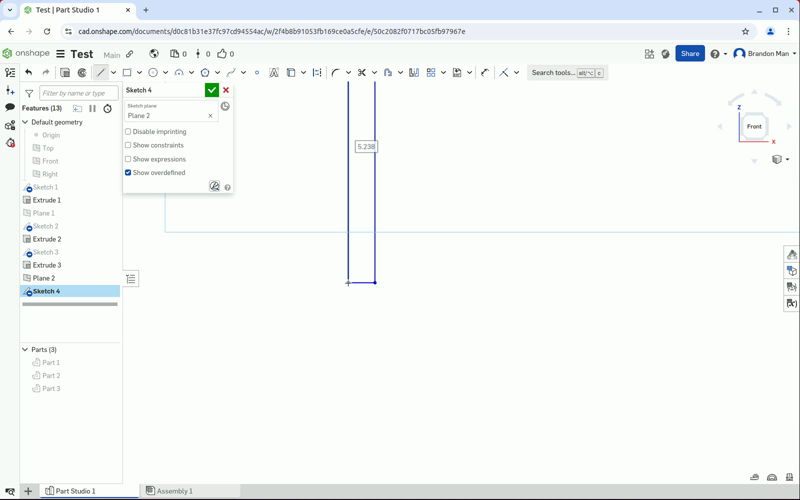
scroll(-6)
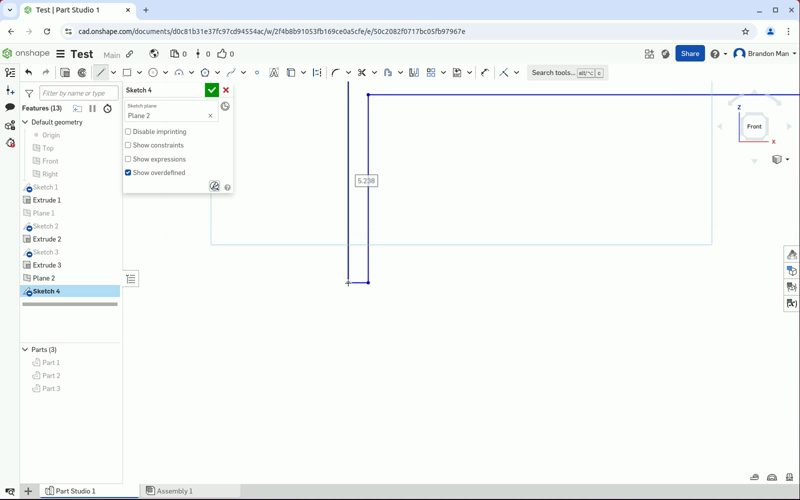
scroll(-6)
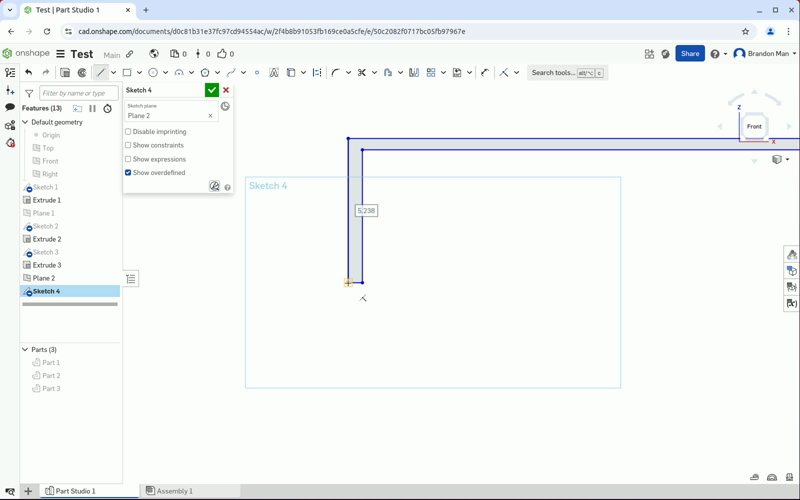
scroll(-6)
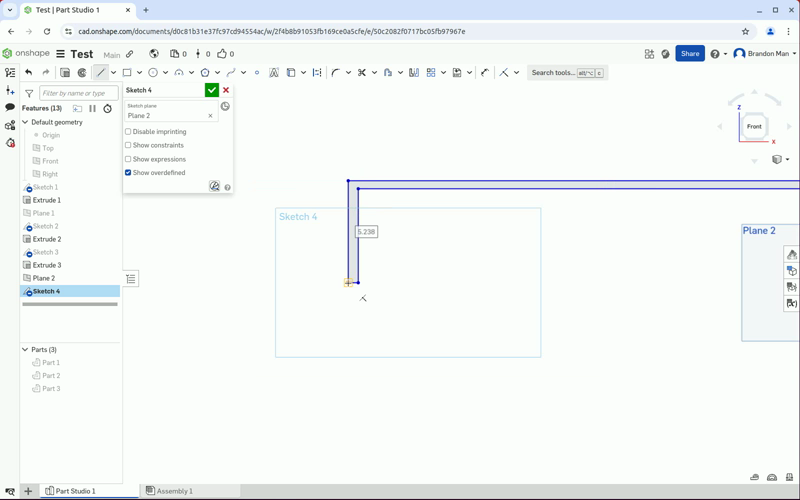
scroll(-6)
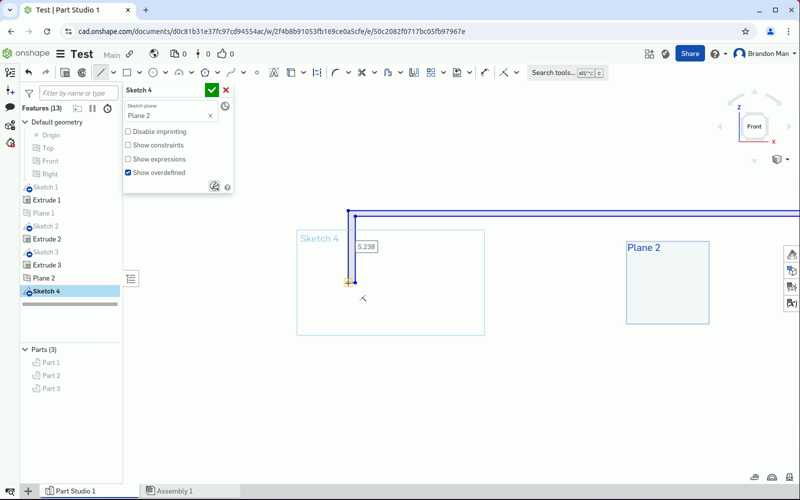
scroll(-6)
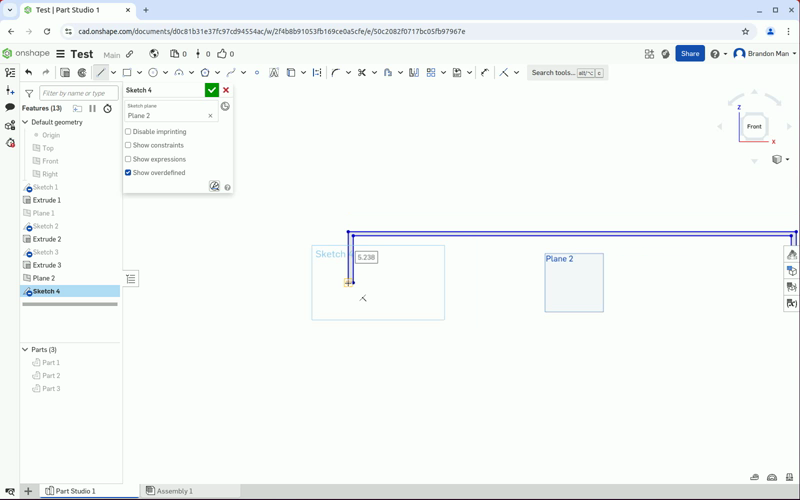
scroll(-6)
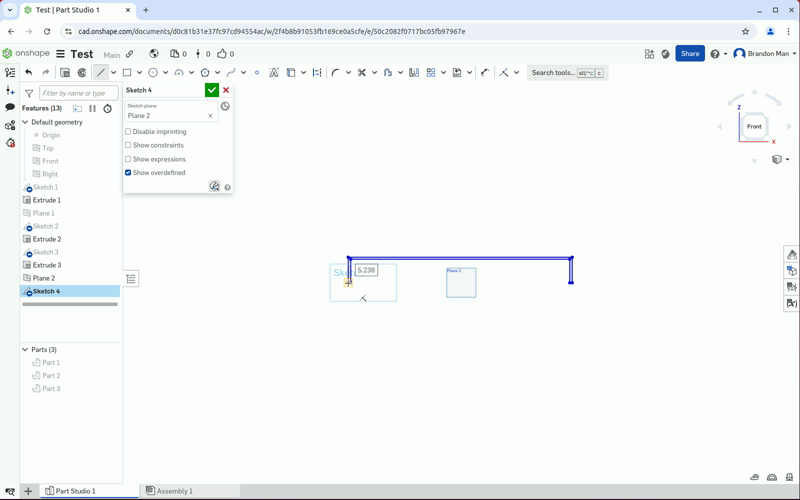
key(esc)
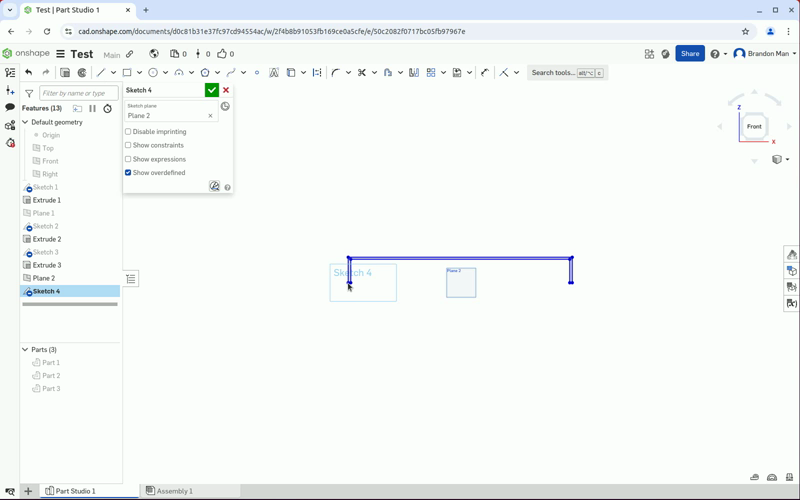
mouse_move(506, 258)
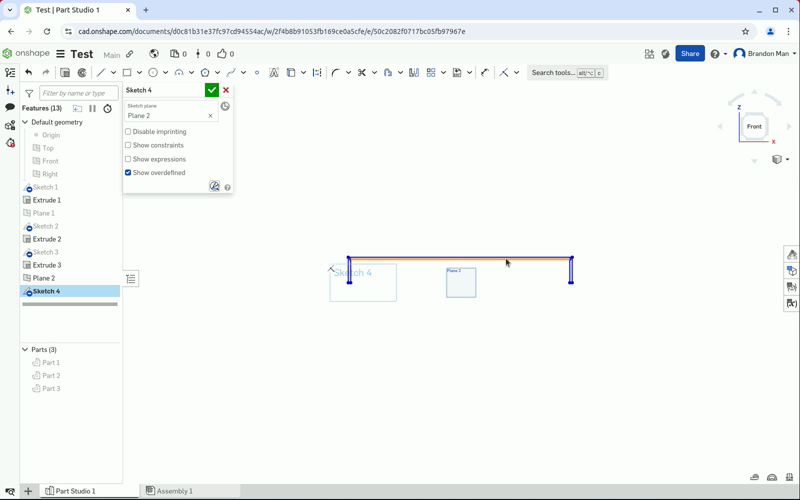
scroll(6)
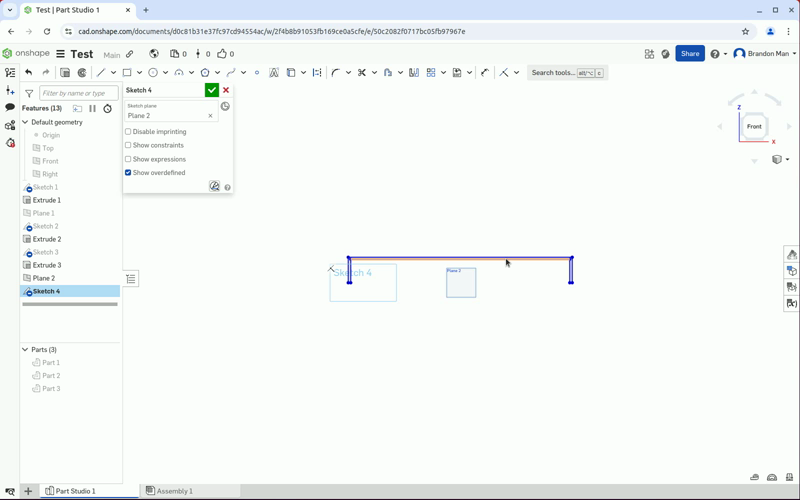
scroll(6)
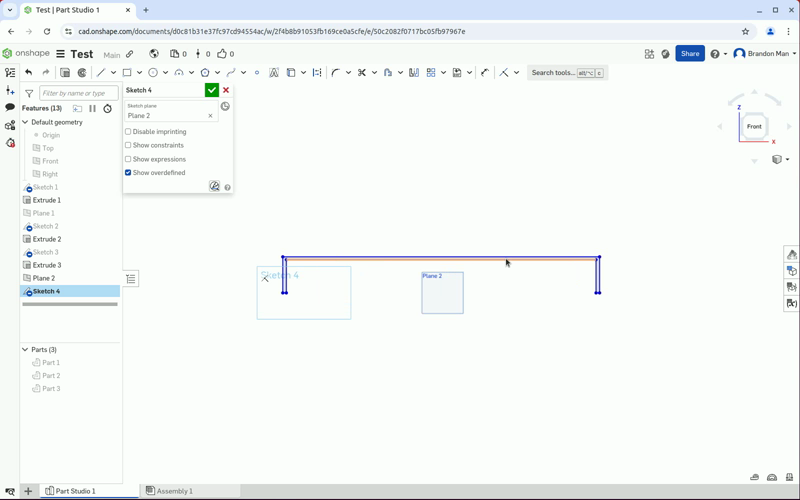
scroll(6)
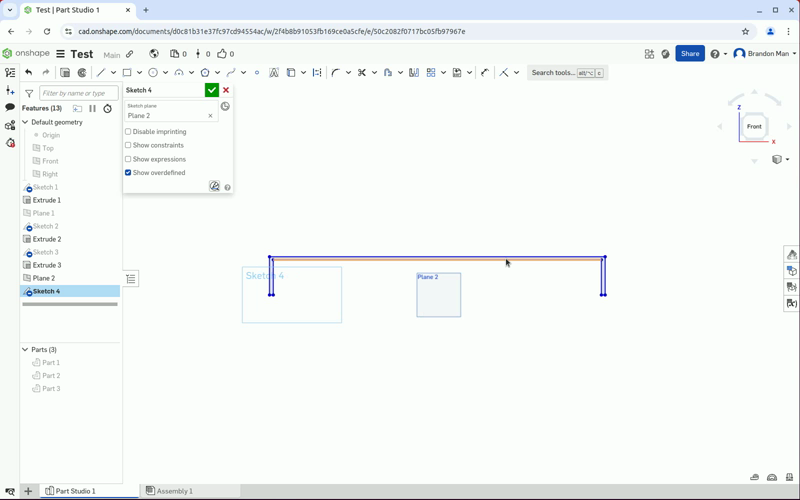
scroll(6)
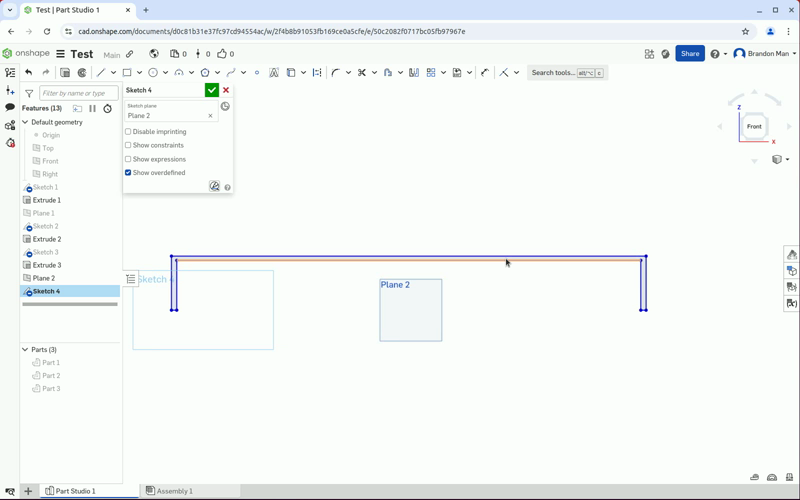
scroll(6)
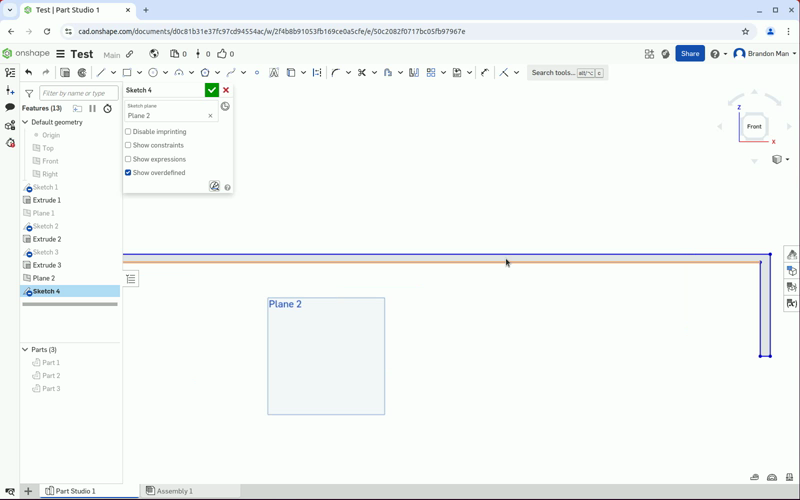
scroll(6)
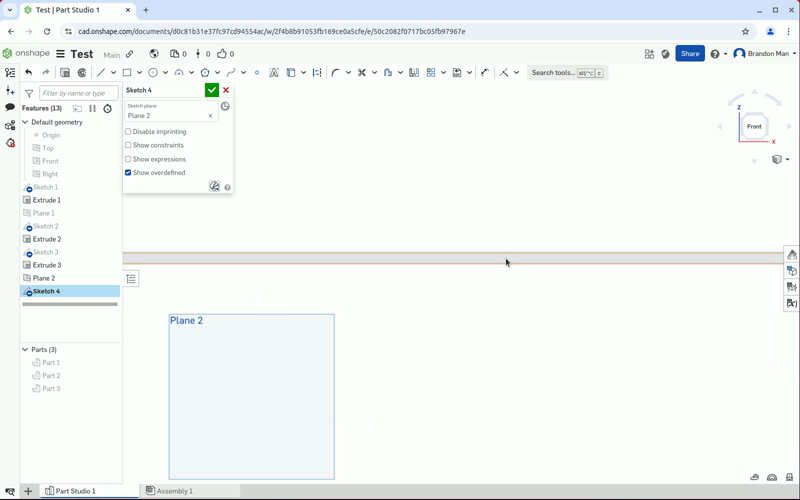
scroll(6)
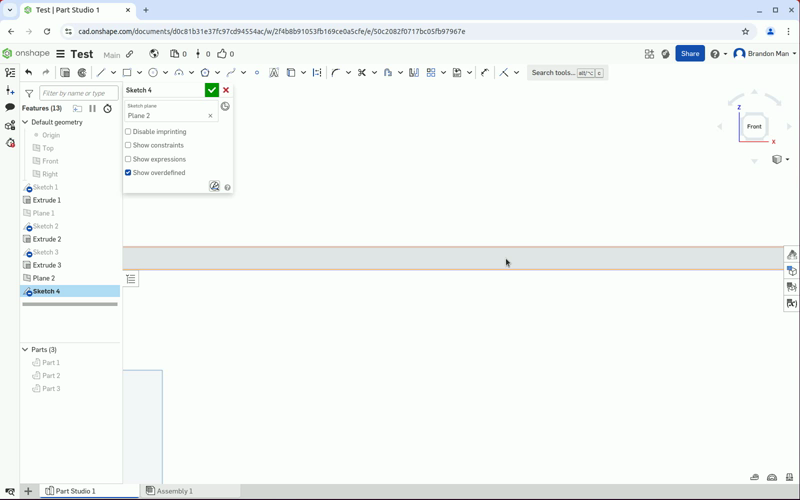
click(506, 258)
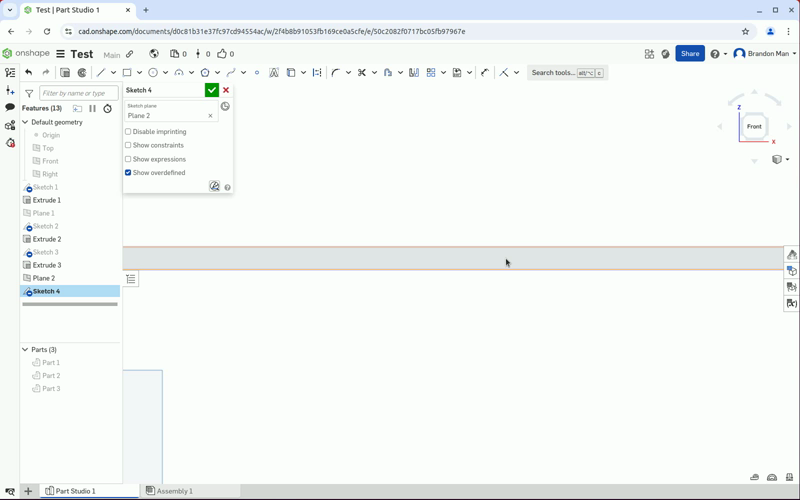
scroll(-6)
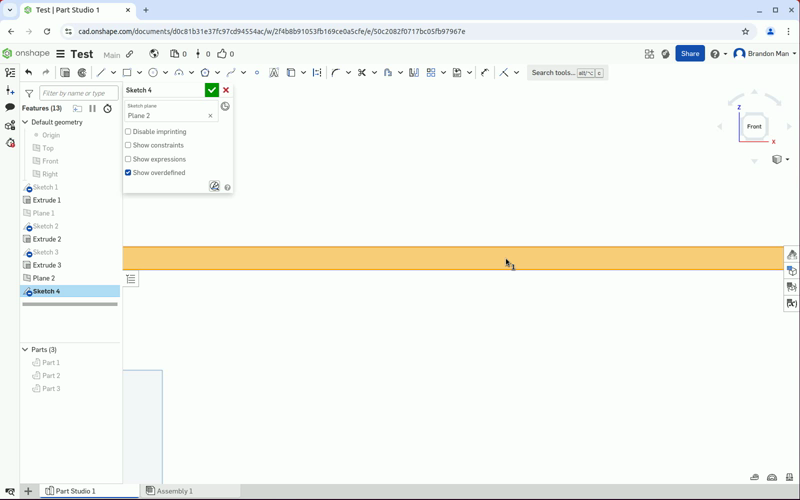
scroll(-6)
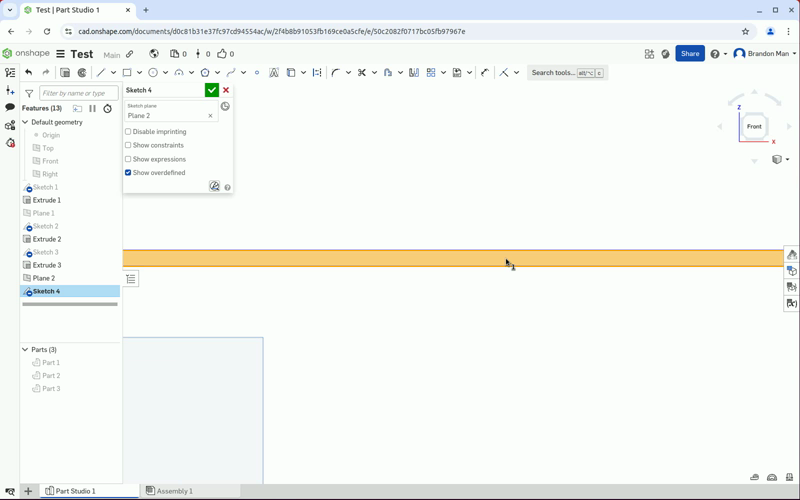
scroll(-6)
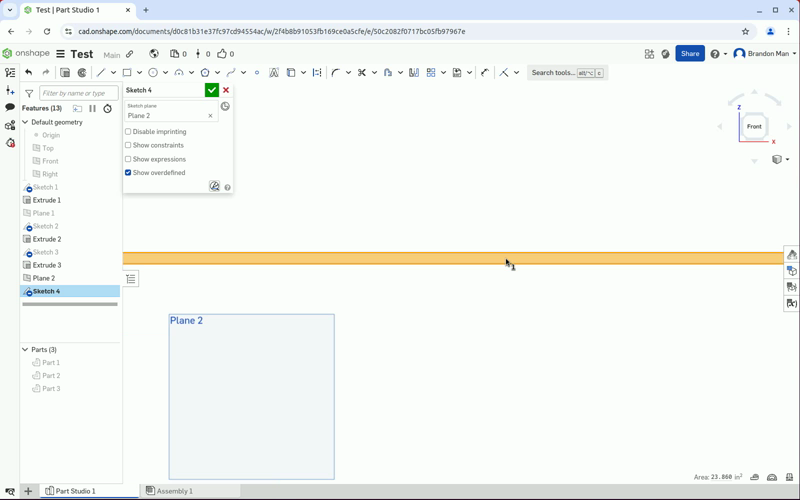
scroll(-6)
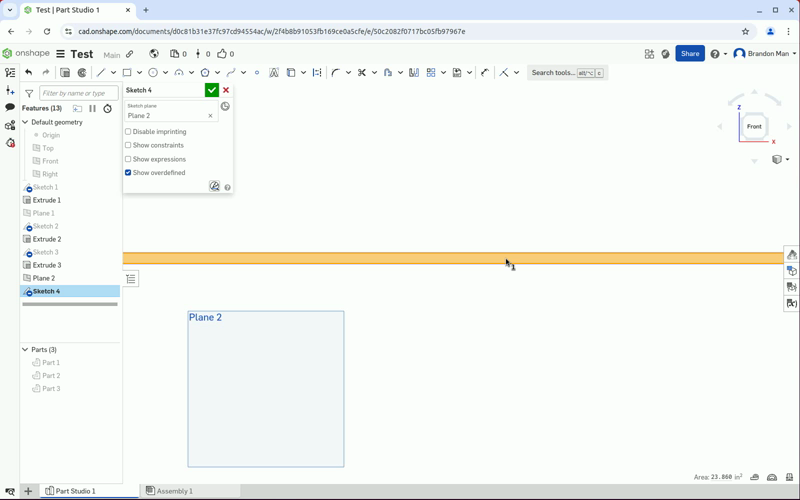
scroll(-6)
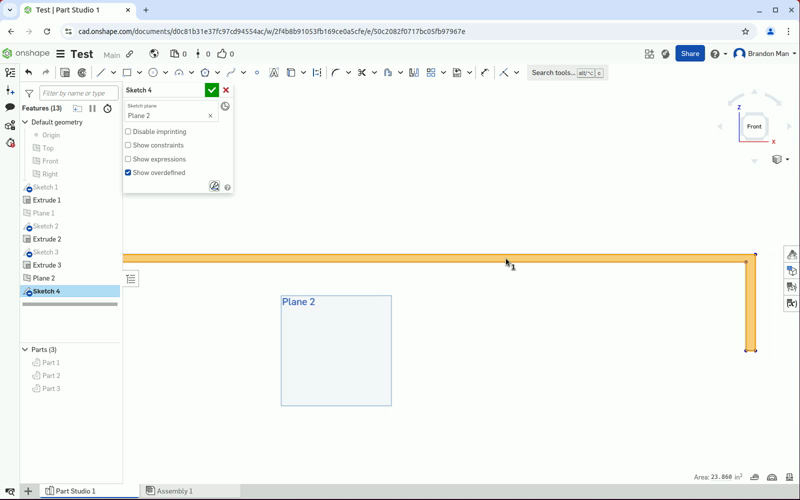
scroll(-6)
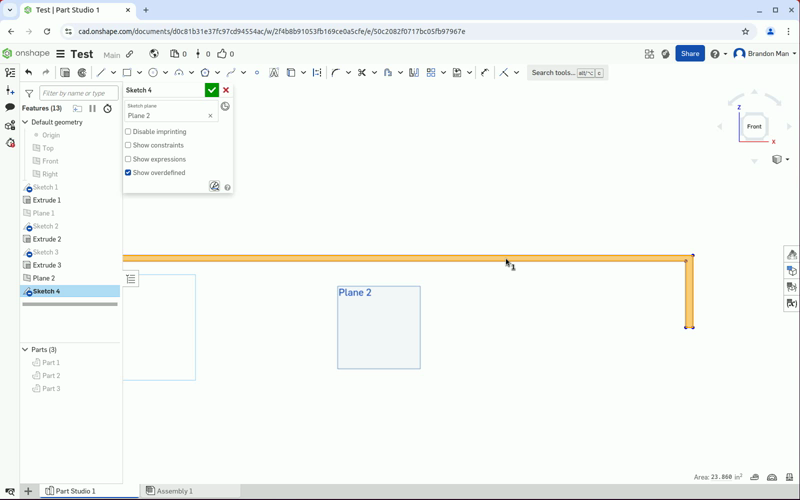
scroll(-6)
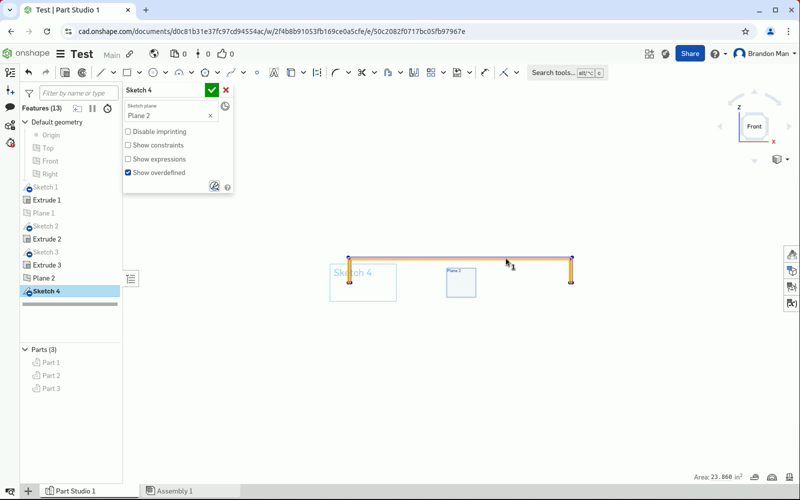
mouse_move(73, 352)
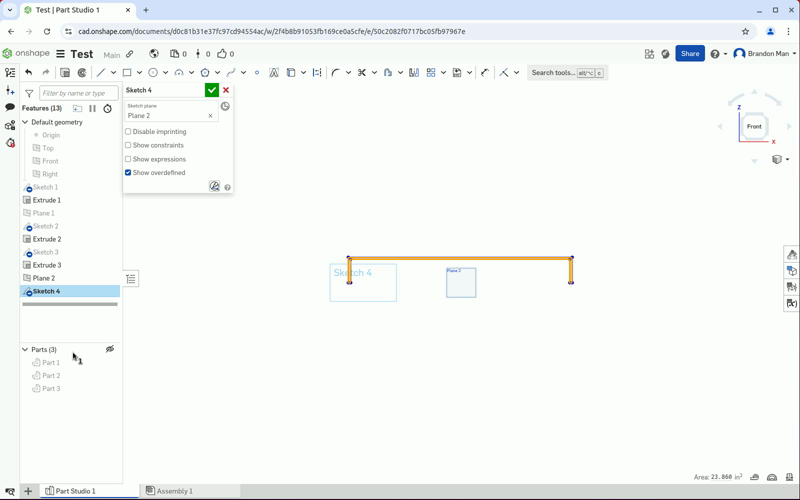
key(shift+y)
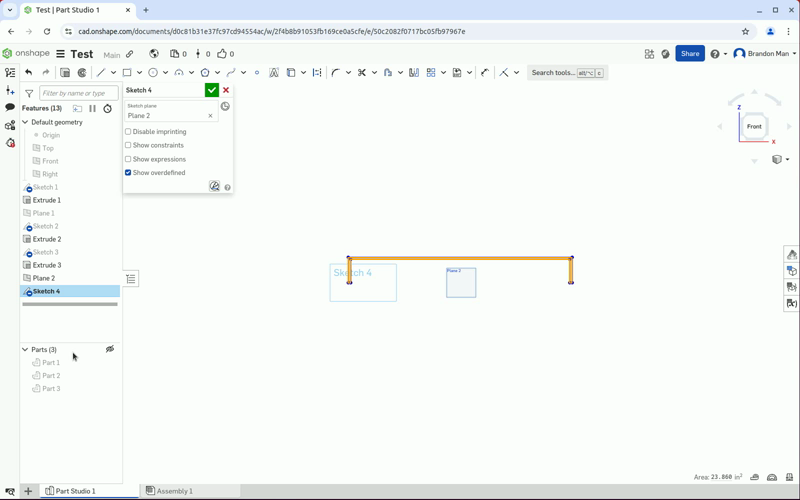
key(shift+e)
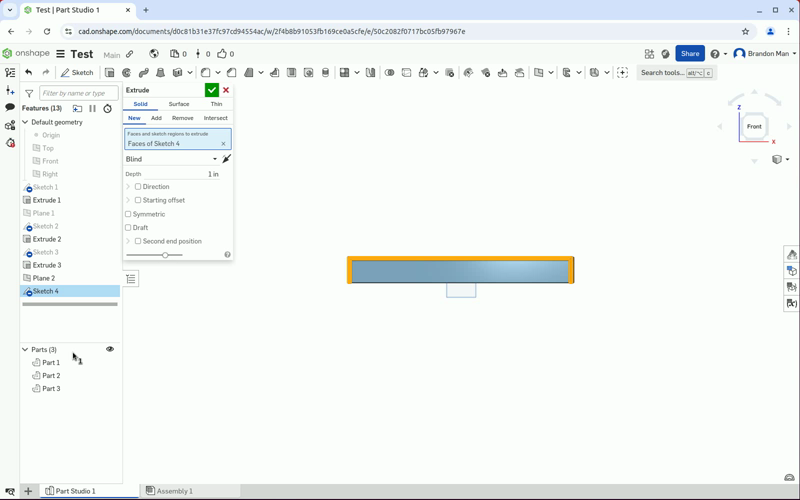
mouse_move(143, 106)
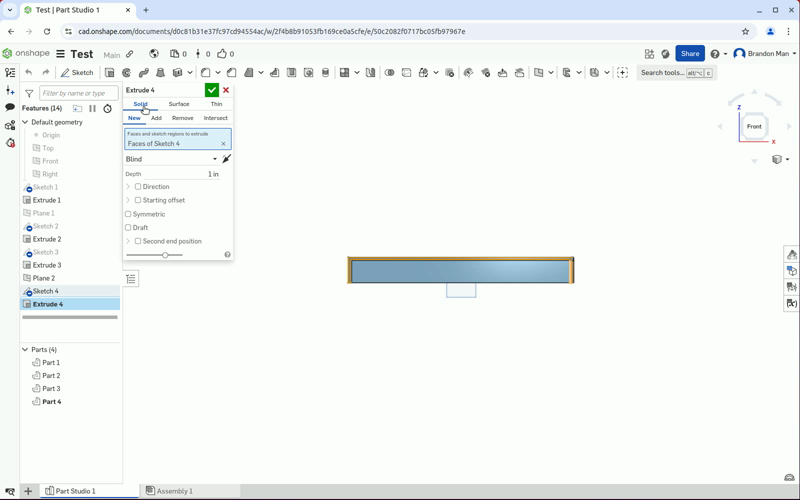
click(143, 106)
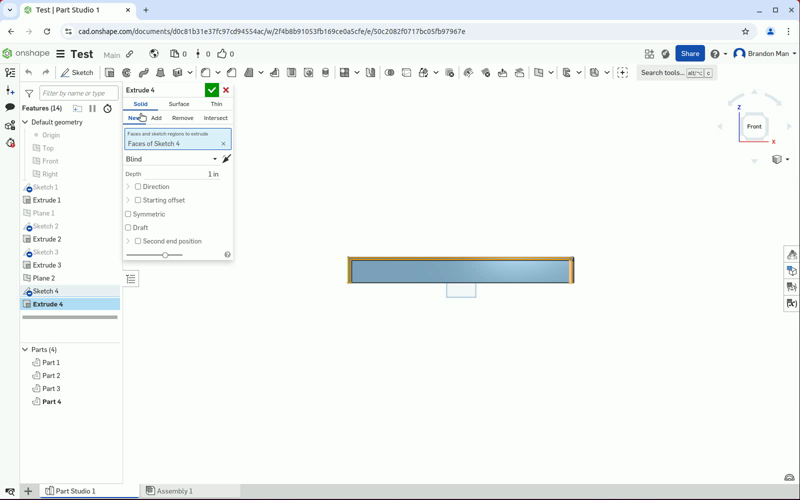
mouse_move(137, 120)
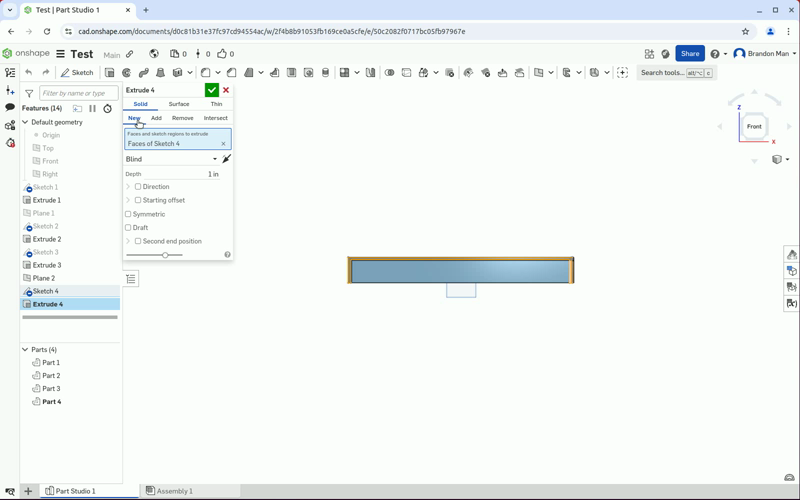
click(137, 120)
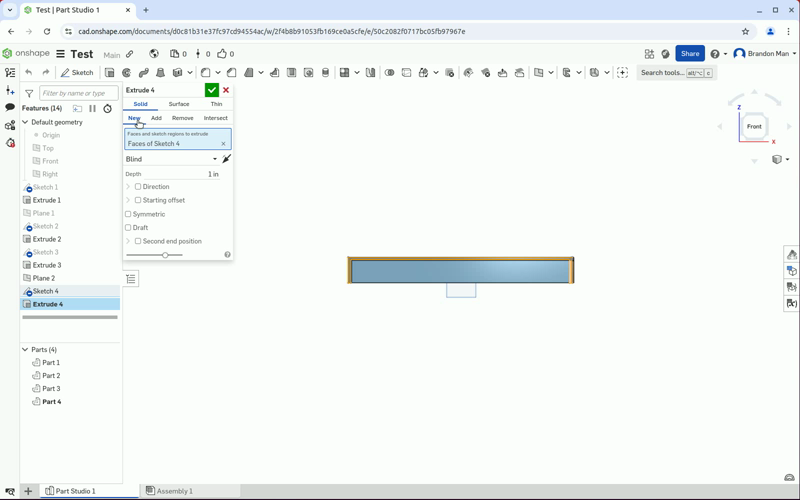
key(tab, 4)
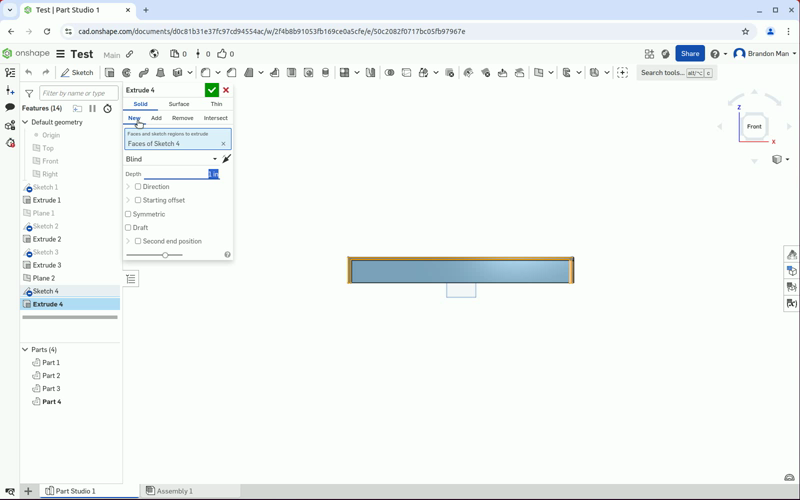
text(0.722)
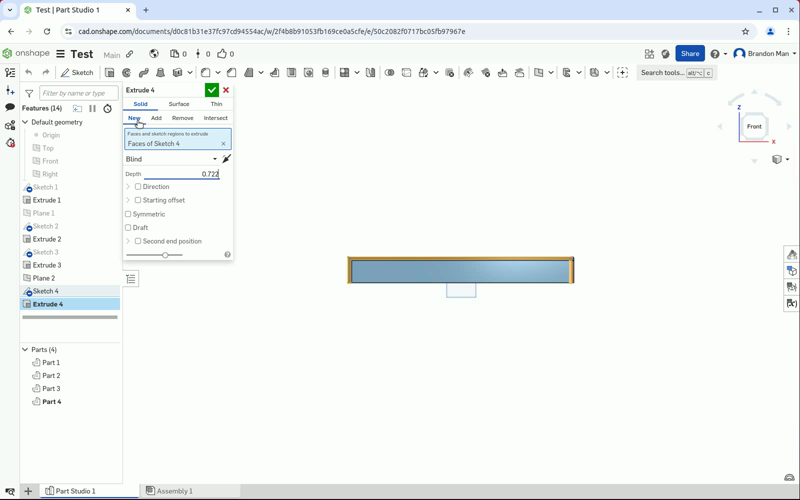
key(enter)
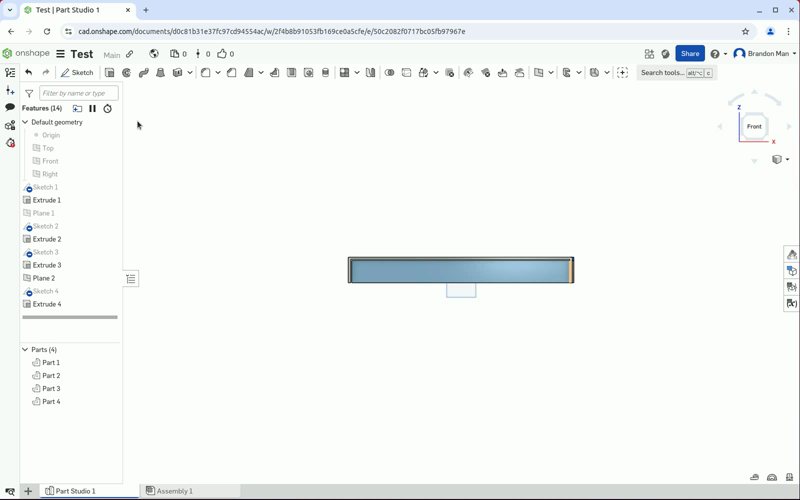
key(shift+h)
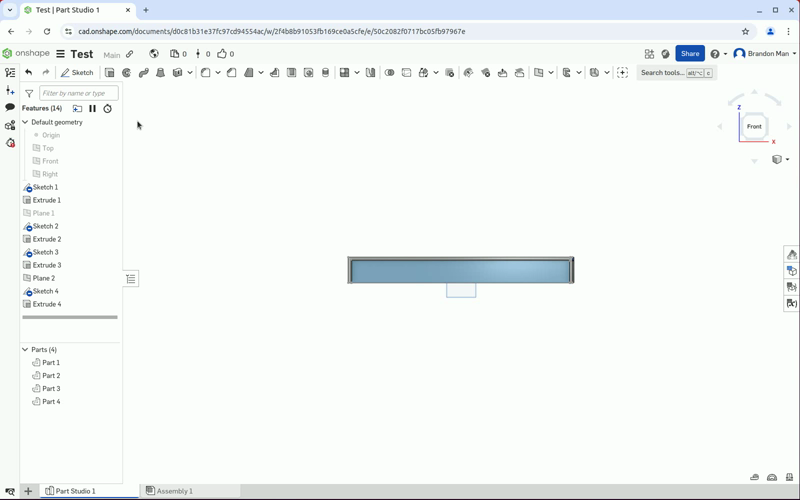
key(shift+h)
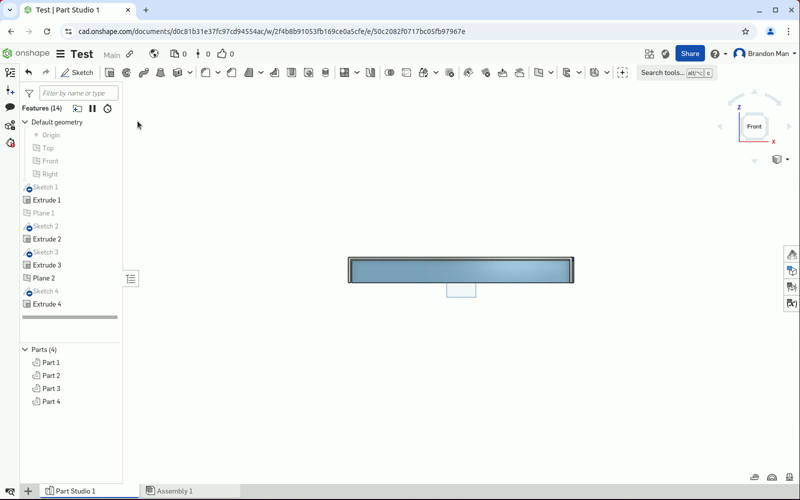
mouse_move(73, 189)
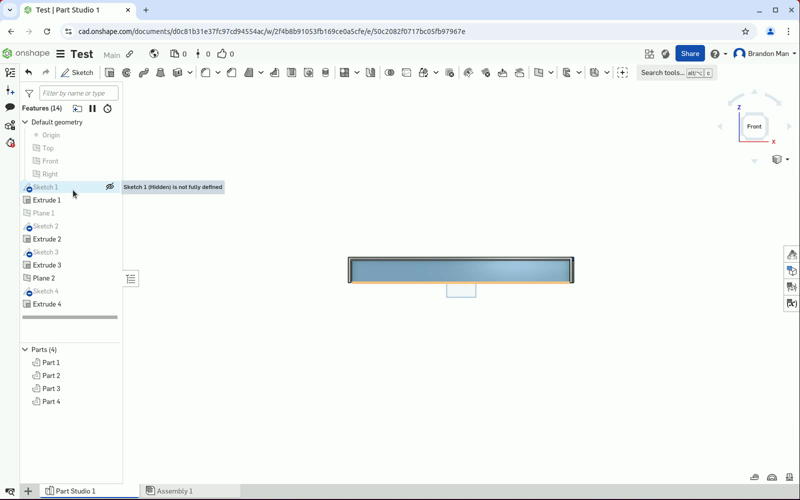
click(73, 189)
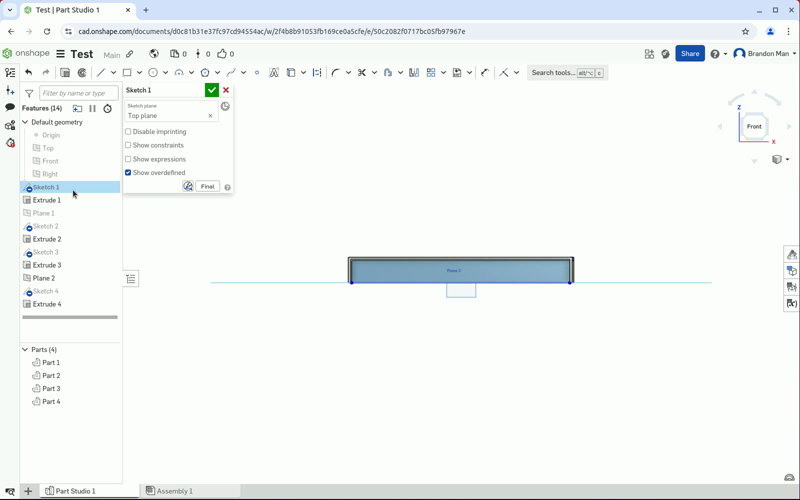
mouse_move(229, 92)
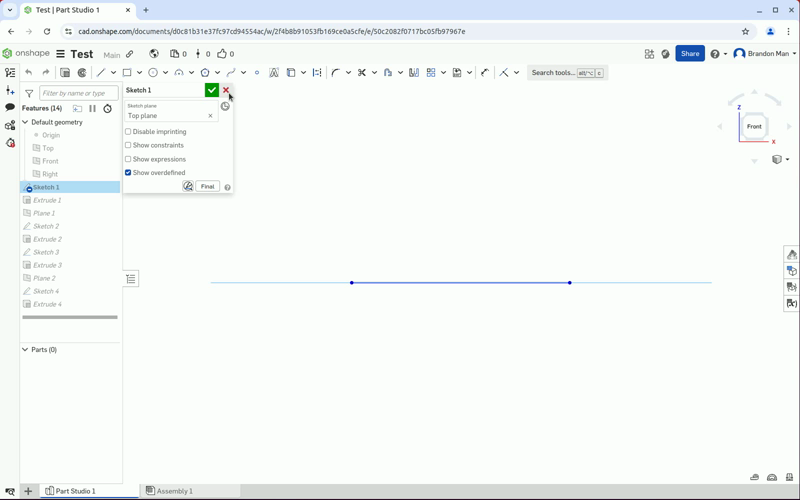
click(229, 92)
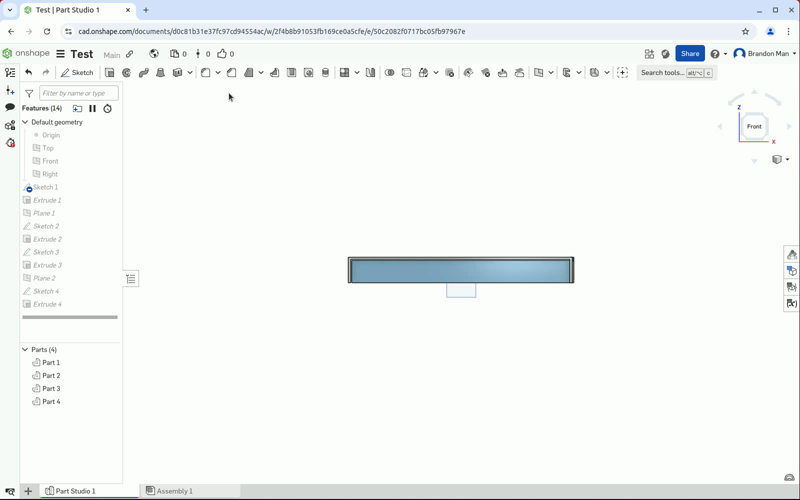
key(shift+s)
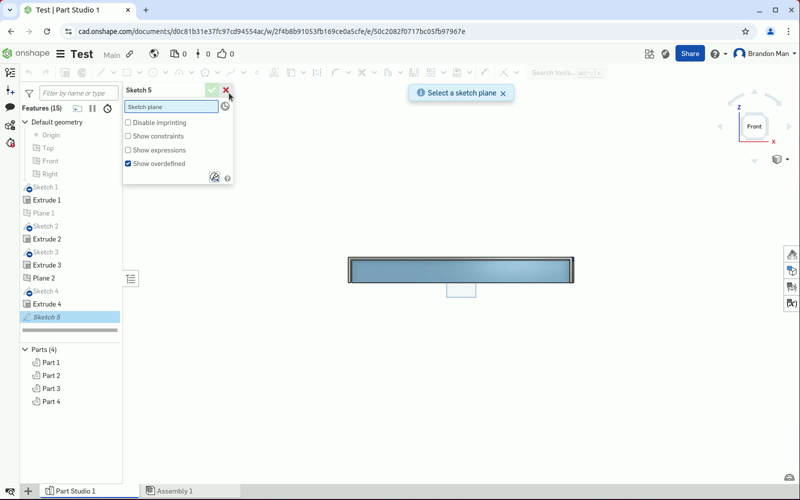
mouse_move(73, 280)
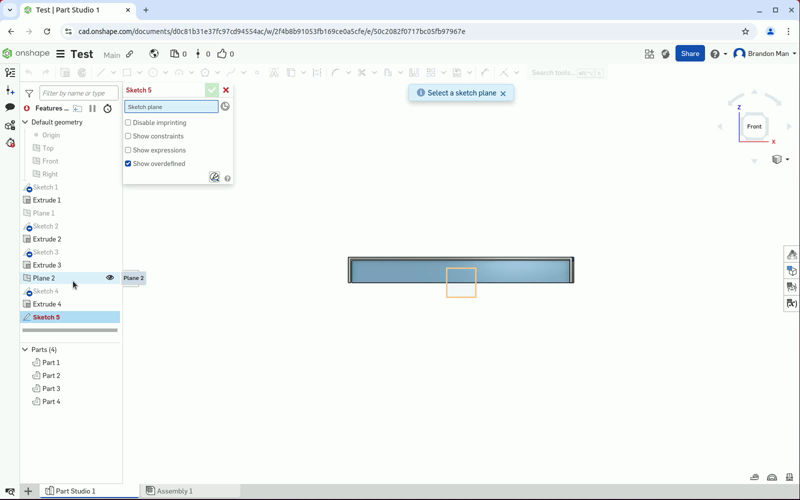
click(73, 280)
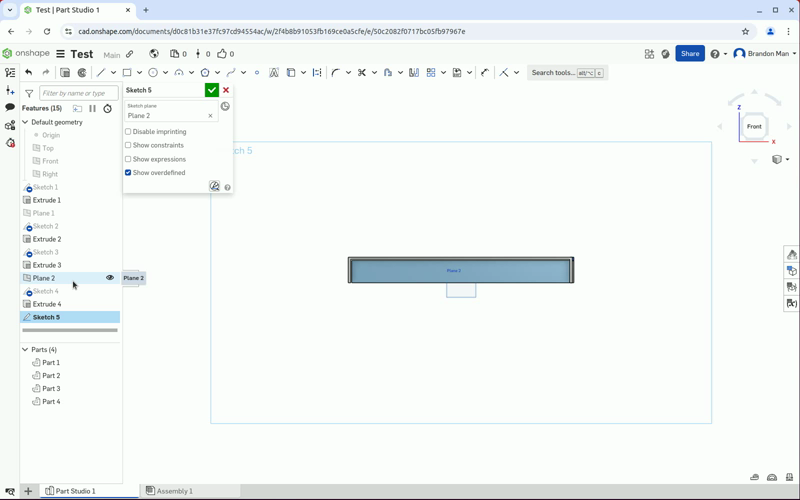
mouse_move(73, 352)
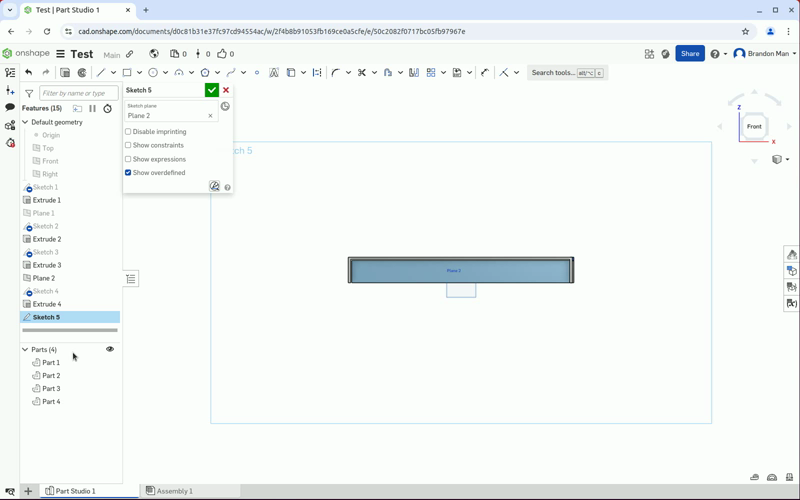
key(y)
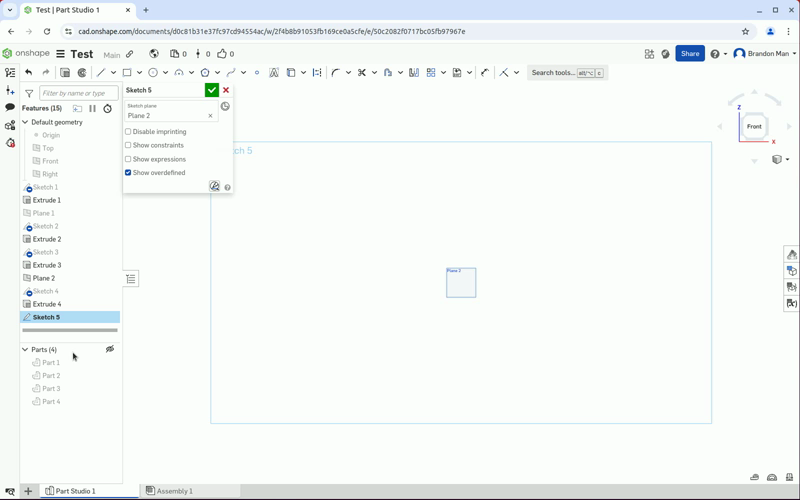
key(l)
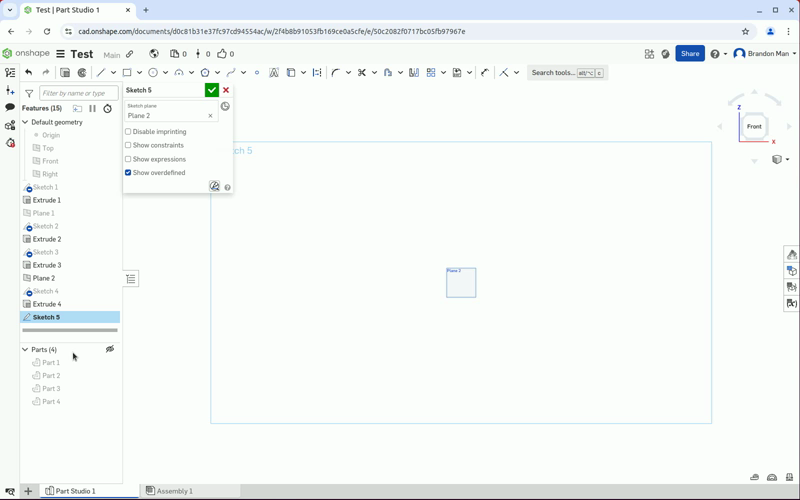
key_down(shift)
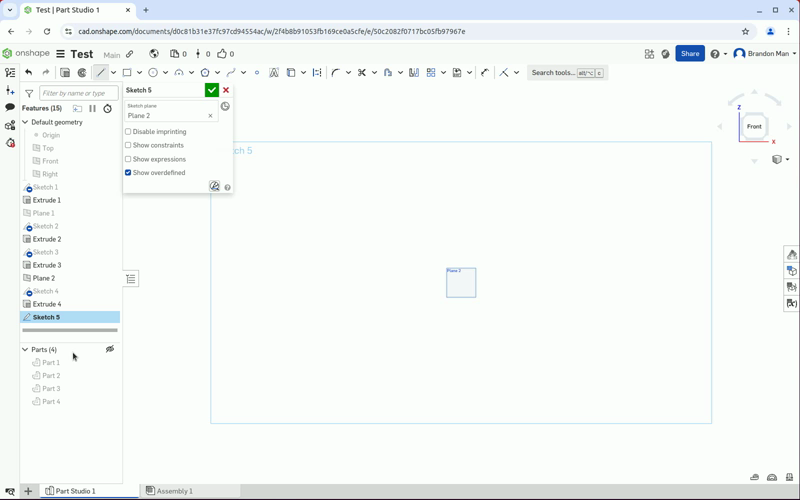
mouse_move(351, 282)
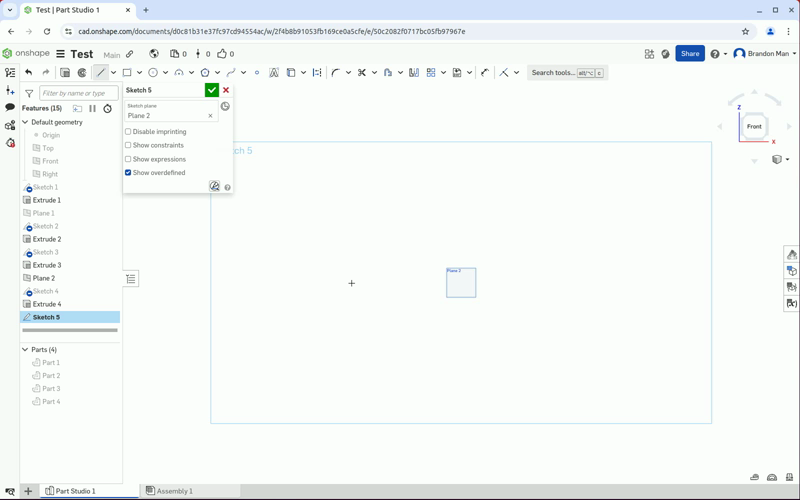
click(351, 282)
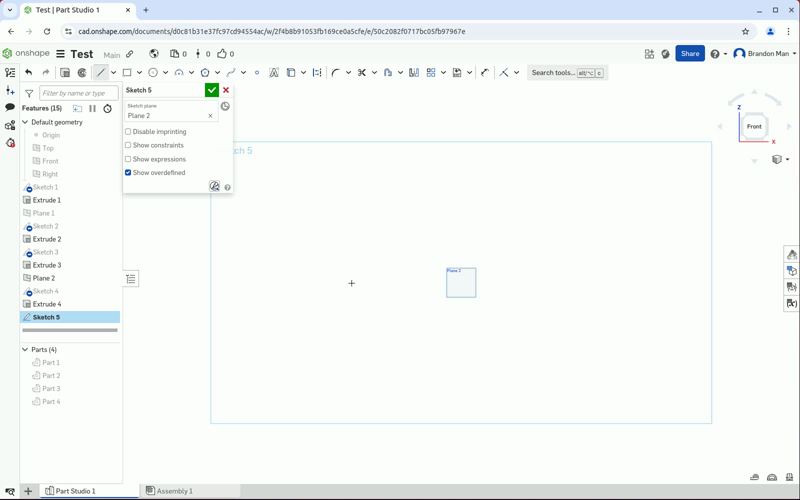
key_up(shift)
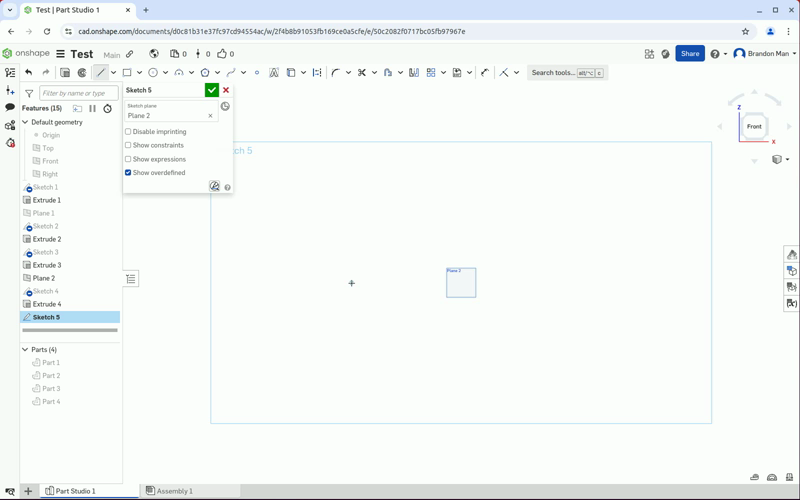
key_down(shift)
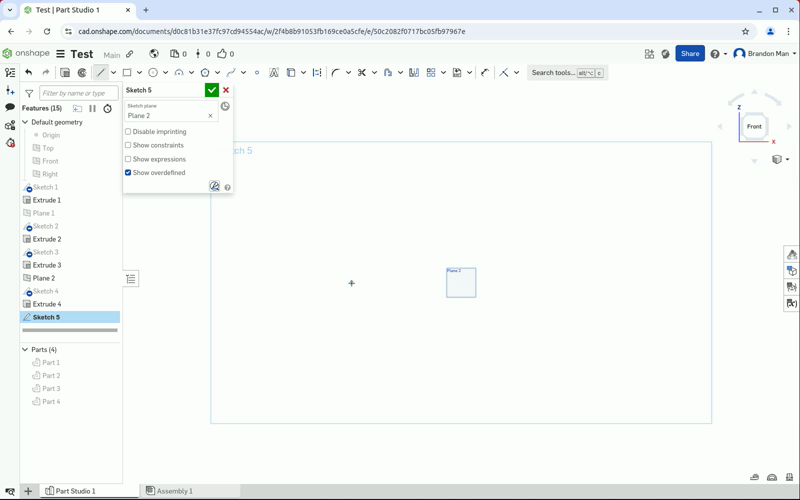
mouse_move(569, 282)
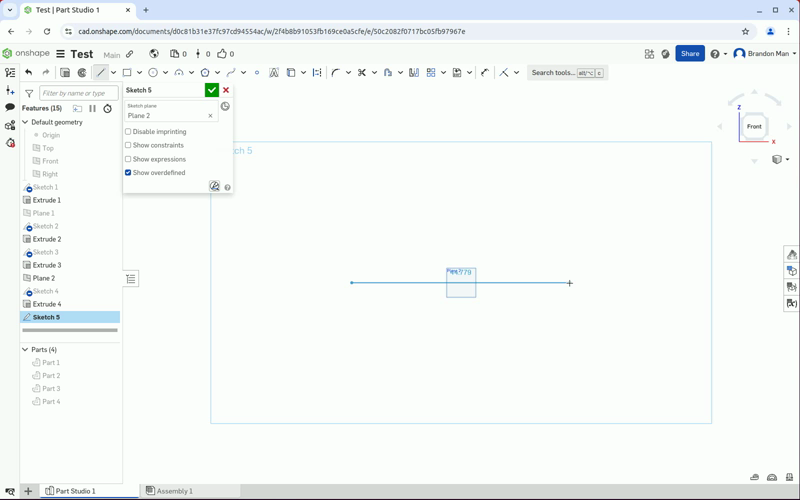
click(569, 282)
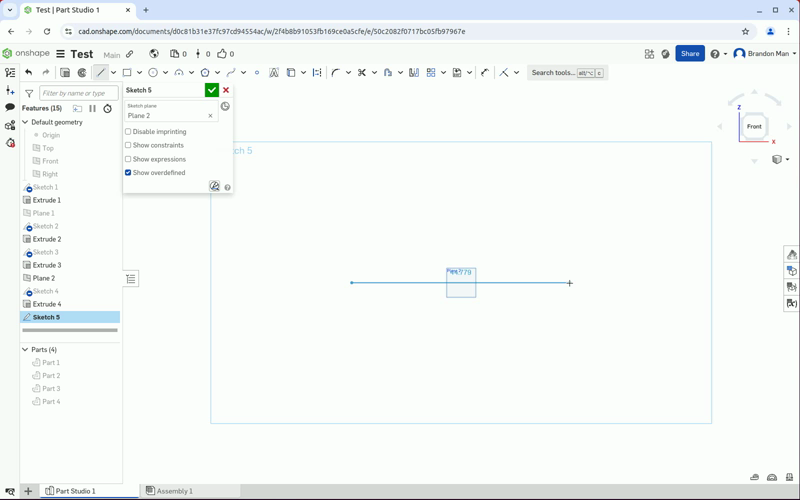
key_up(shift)
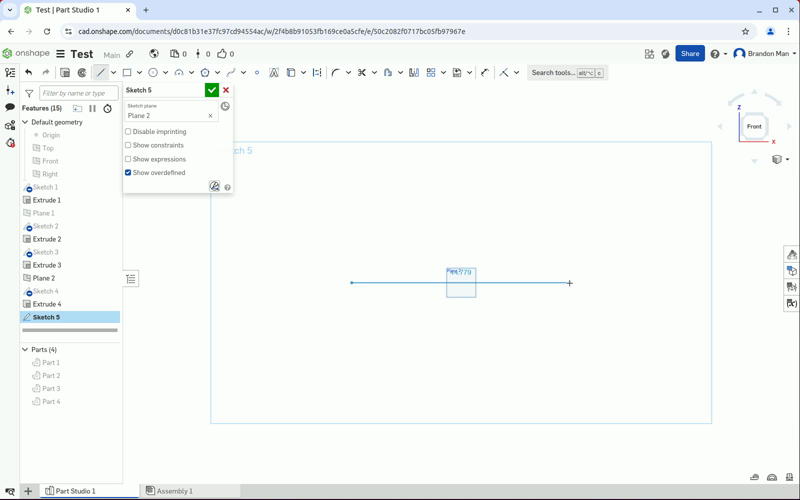
key_down(shift)
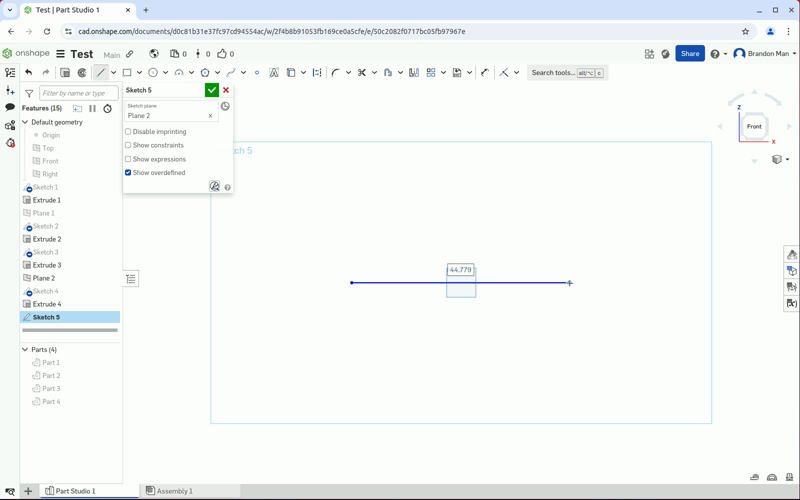
mouse_move(589, 282)
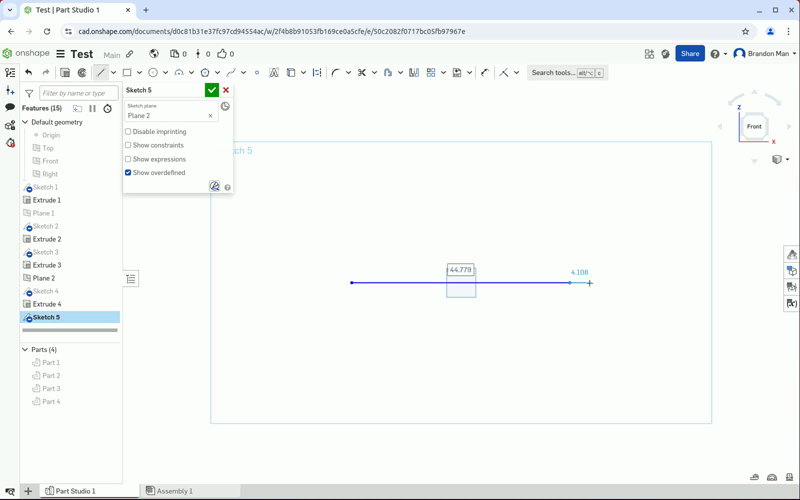
mouse_move(569, 260)
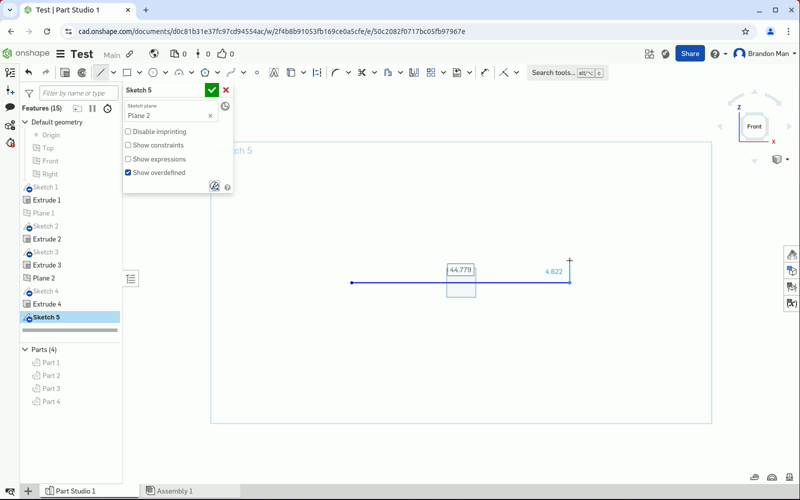
click(569, 260)
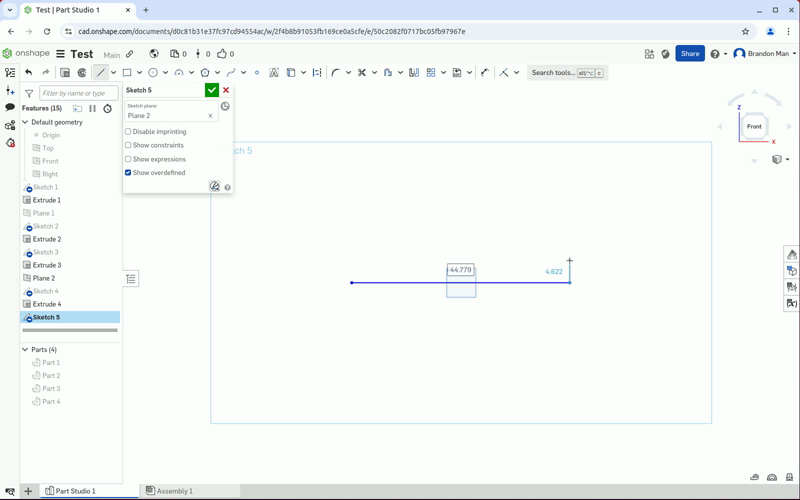
key_up(shift)
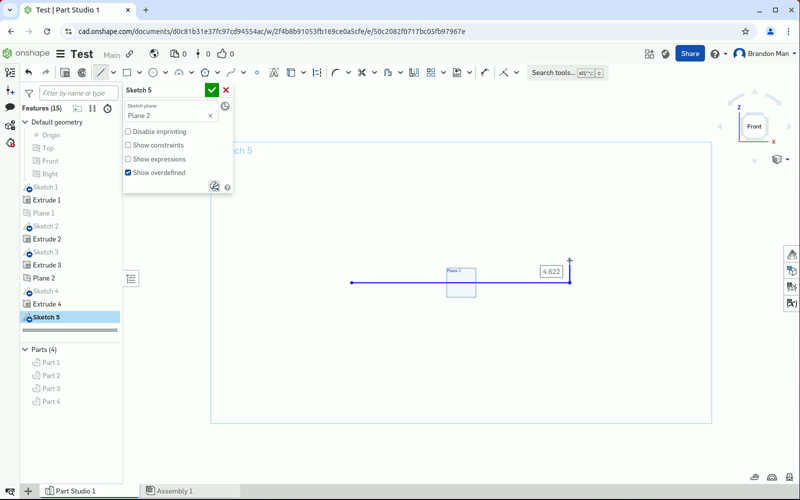
key_down(shift)
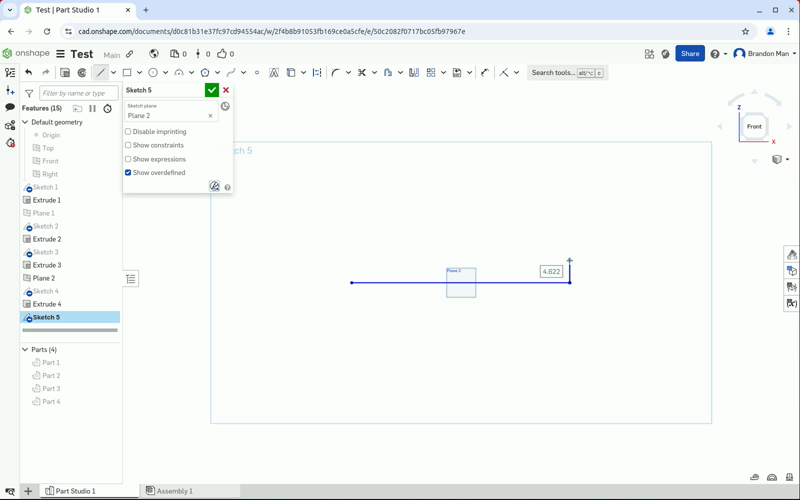
mouse_move(351, 260)
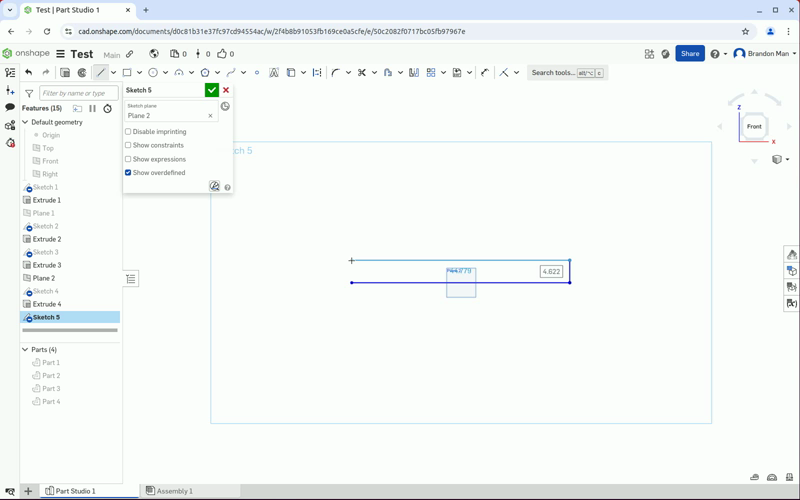
click(351, 260)
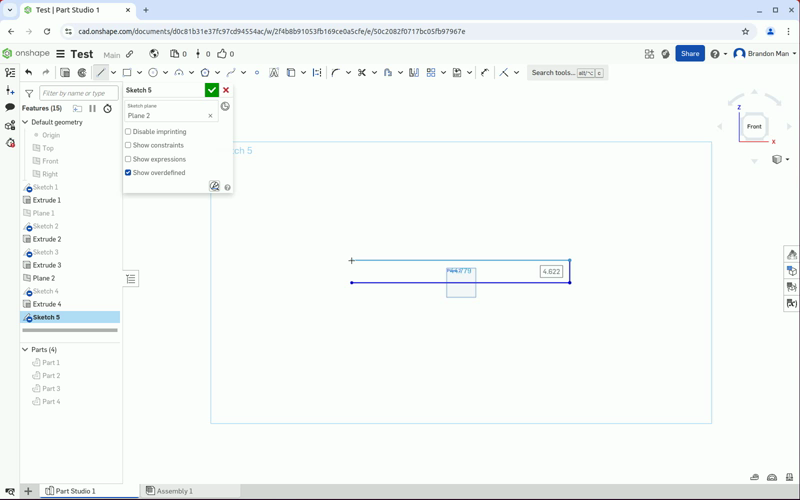
key_up(shift)
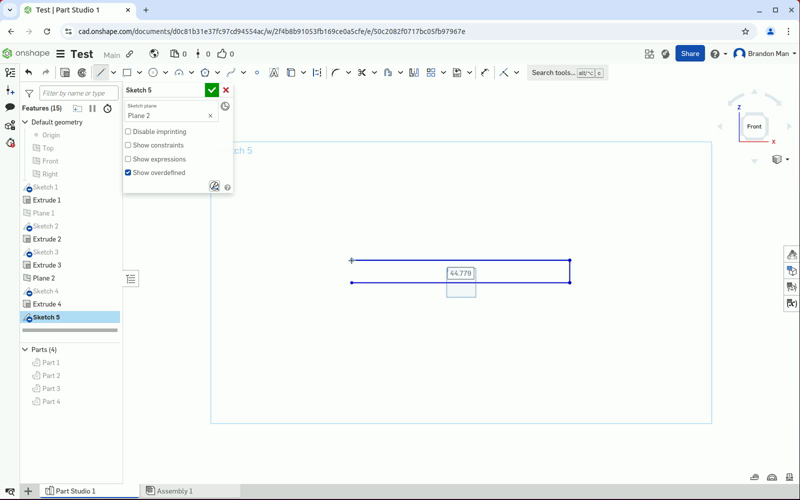
mouse_move(381, 260)
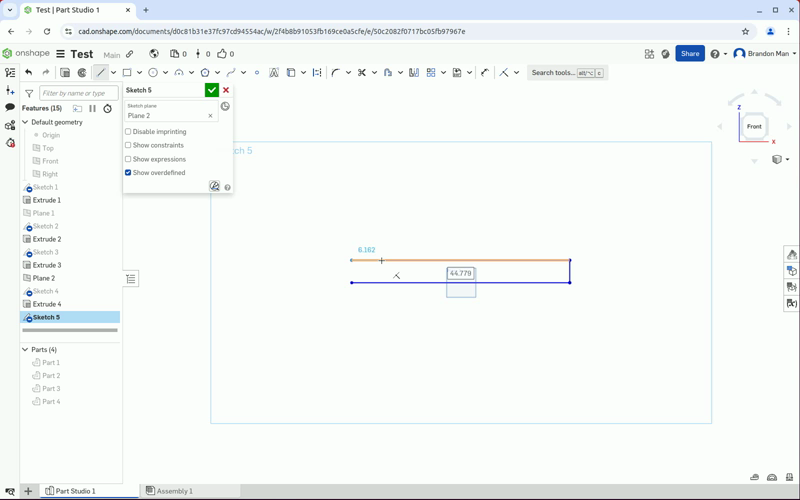
key_down(shift)
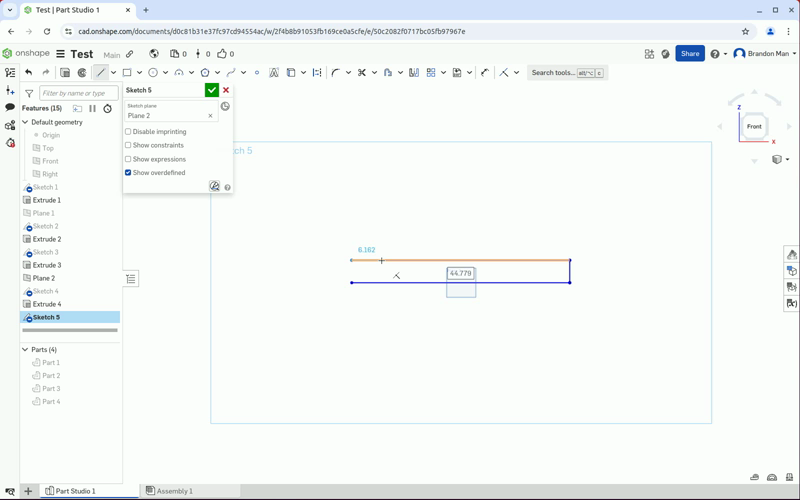
mouse_move(351, 282)
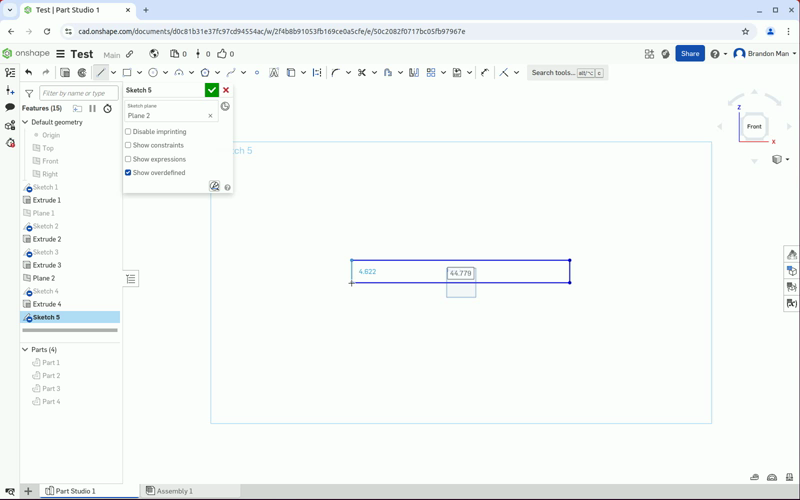
key_up(shift)
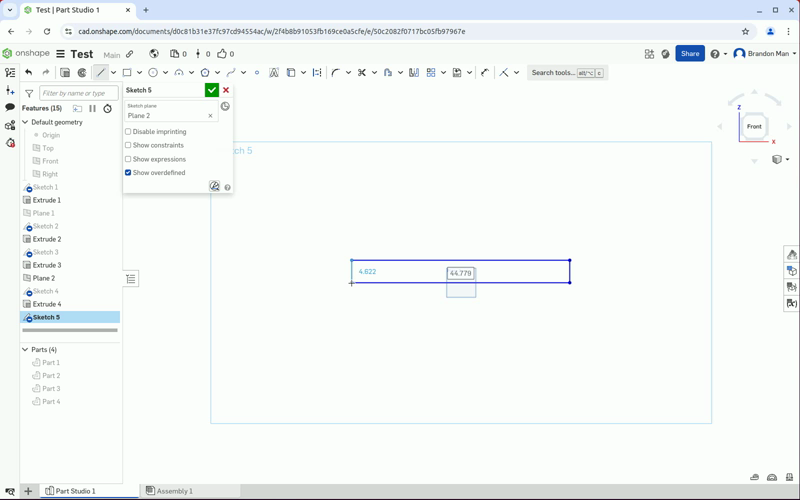
click(351, 282)
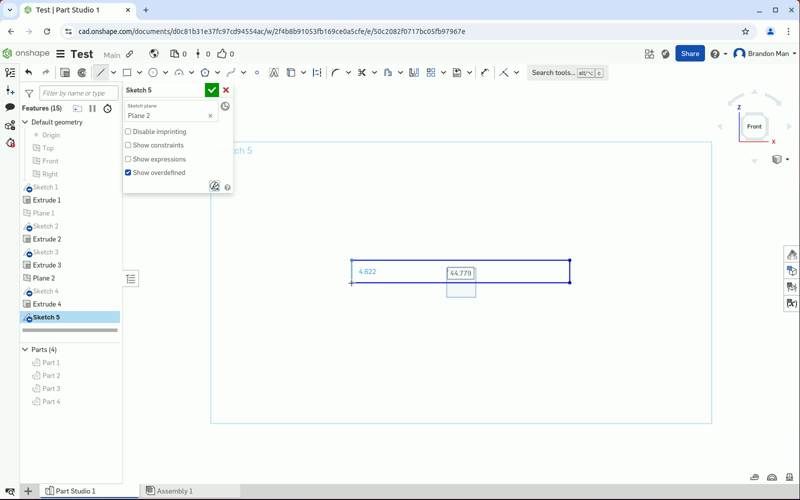
key(esc)
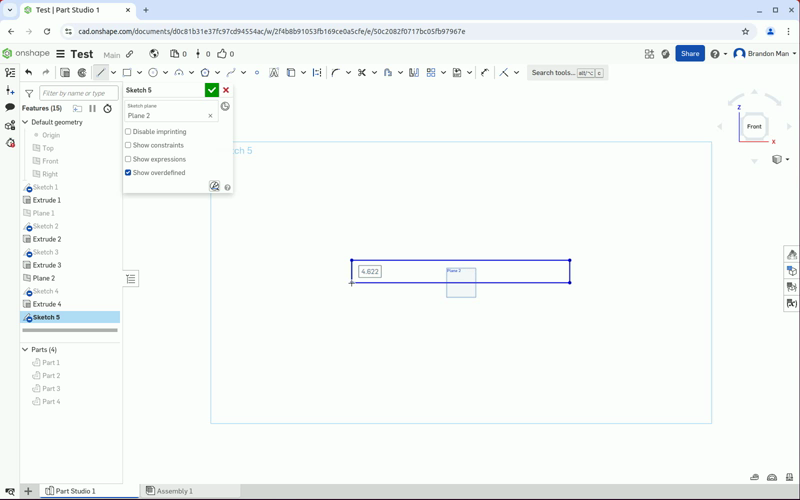
mouse_move(520, 274)
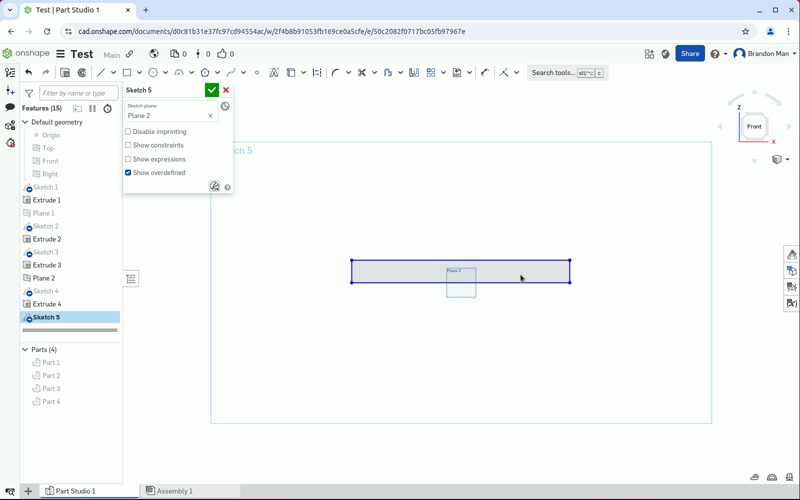
click(520, 274)
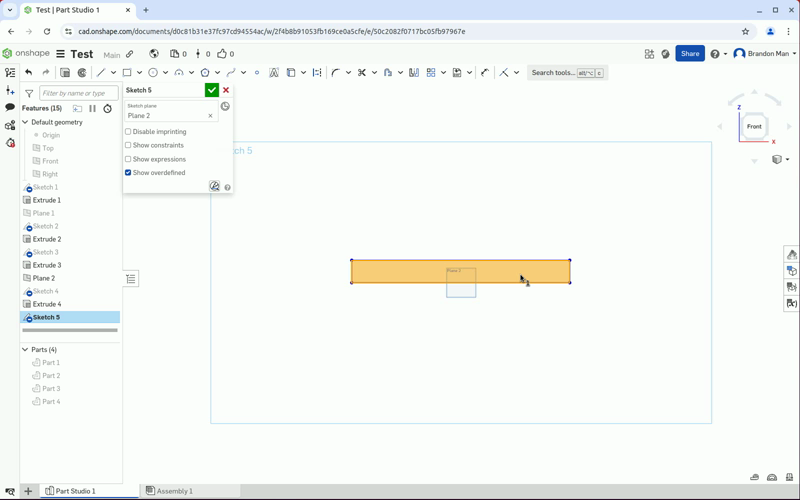
mouse_move(73, 352)
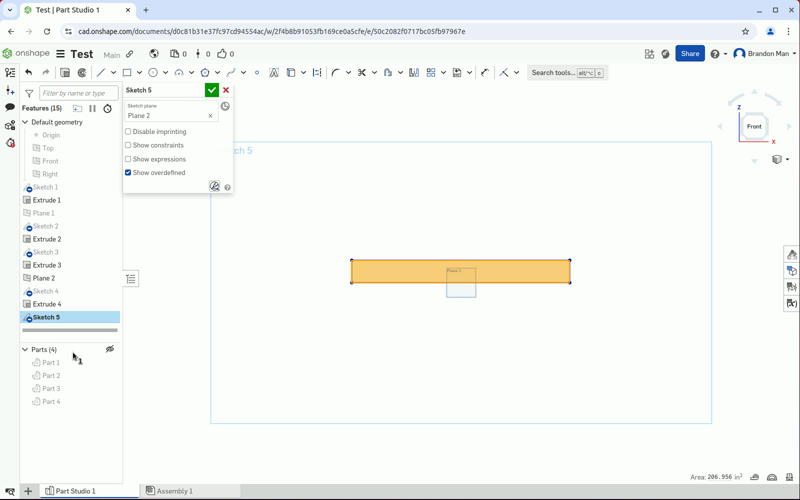
key(shift+y)
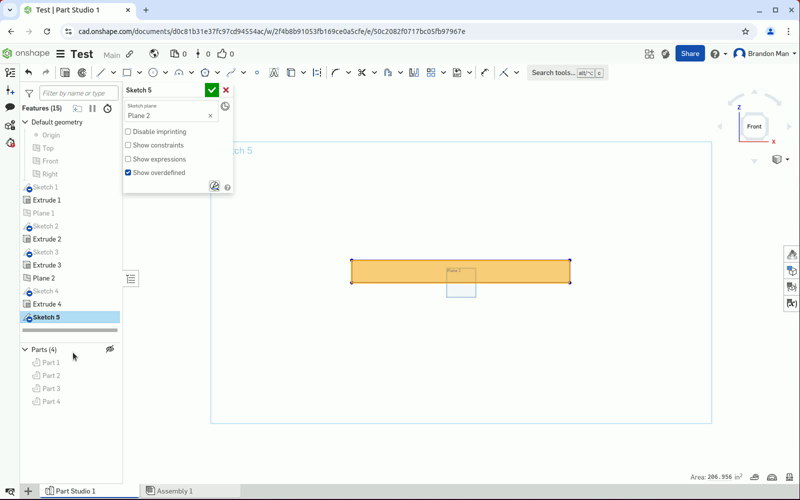
key(shift+e)
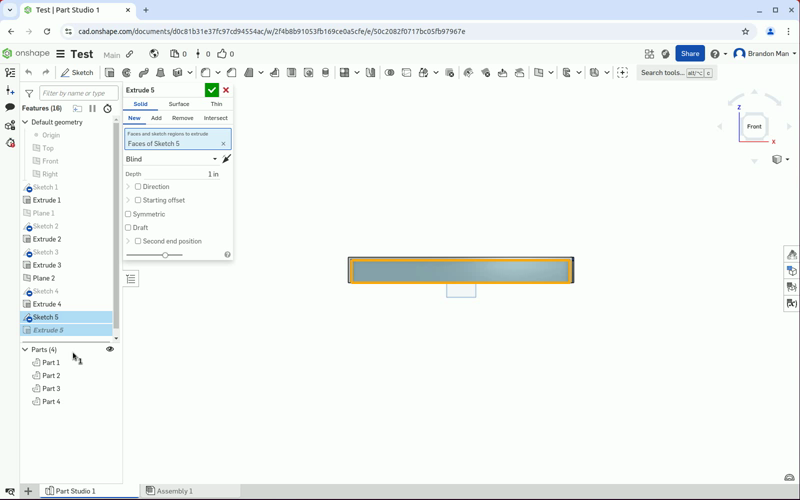
mouse_move(143, 106)
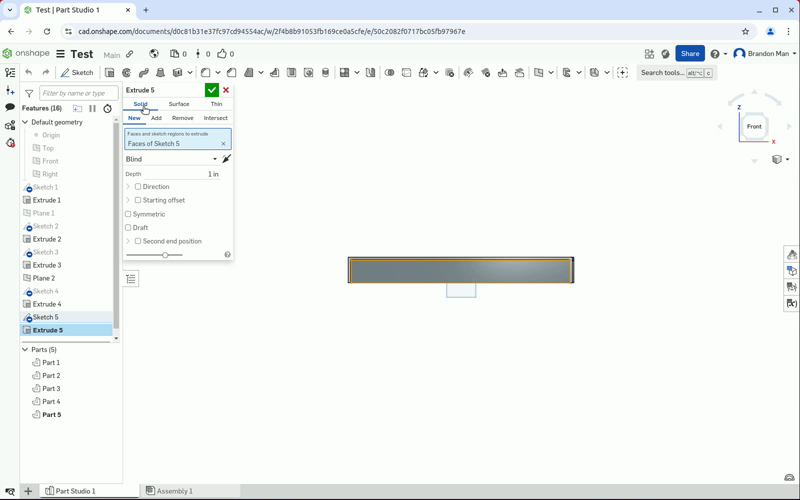
click(143, 106)
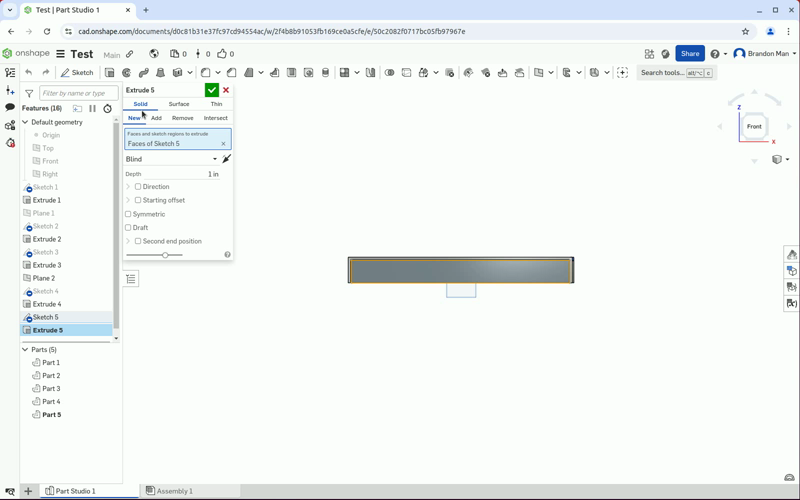
mouse_move(137, 120)
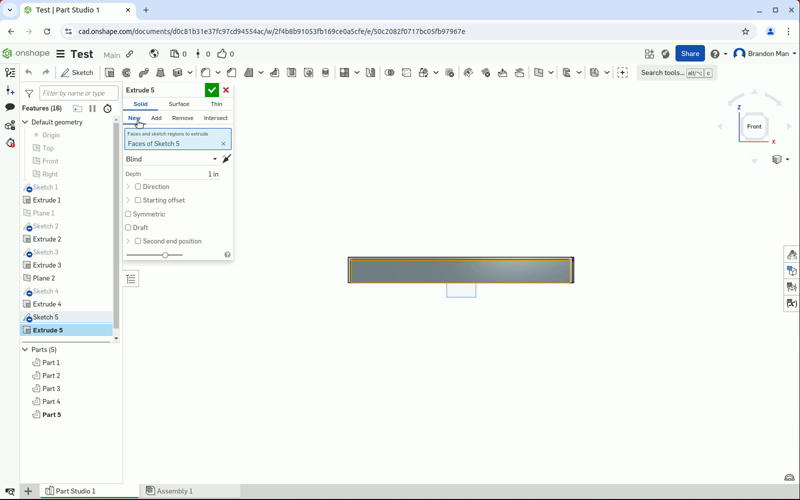
click(137, 120)
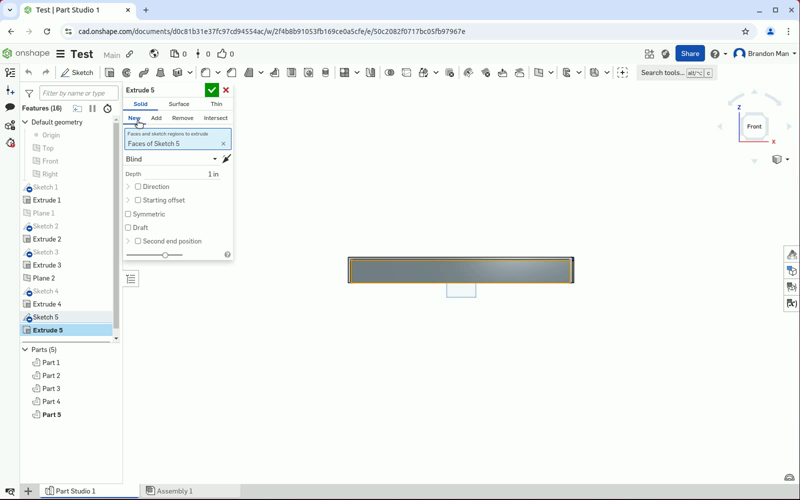
key(tab, 4)
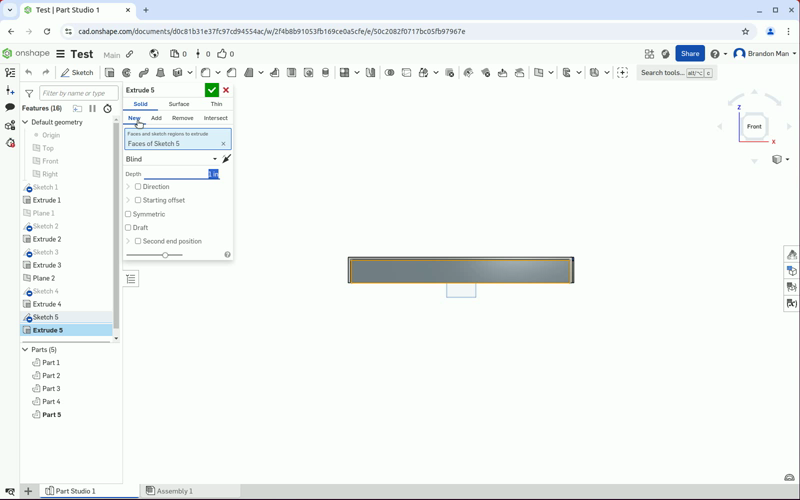
text(0.722)
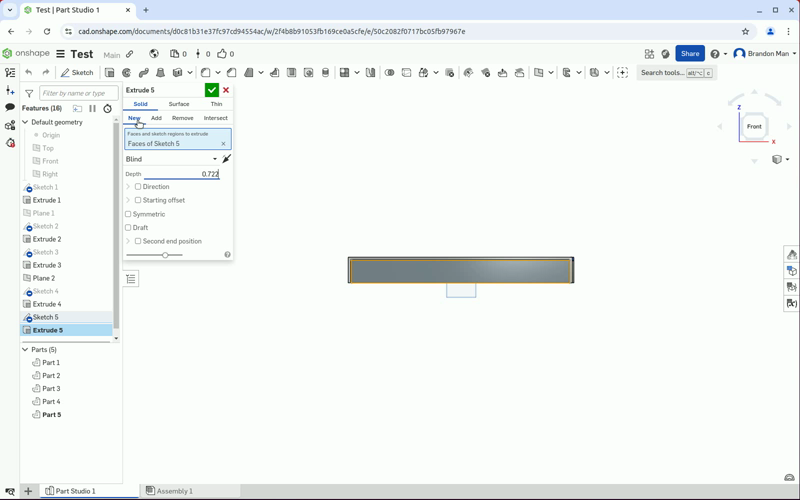
key(enter)
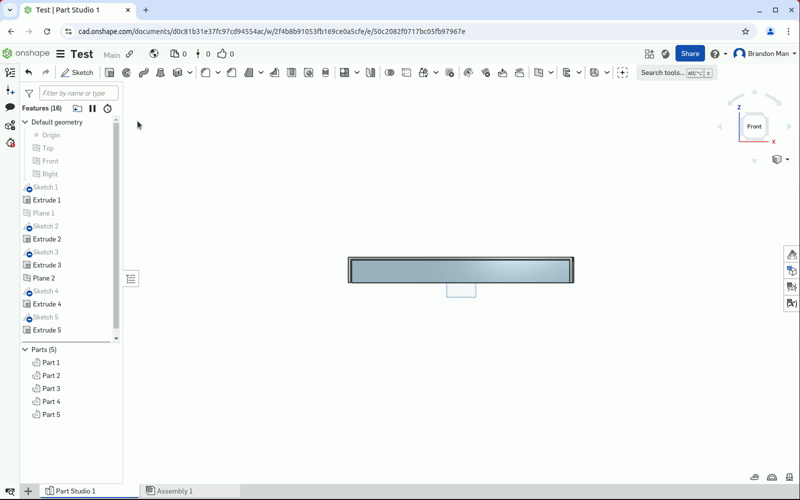
key(shift+h)
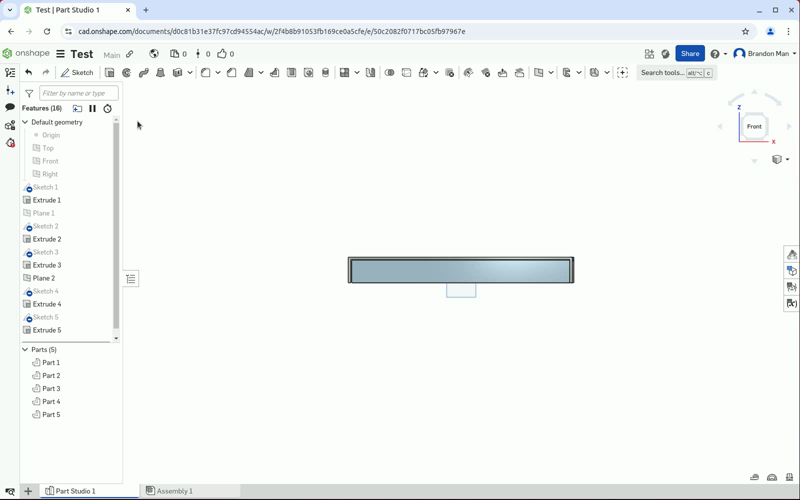
key(shift+h)
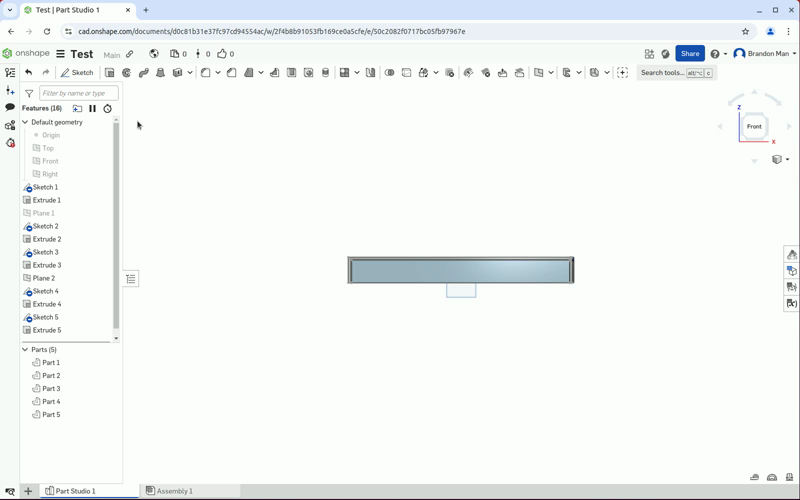
key(shift+7)
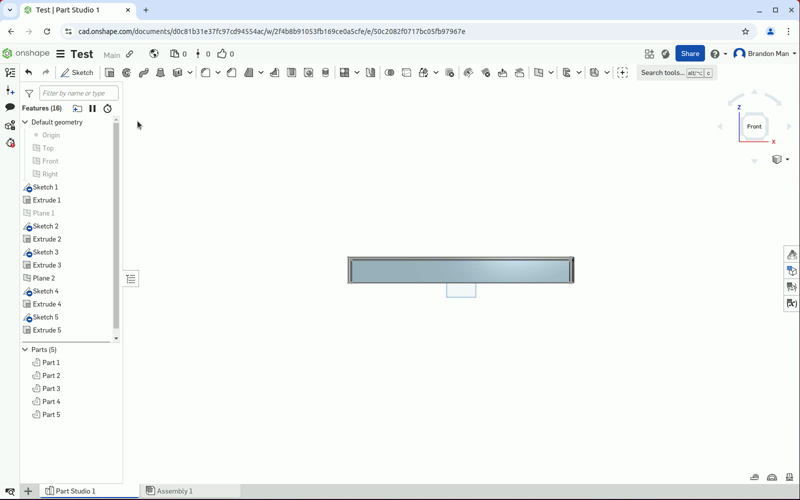
key(left, 2)
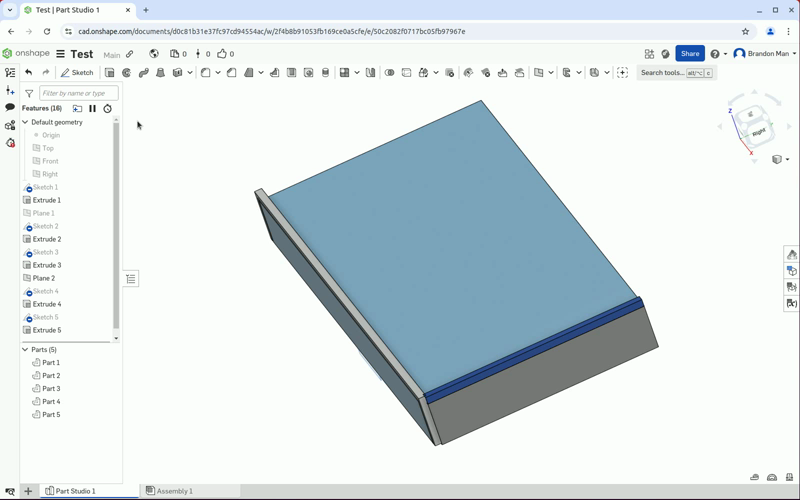
key(down, 2)
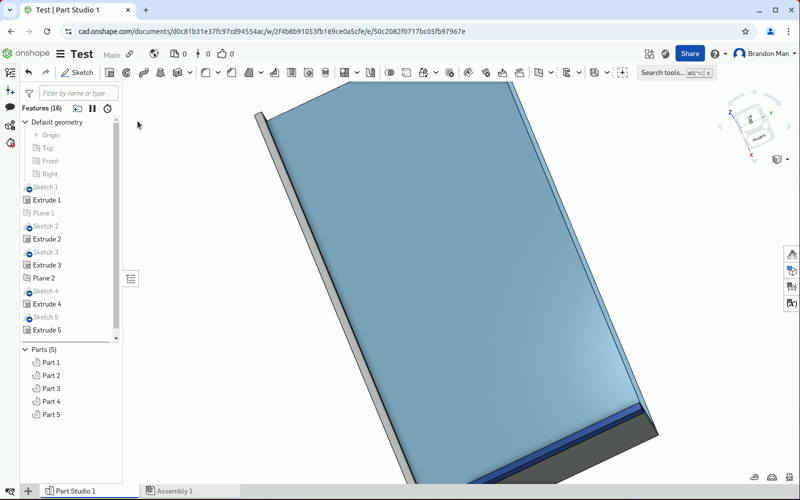
key(up, 2)
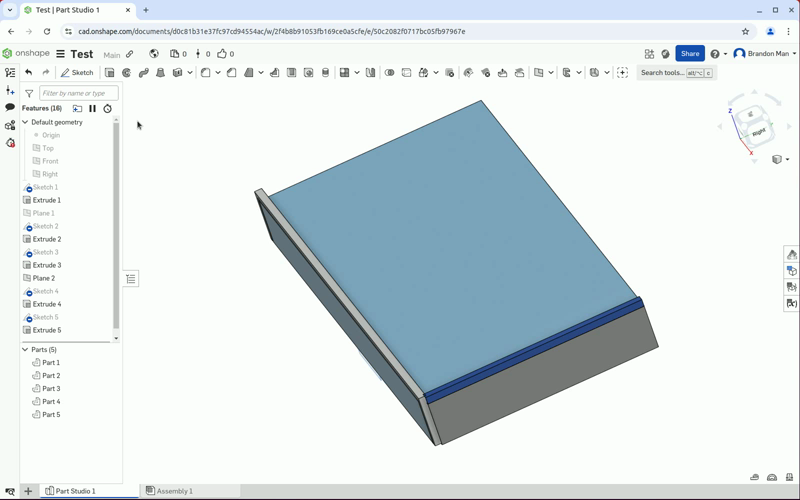
key(right, 2)
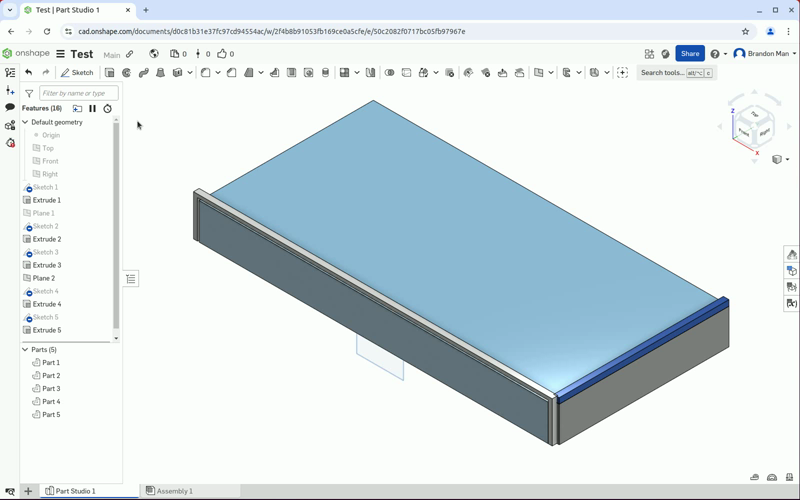
mouse_move(69, 189)
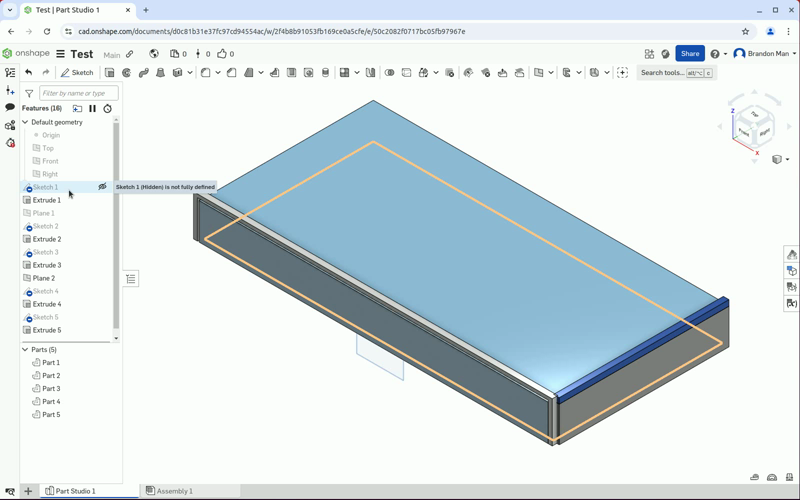
click(69, 189)